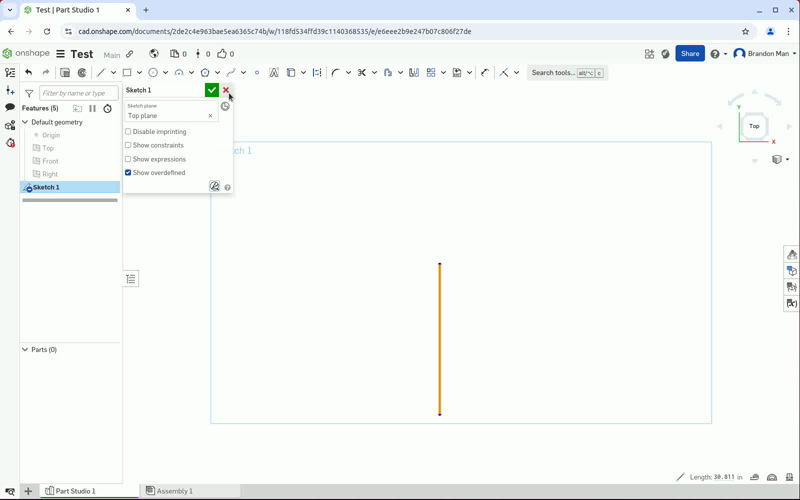
key(shift+h)
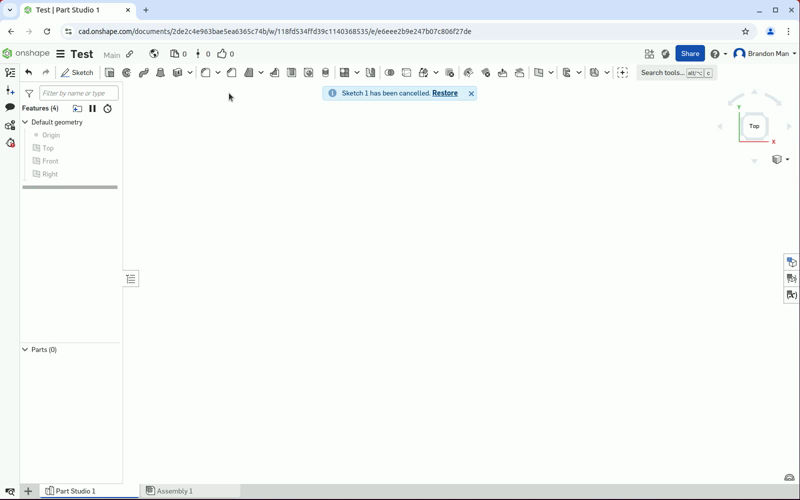
mouse_move(73, 352)
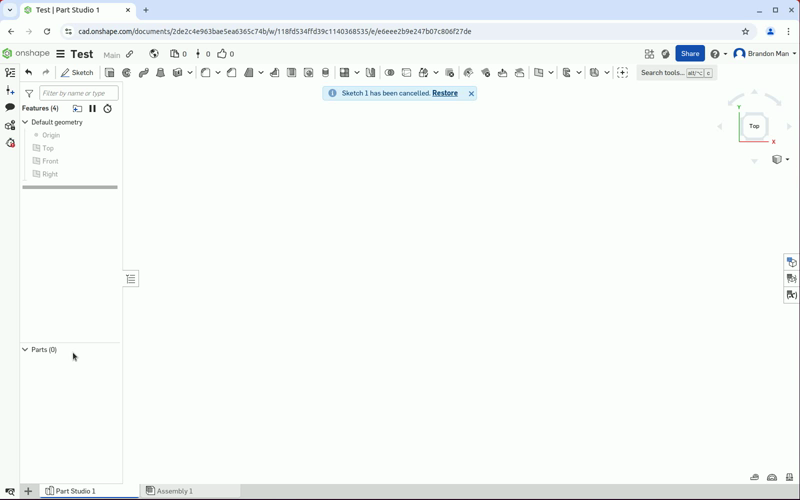
key(y)
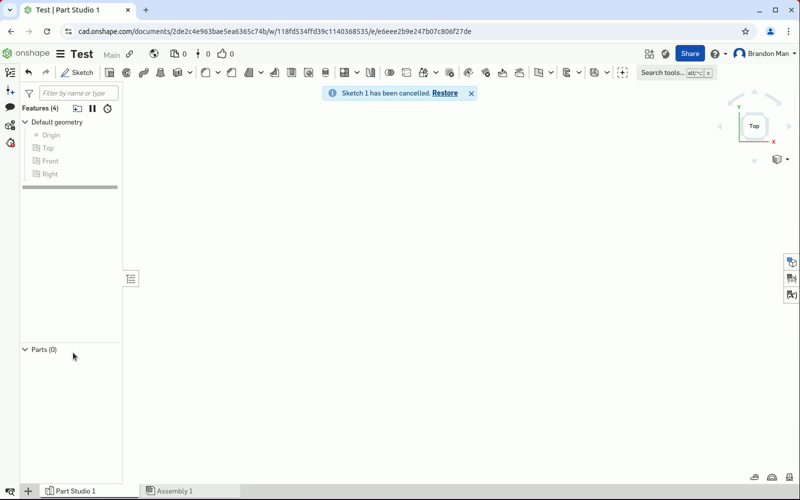
key(shift+p)
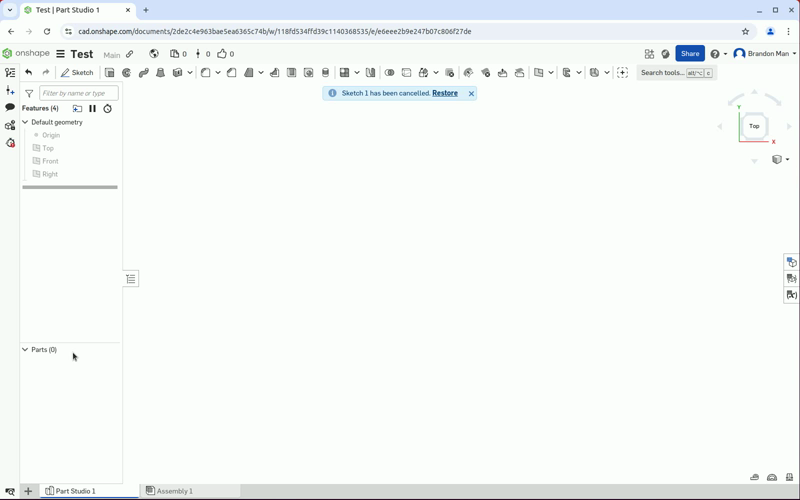
key(space)
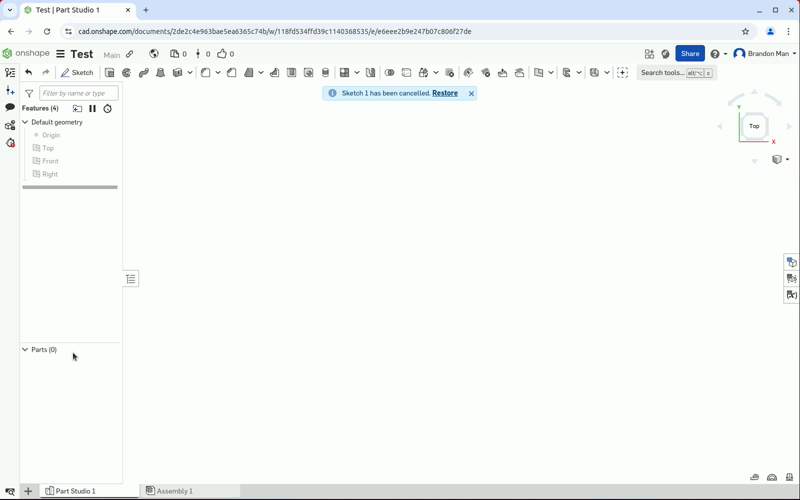
key_down(shift)
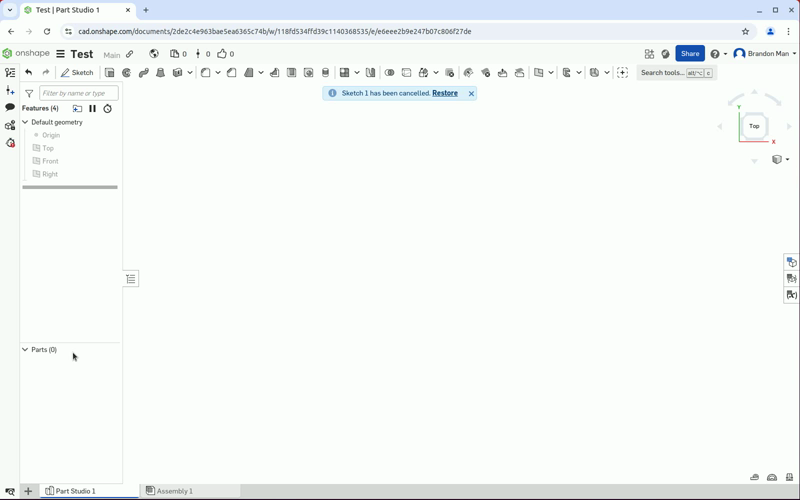
key(up)
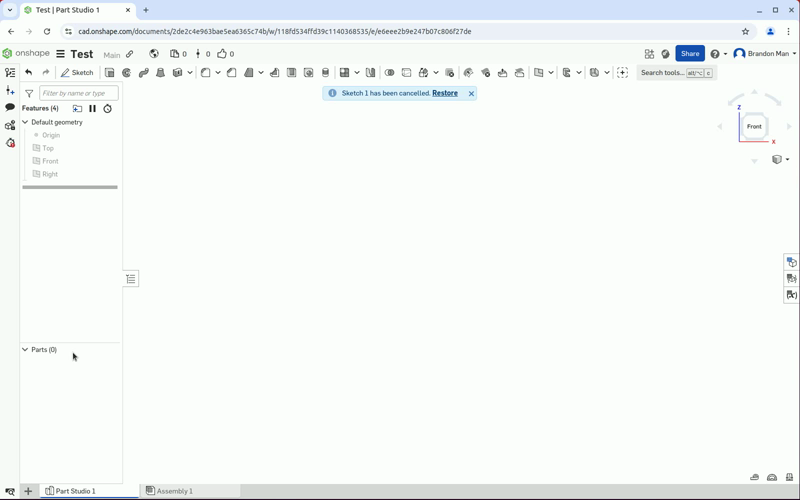
key_up(shift)
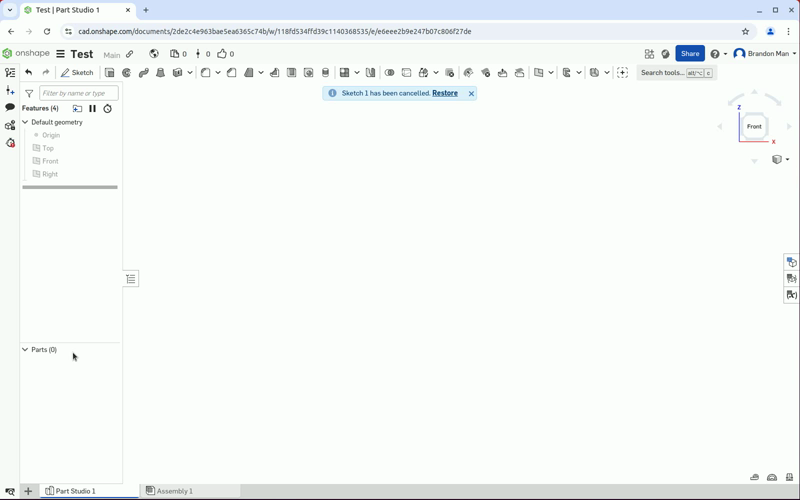
mouse_move(73, 352)
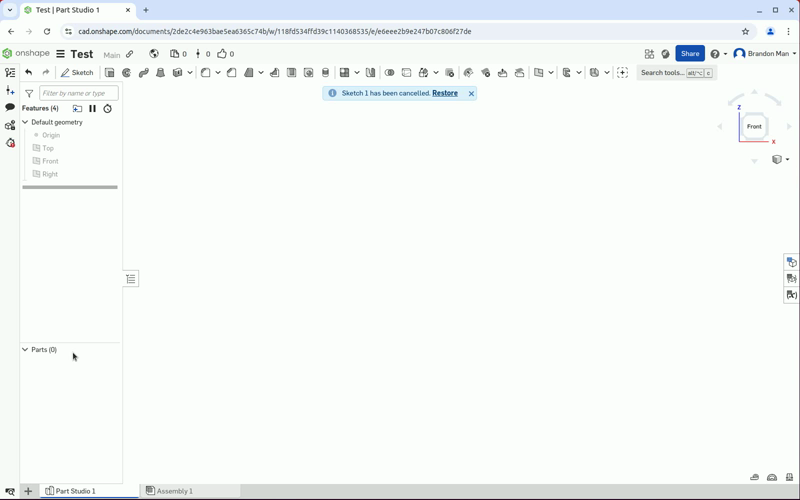
key(shift+y)
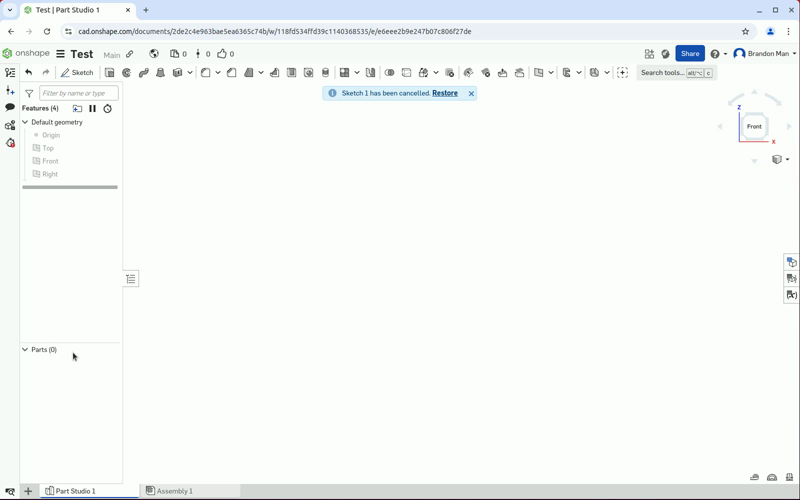
key(shift+s)
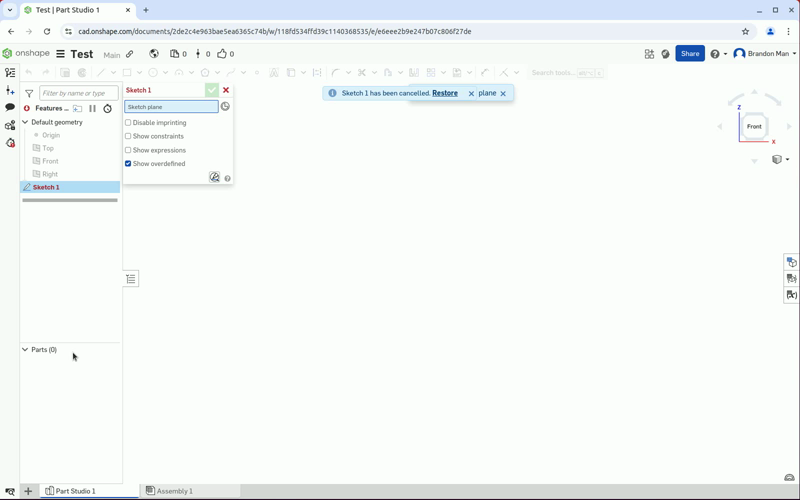
mouse_move(73, 163)
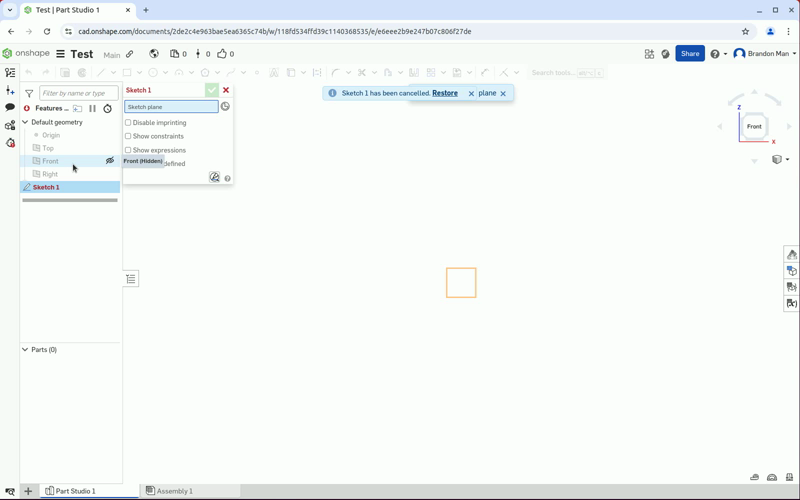
click(73, 163)
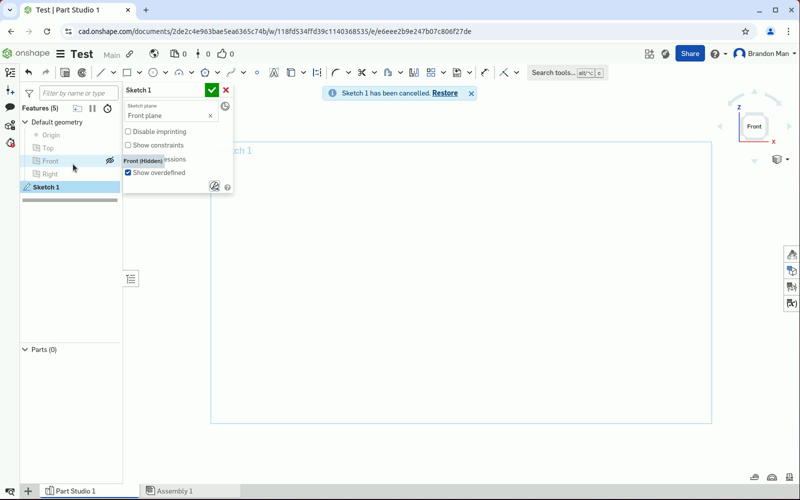
mouse_move(73, 352)
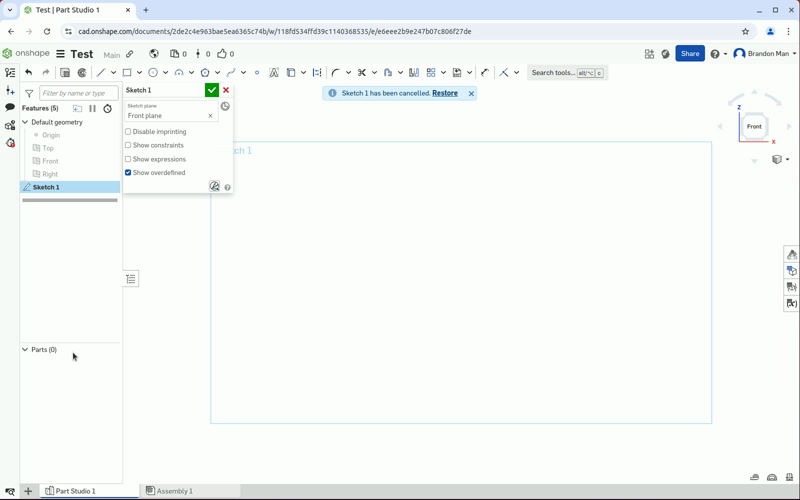
key(y)
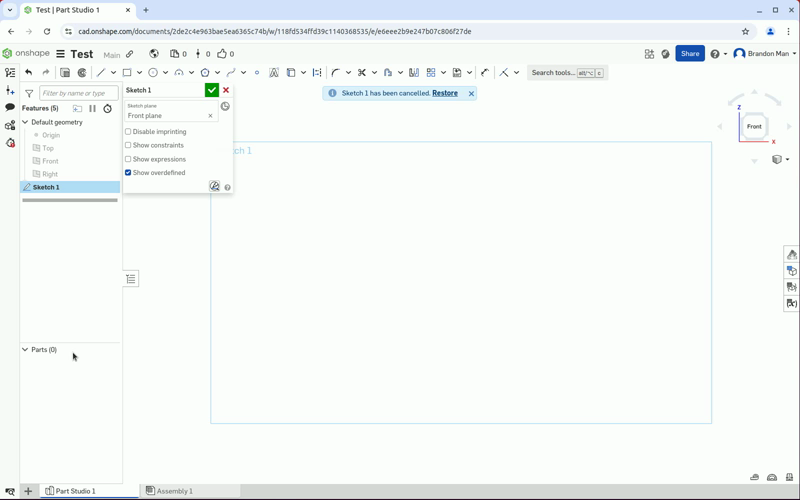
key(l)
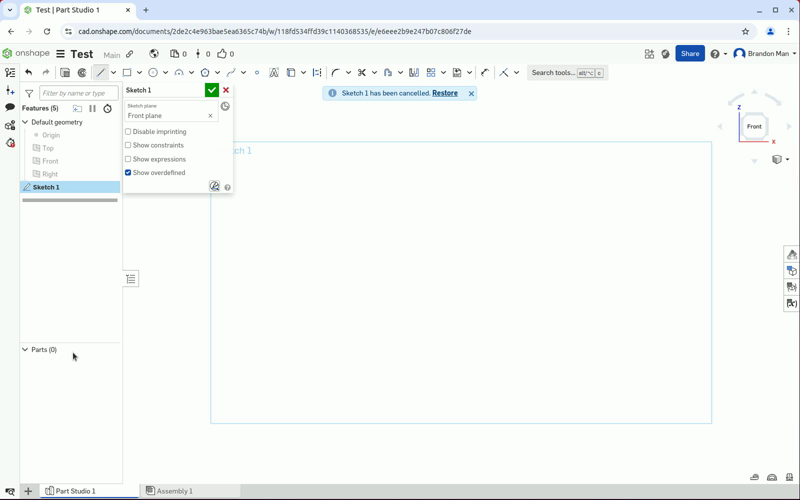
key_down(shift)
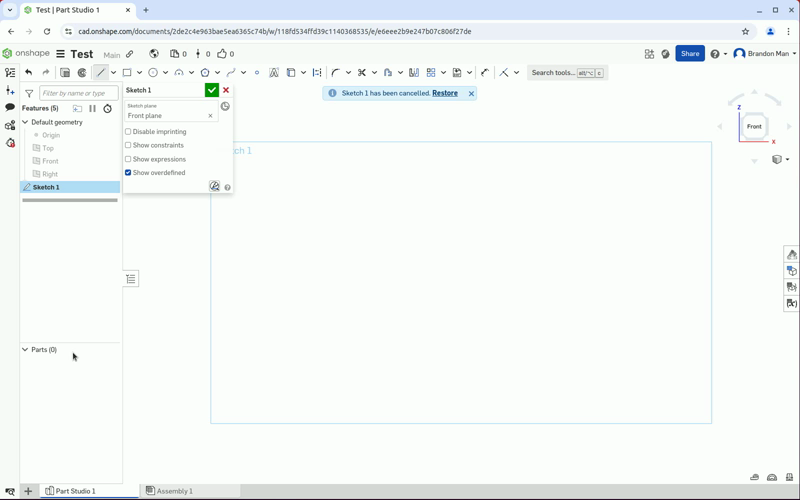
mouse_move(362, 282)
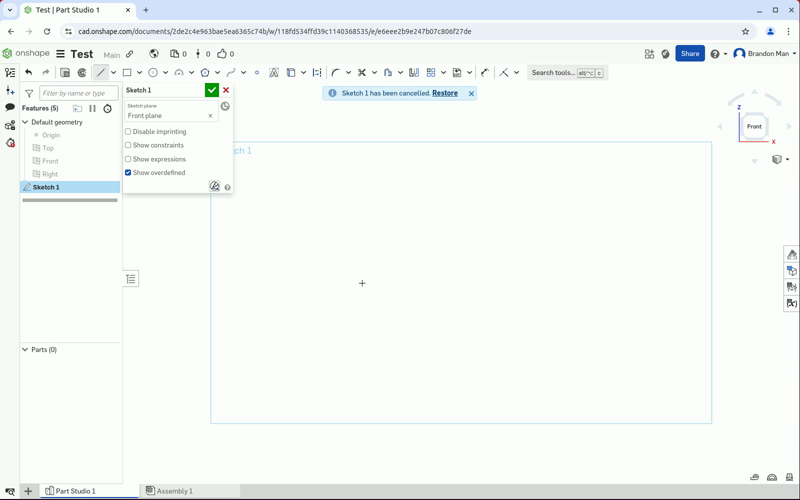
click(362, 282)
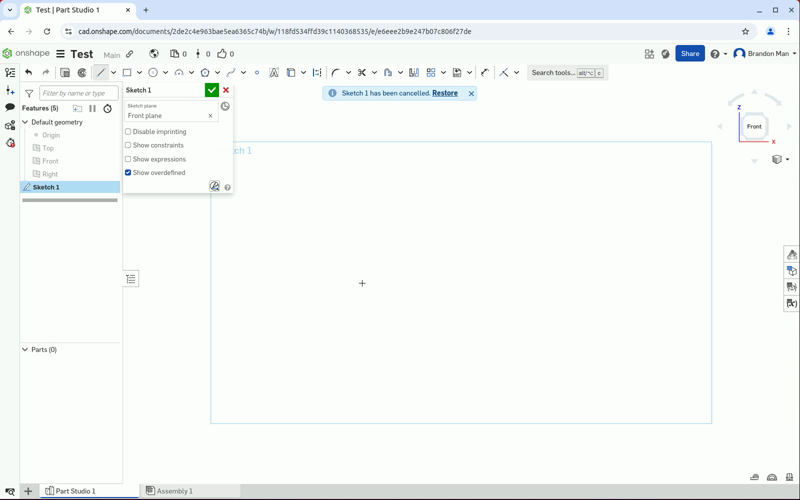
key_up(shift)
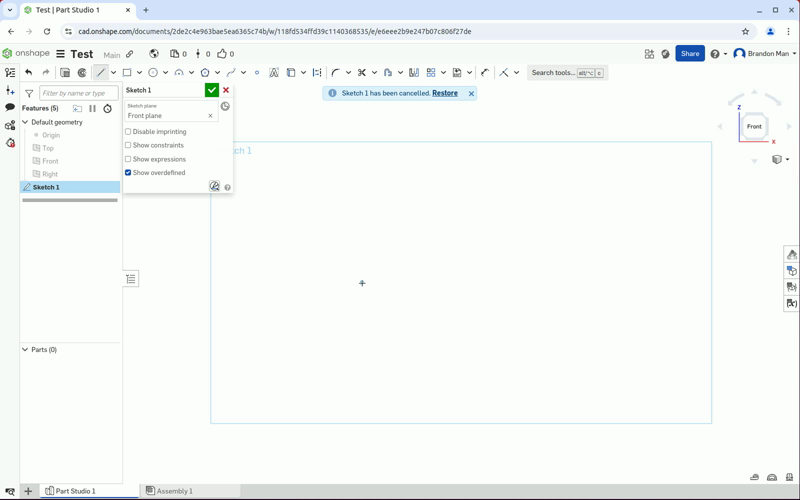
key_down(shift)
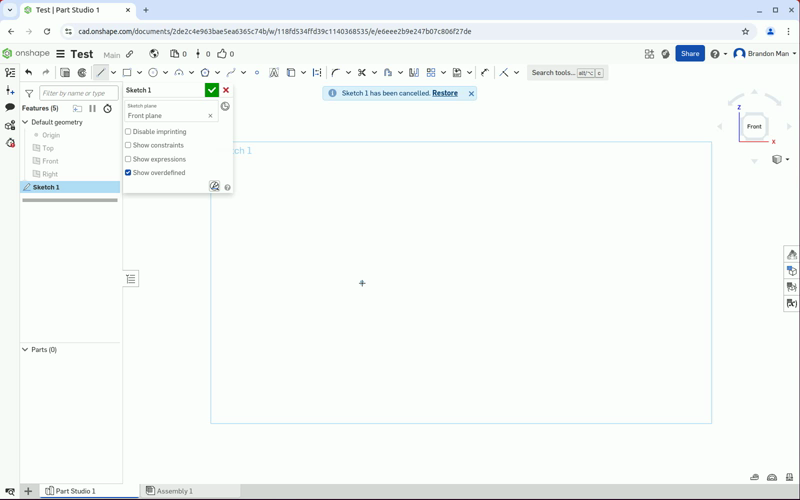
mouse_move(392, 282)
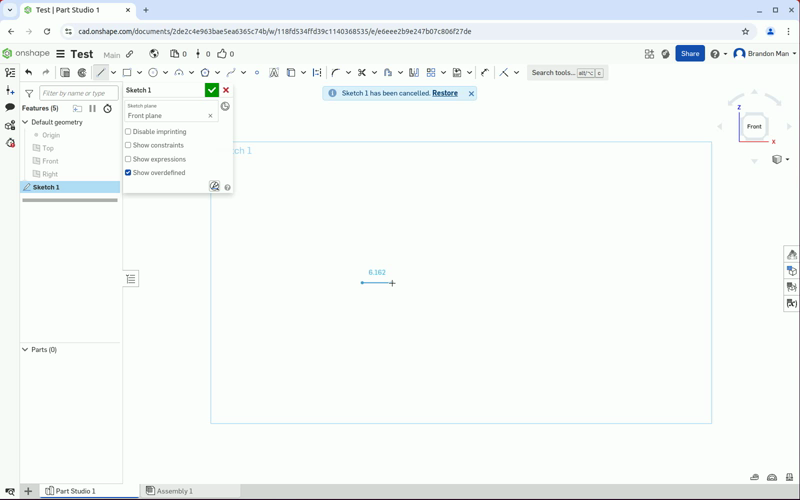
mouse_move(363, 282)
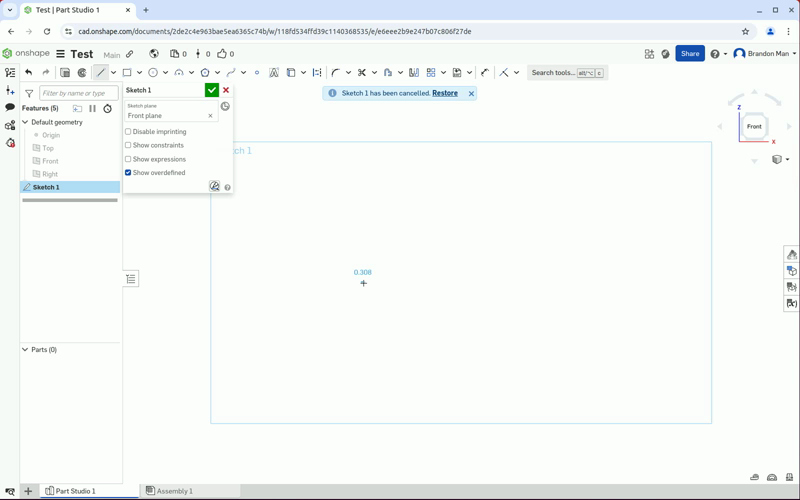
scroll(6)
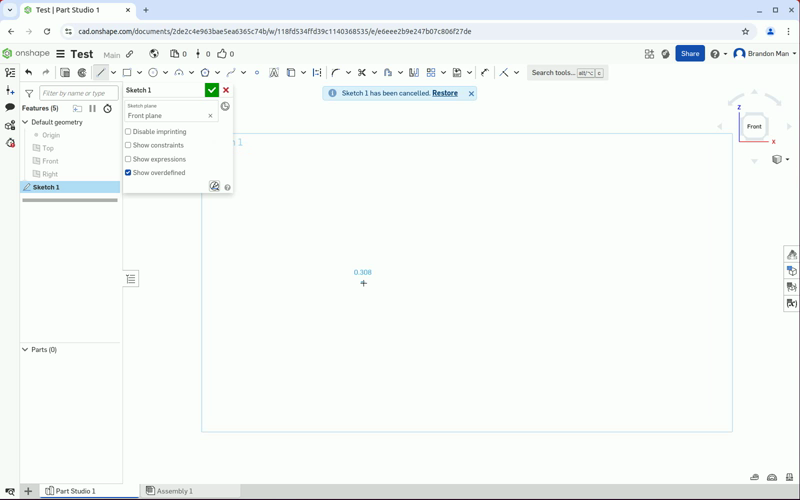
scroll(6)
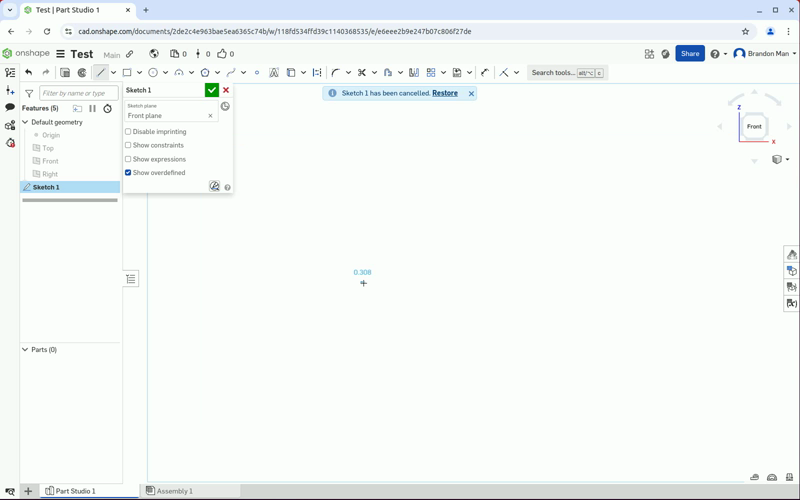
scroll(6)
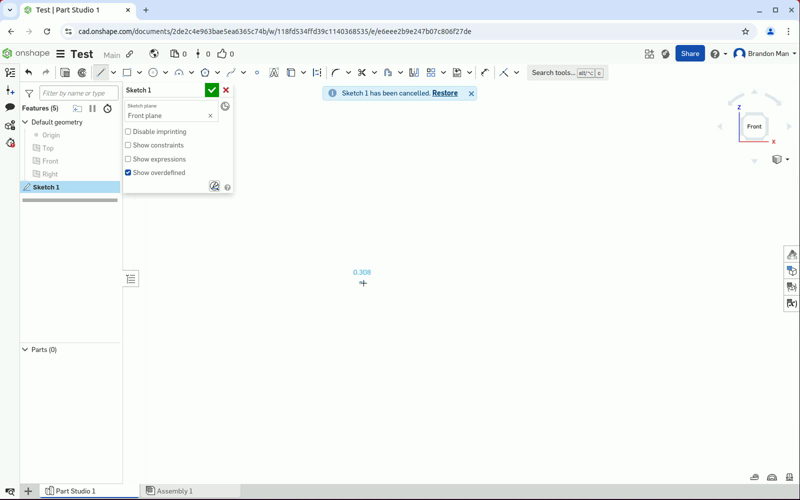
scroll(6)
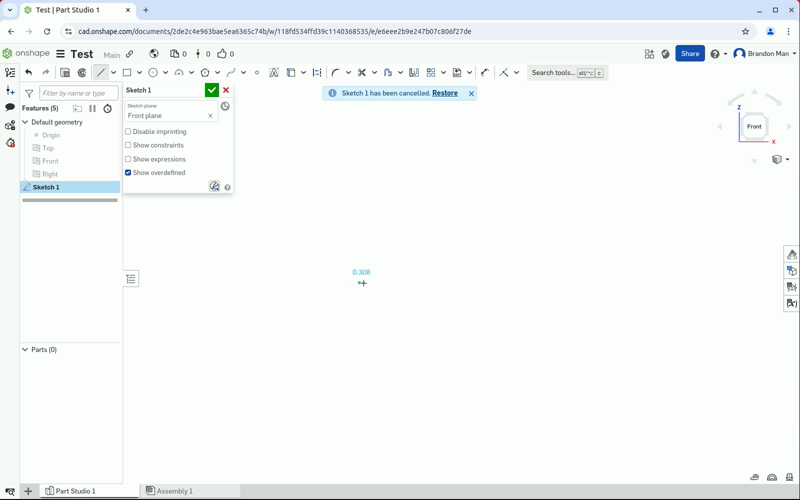
scroll(6)
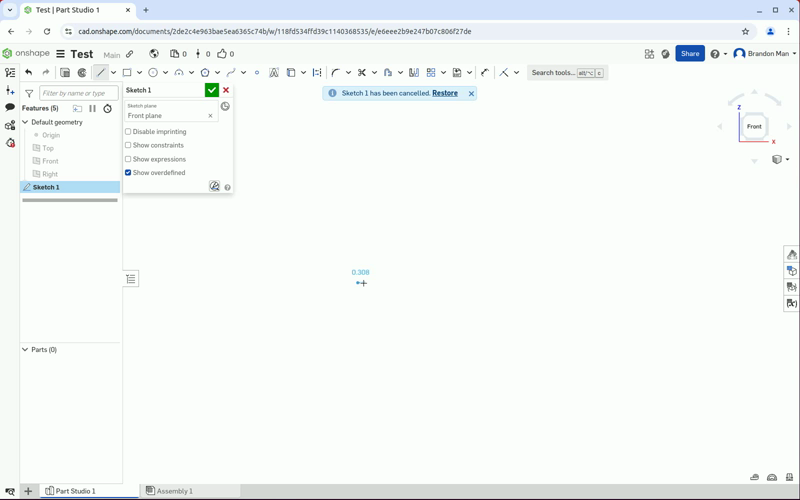
scroll(6)
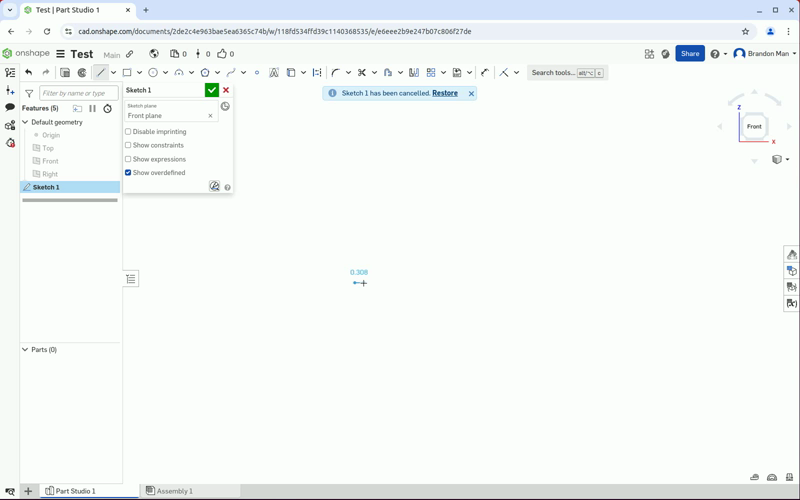
scroll(6)
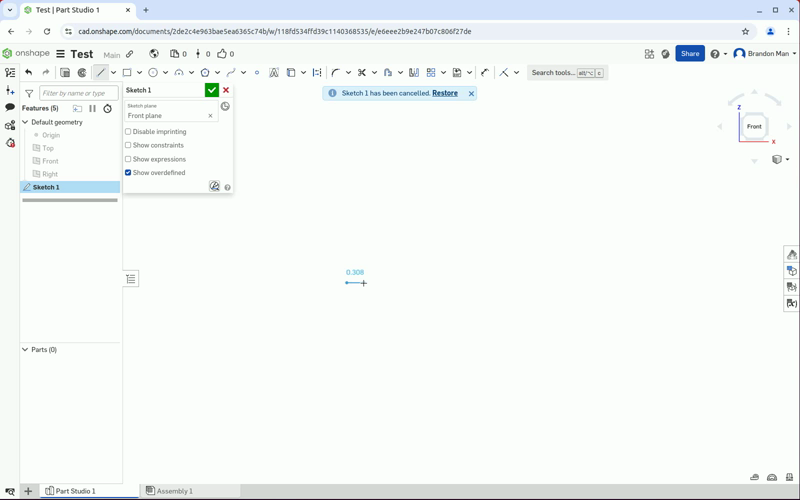
click(363, 282)
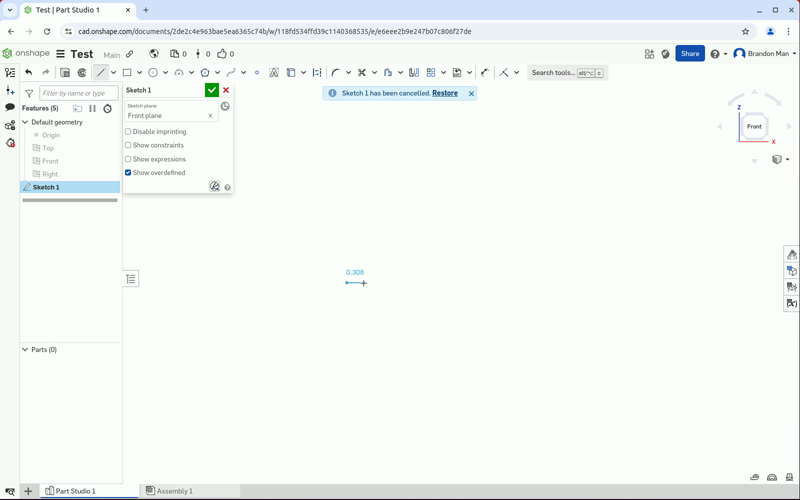
scroll(-6)
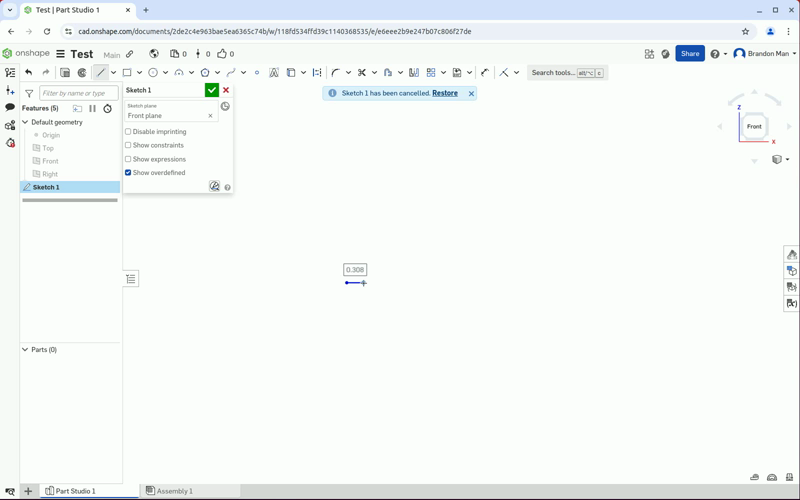
scroll(-6)
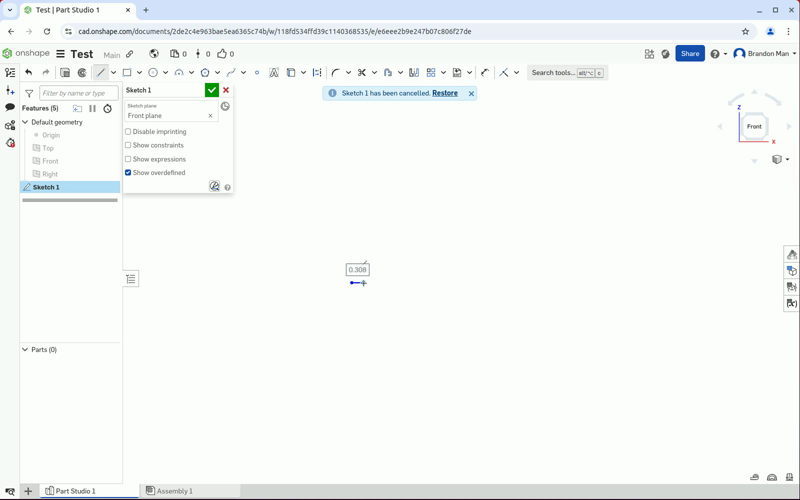
scroll(-6)
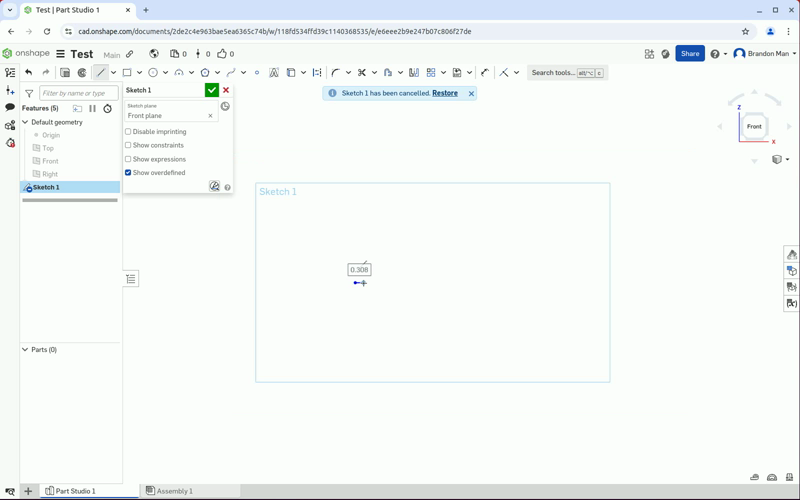
scroll(-6)
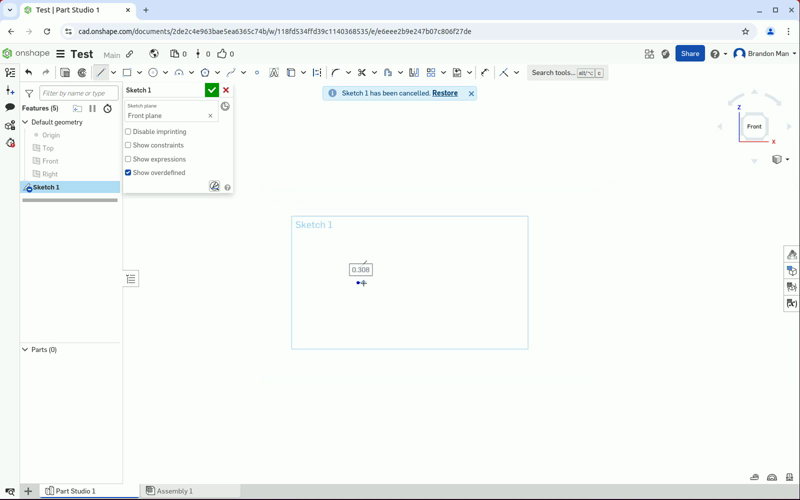
scroll(-6)
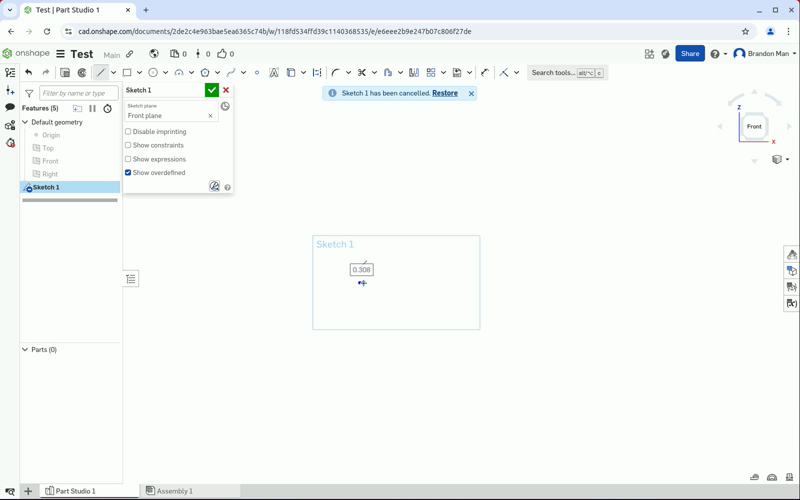
scroll(-6)
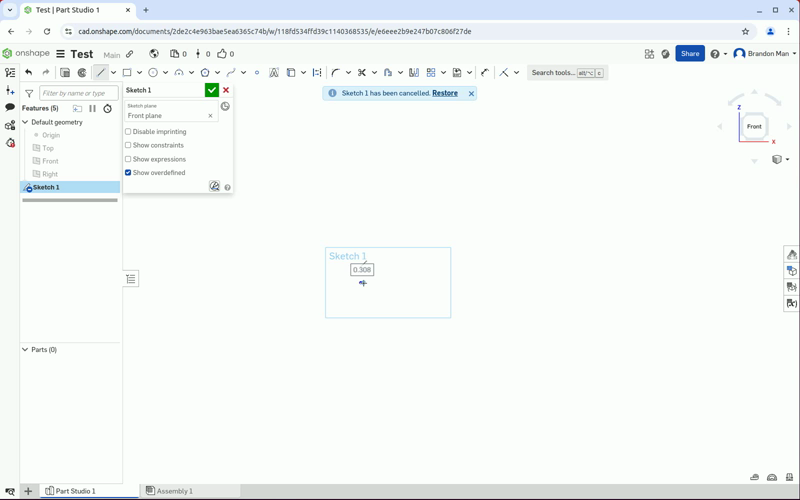
scroll(-6)
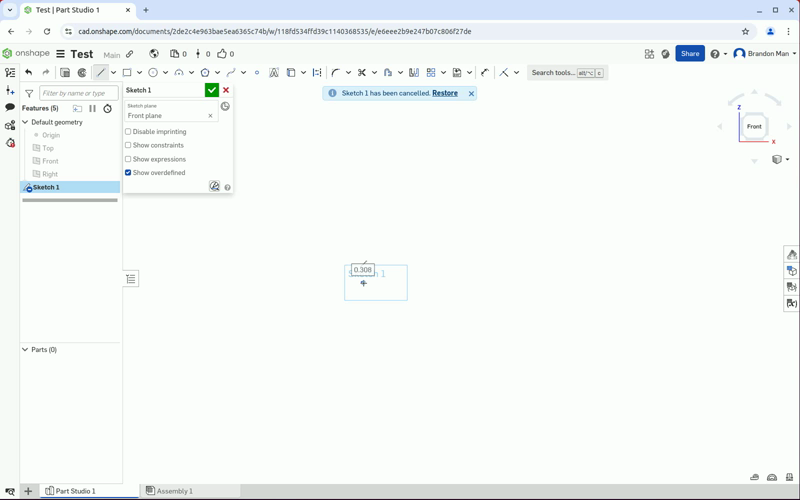
key_up(shift)
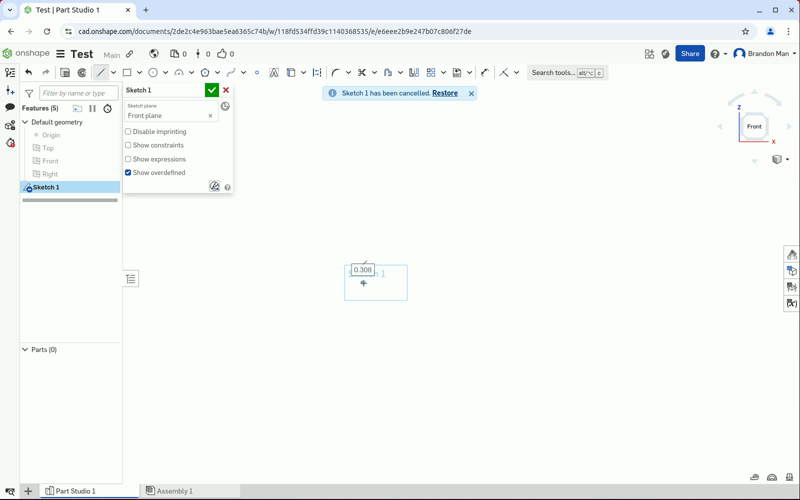
key(esc)
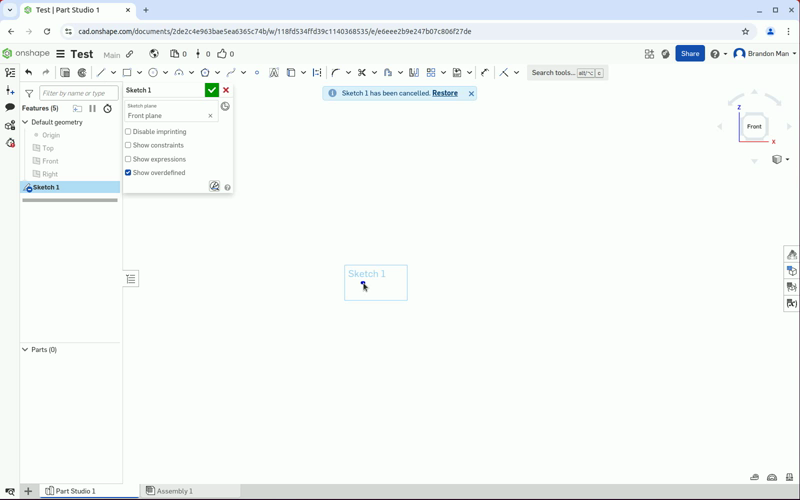
key(a)
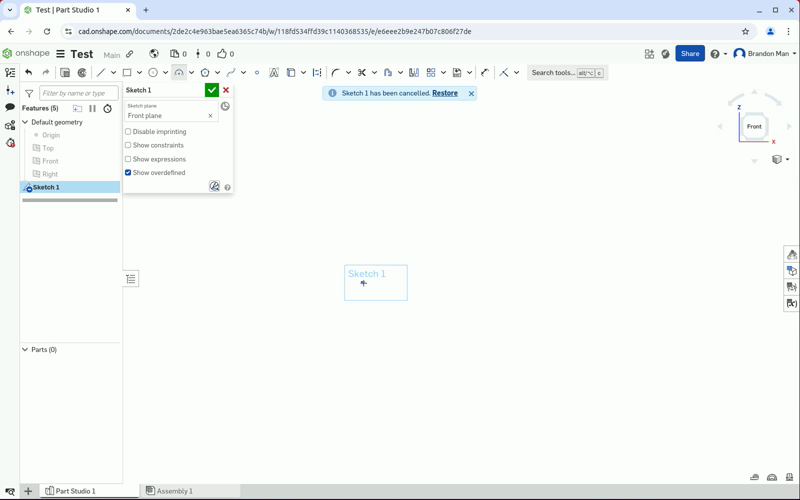
mouse_move(363, 282)
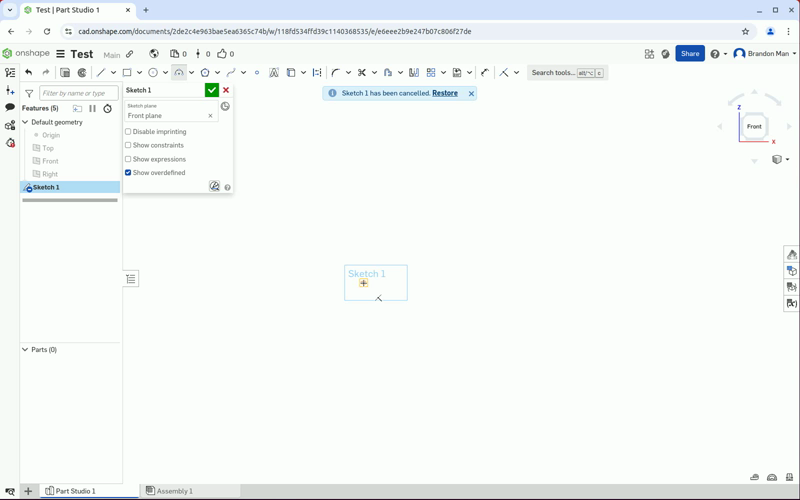
scroll(6)
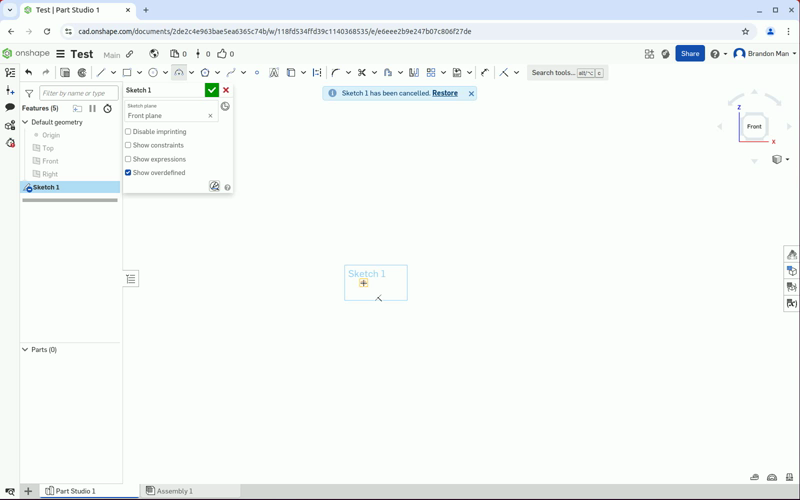
scroll(6)
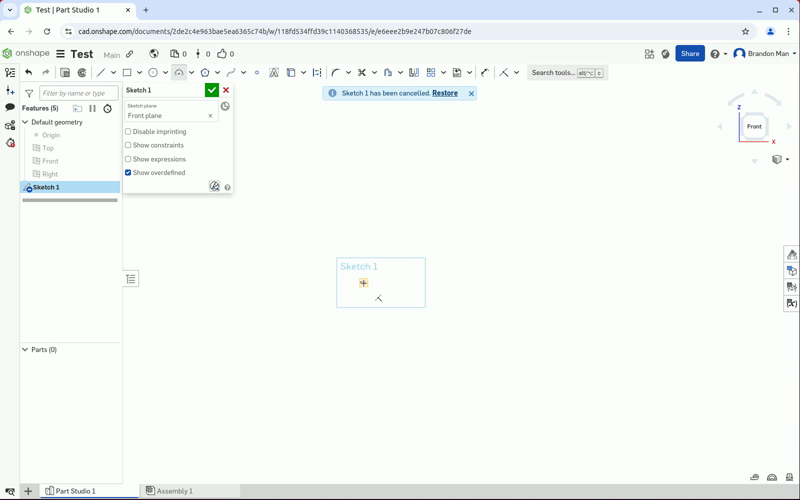
scroll(6)
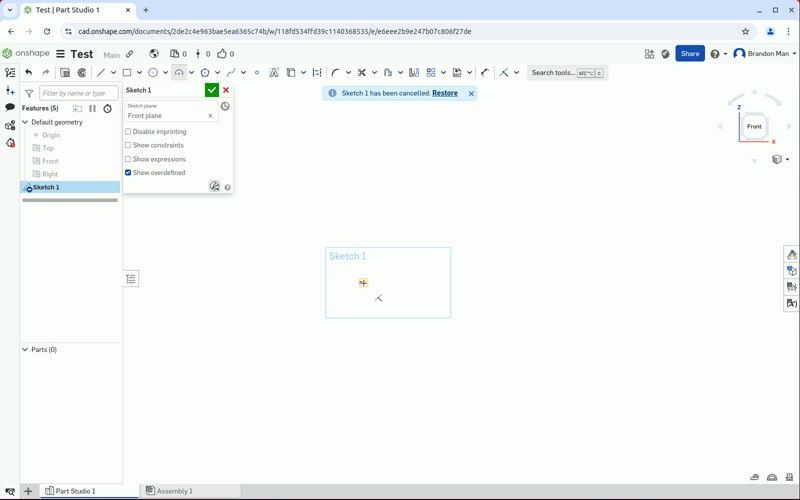
scroll(6)
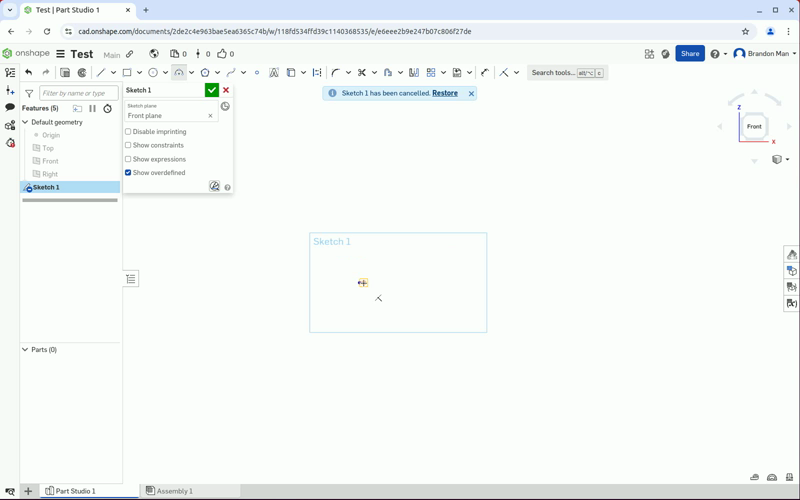
scroll(6)
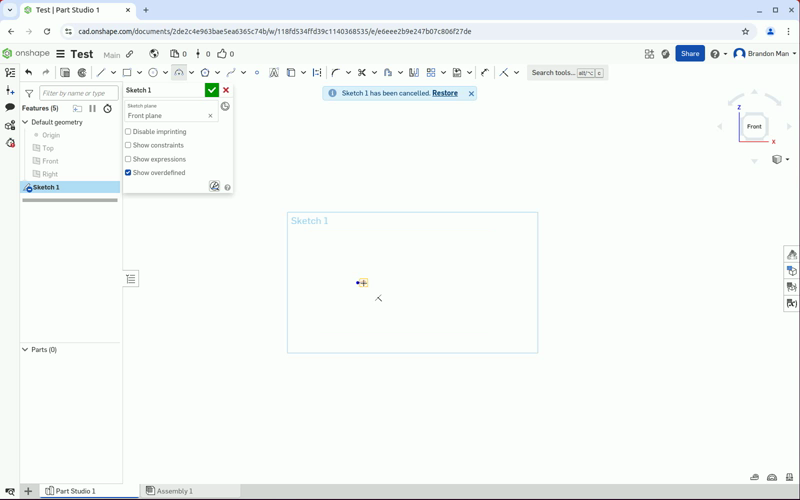
scroll(6)
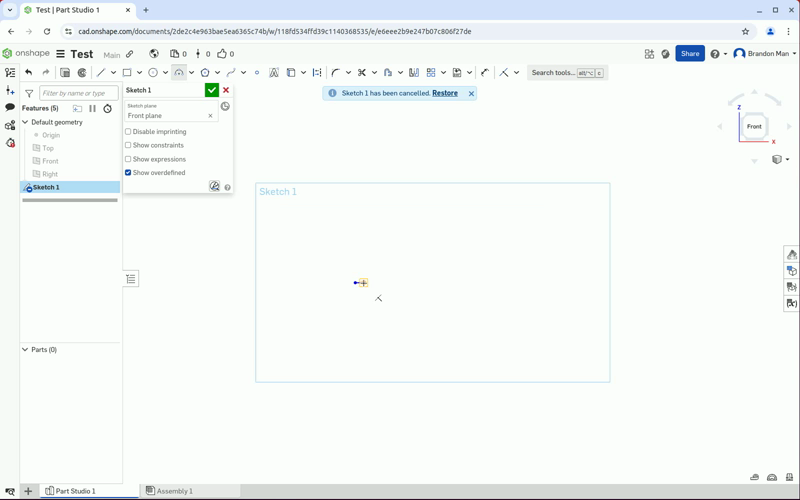
scroll(6)
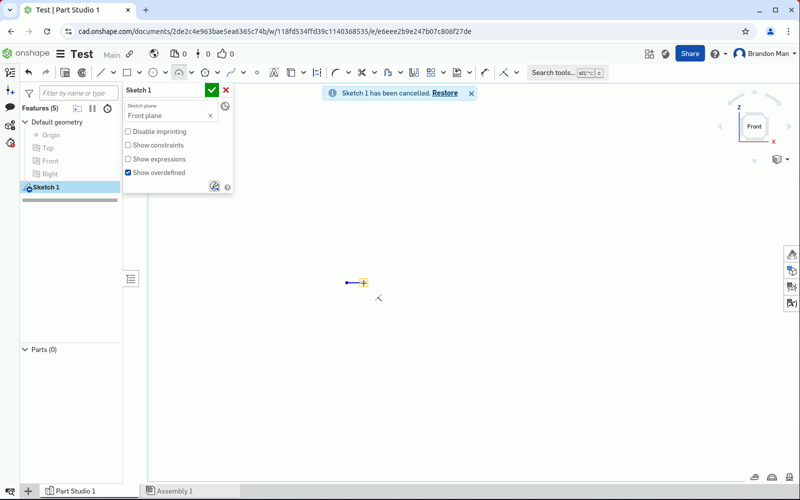
click(363, 282)
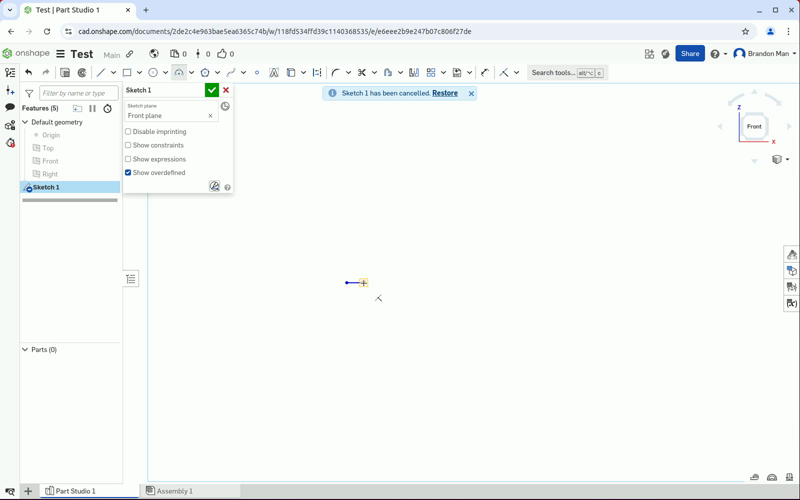
scroll(-6)
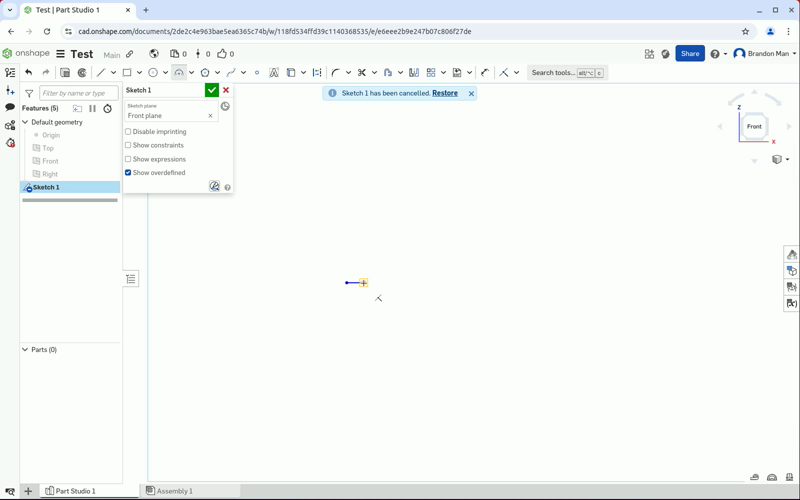
scroll(-6)
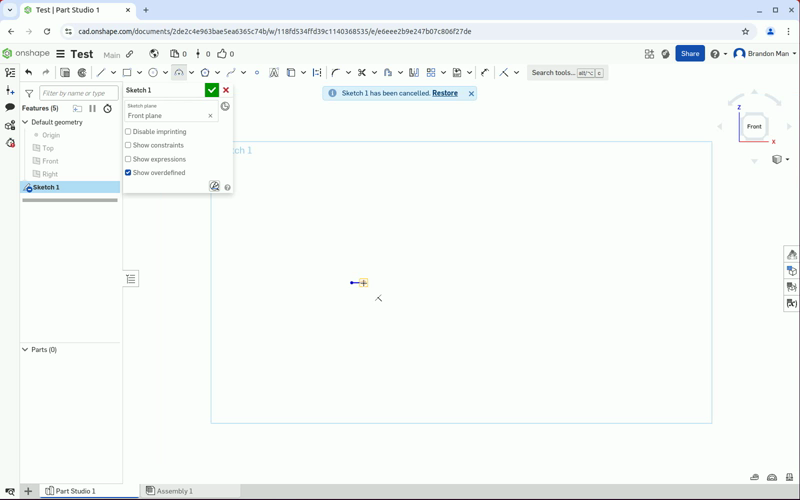
scroll(-6)
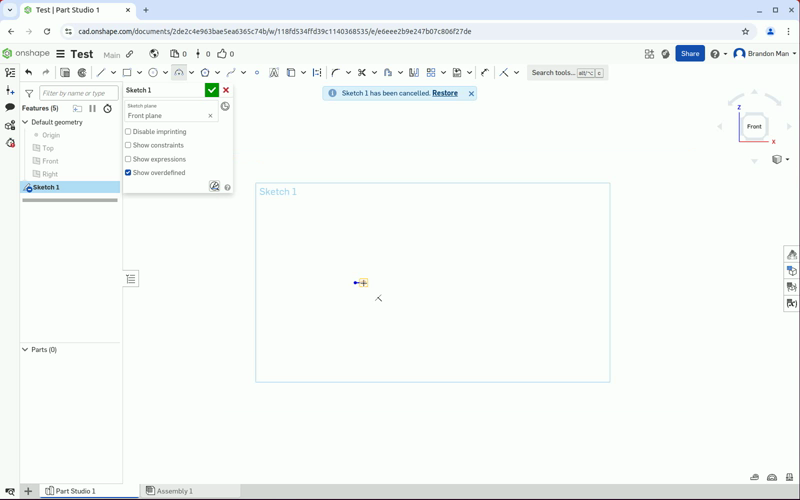
scroll(-6)
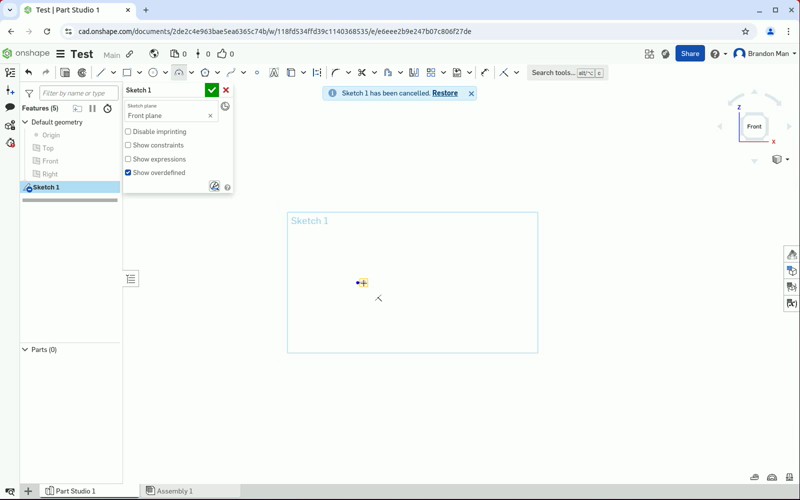
scroll(-6)
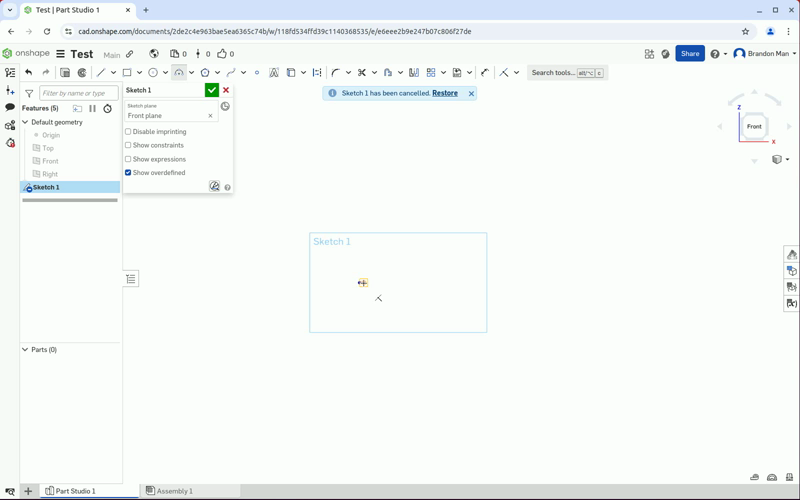
scroll(-6)
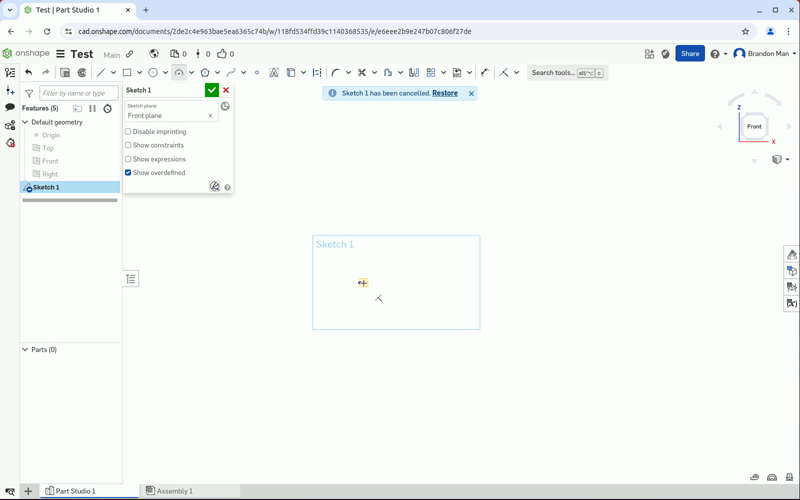
scroll(-6)
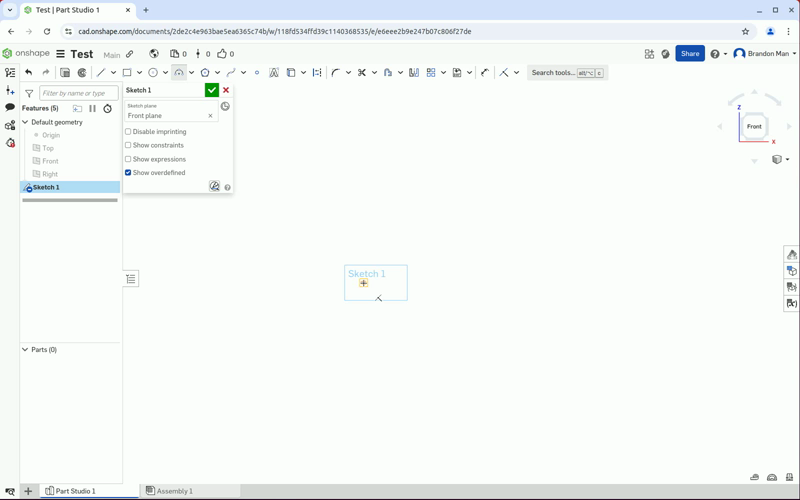
key_down(shift)
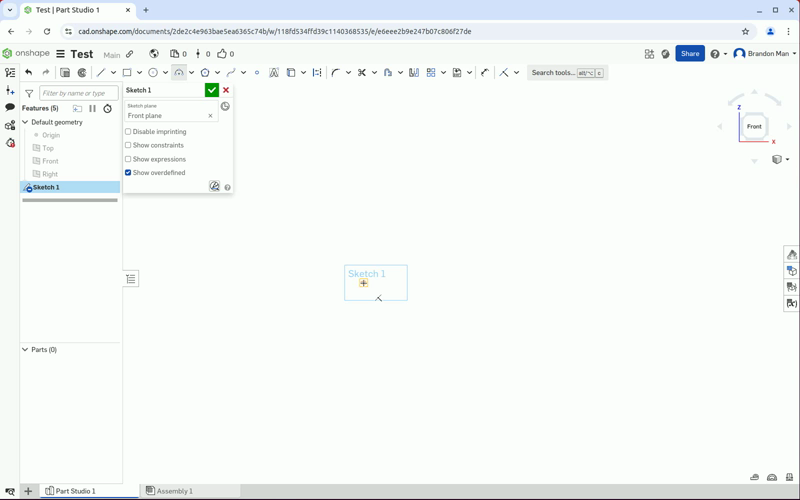
mouse_move(366, 277)
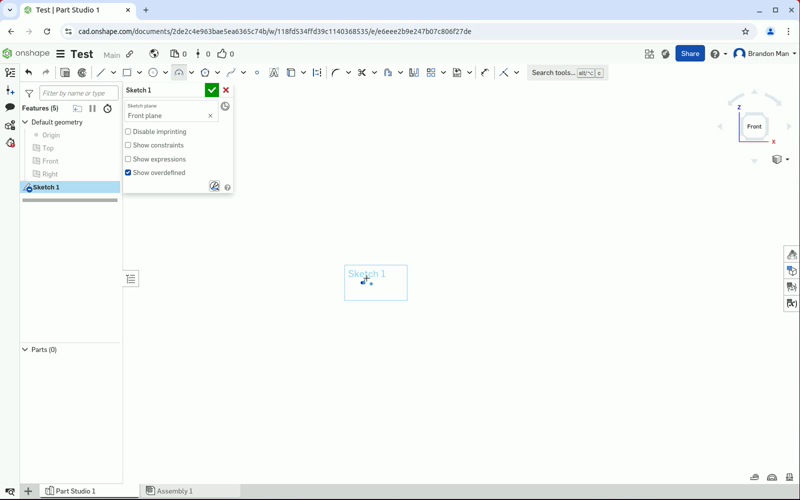
scroll(6)
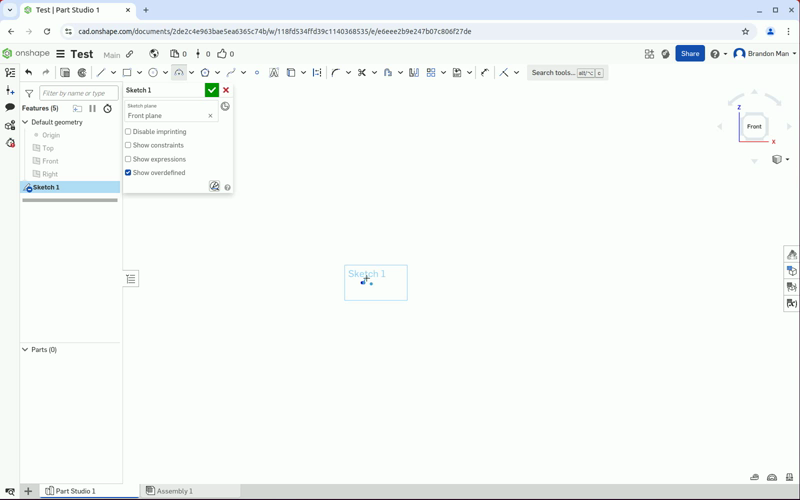
scroll(6)
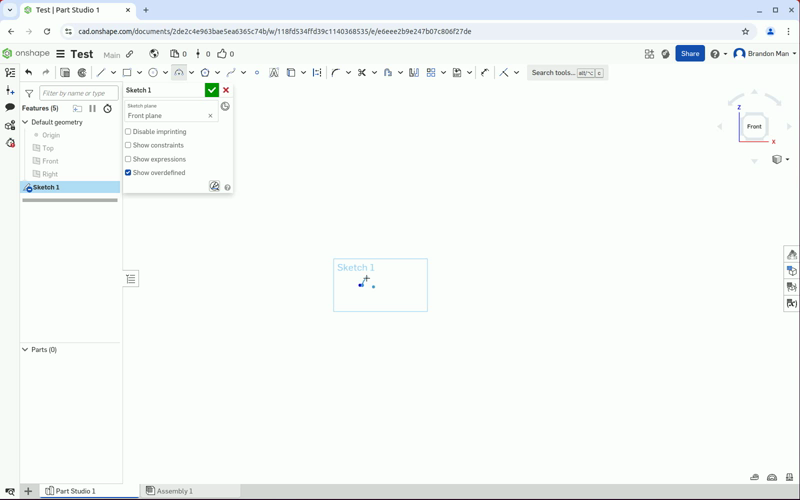
scroll(6)
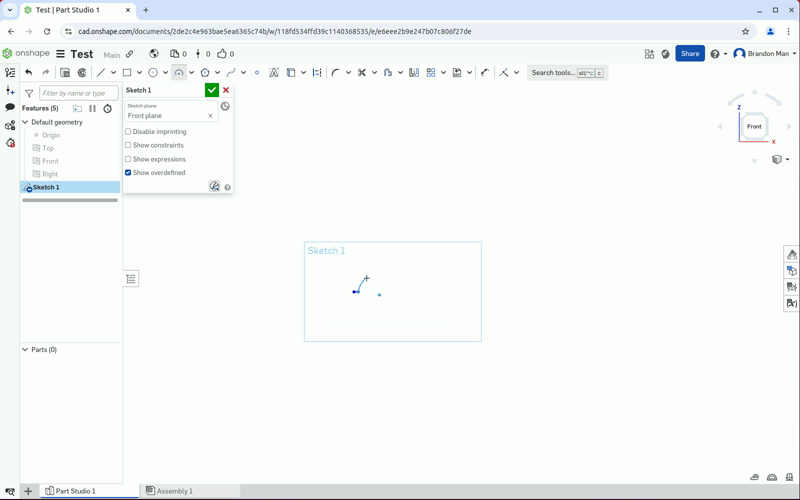
scroll(6)
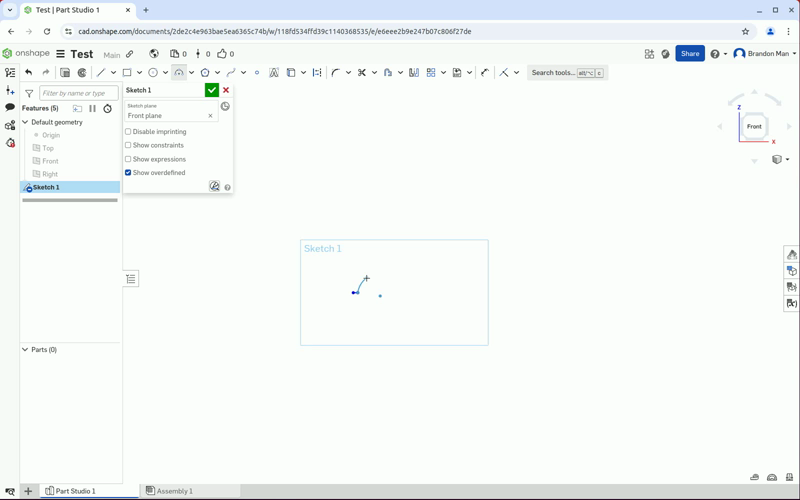
scroll(6)
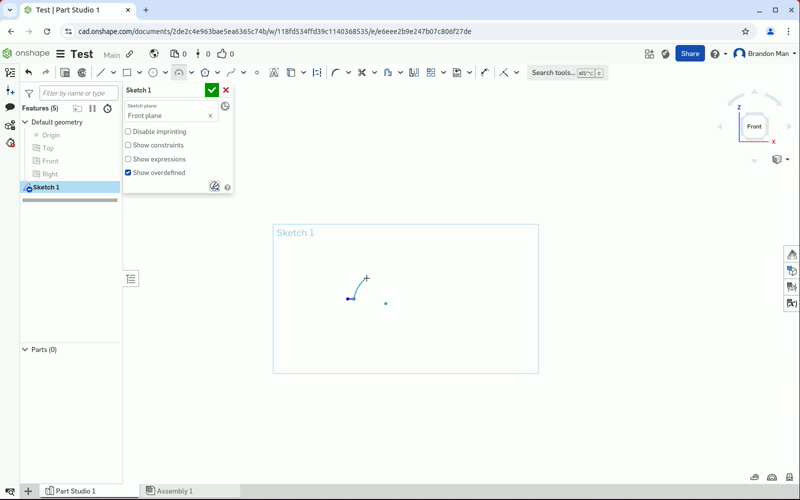
scroll(6)
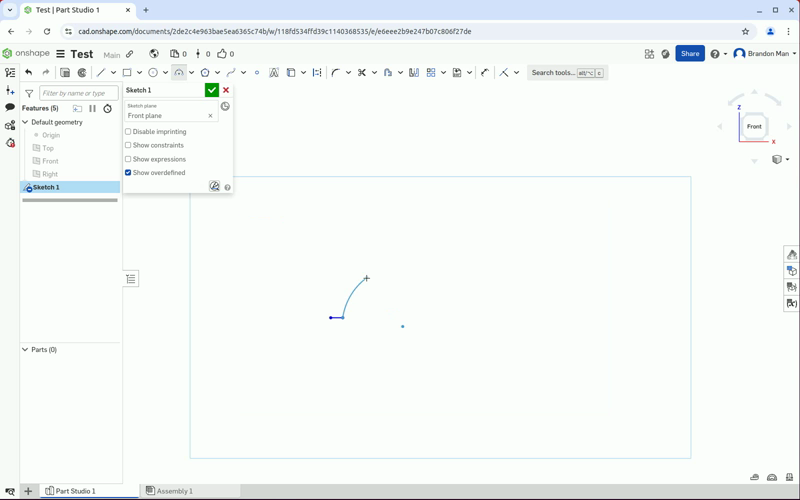
scroll(6)
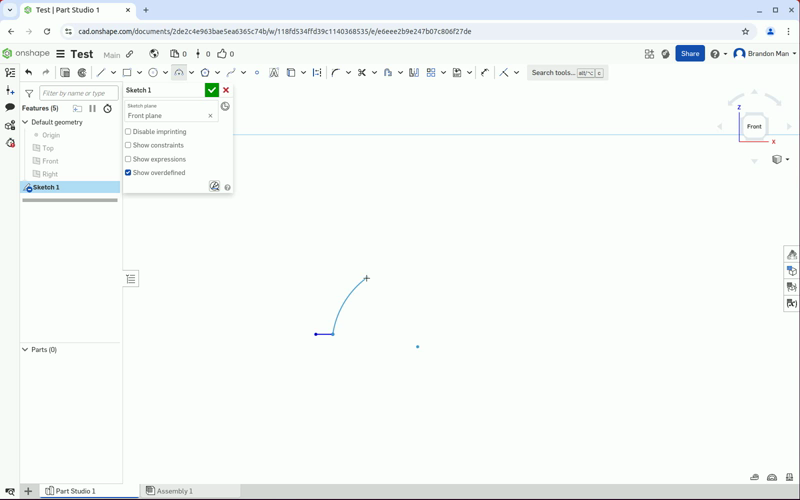
click(366, 277)
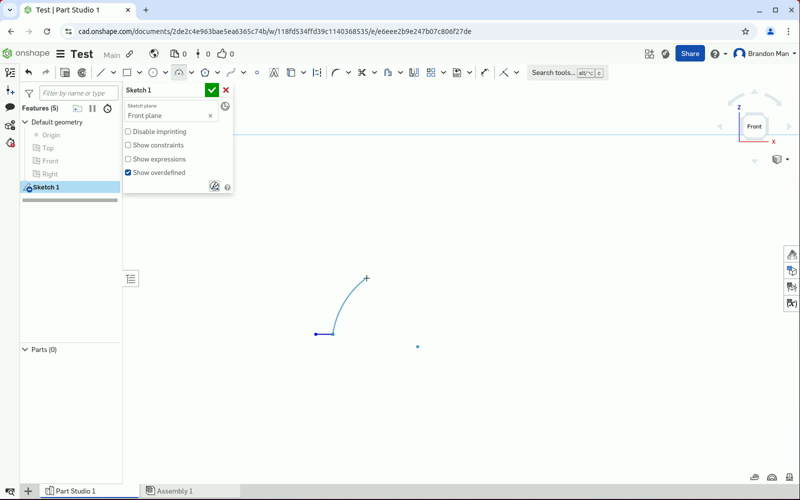
scroll(-6)
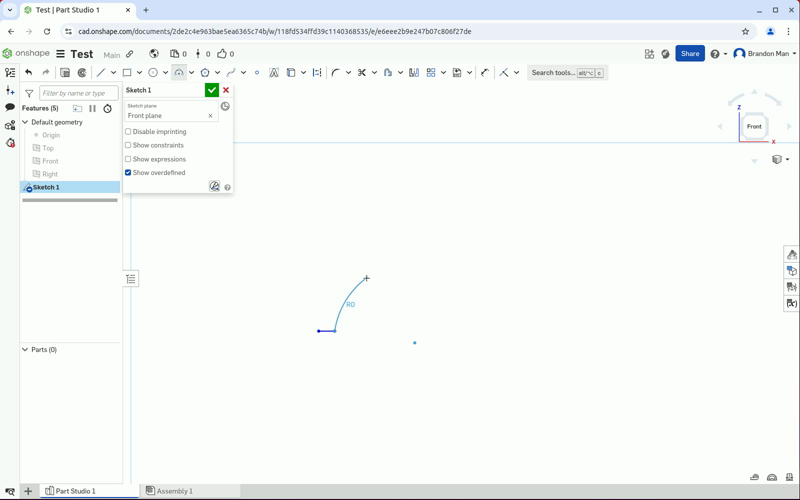
scroll(-6)
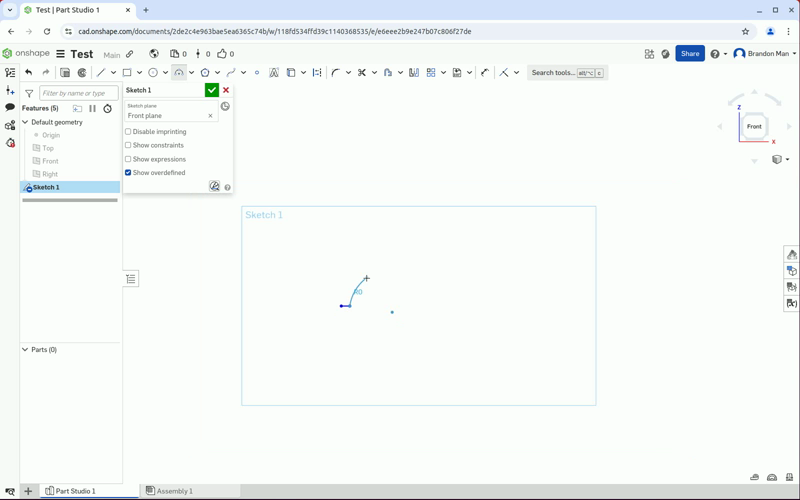
scroll(-6)
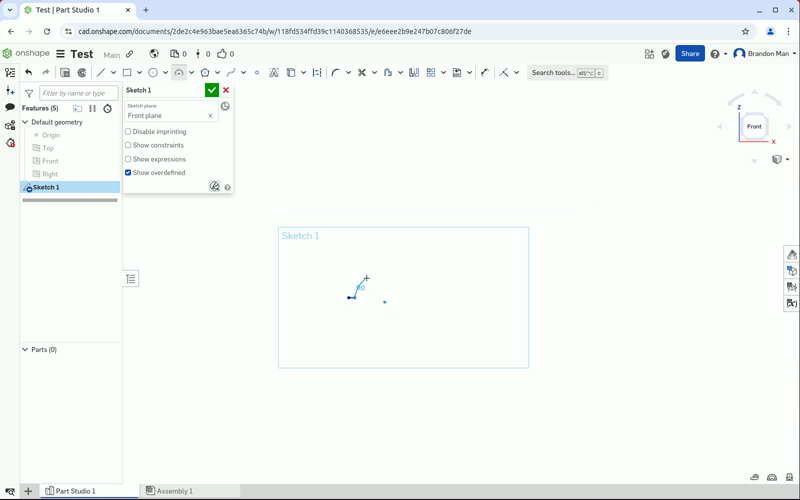
scroll(-6)
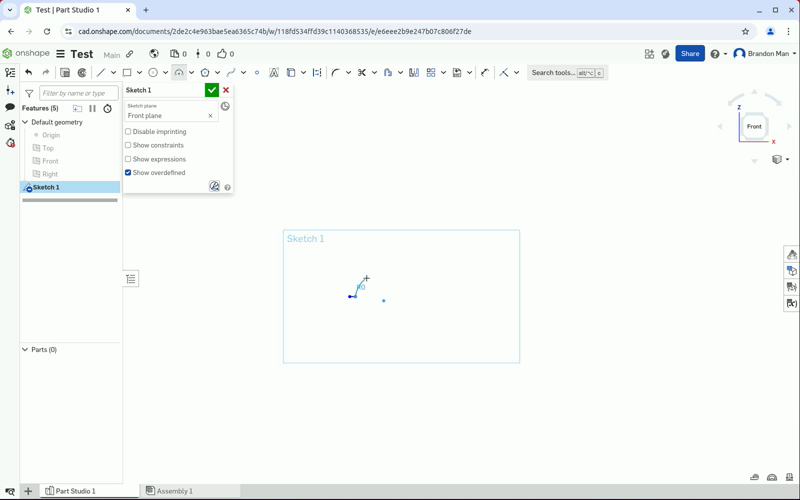
scroll(-6)
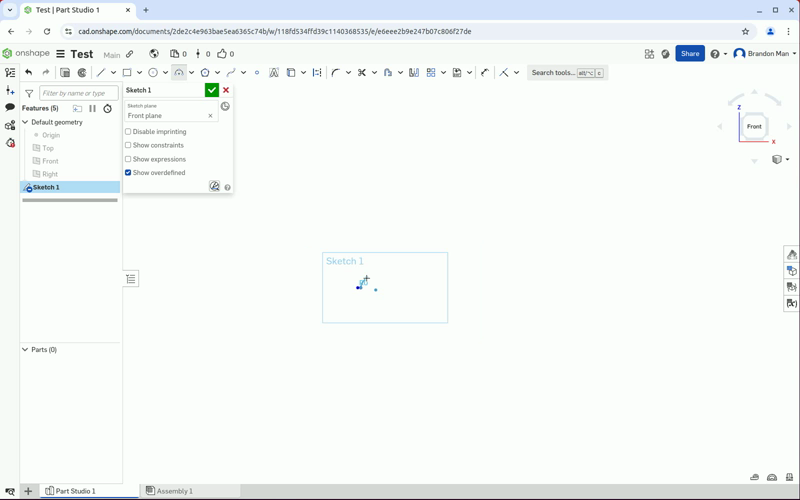
scroll(-6)
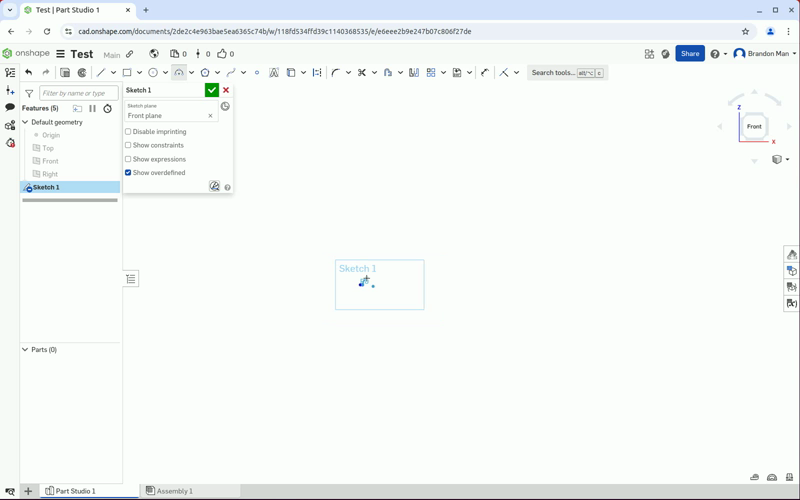
scroll(-6)
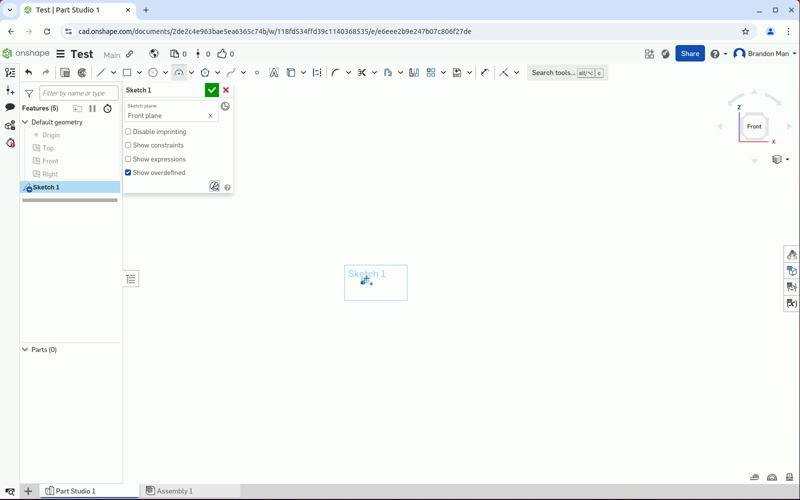
mouse_move(364, 279)
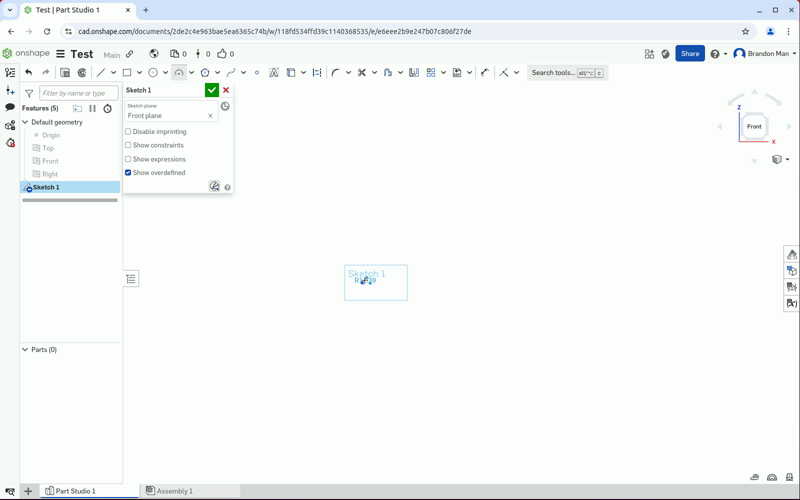
scroll(6)
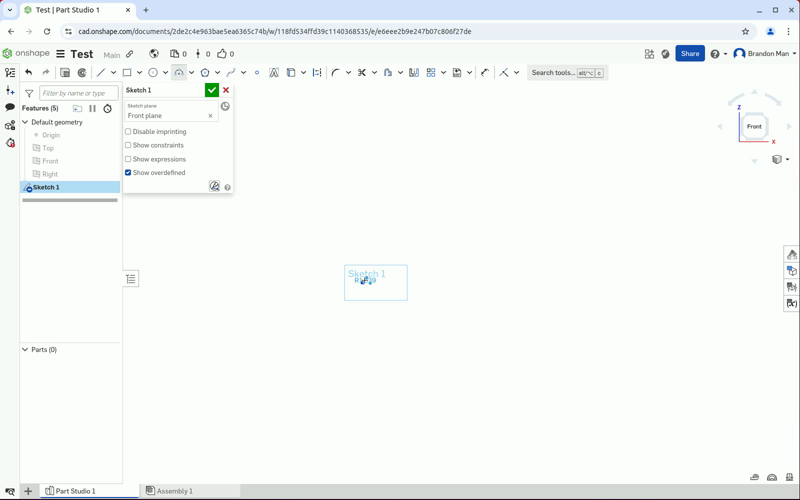
scroll(6)
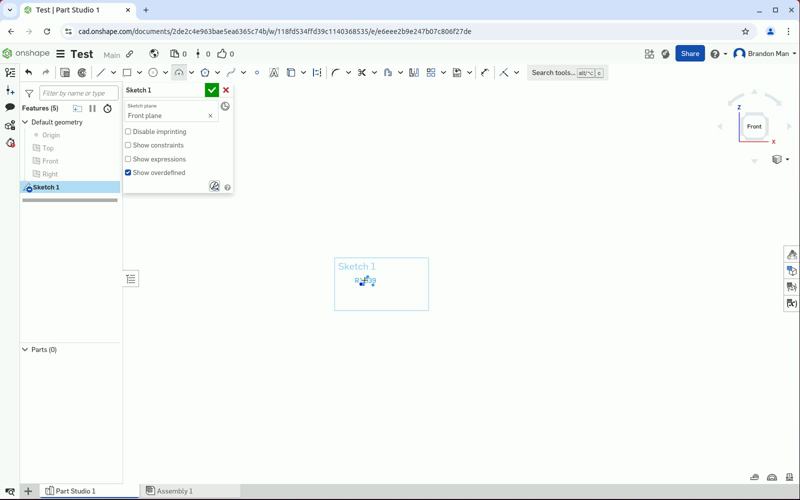
scroll(6)
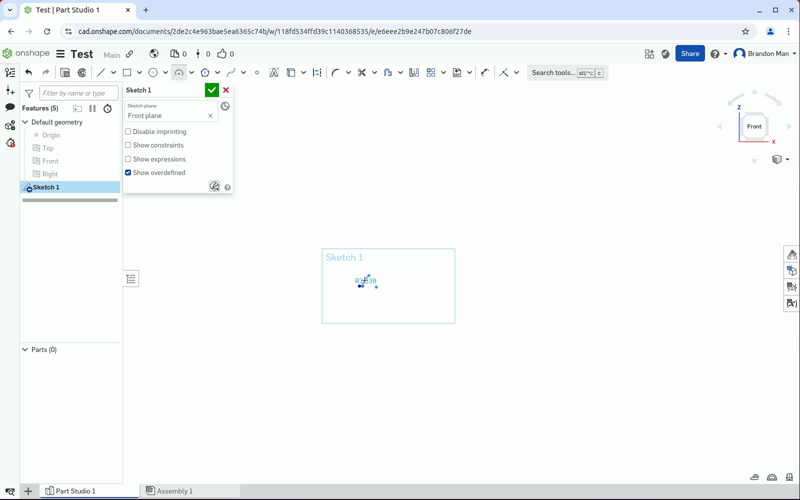
scroll(6)
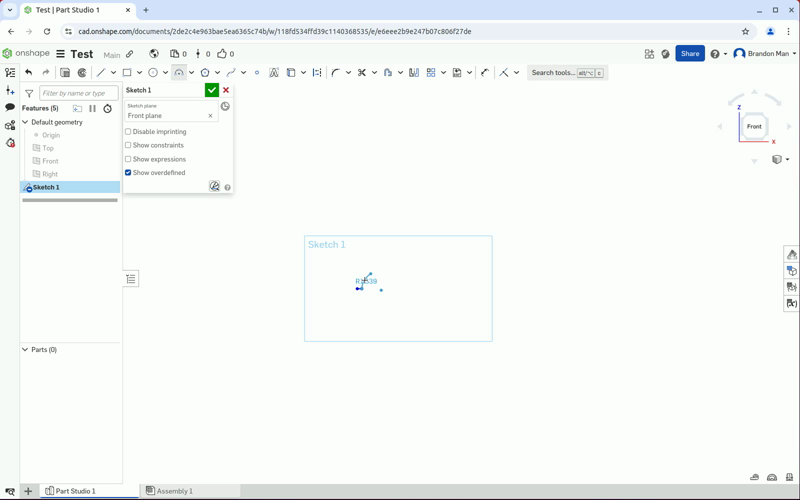
scroll(6)
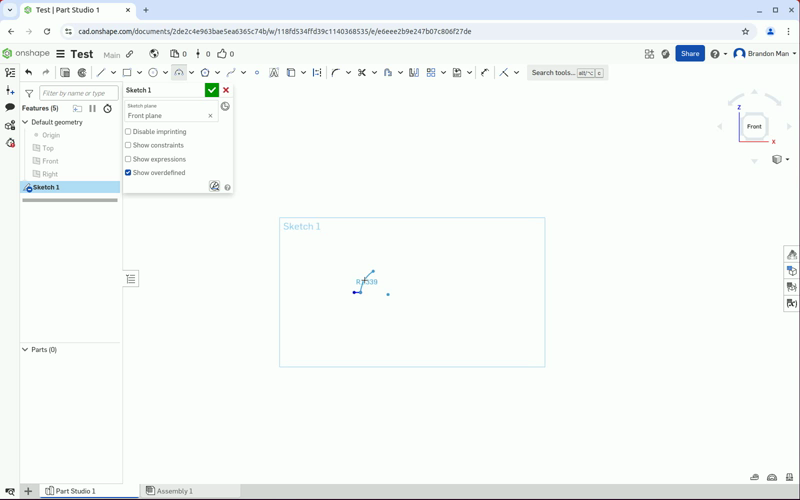
scroll(6)
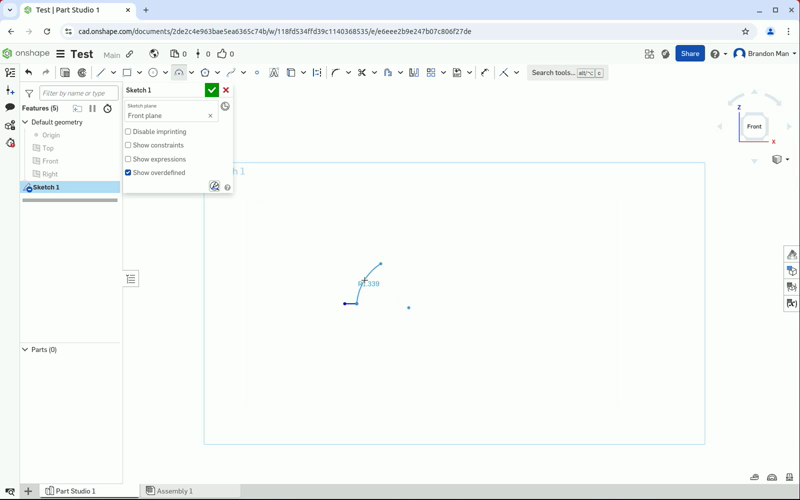
scroll(6)
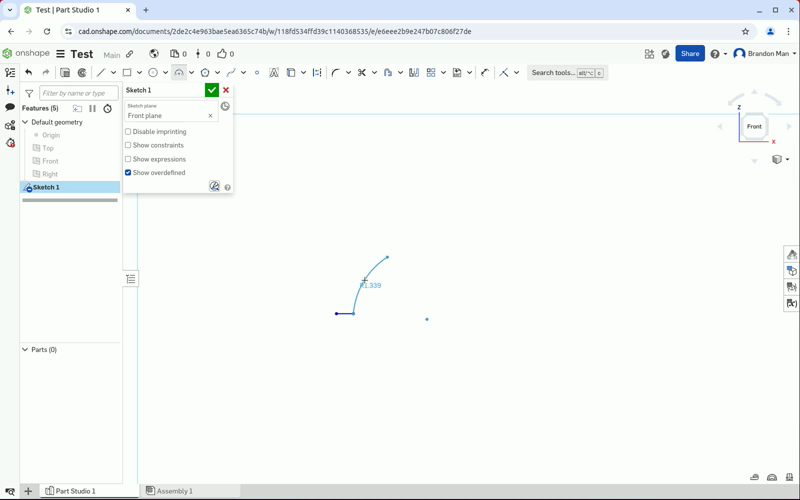
click(364, 279)
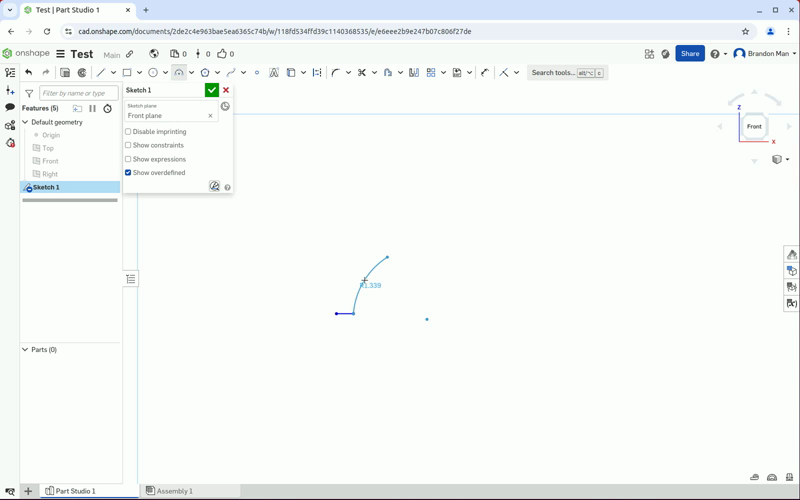
scroll(-6)
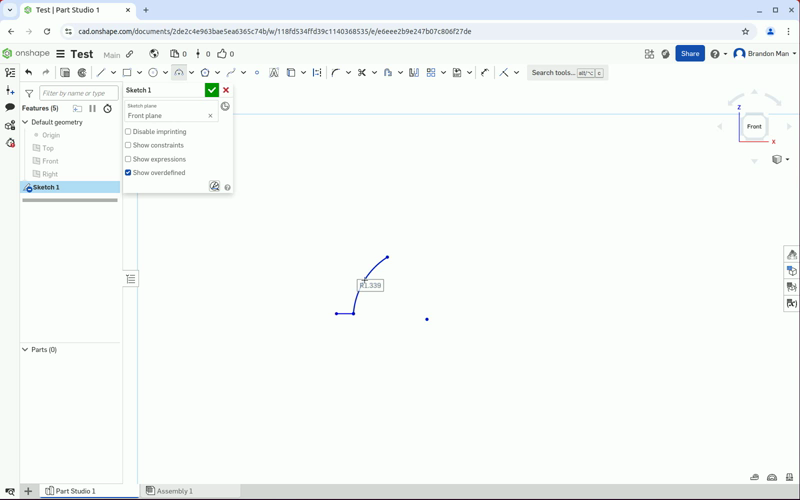
scroll(-6)
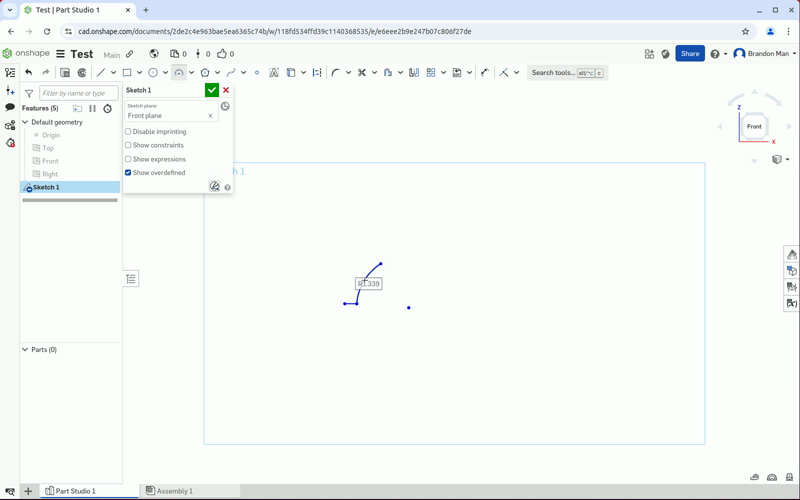
scroll(-6)
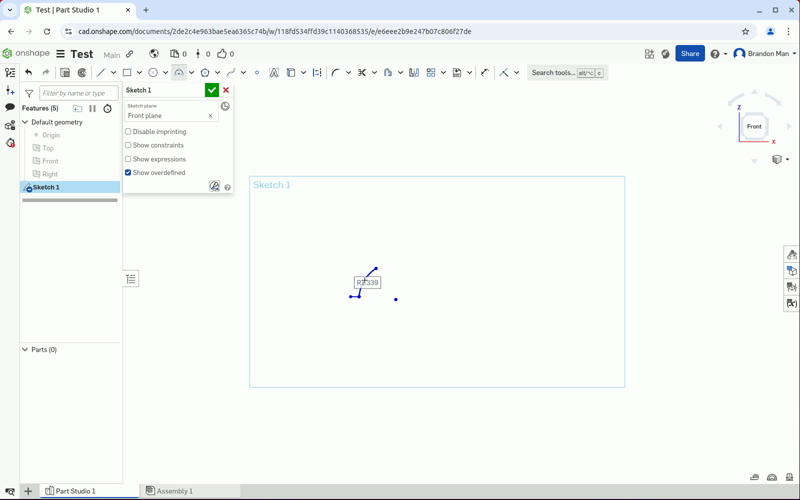
scroll(-6)
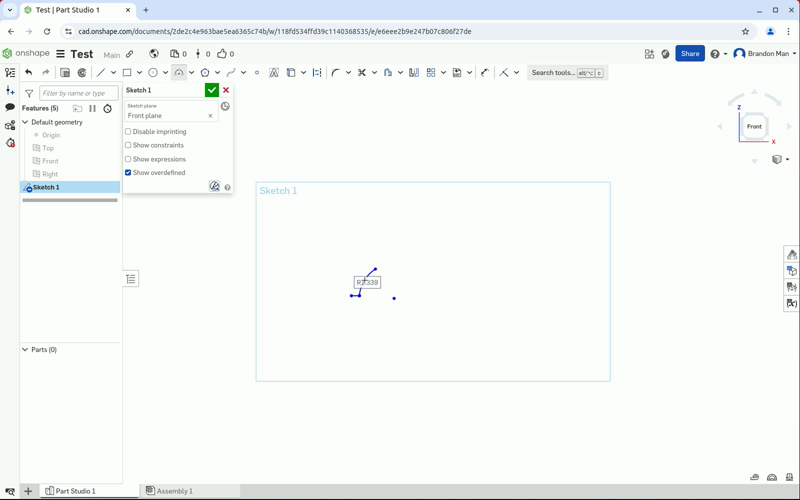
scroll(-6)
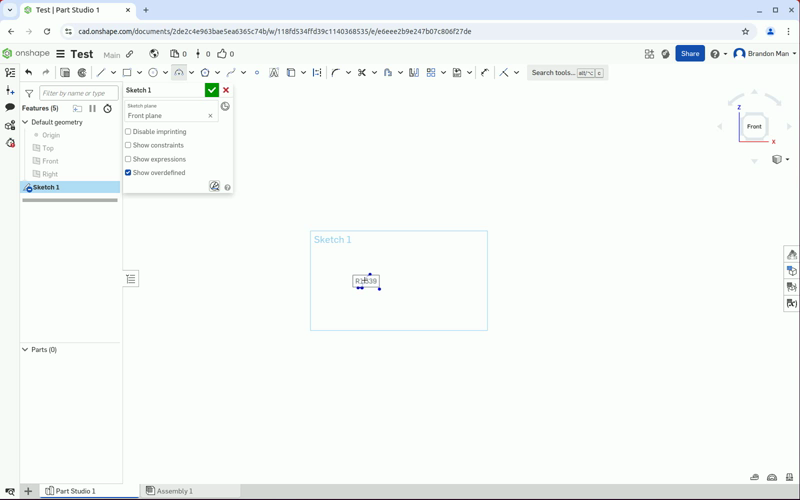
scroll(-6)
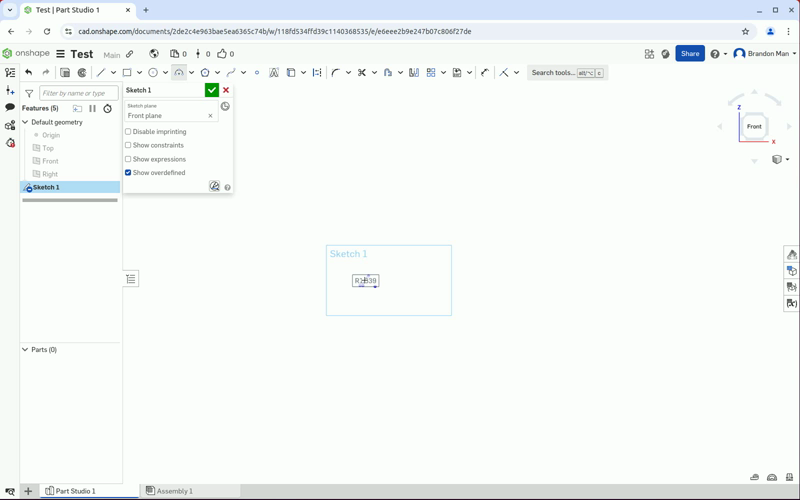
scroll(-6)
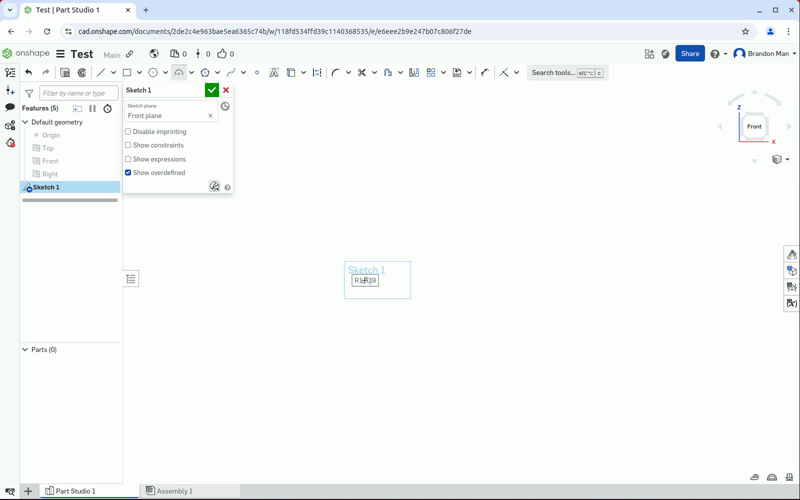
key_up(shift)
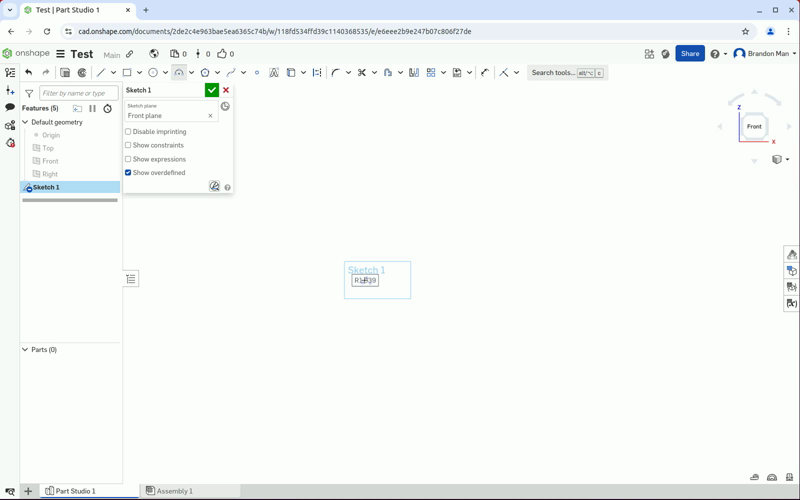
key(esc)
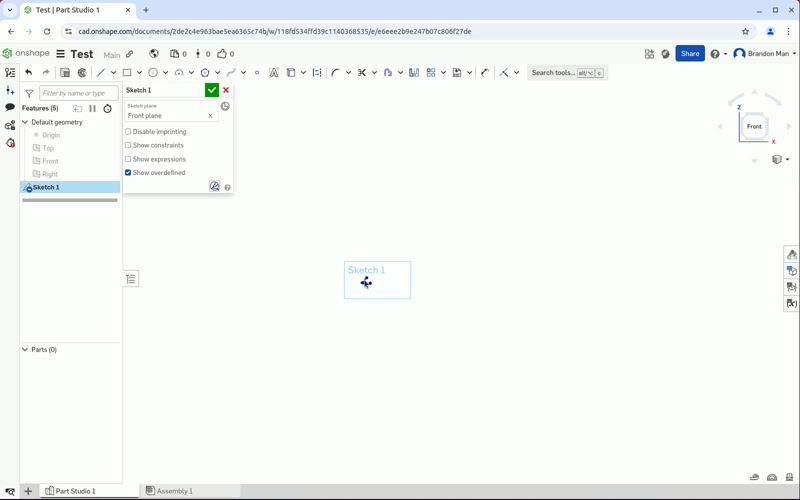
key(l)
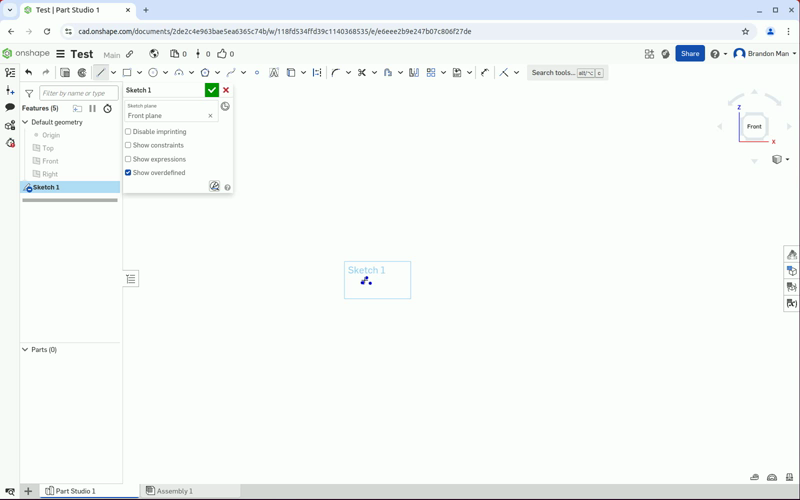
mouse_move(366, 277)
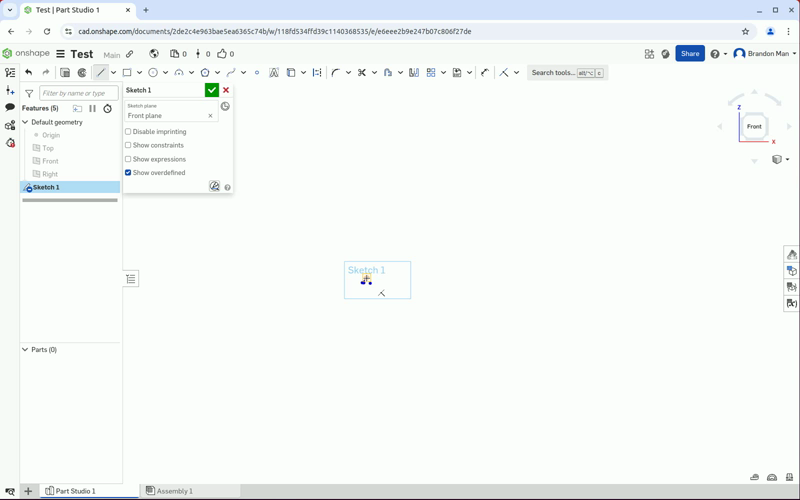
scroll(6)
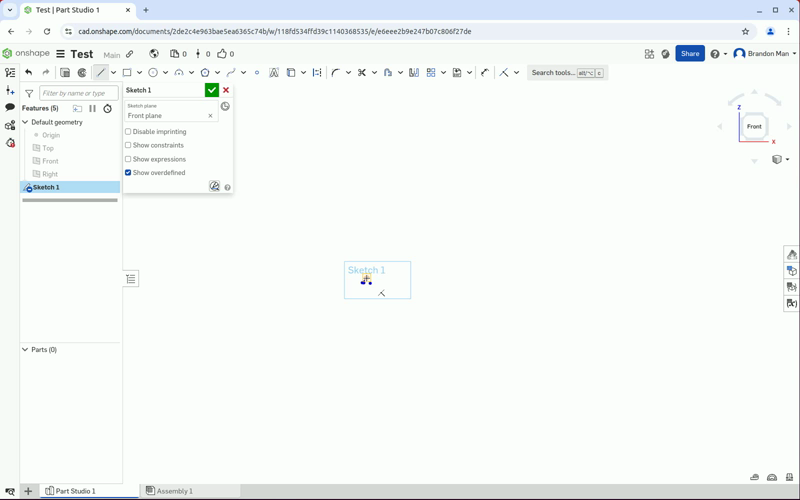
scroll(6)
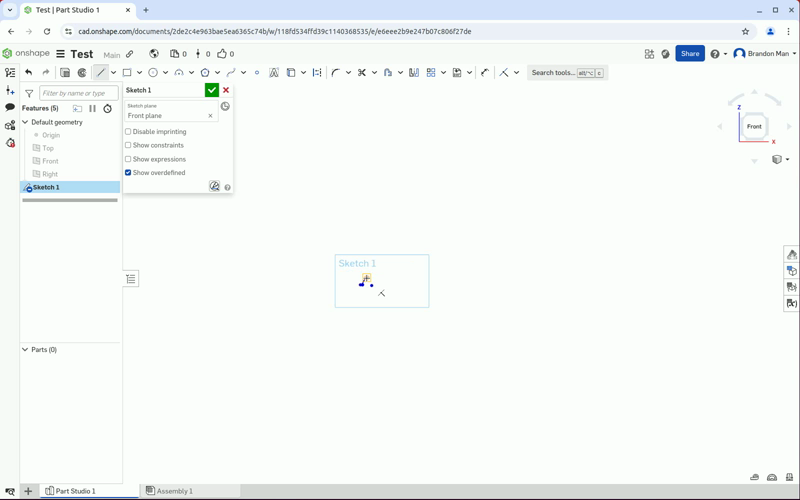
scroll(6)
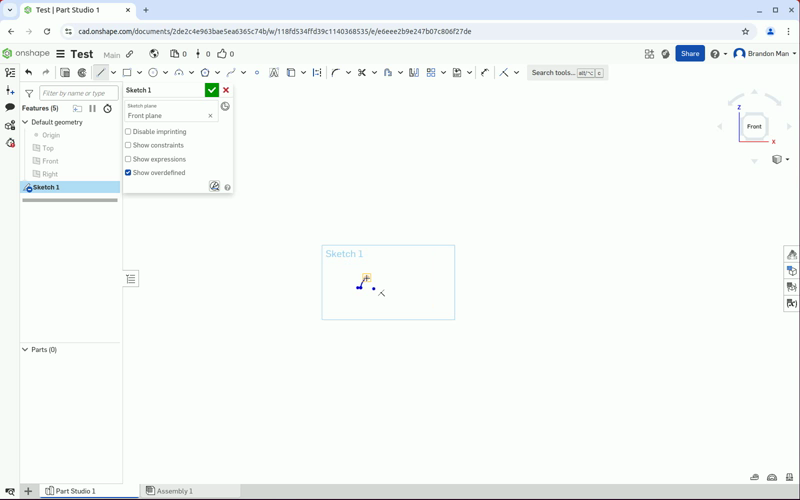
scroll(6)
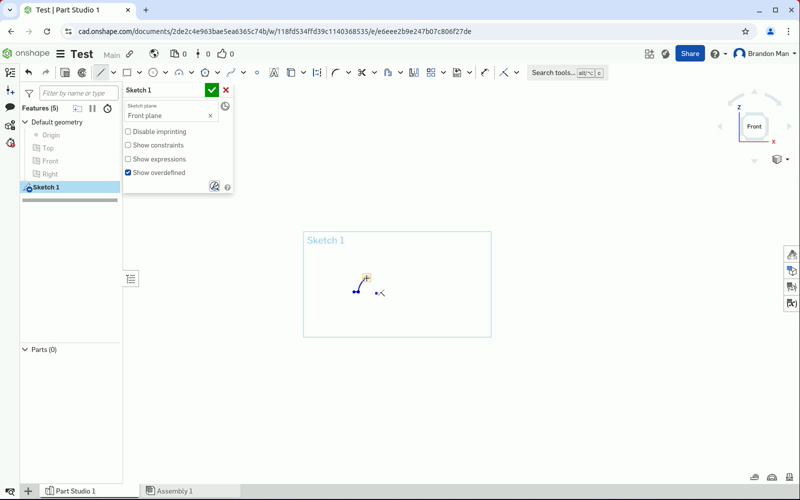
scroll(6)
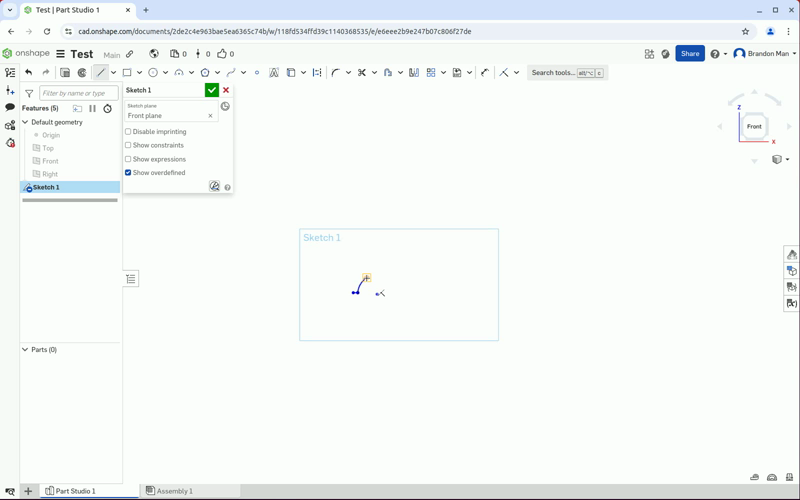
scroll(6)
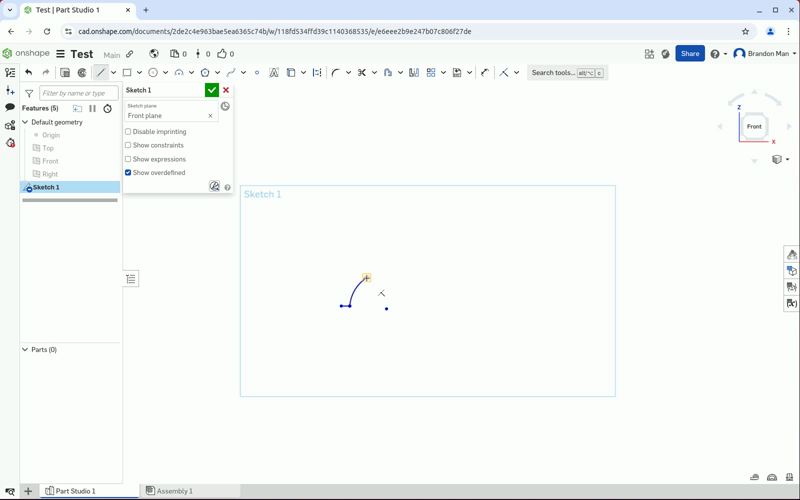
scroll(6)
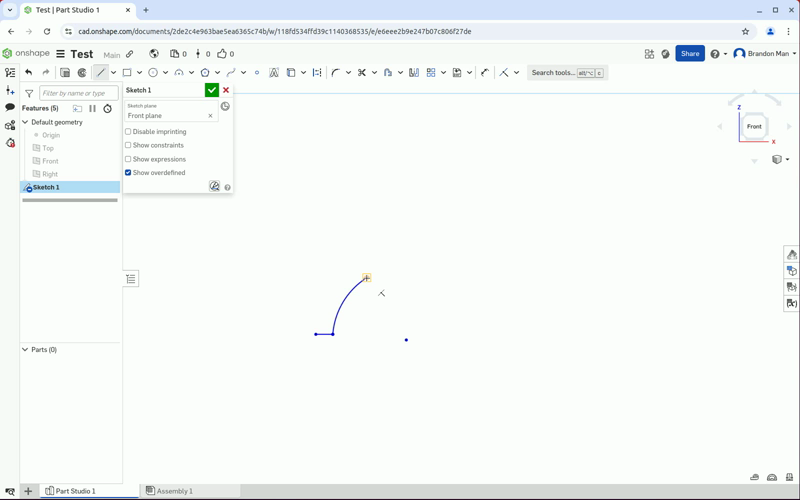
click(366, 277)
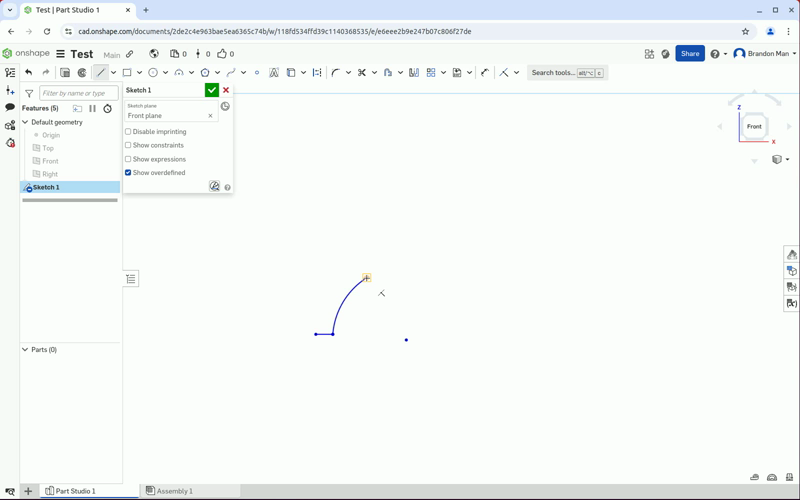
scroll(-6)
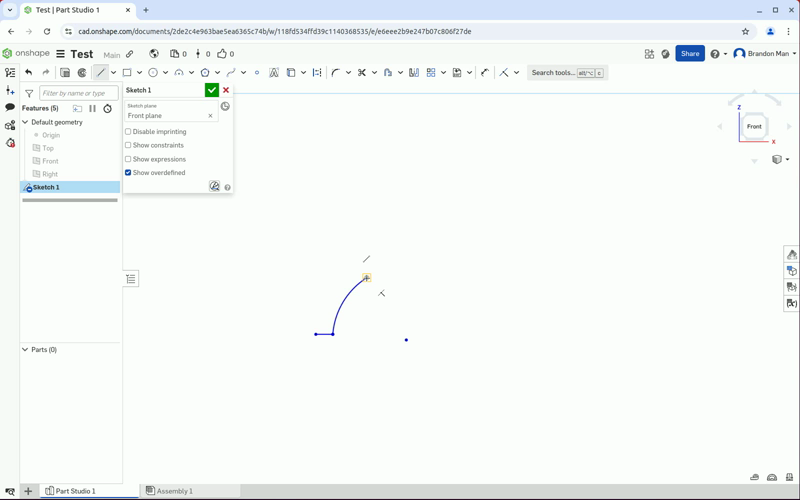
scroll(-6)
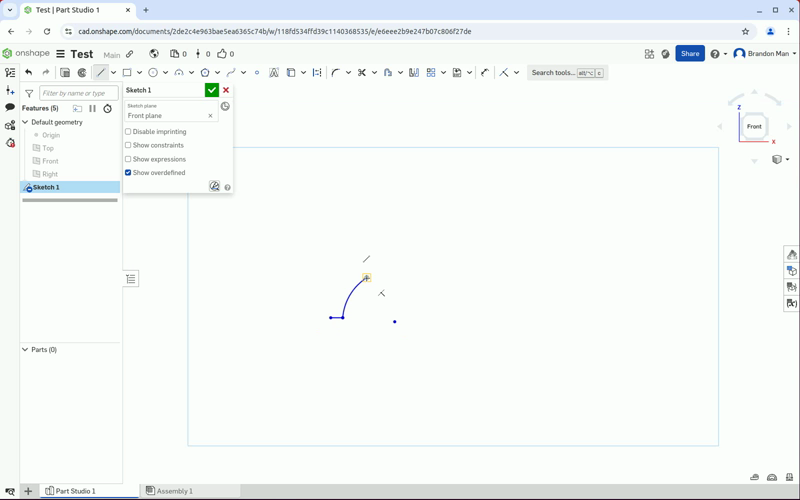
scroll(-6)
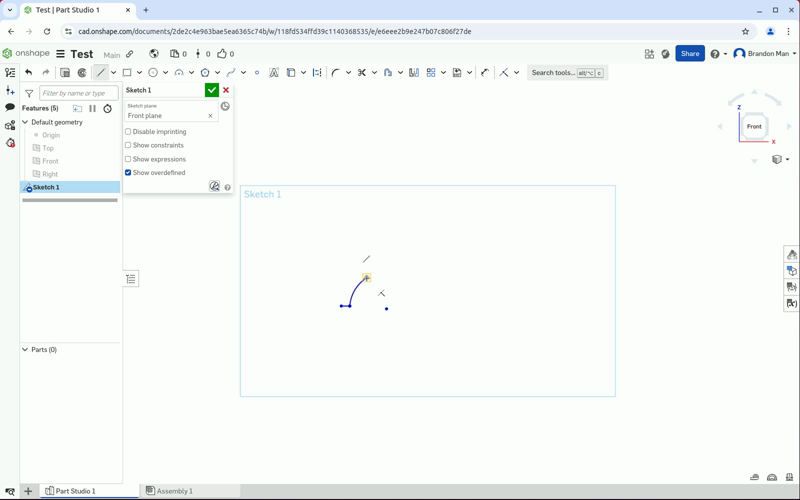
scroll(-6)
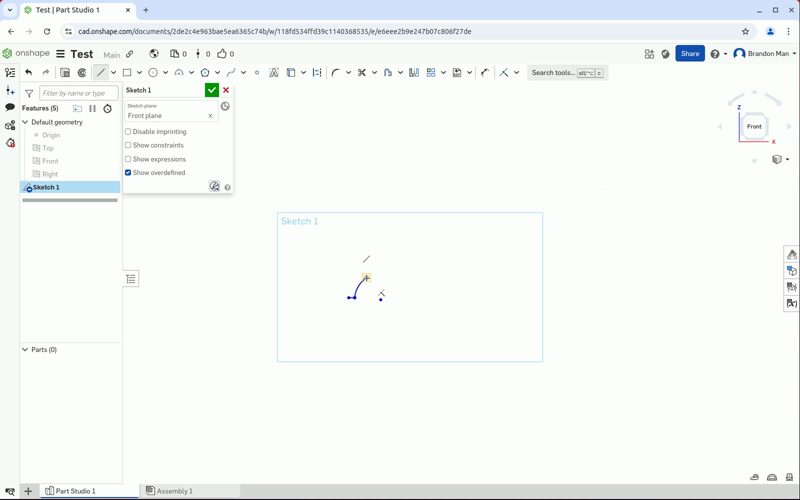
scroll(-6)
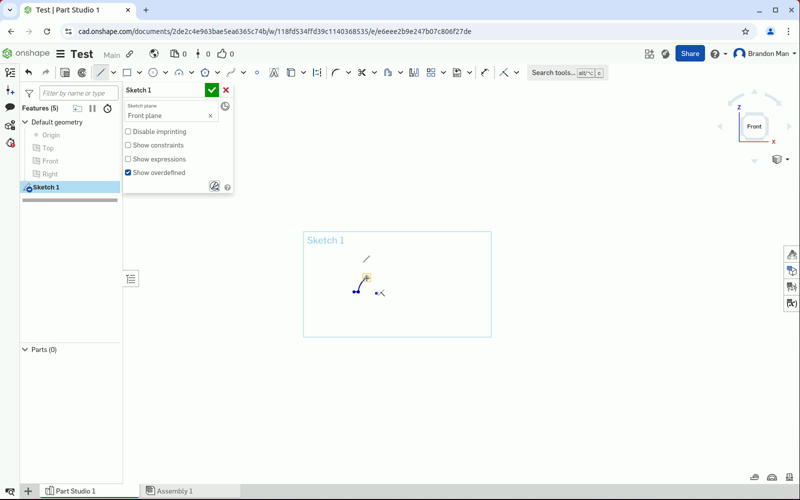
scroll(-6)
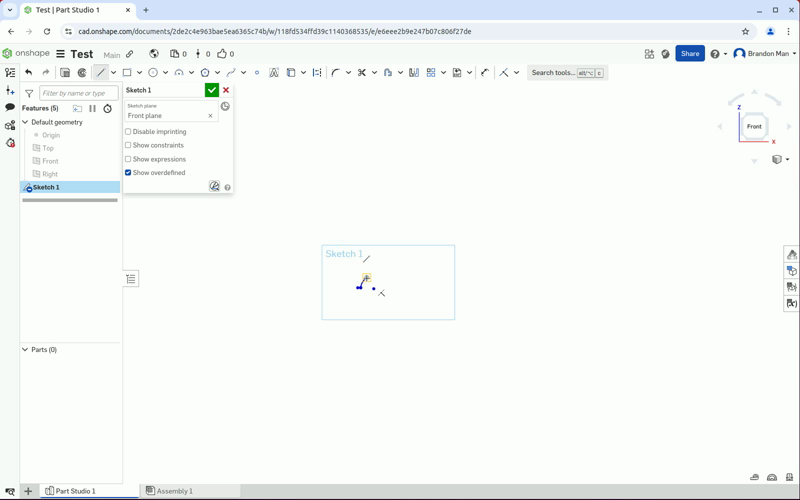
scroll(-6)
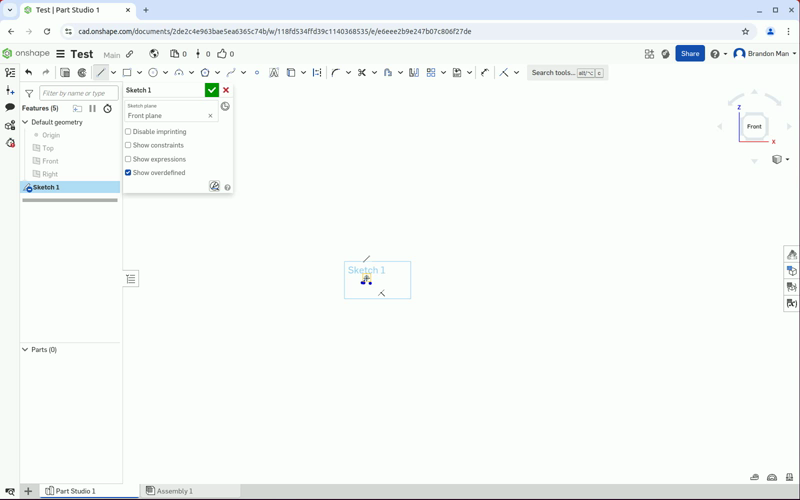
key_down(shift)
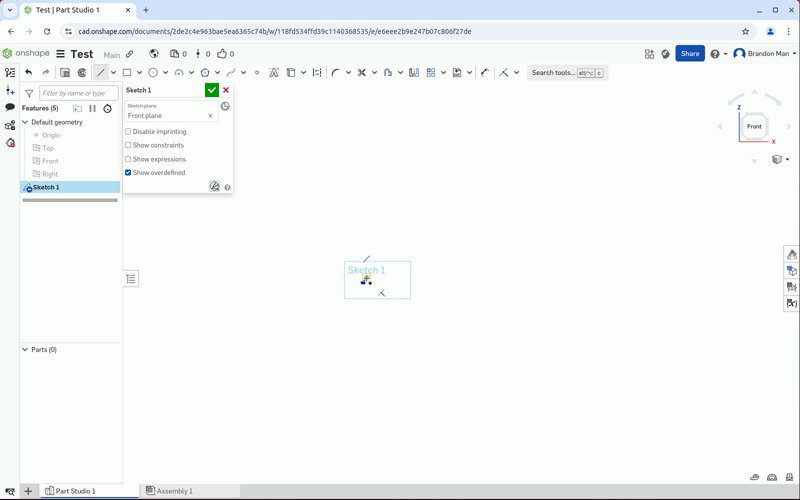
mouse_move(428, 277)
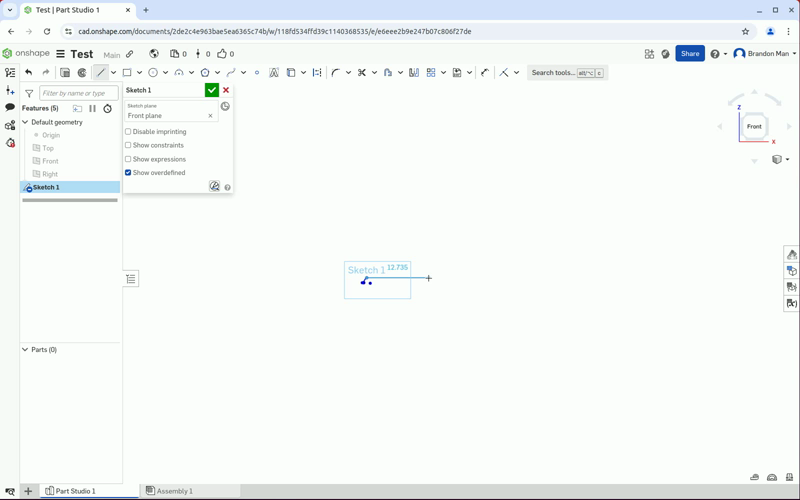
click(428, 277)
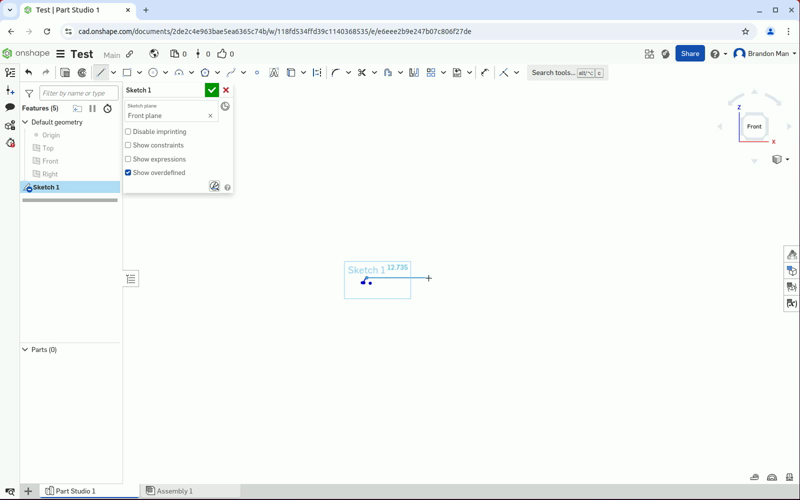
key_up(shift)
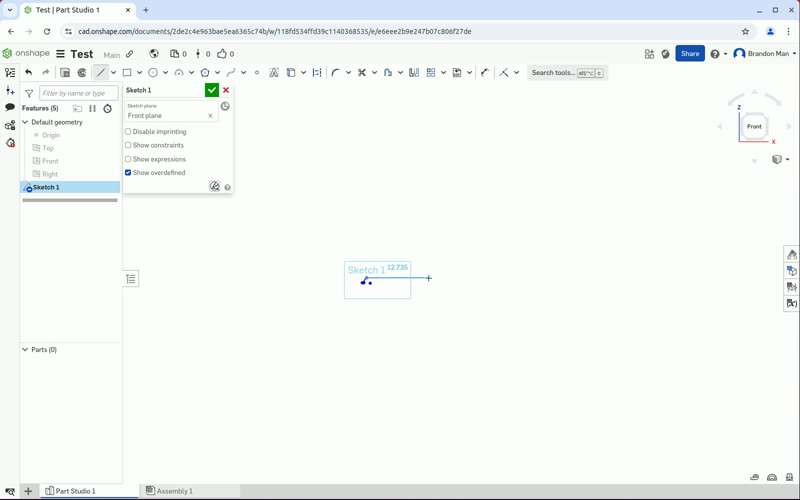
key(esc)
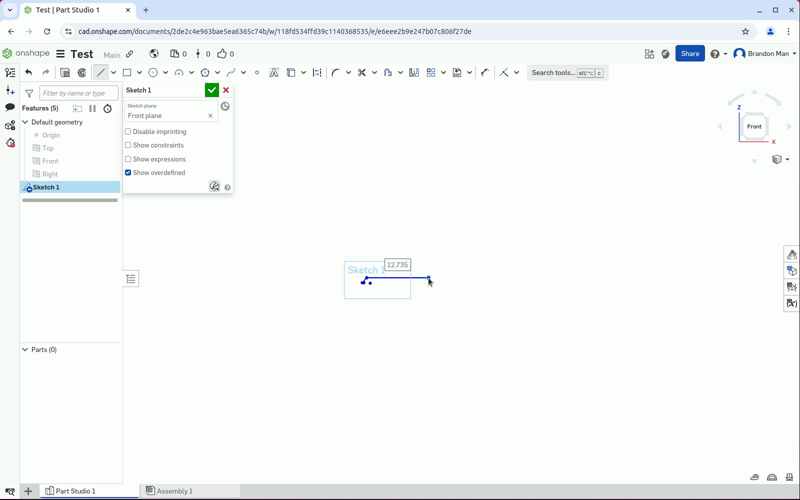
key(a)
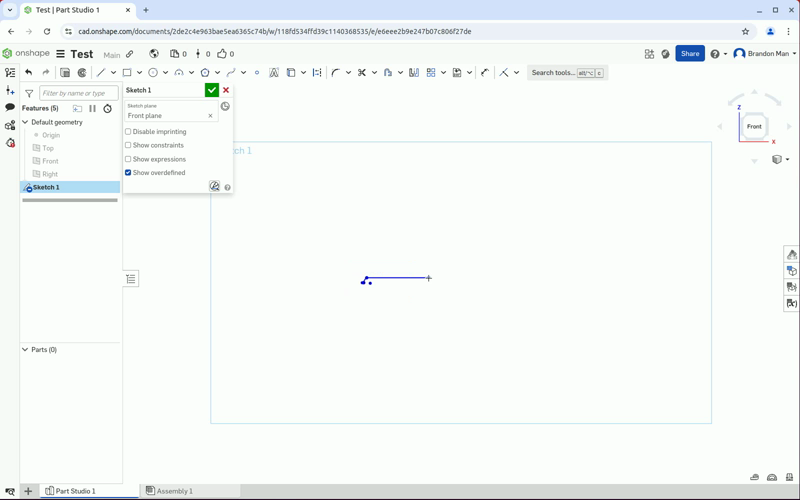
mouse_move(428, 277)
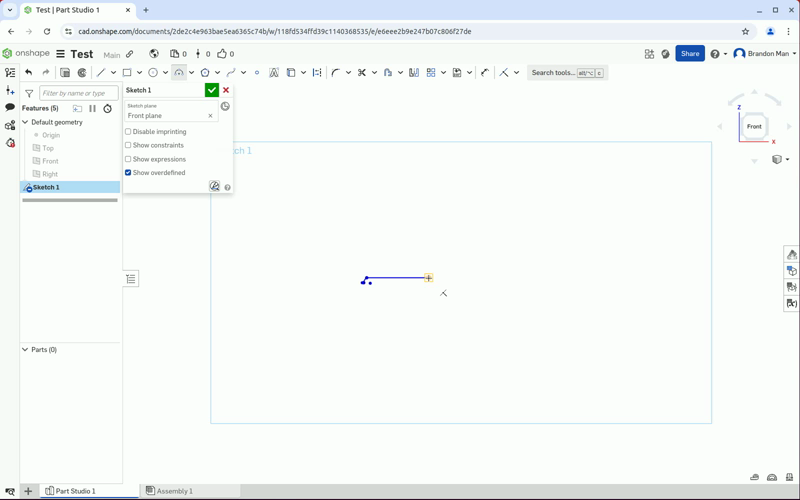
click(428, 277)
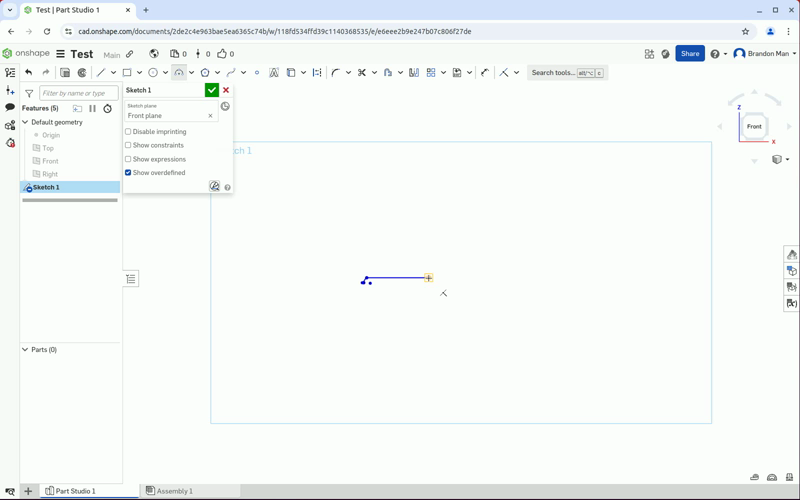
key_down(shift)
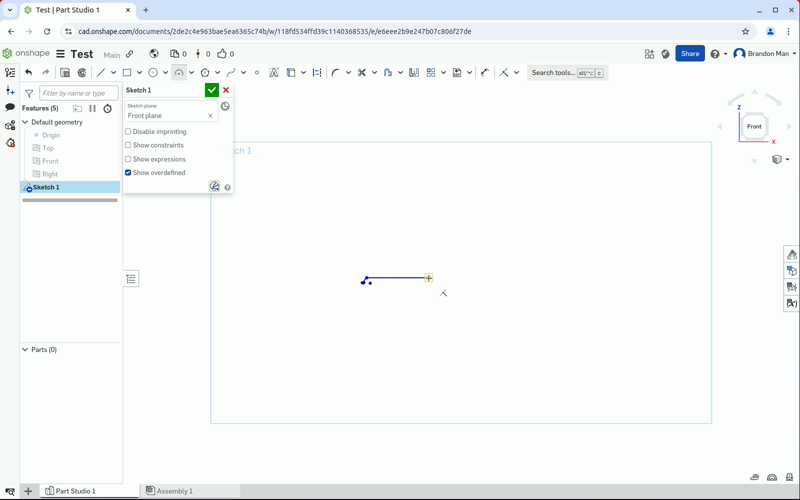
mouse_move(433, 267)
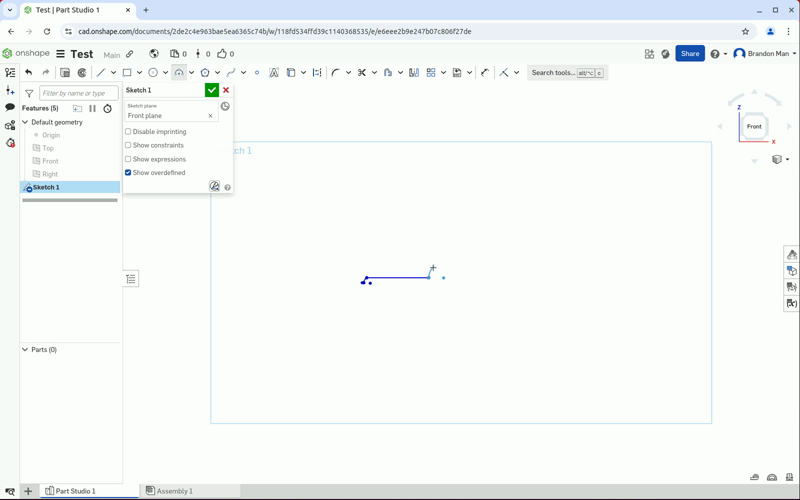
click(433, 267)
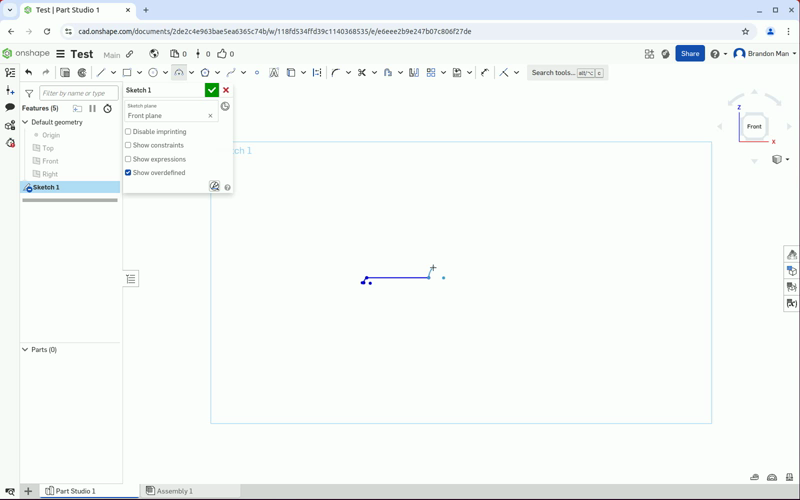
mouse_move(431, 273)
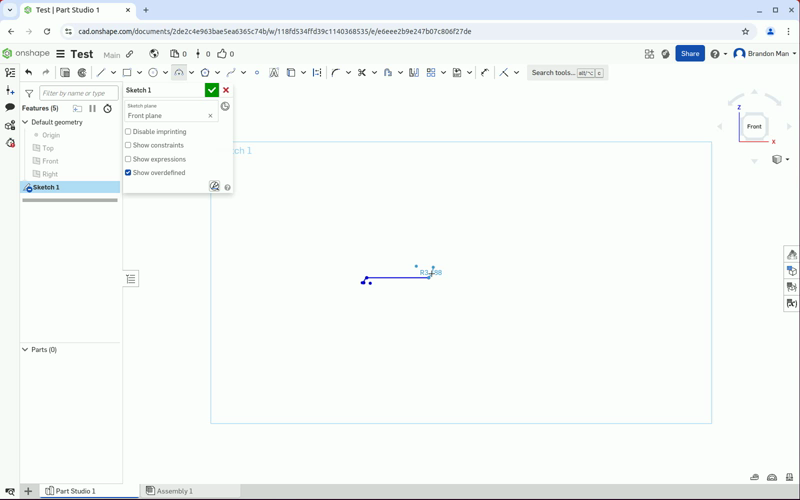
click(431, 273)
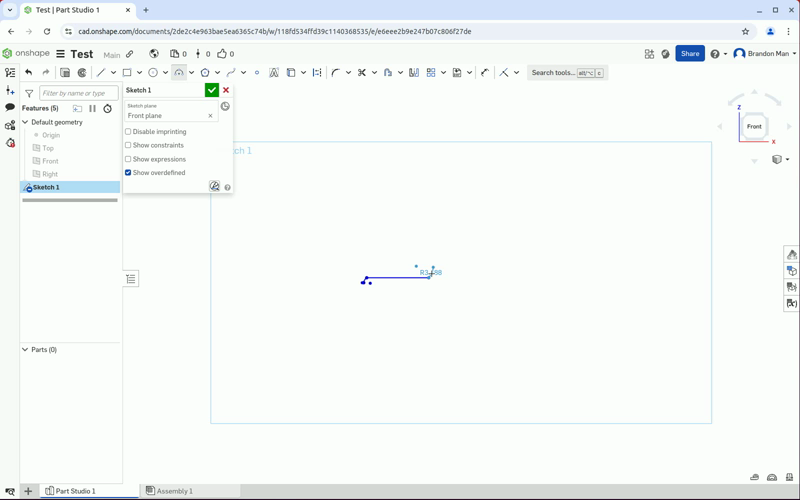
key_up(shift)
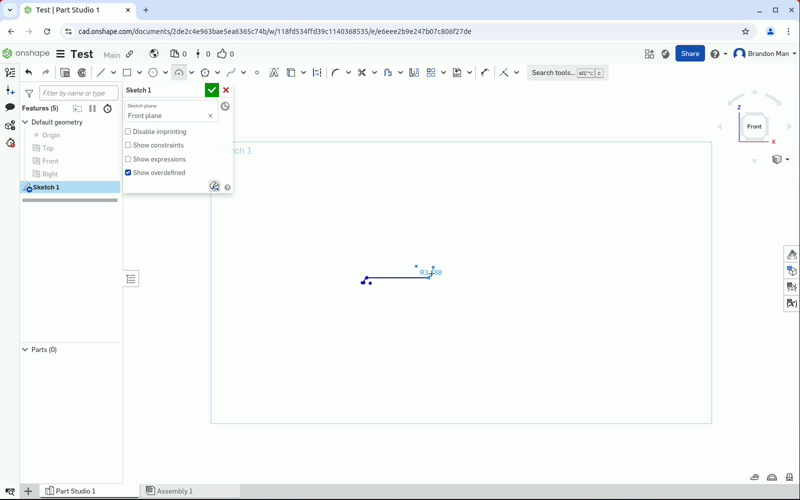
key(esc)
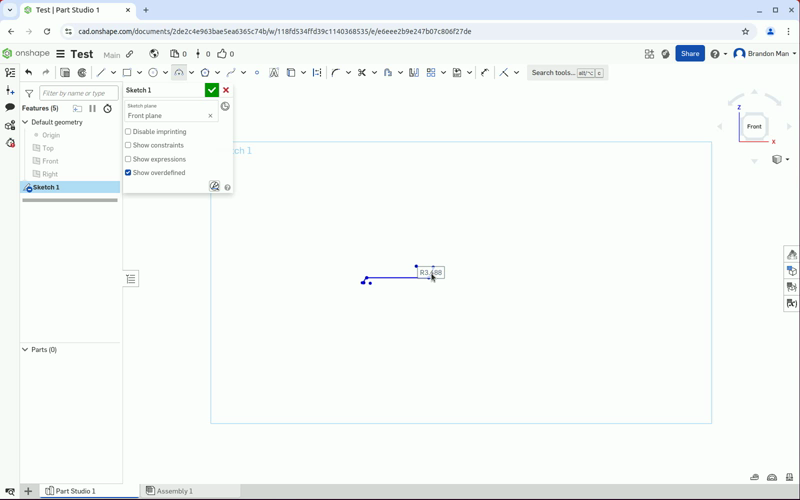
key(l)
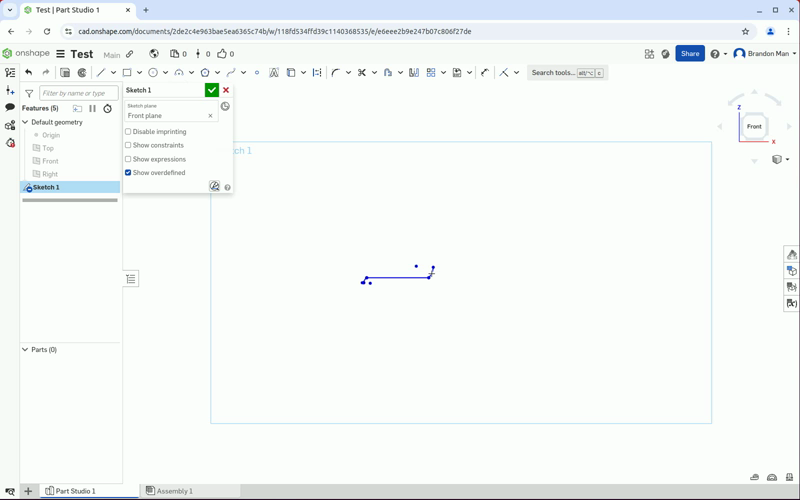
mouse_move(433, 267)
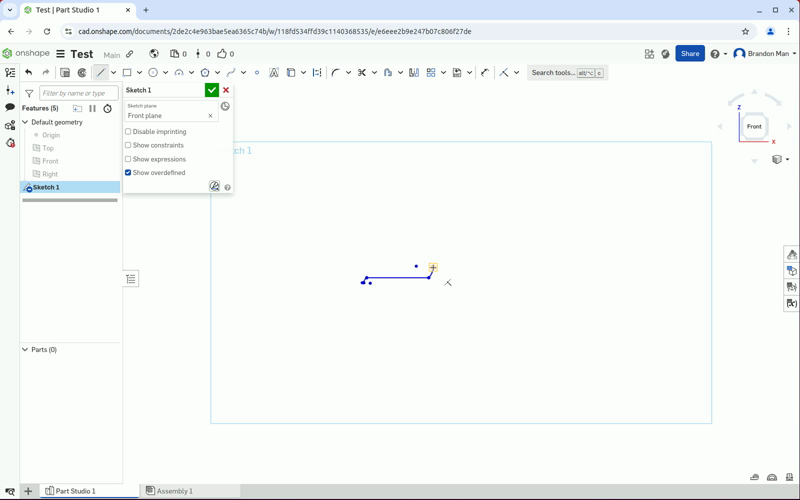
click(433, 267)
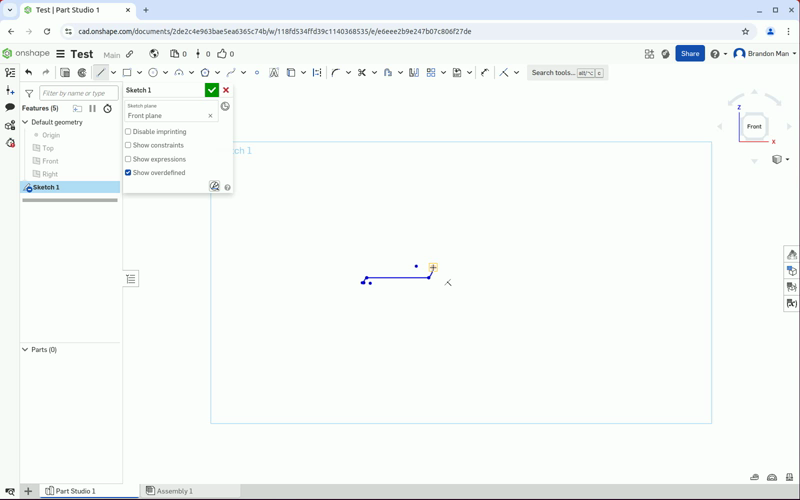
key_down(shift)
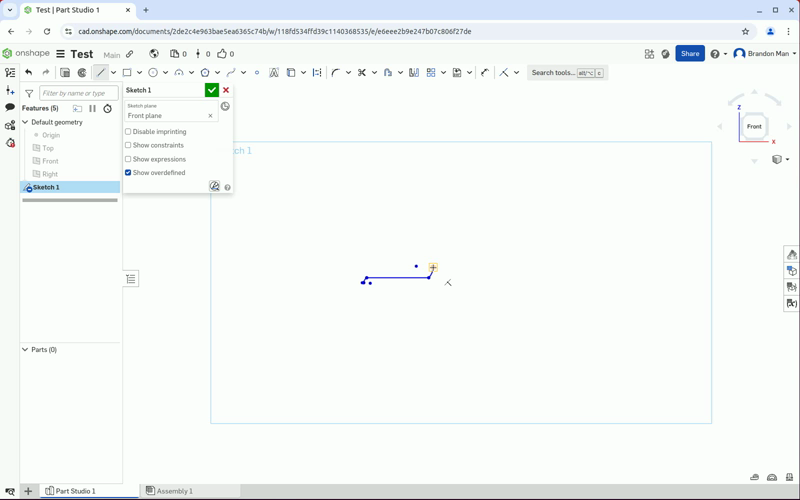
mouse_move(463, 267)
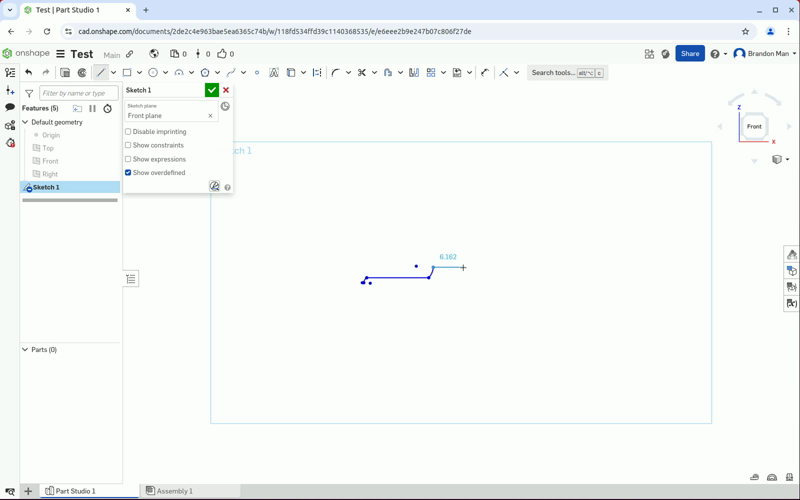
mouse_move(430, 267)
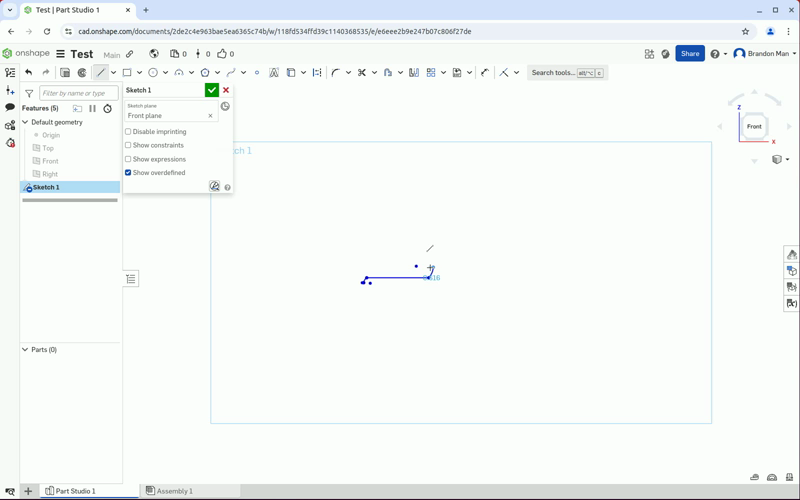
scroll(6)
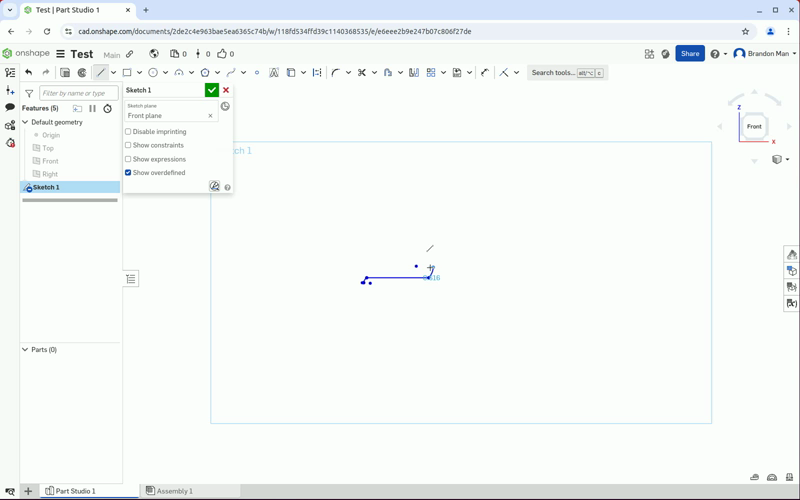
scroll(6)
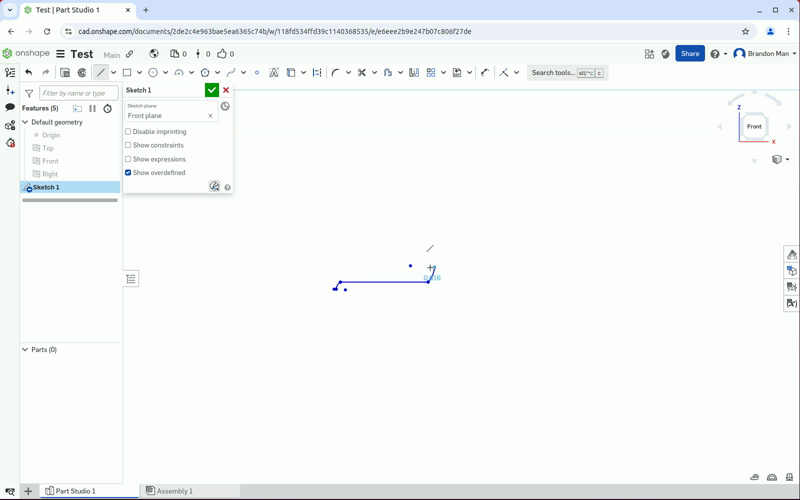
scroll(6)
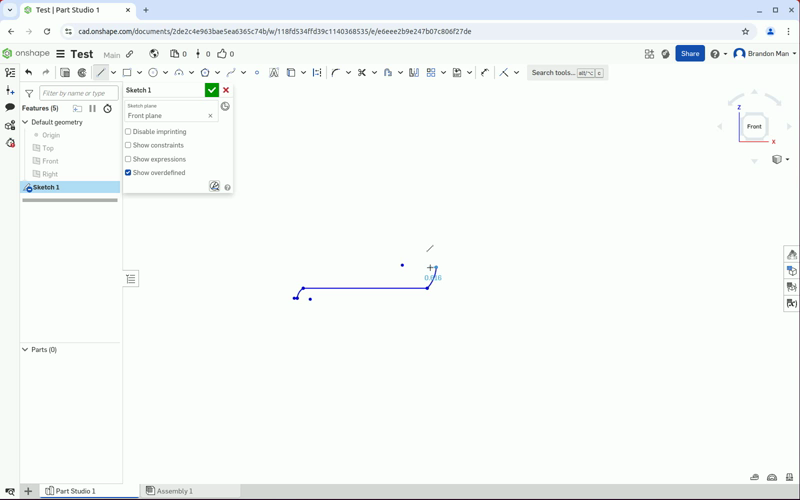
scroll(6)
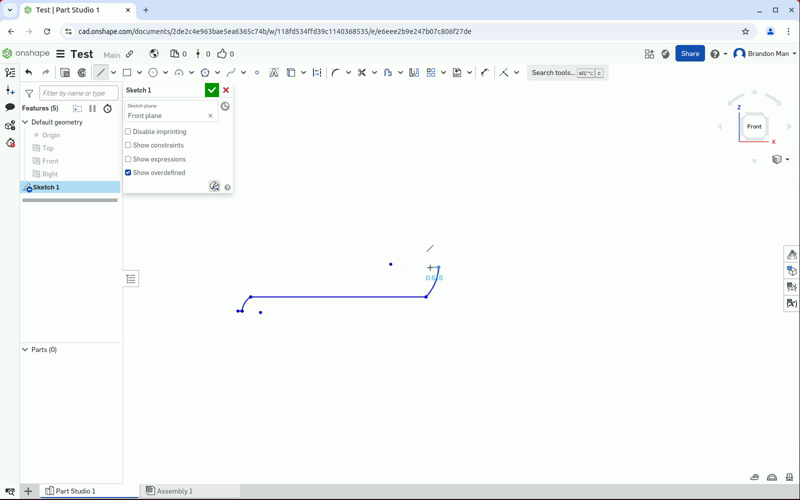
scroll(6)
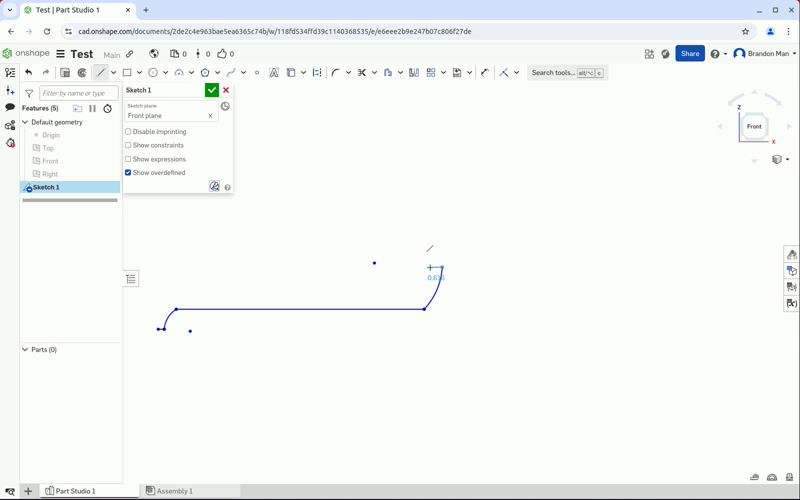
scroll(6)
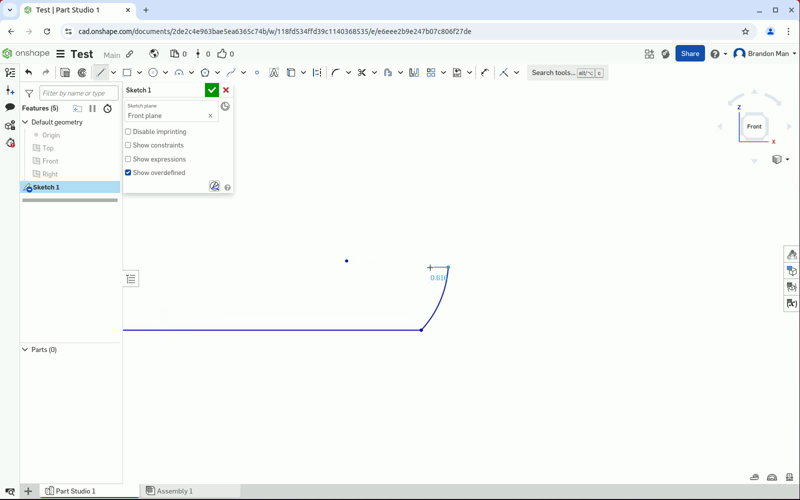
scroll(6)
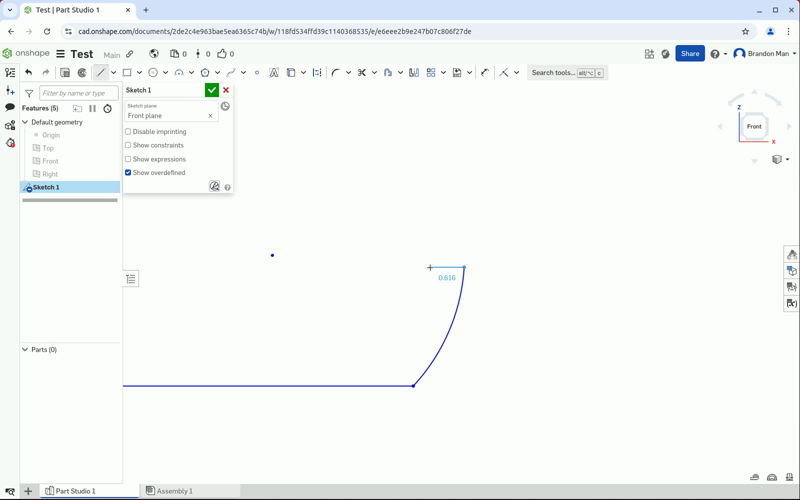
click(430, 267)
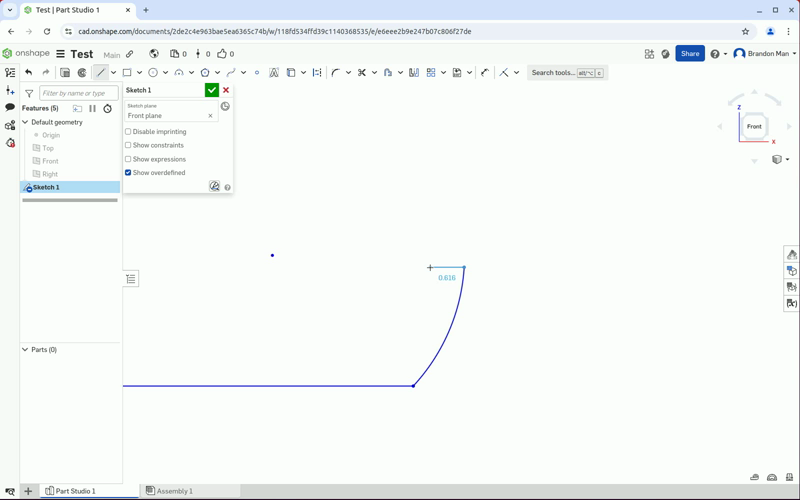
scroll(-6)
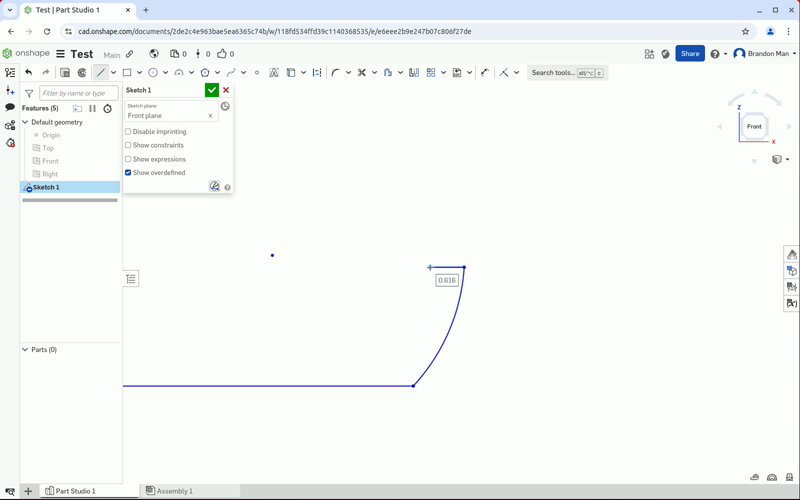
scroll(-6)
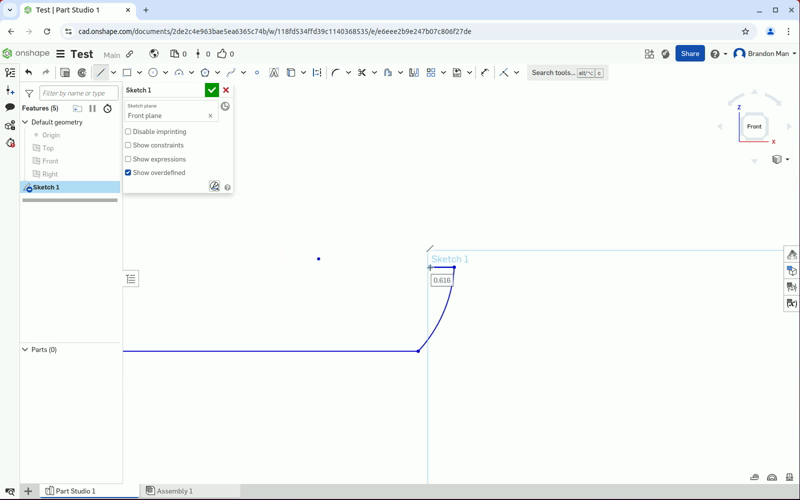
scroll(-6)
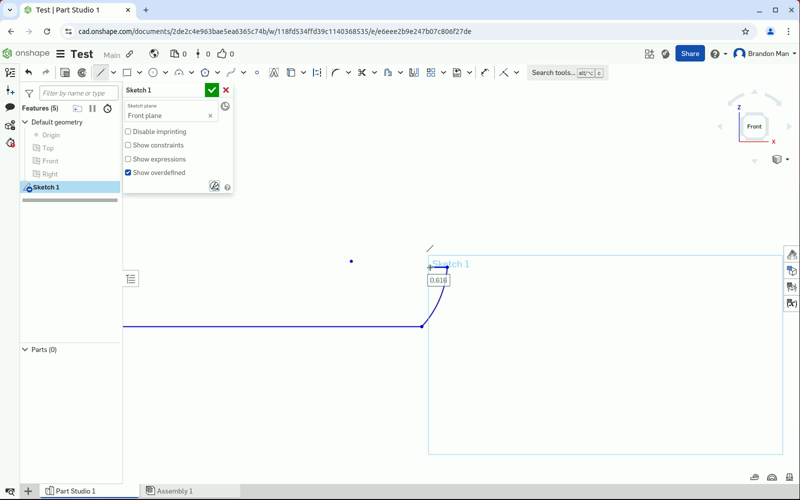
scroll(-6)
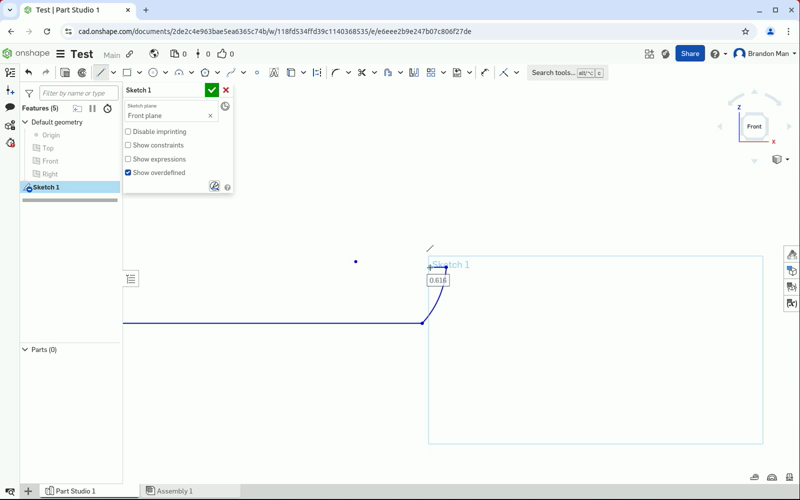
scroll(-6)
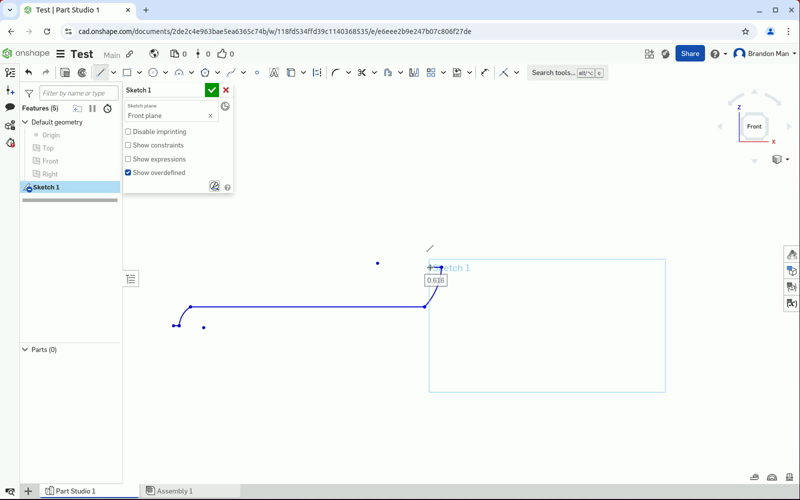
scroll(-6)
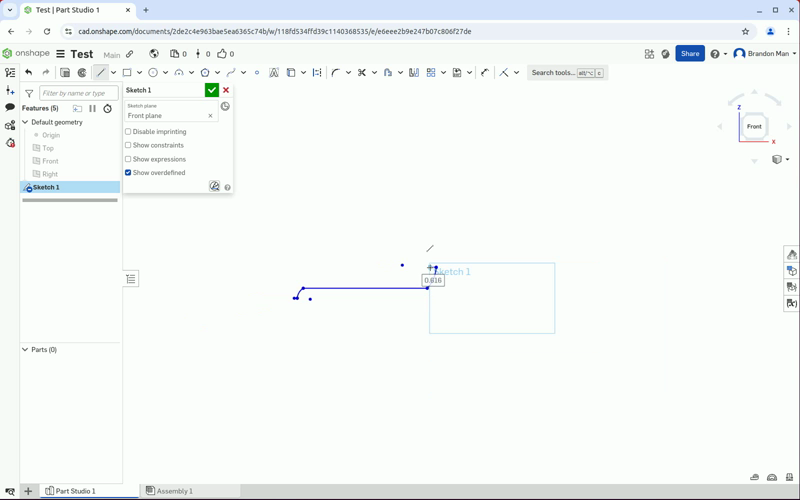
scroll(-6)
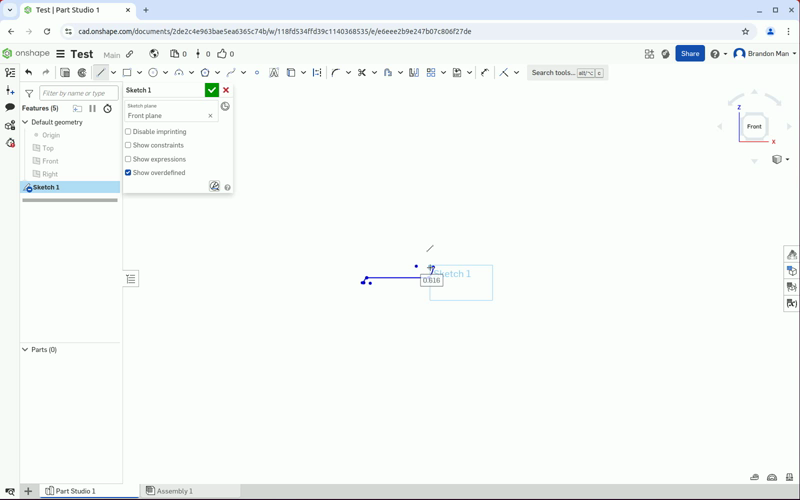
key_up(shift)
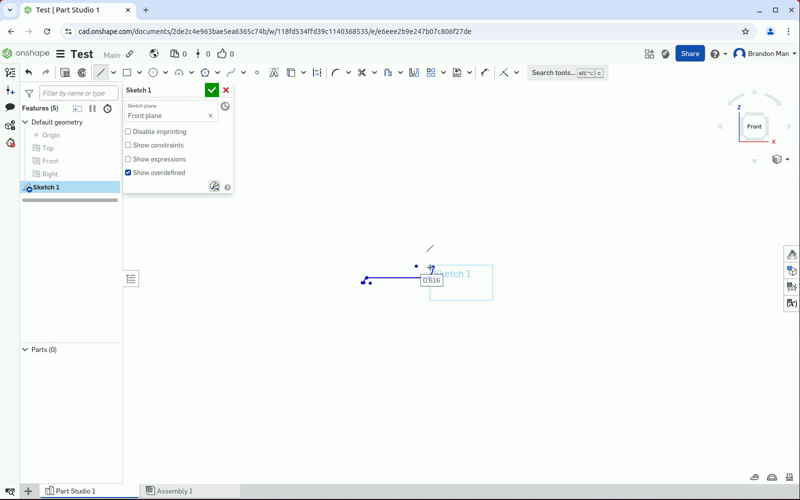
key(esc)
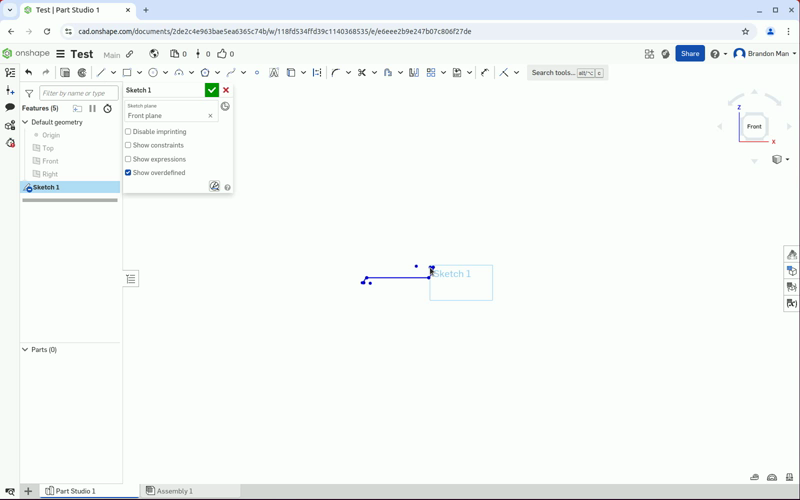
key(a)
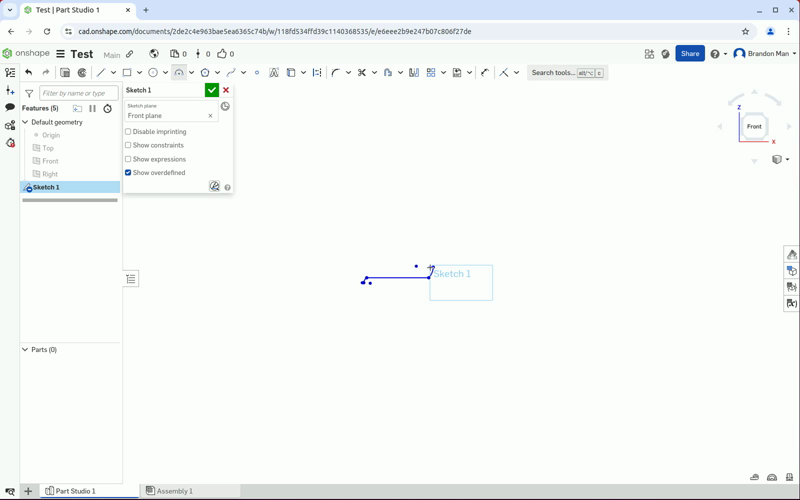
mouse_move(430, 267)
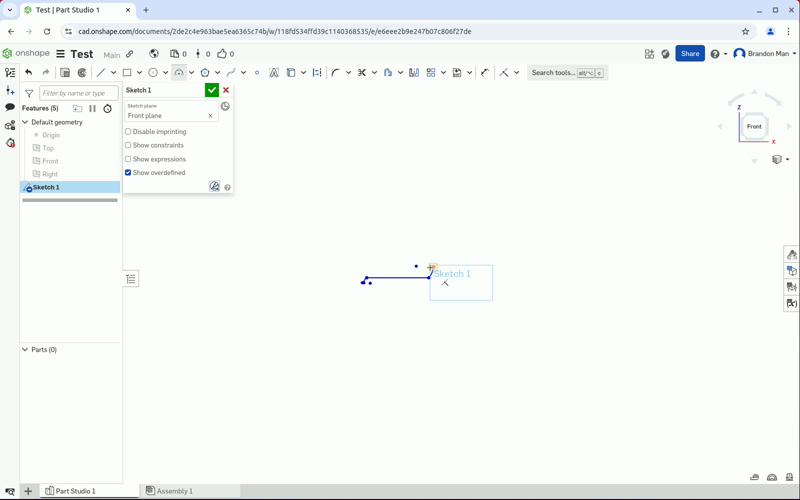
scroll(6)
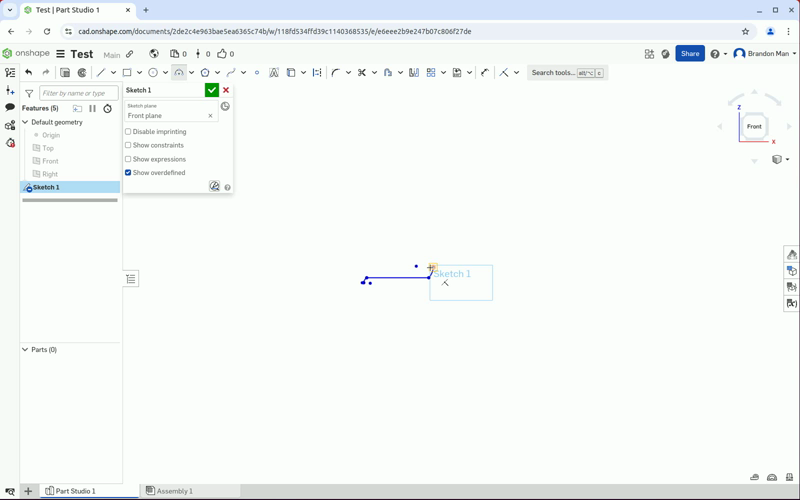
scroll(6)
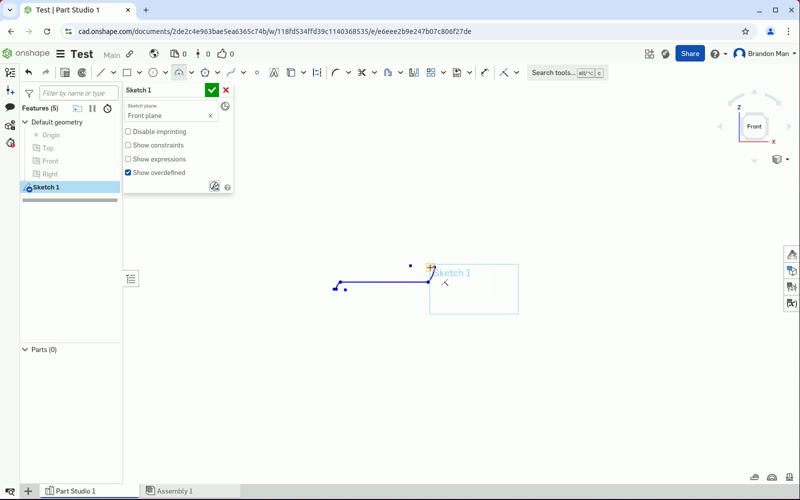
scroll(6)
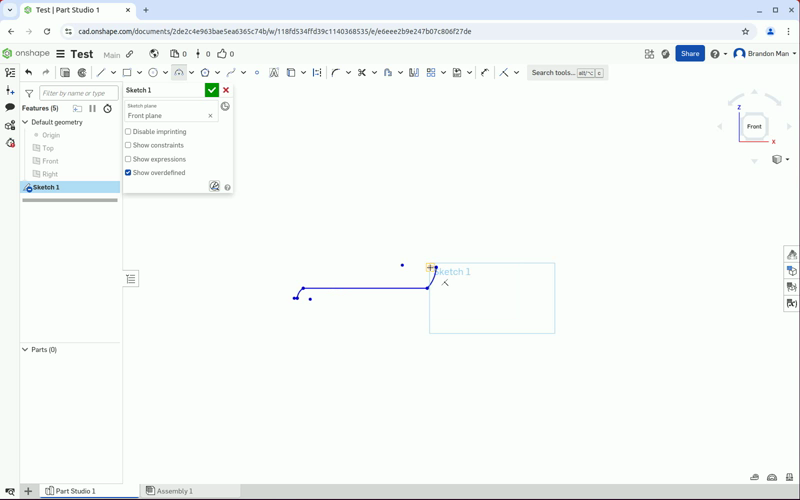
scroll(6)
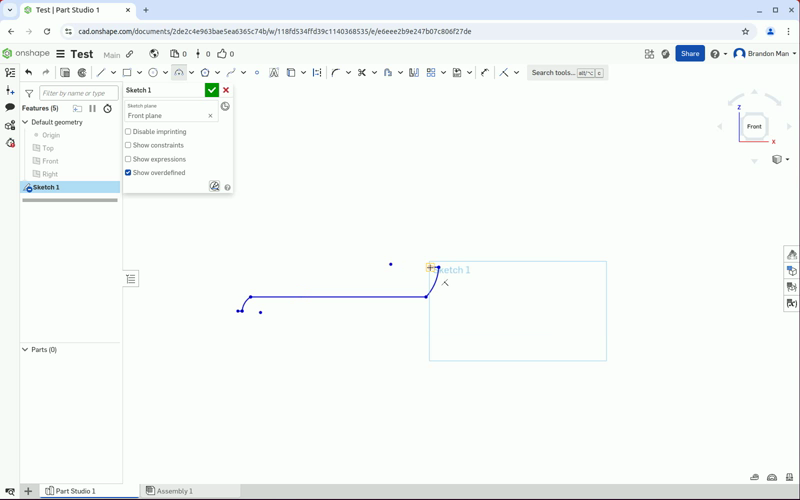
scroll(6)
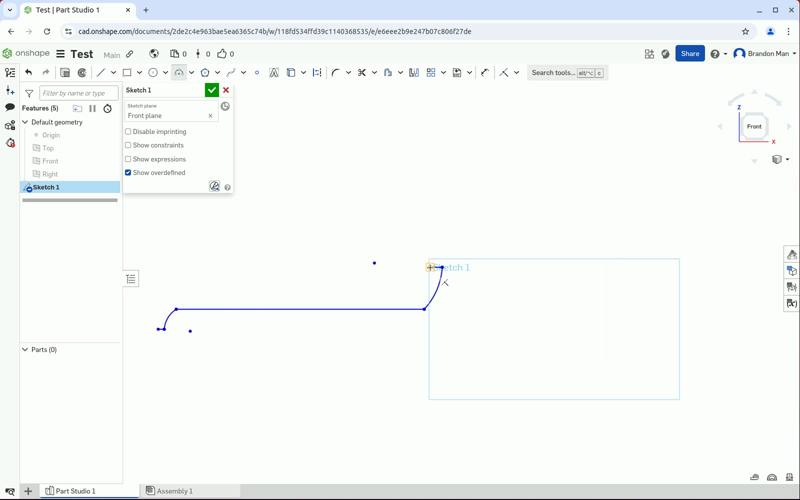
scroll(6)
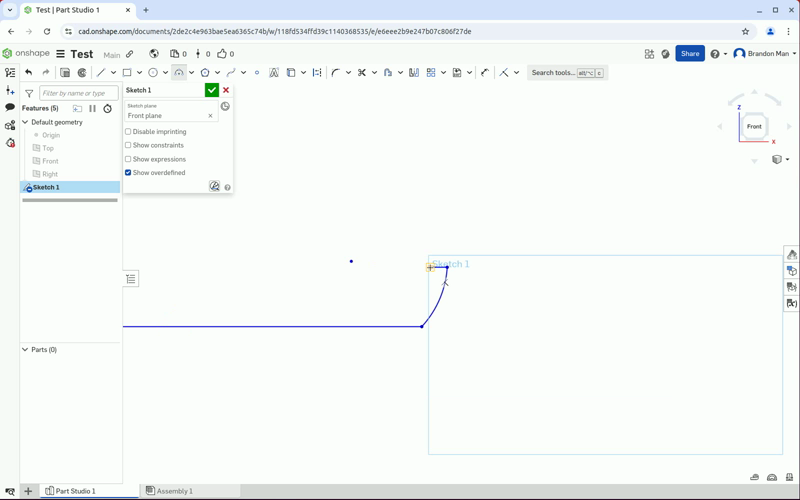
scroll(6)
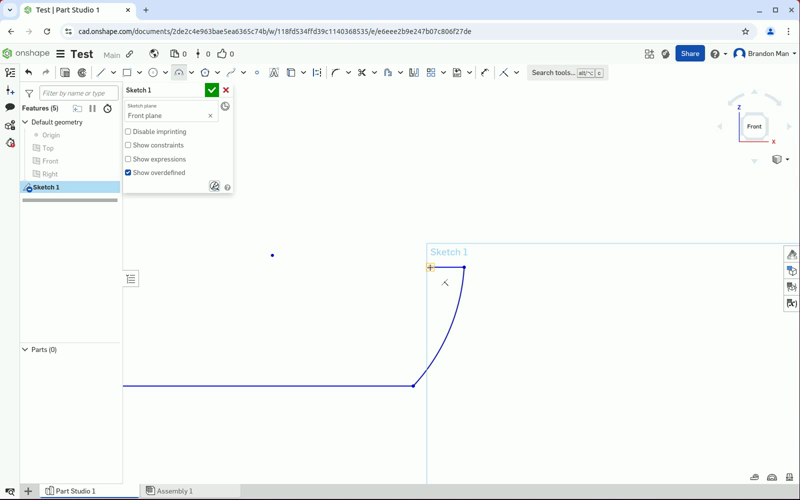
click(430, 267)
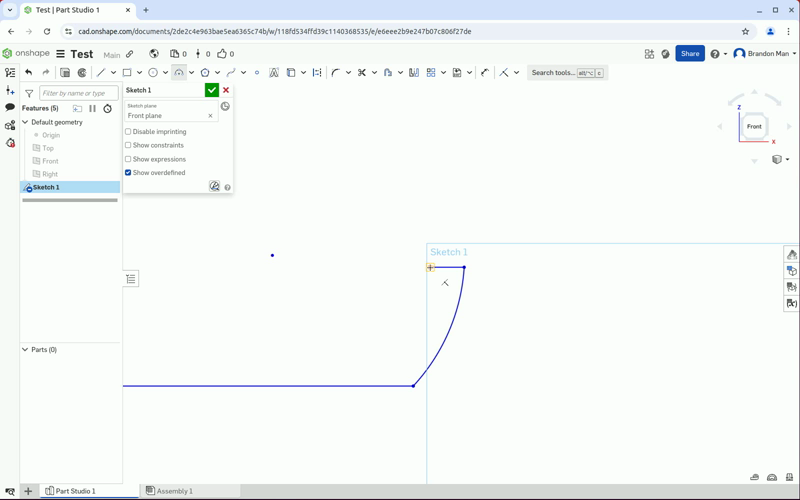
scroll(-6)
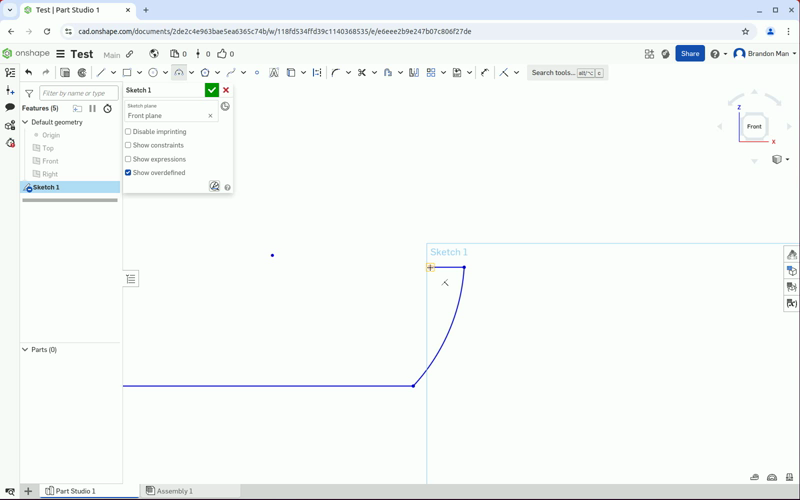
scroll(-6)
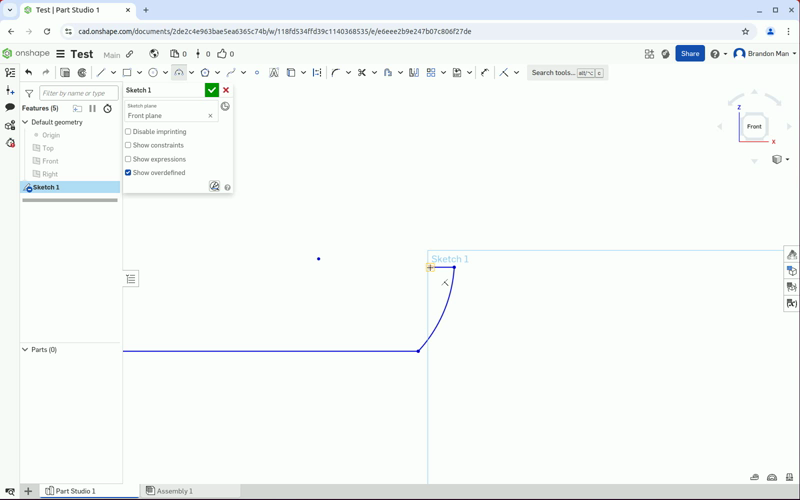
scroll(-6)
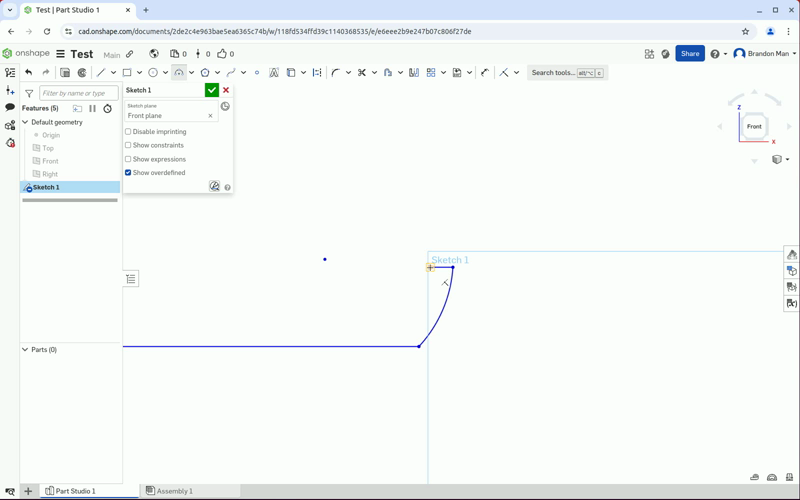
scroll(-6)
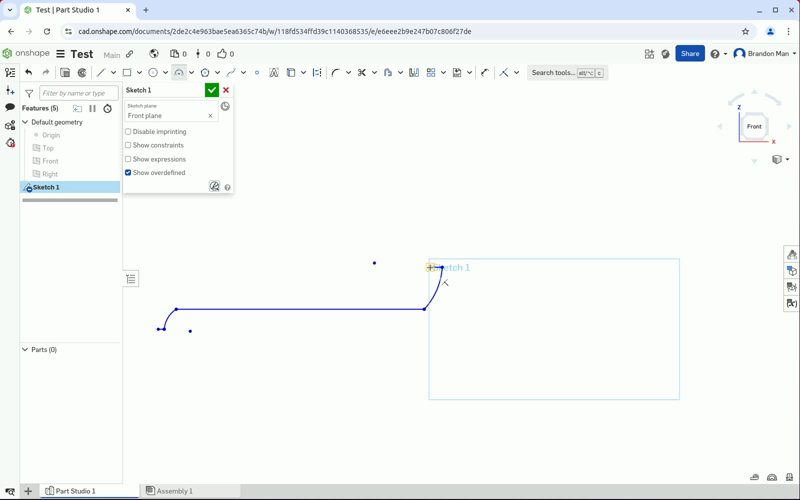
scroll(-6)
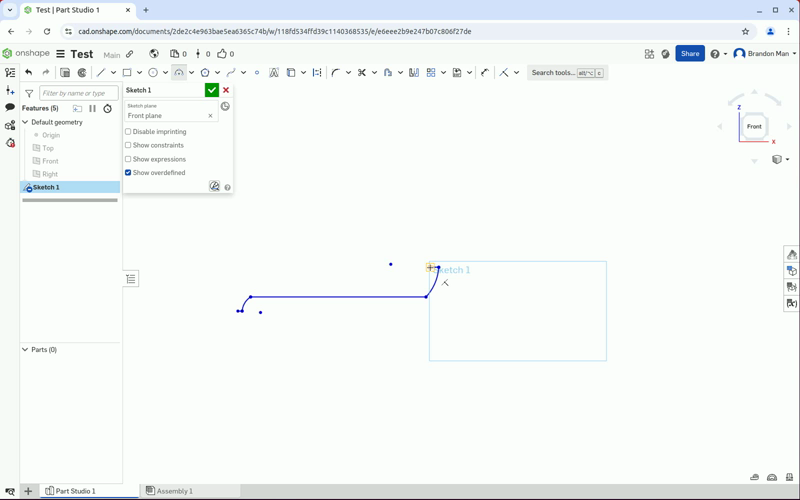
scroll(-6)
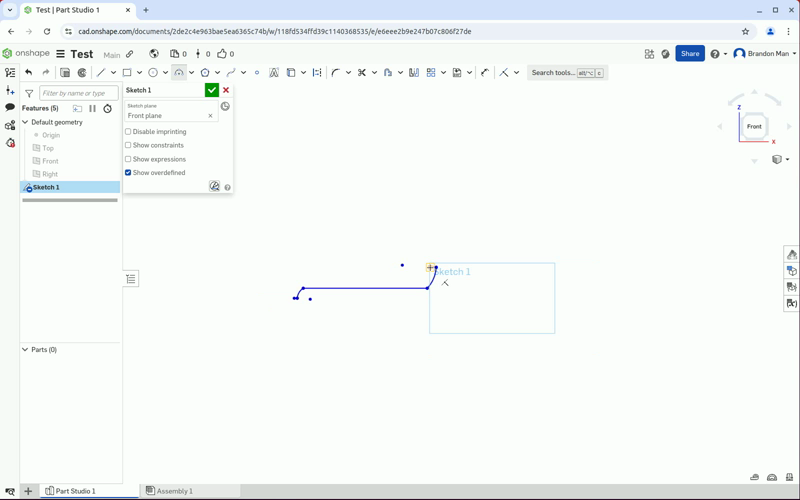
scroll(-6)
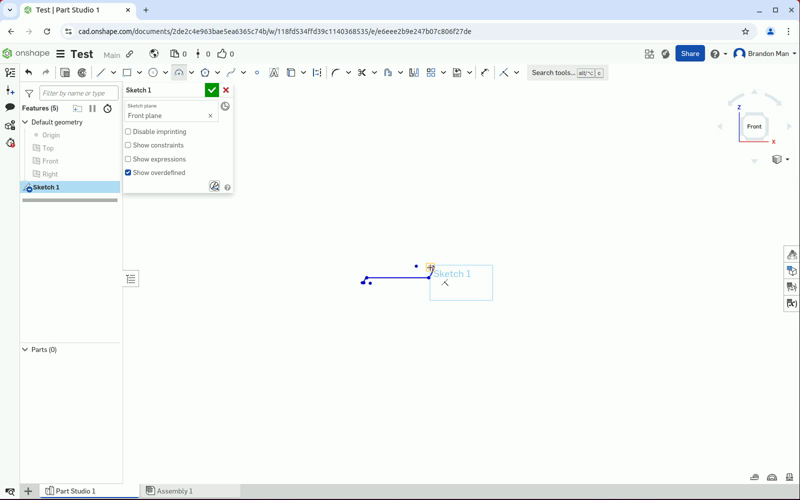
key_down(shift)
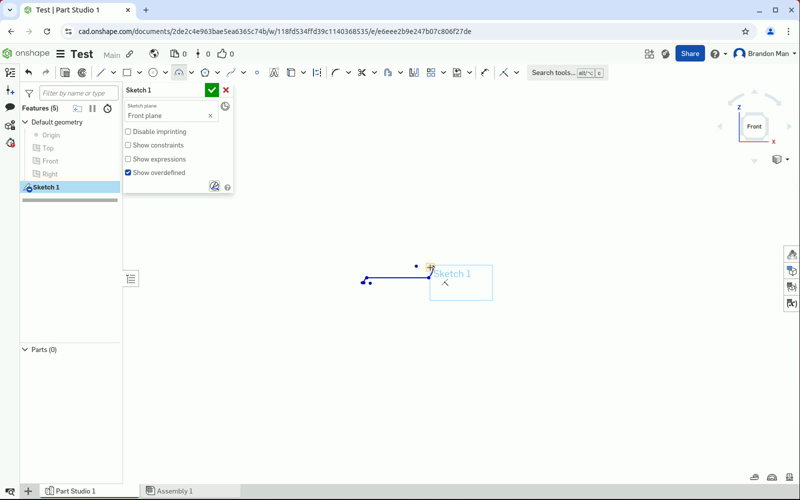
mouse_move(426, 275)
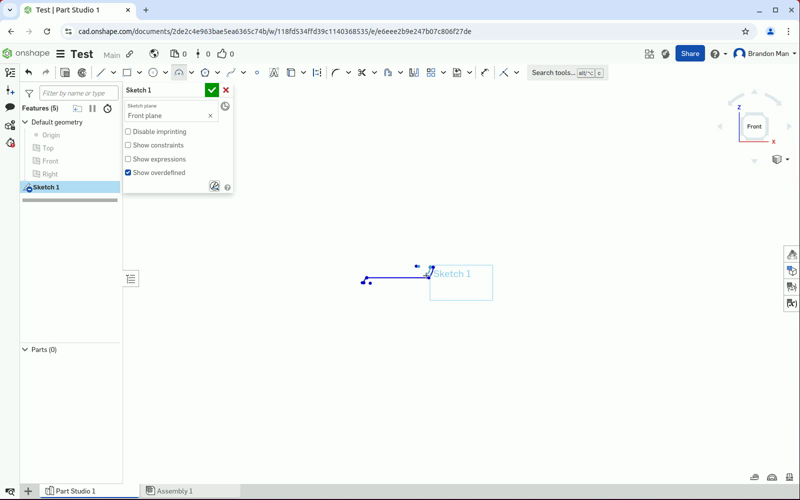
scroll(6)
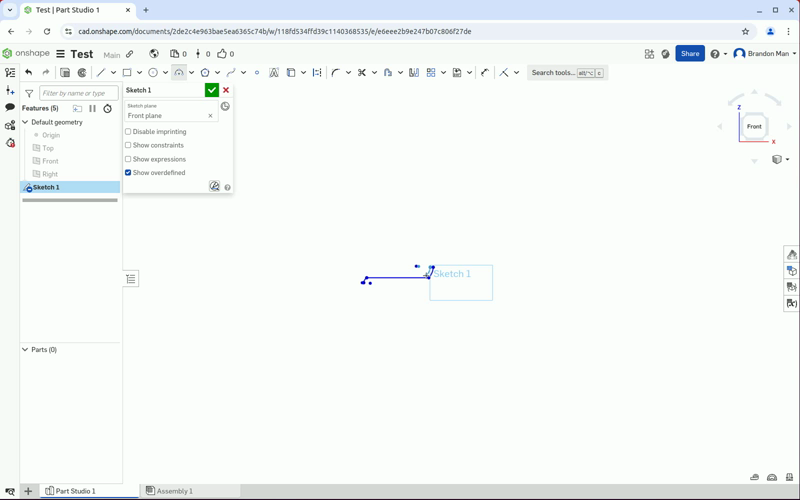
scroll(6)
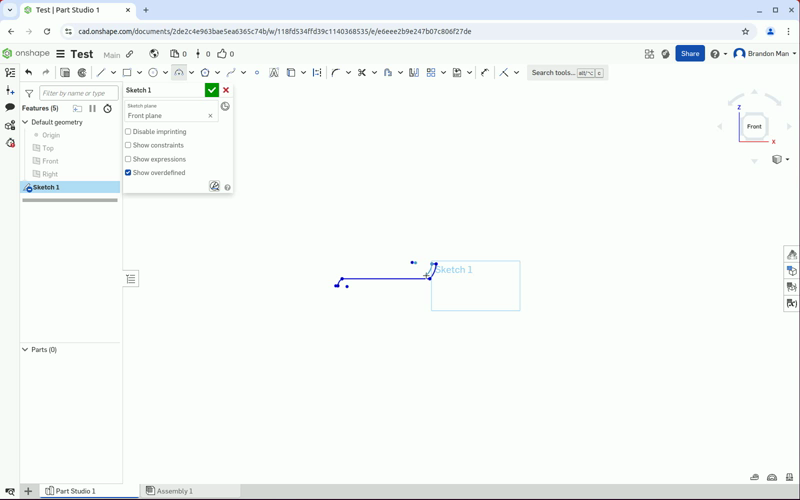
scroll(6)
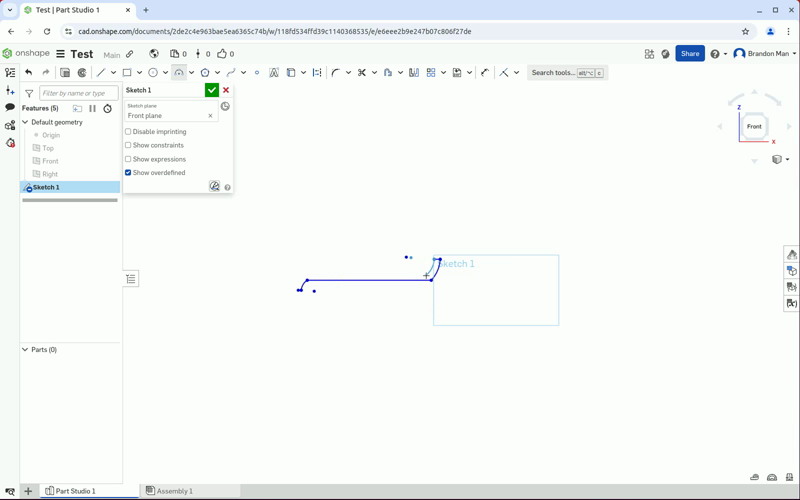
scroll(6)
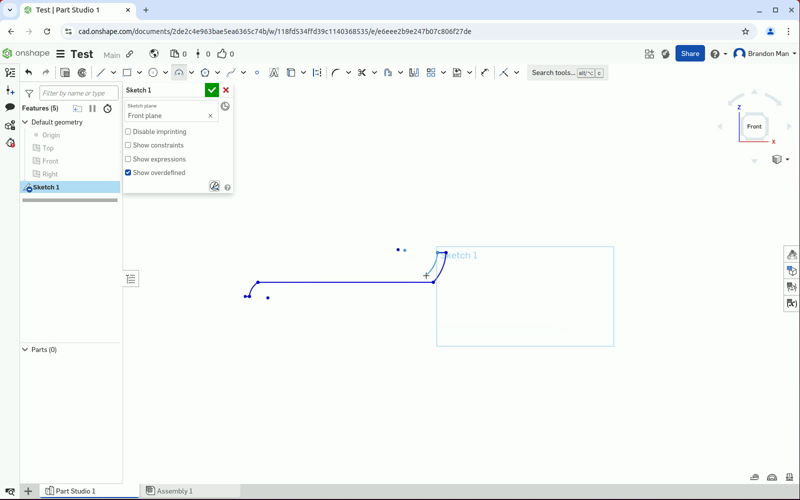
scroll(6)
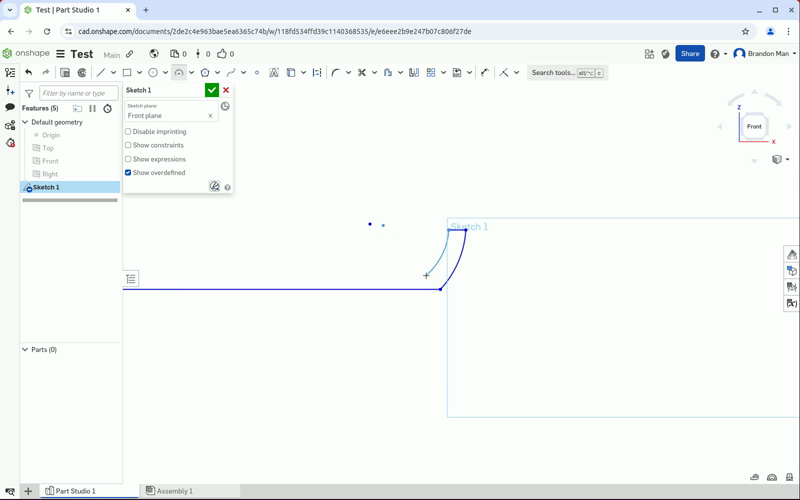
scroll(6)
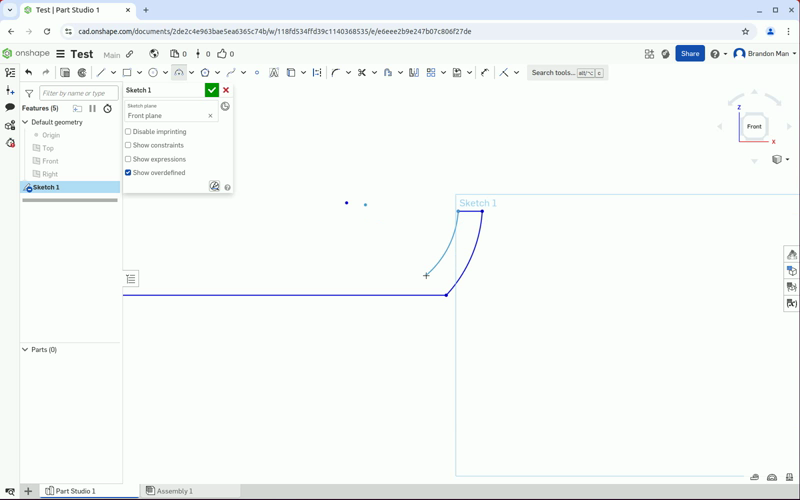
scroll(6)
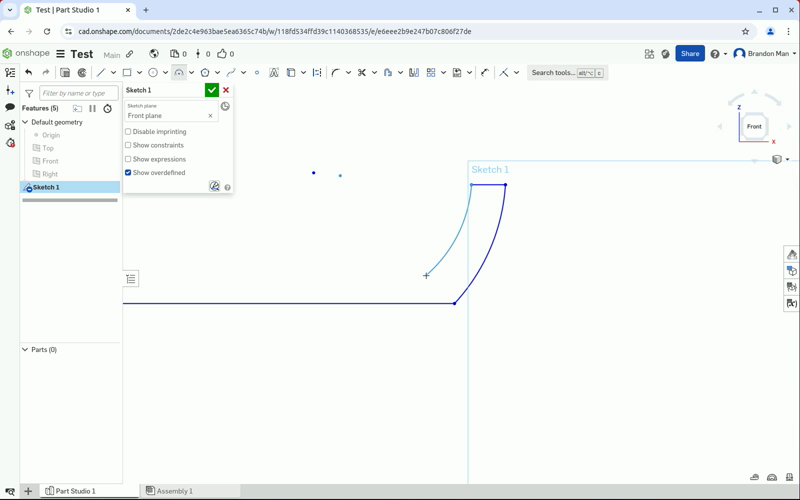
click(426, 275)
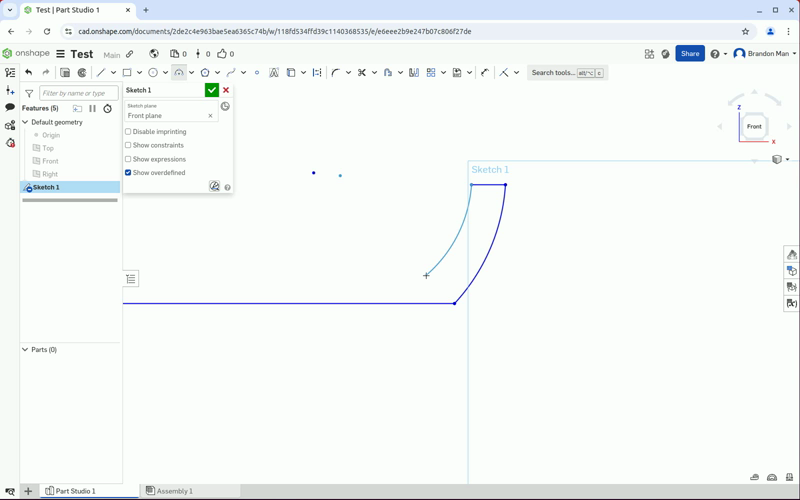
scroll(-6)
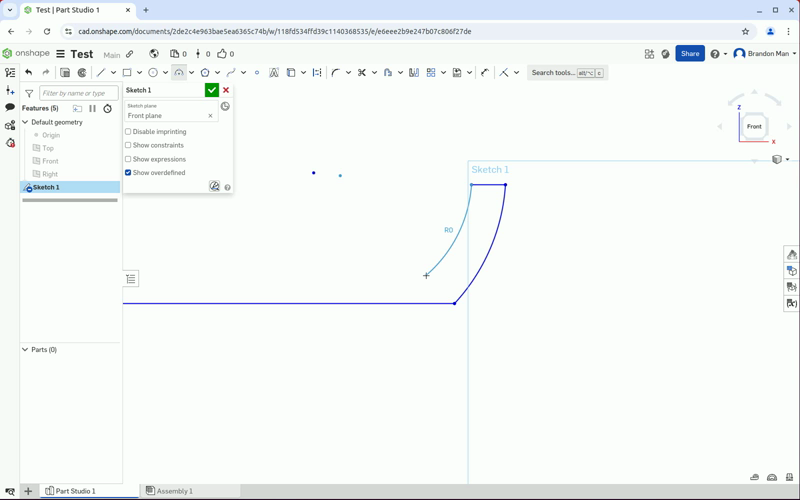
scroll(-6)
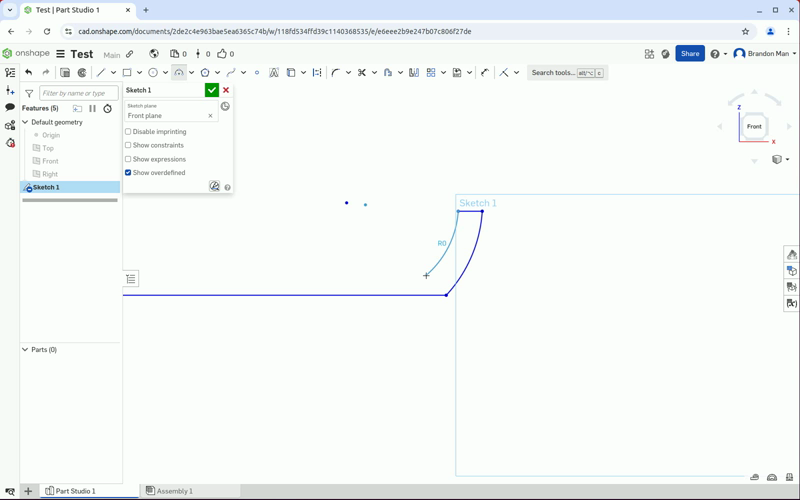
scroll(-6)
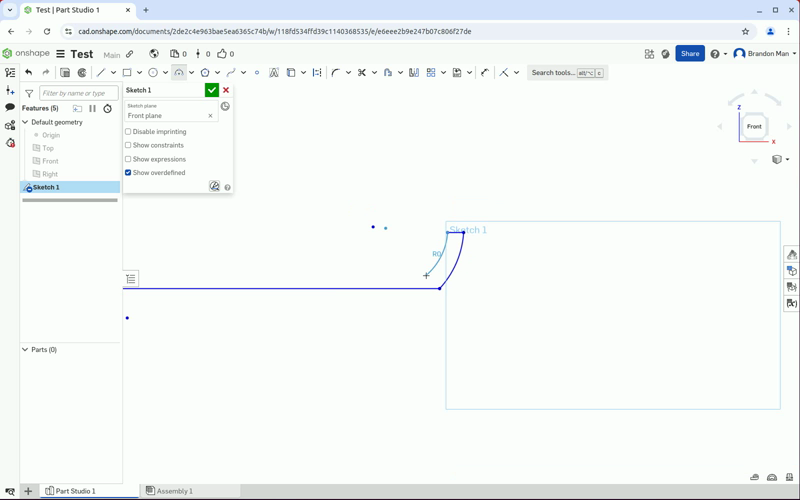
scroll(-6)
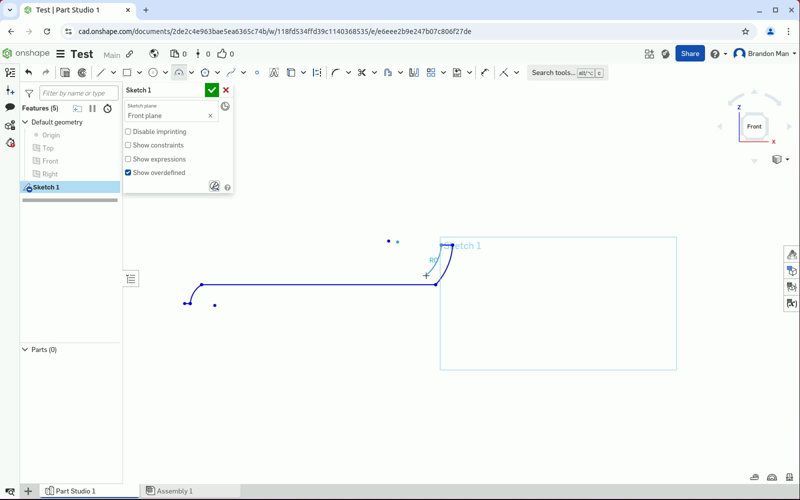
scroll(-6)
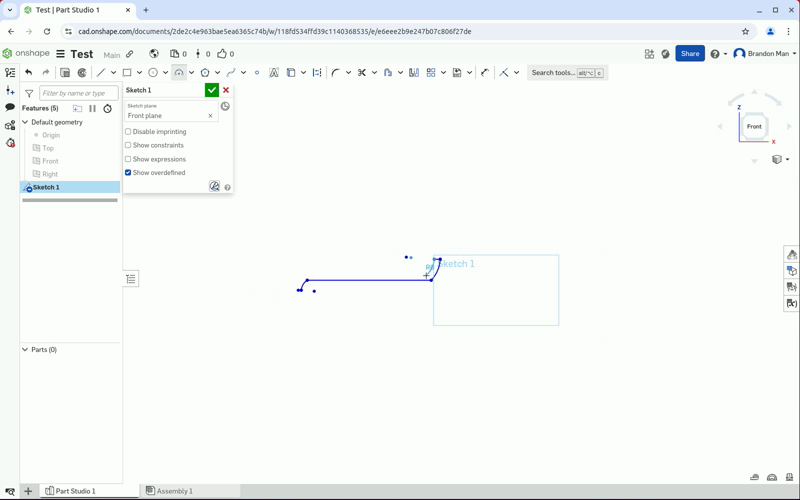
scroll(-6)
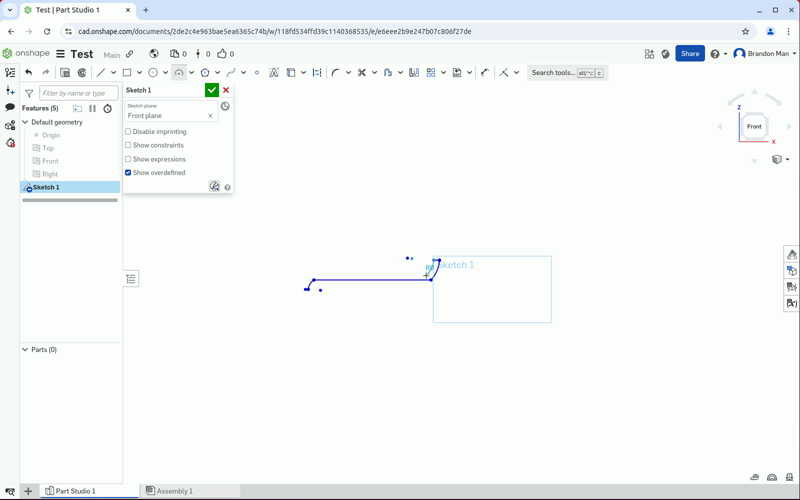
scroll(-6)
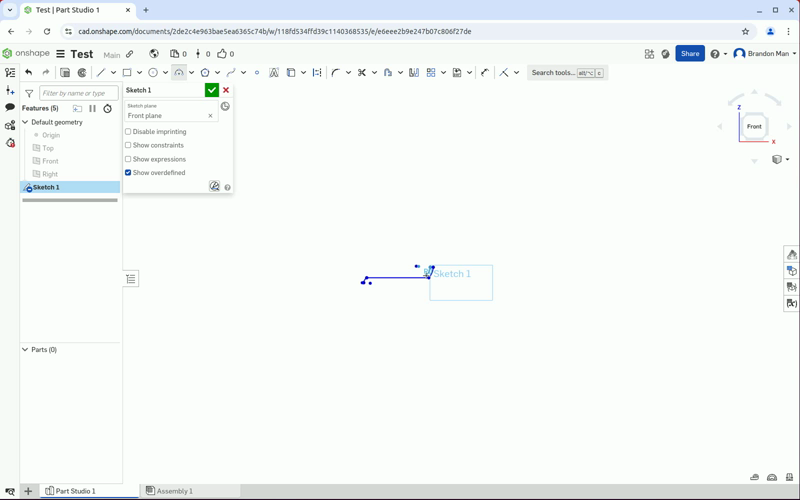
mouse_move(429, 271)
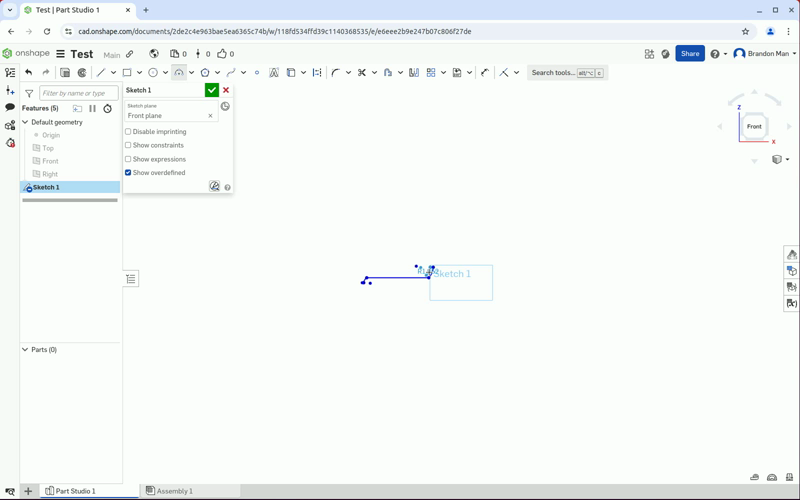
scroll(6)
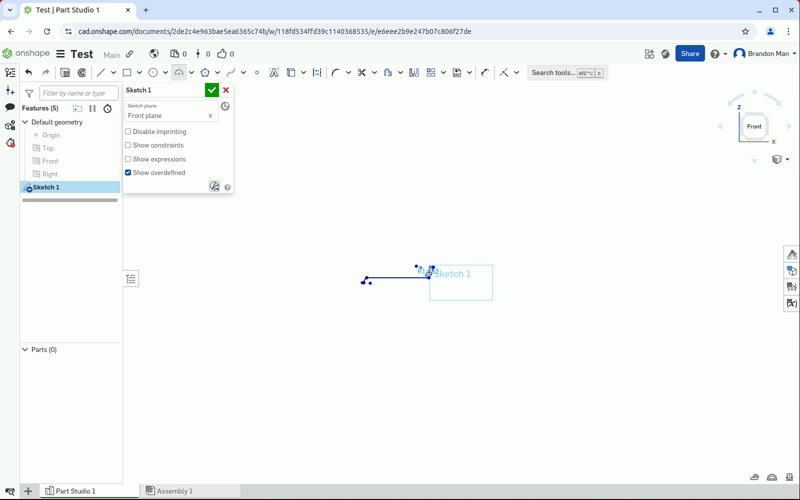
scroll(6)
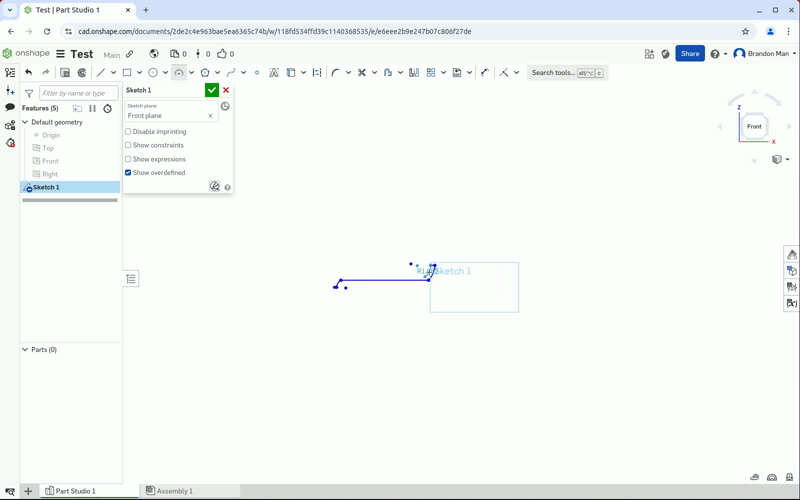
scroll(6)
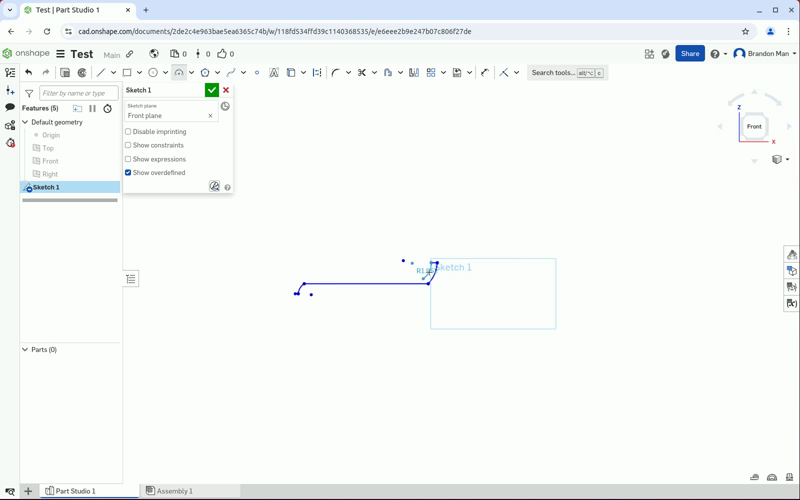
scroll(6)
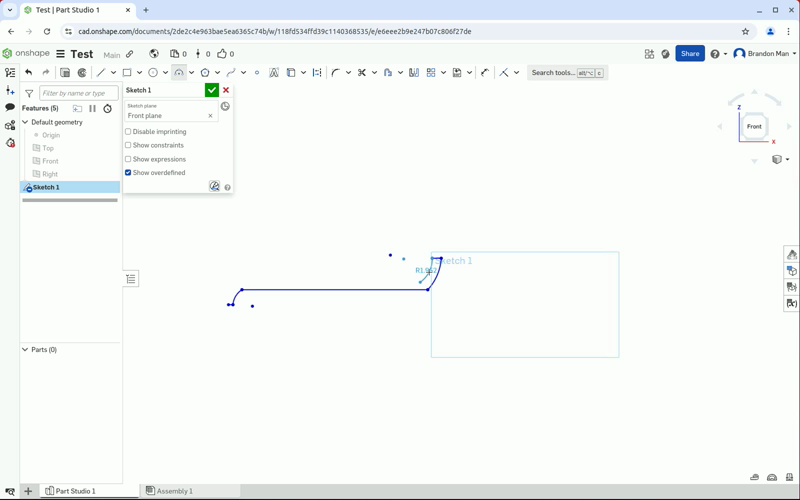
scroll(6)
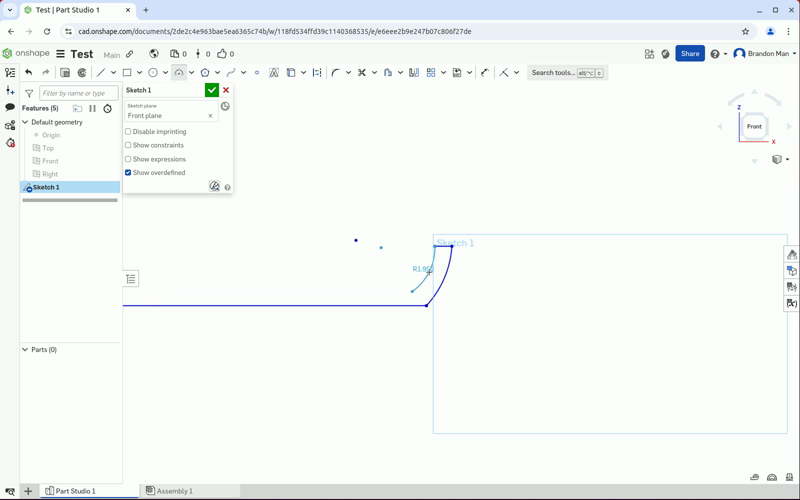
scroll(6)
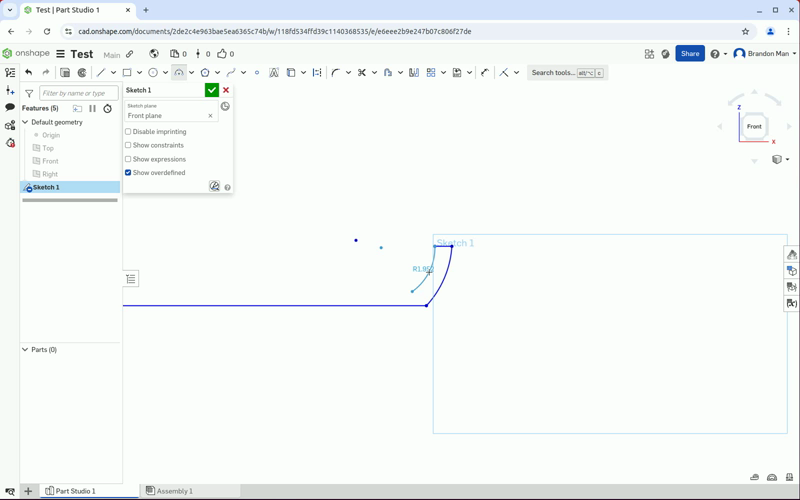
scroll(6)
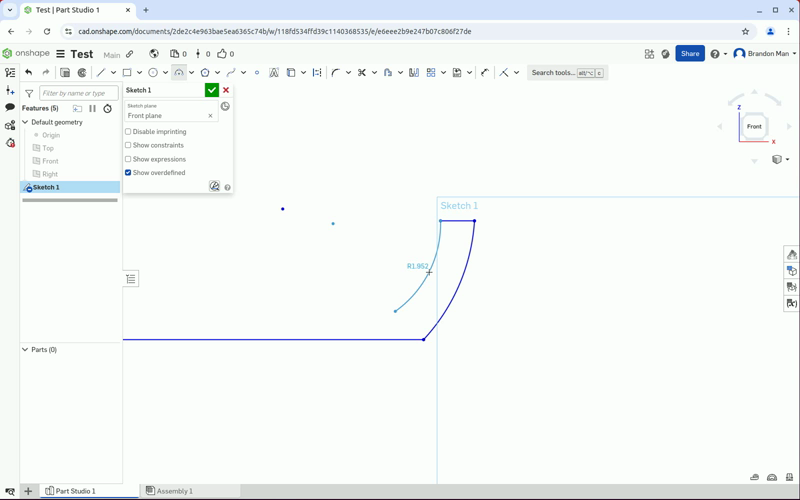
click(429, 271)
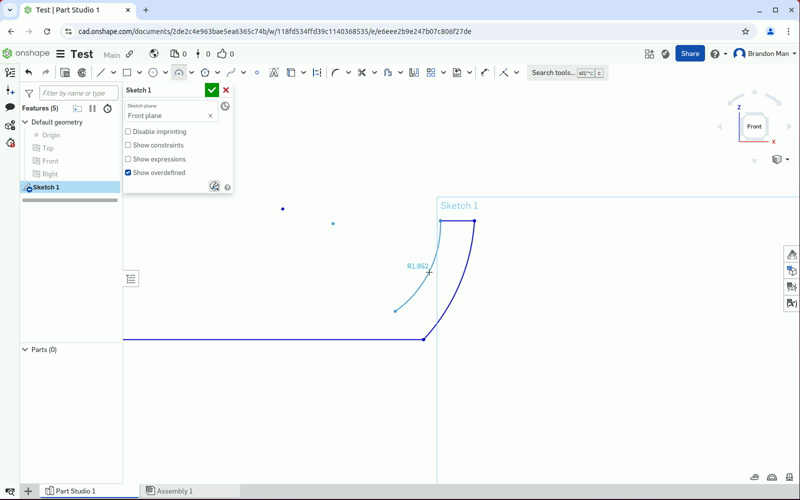
scroll(-6)
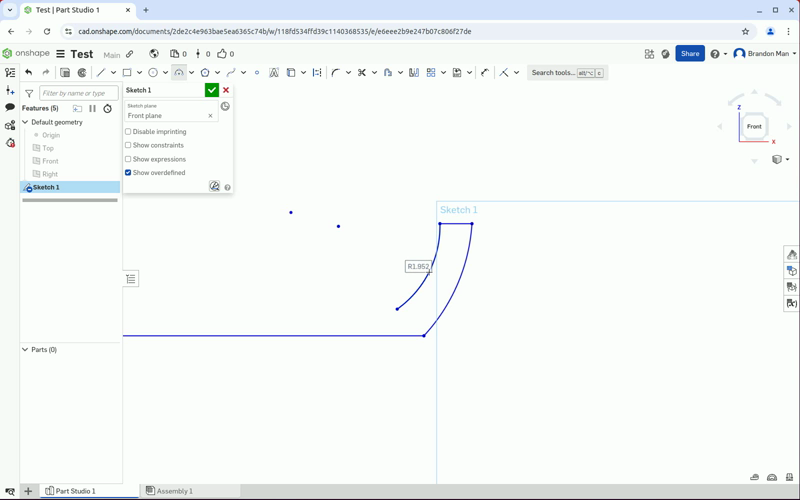
scroll(-6)
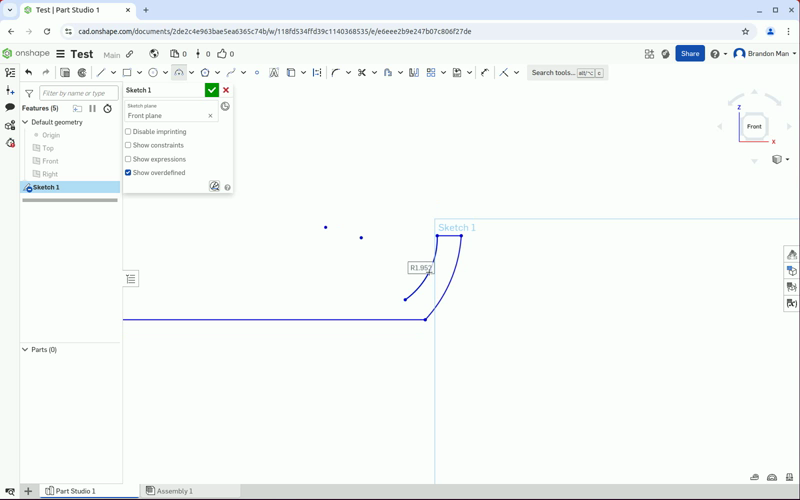
scroll(-6)
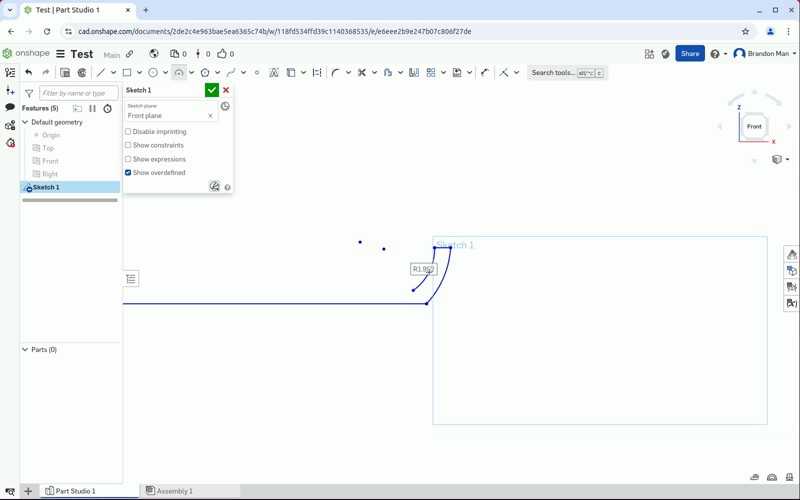
scroll(-6)
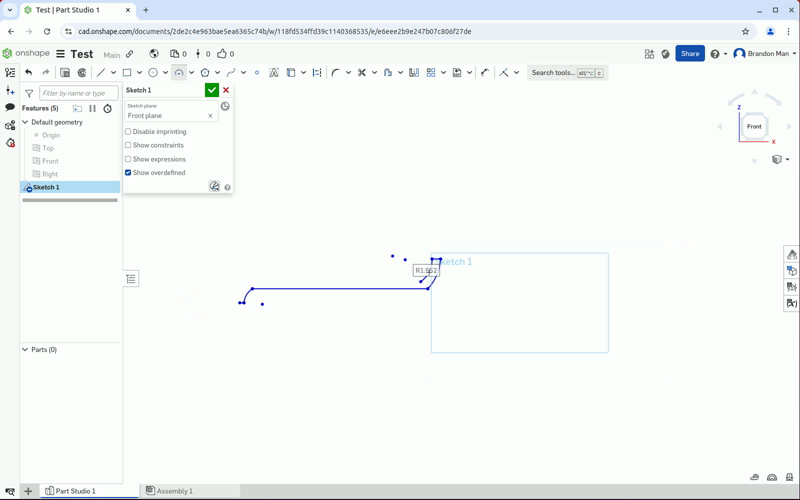
scroll(-6)
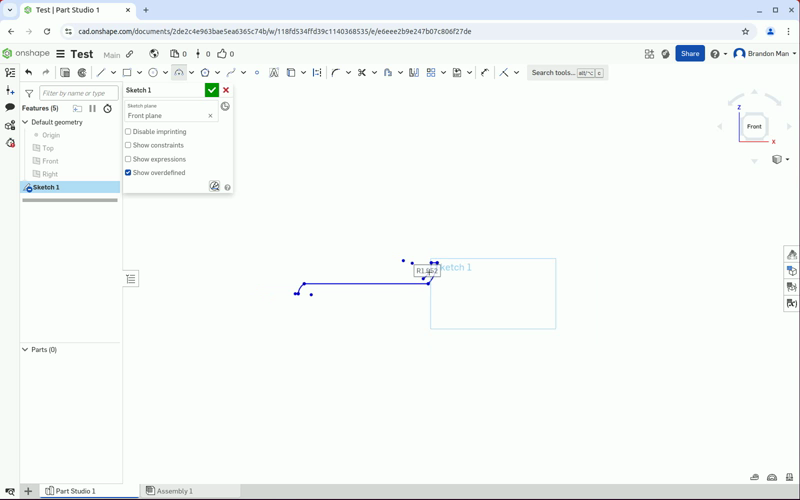
scroll(-6)
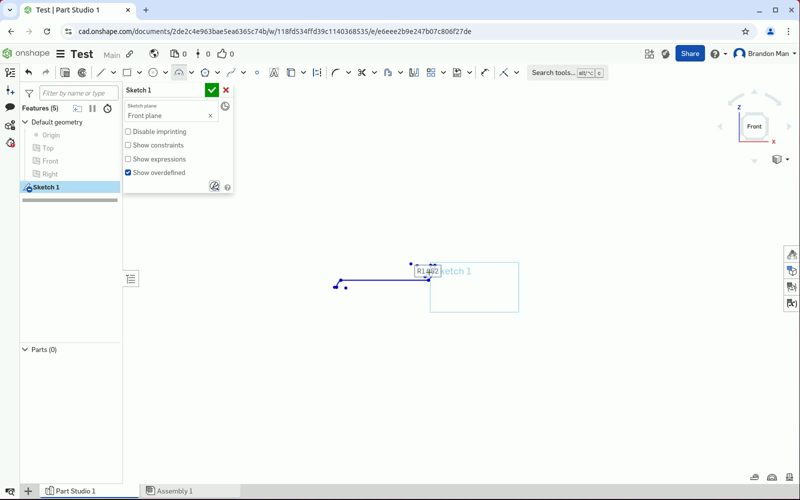
scroll(-6)
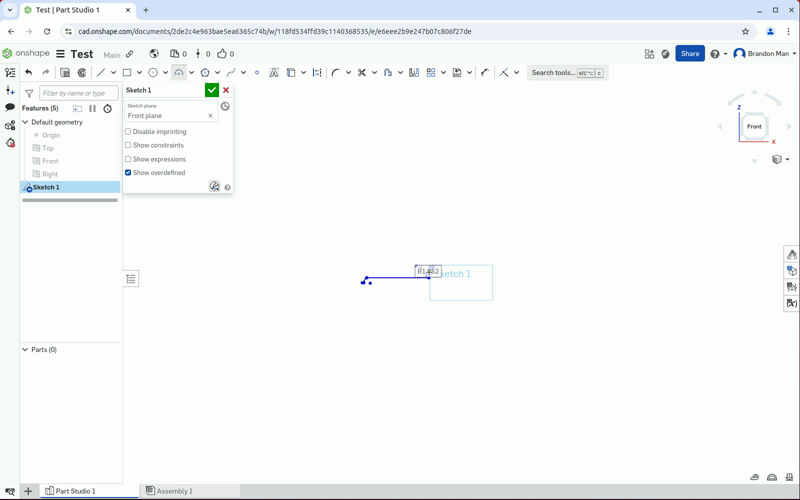
key_up(shift)
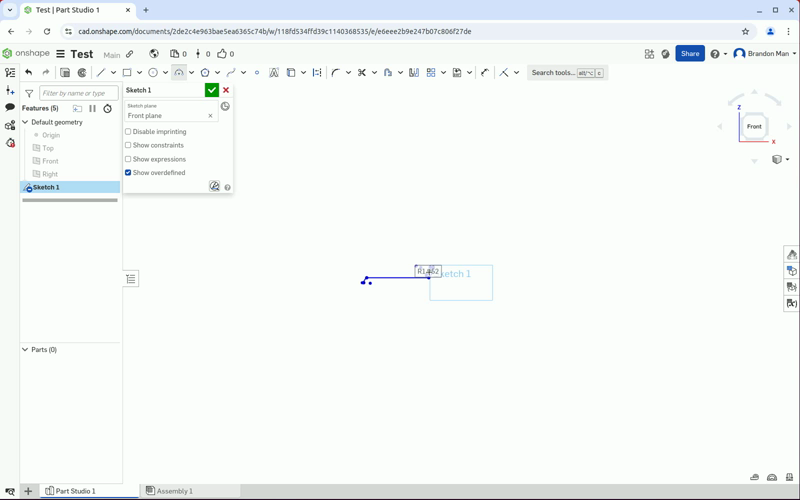
key(esc)
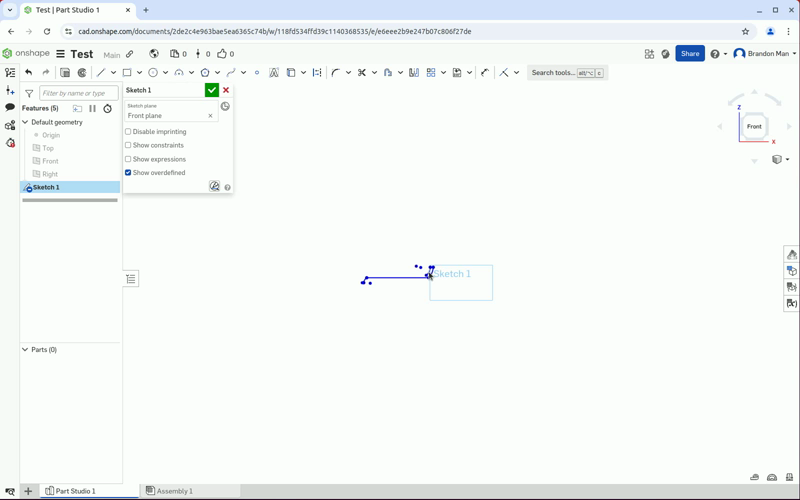
key(l)
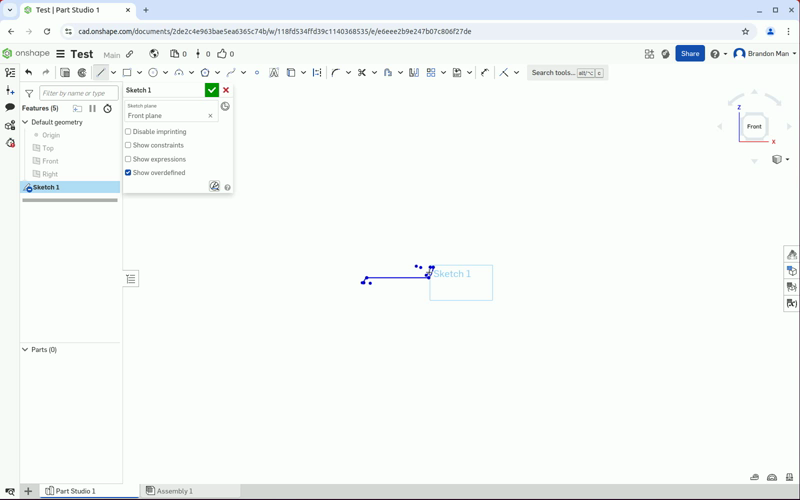
mouse_move(426, 275)
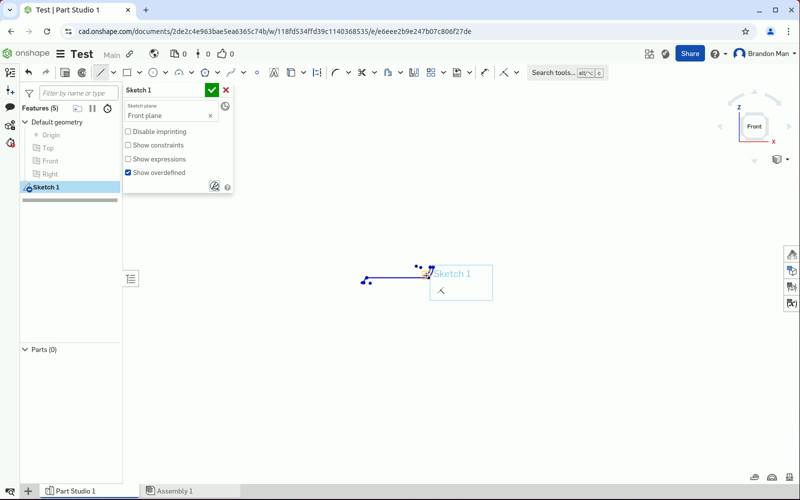
scroll(6)
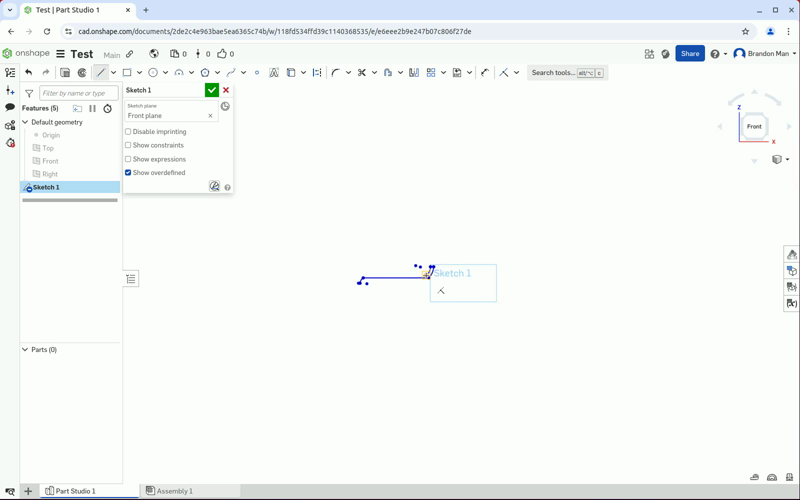
scroll(6)
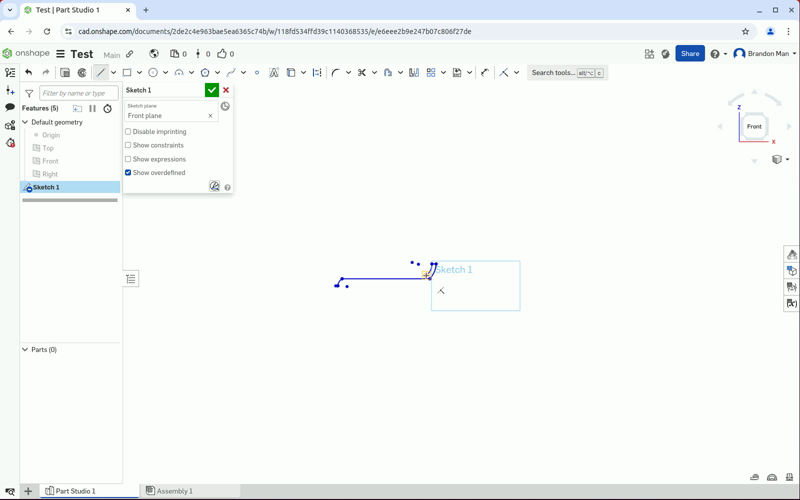
scroll(6)
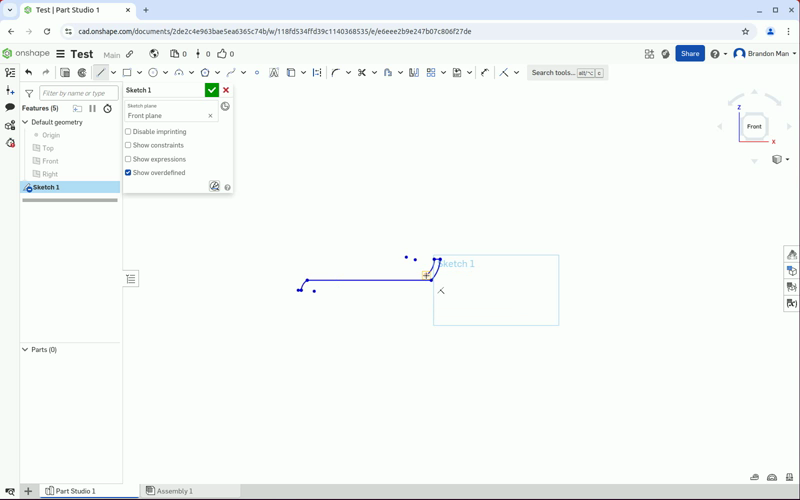
scroll(6)
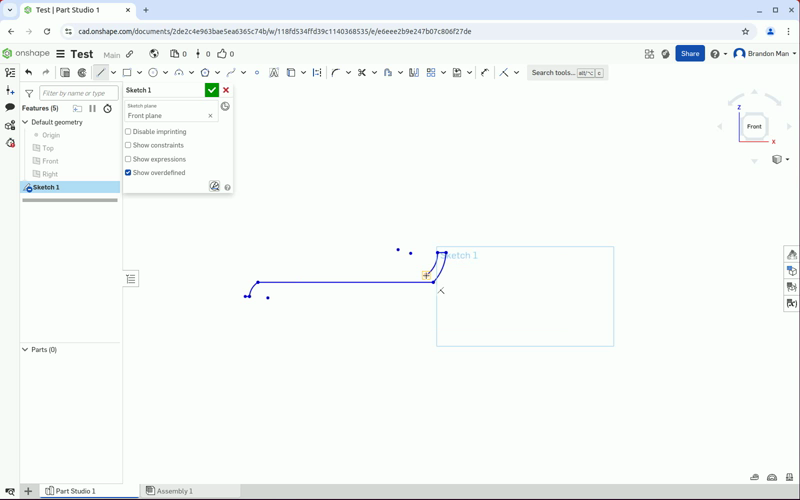
scroll(6)
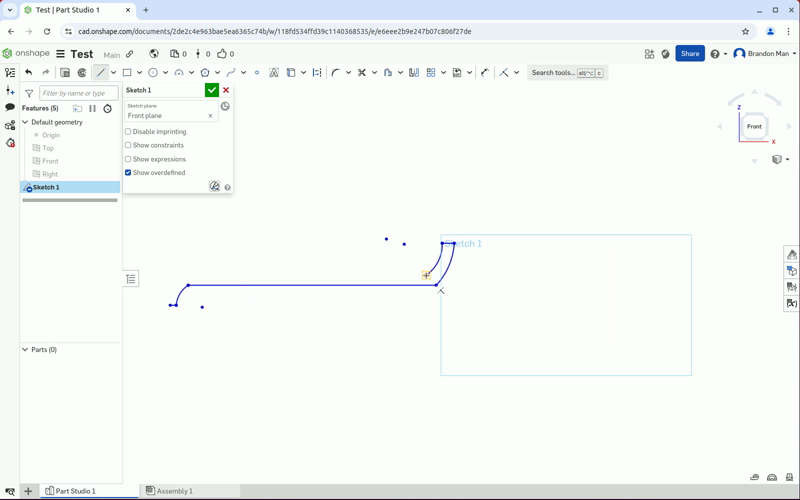
scroll(6)
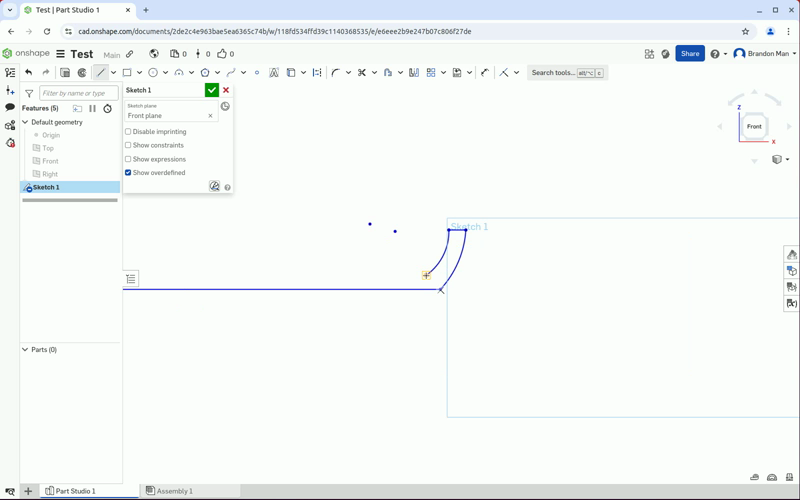
scroll(6)
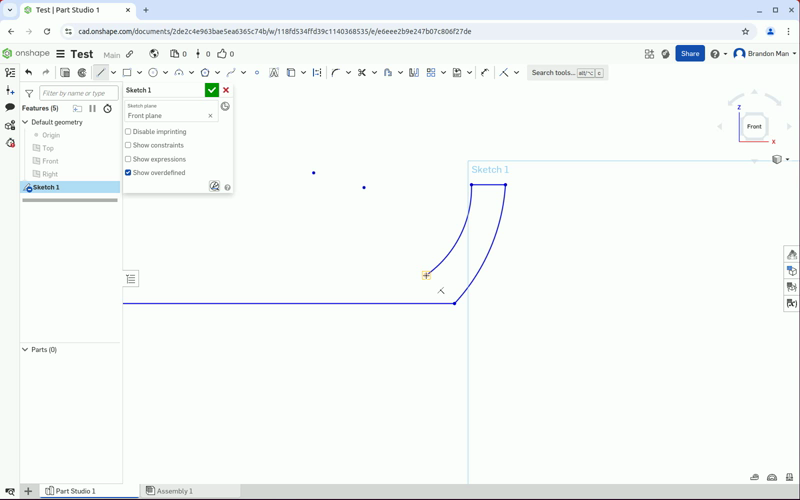
click(426, 275)
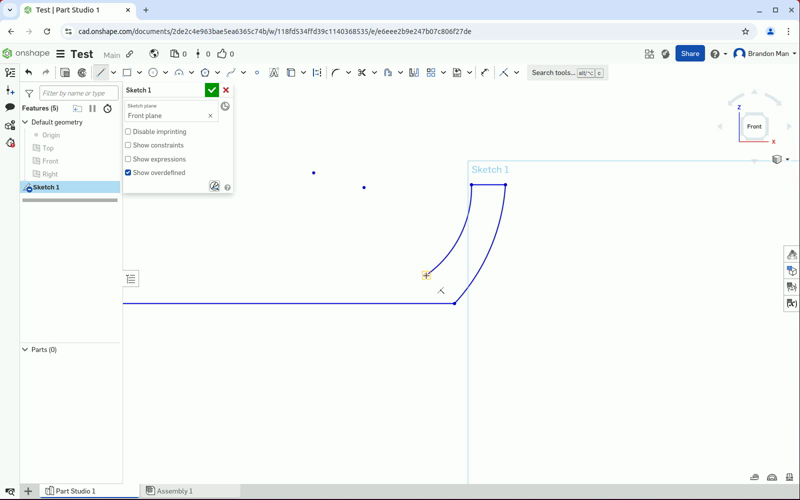
scroll(-6)
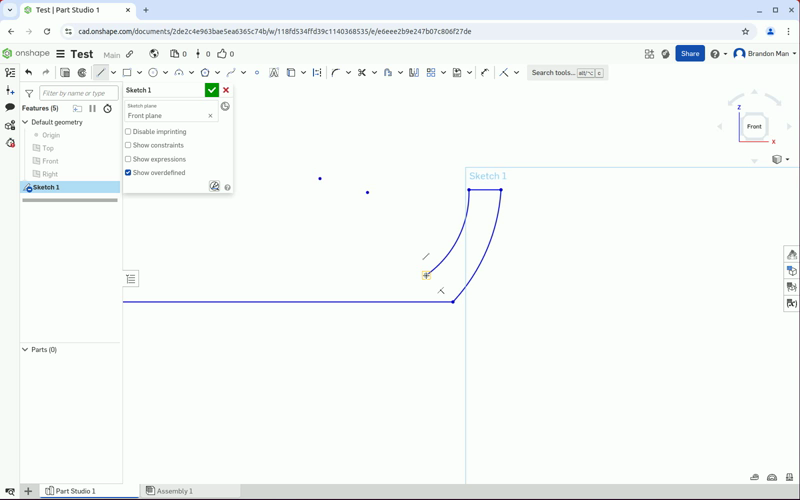
scroll(-6)
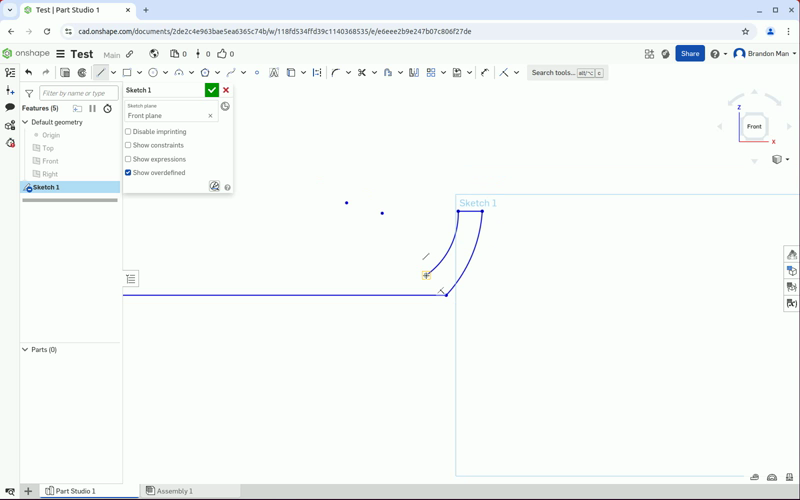
scroll(-6)
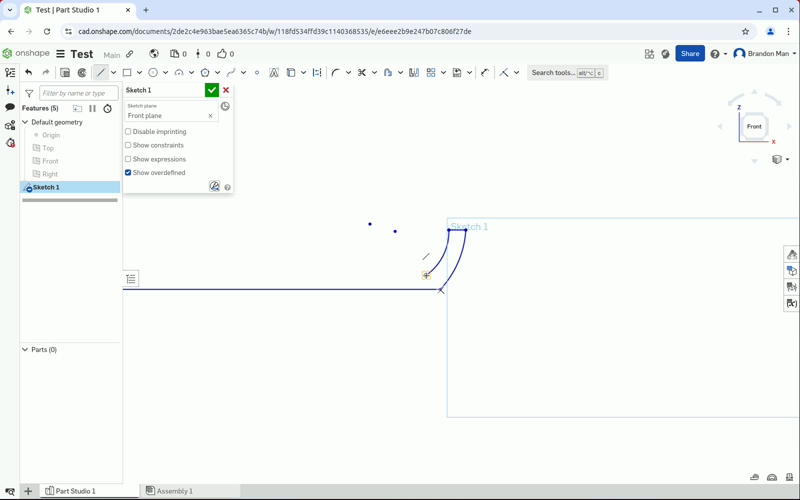
scroll(-6)
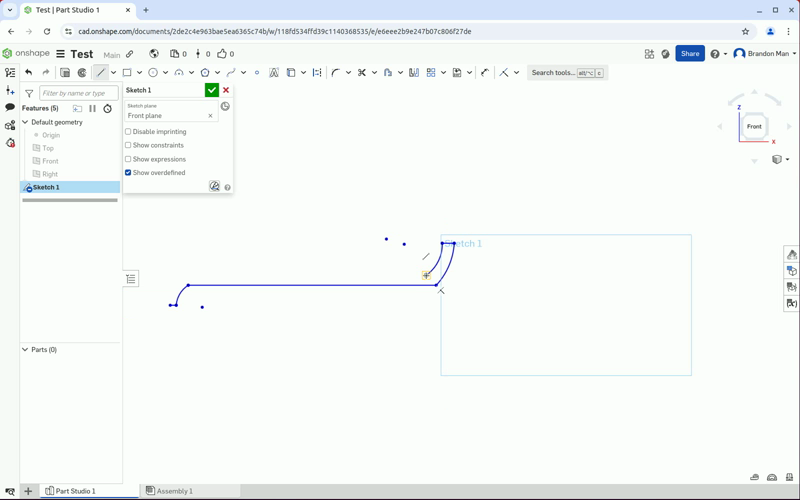
scroll(-6)
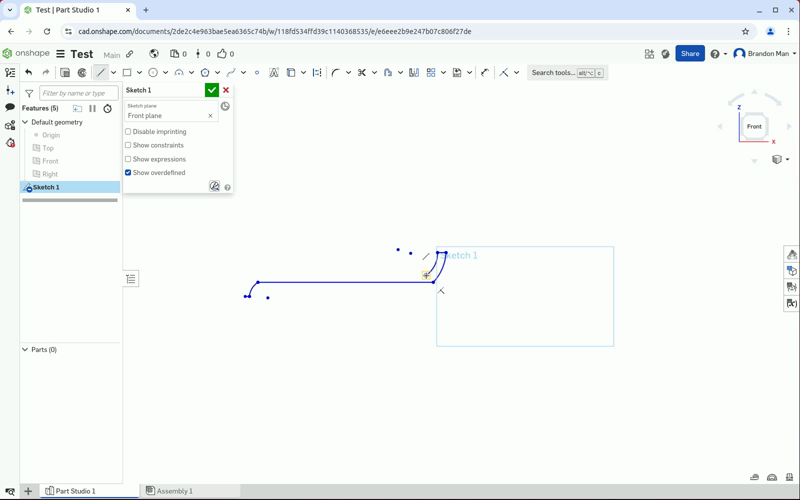
scroll(-6)
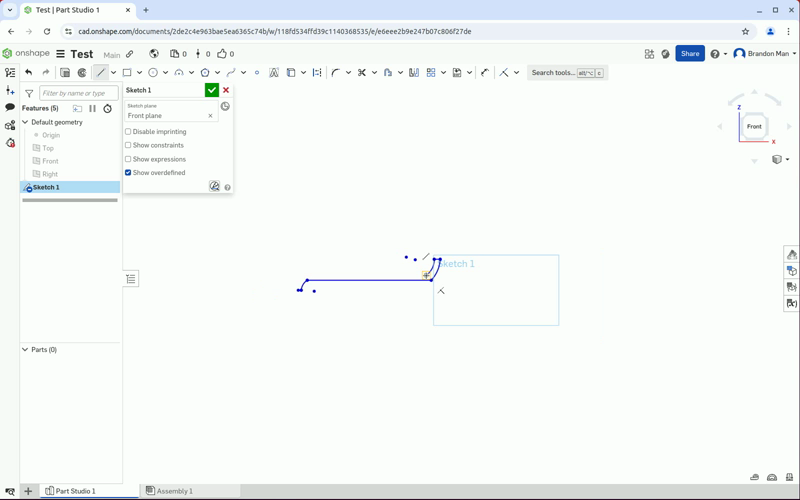
scroll(-6)
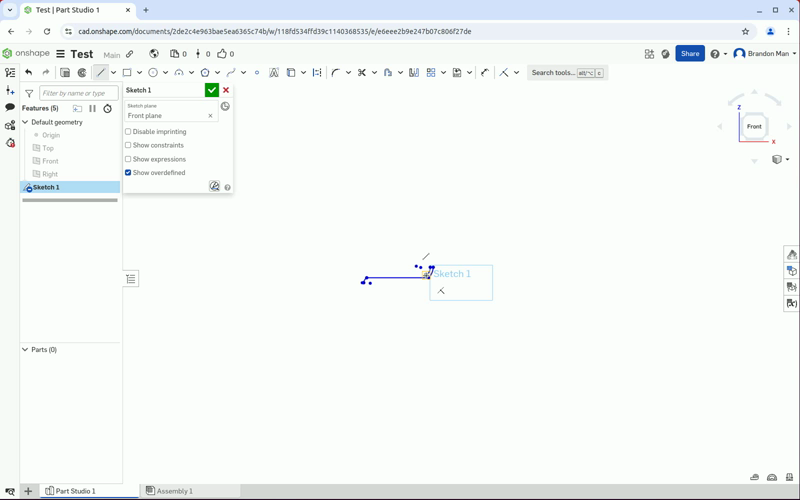
key_down(shift)
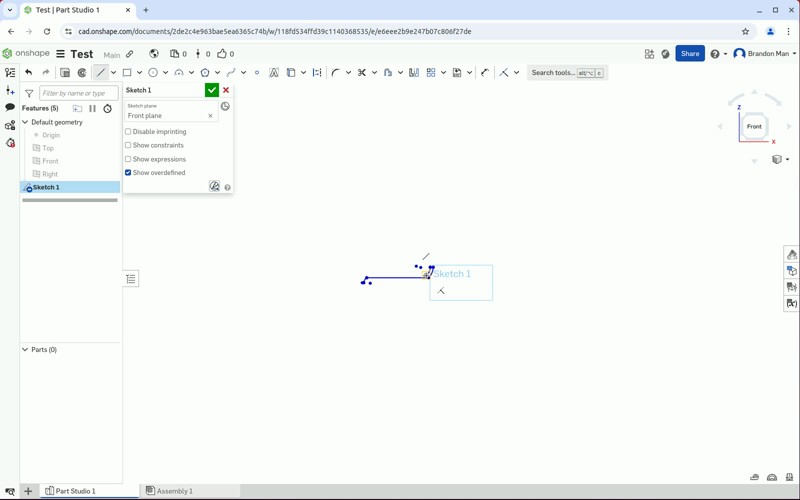
mouse_move(456, 275)
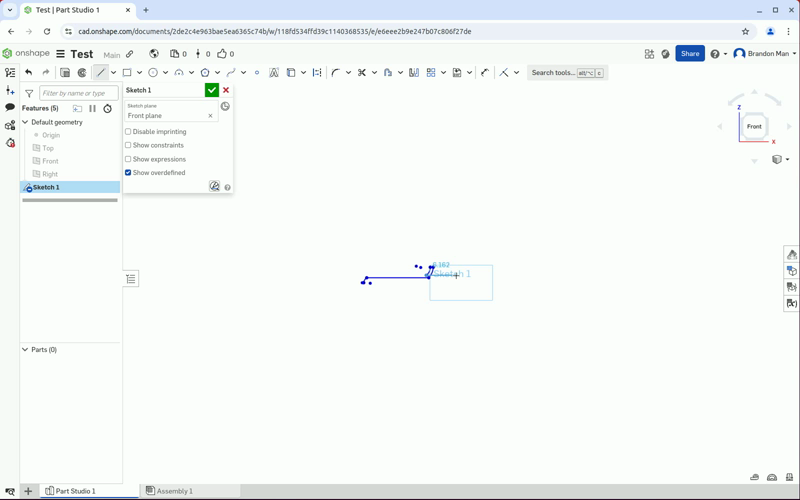
mouse_move(372, 275)
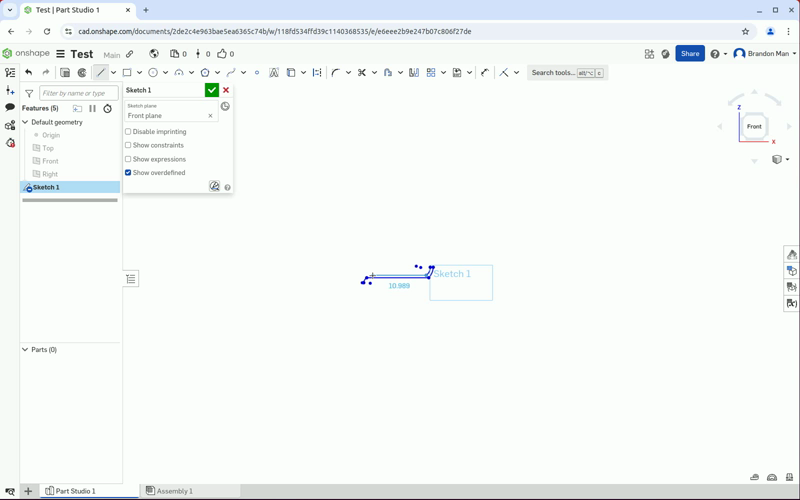
click(372, 275)
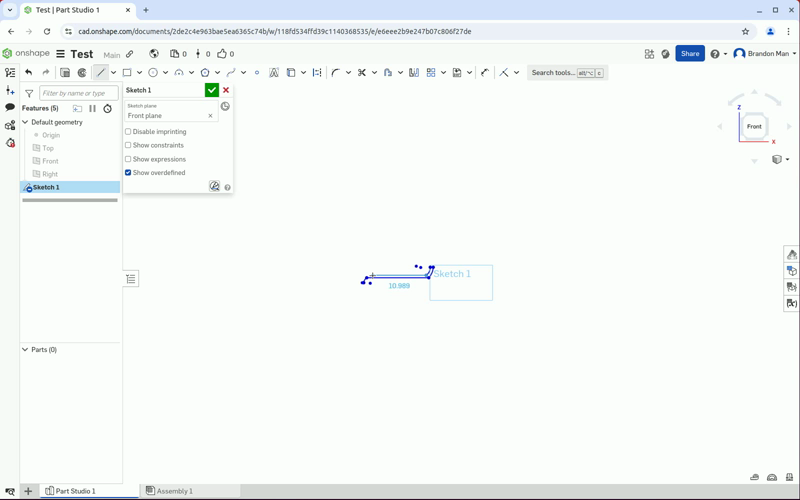
key_up(shift)
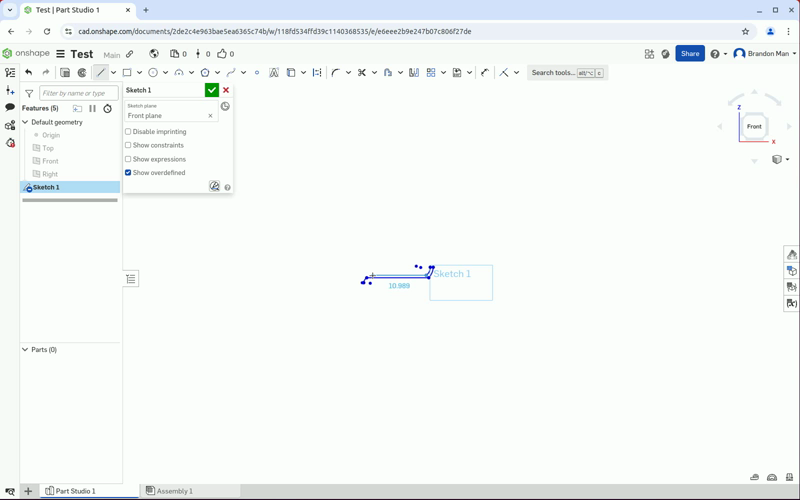
key_down(shift)
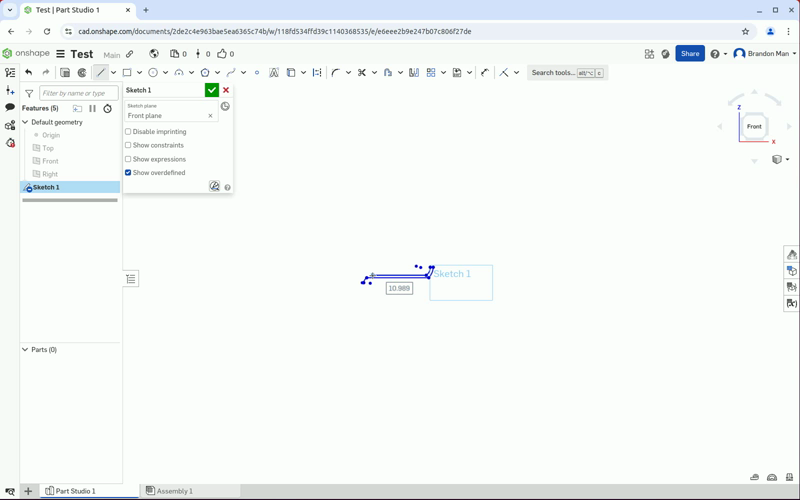
mouse_move(402, 275)
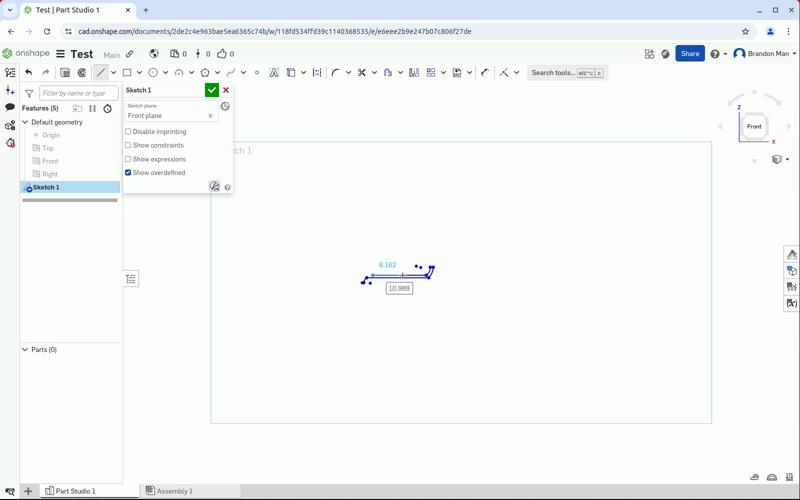
mouse_move(371, 275)
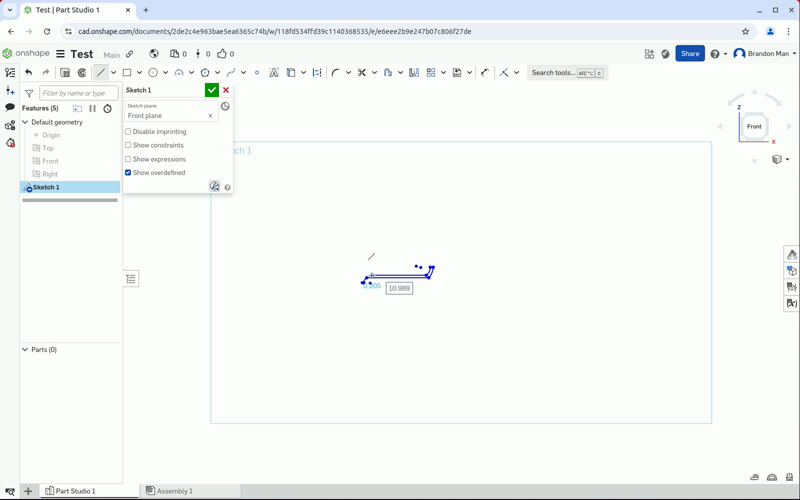
scroll(6)
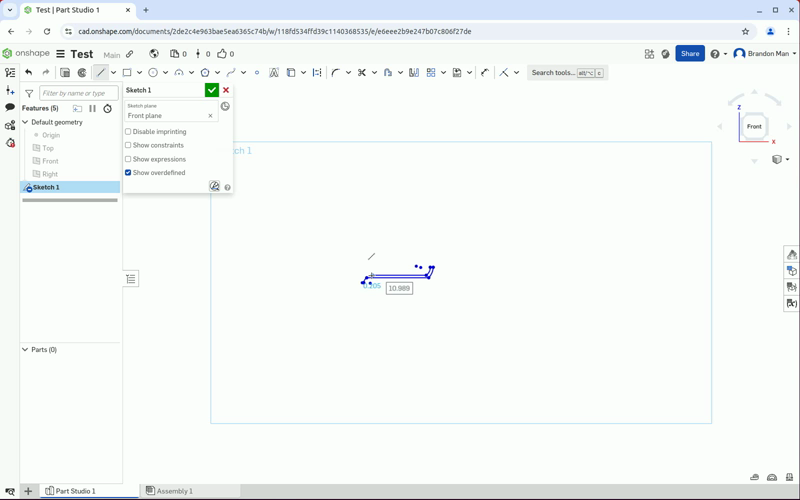
scroll(6)
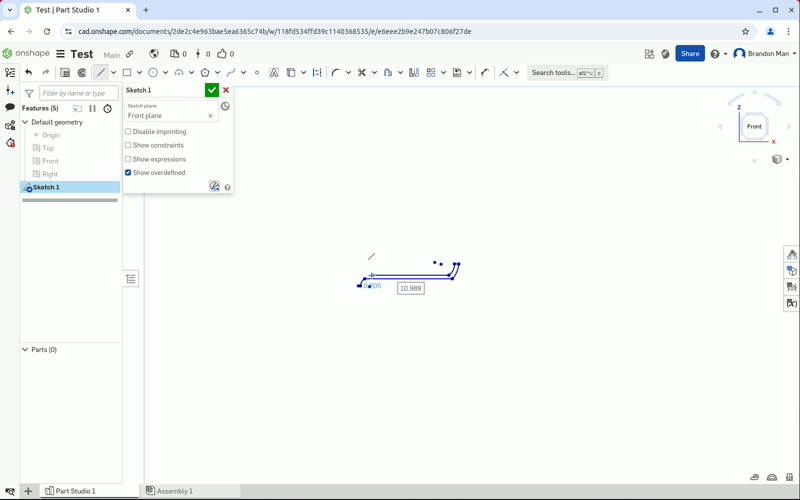
scroll(6)
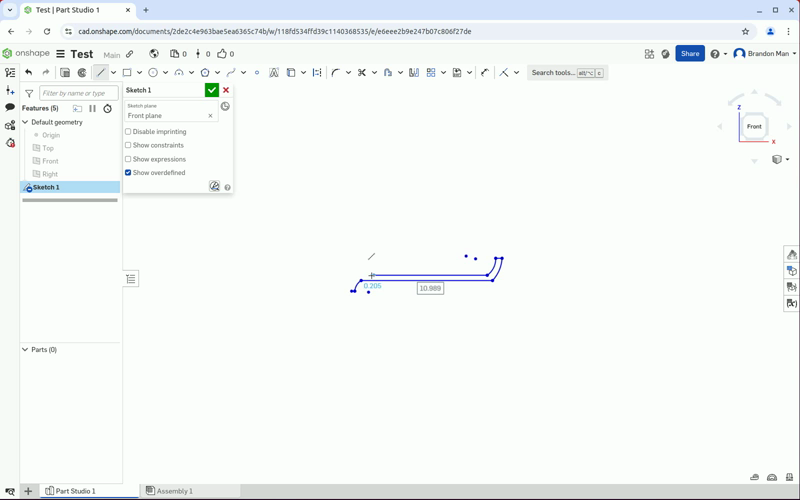
scroll(6)
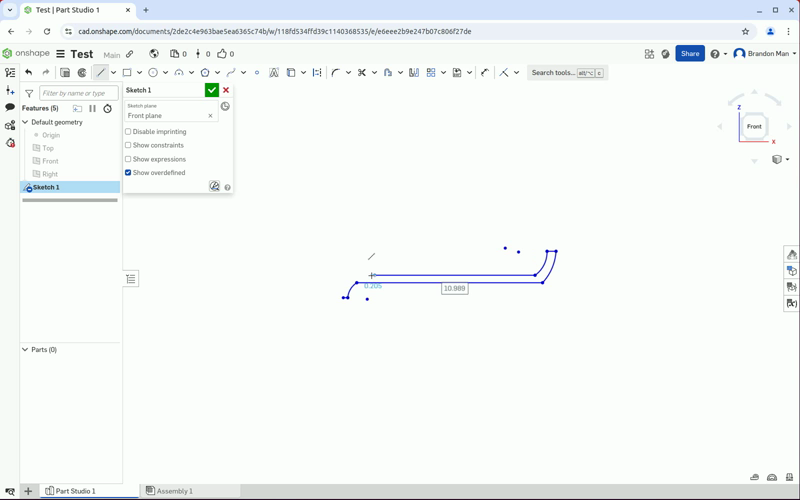
scroll(6)
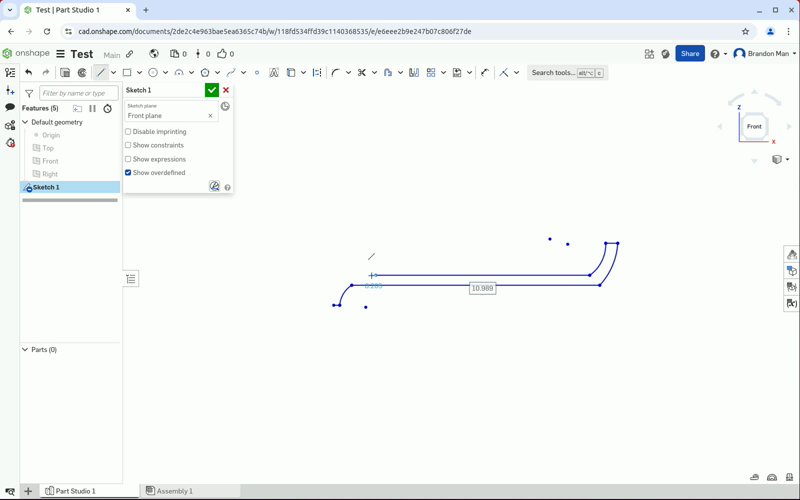
scroll(6)
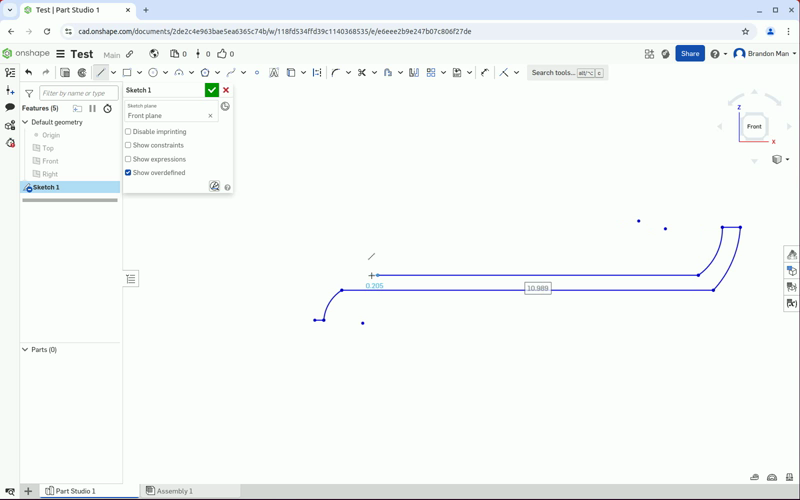
scroll(6)
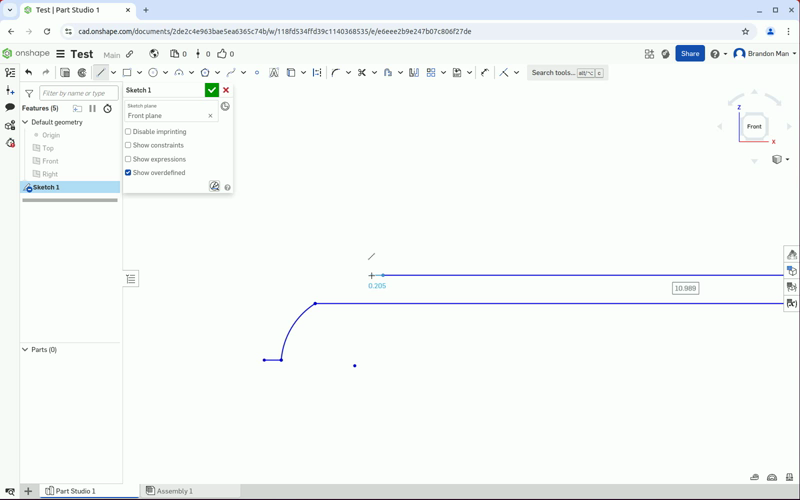
click(371, 275)
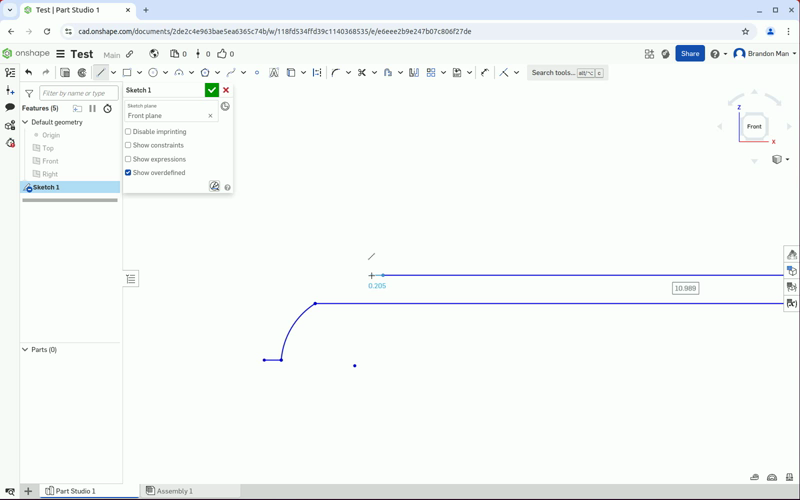
scroll(-6)
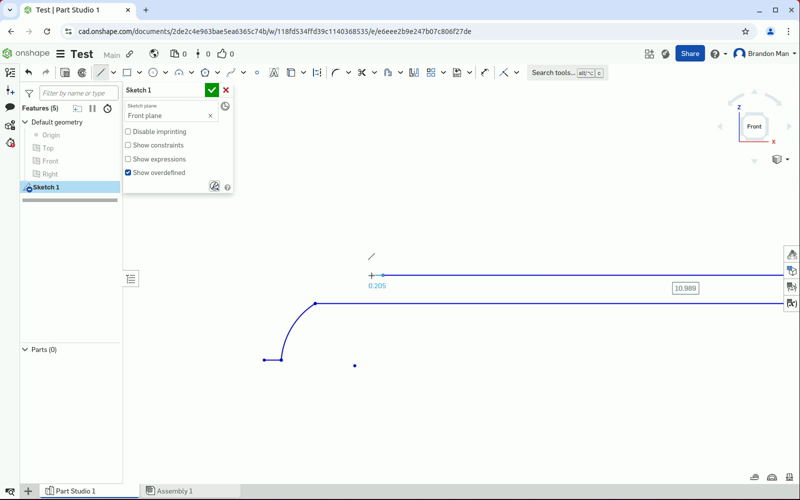
scroll(-6)
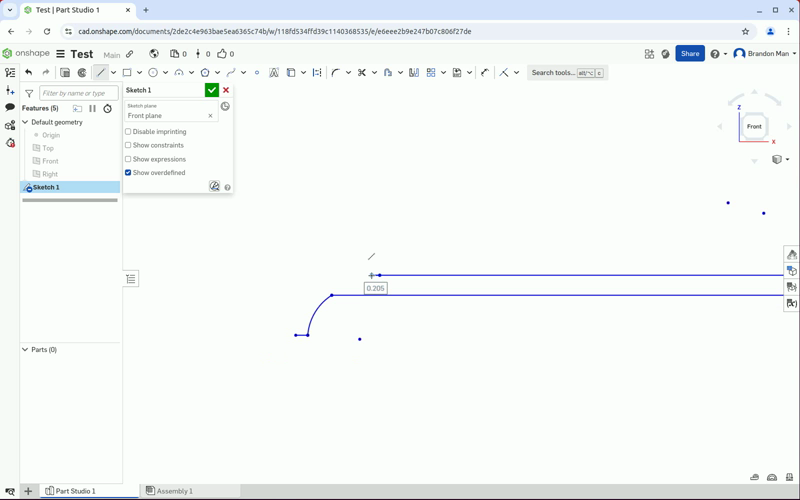
scroll(-6)
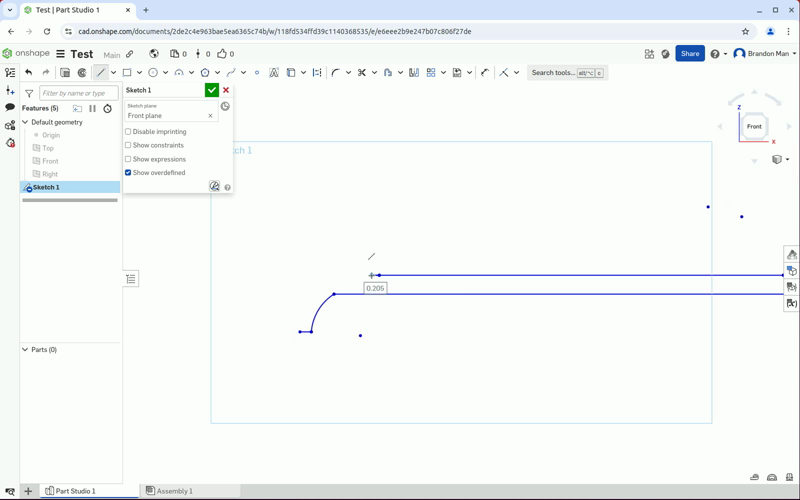
scroll(-6)
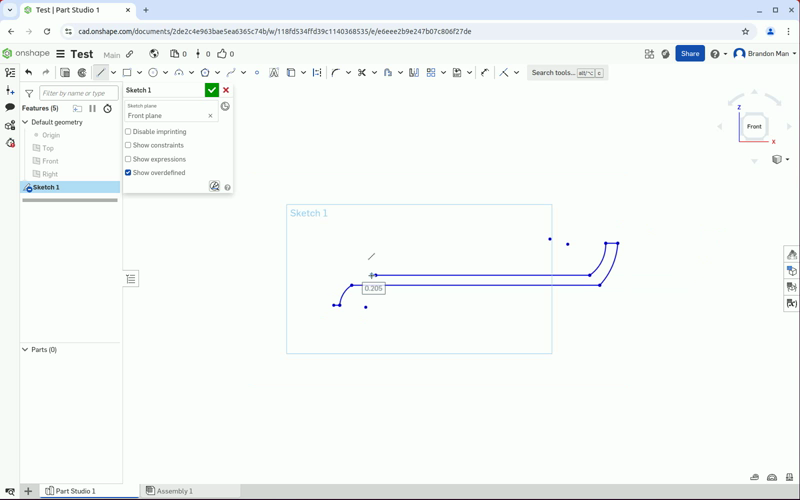
scroll(-6)
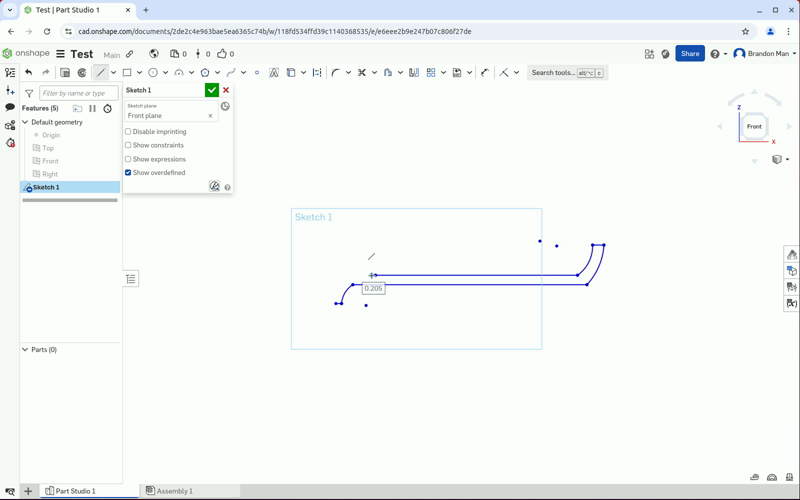
scroll(-6)
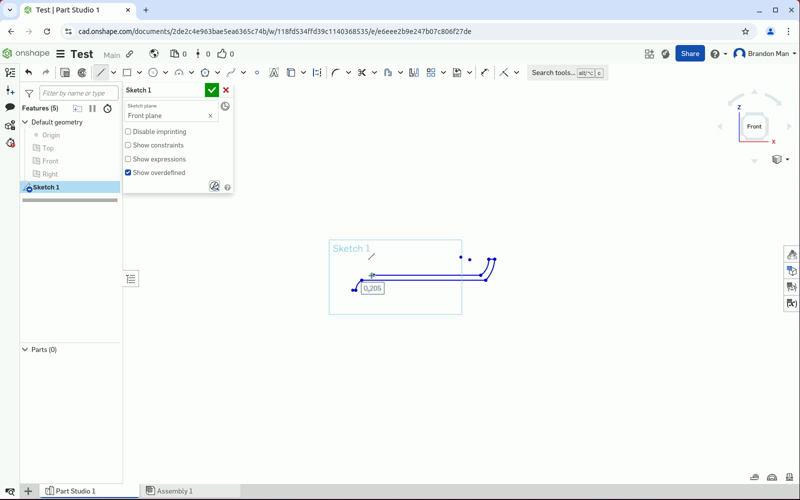
scroll(-6)
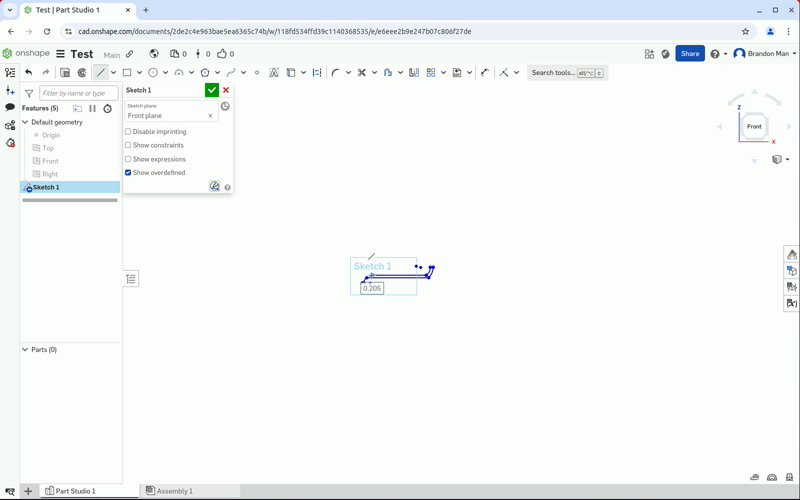
key_up(shift)
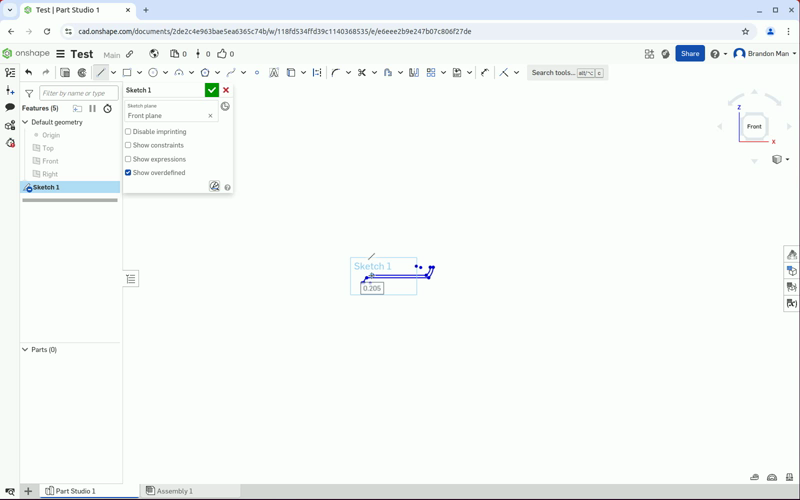
key_down(shift)
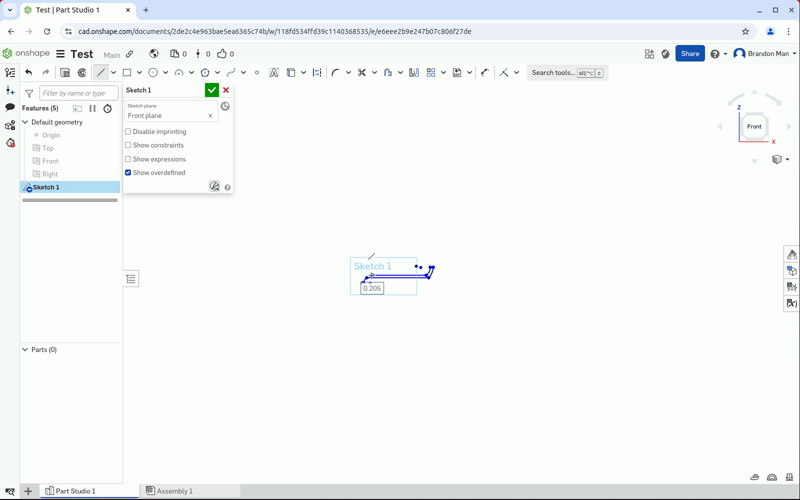
mouse_move(401, 275)
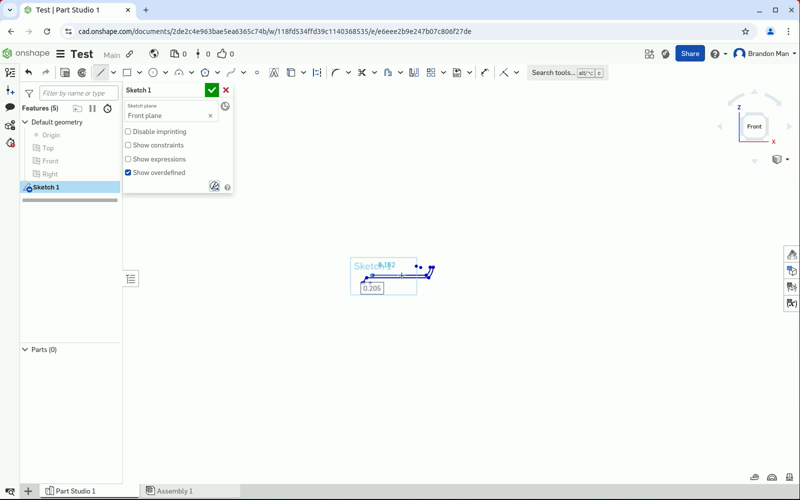
mouse_move(366, 275)
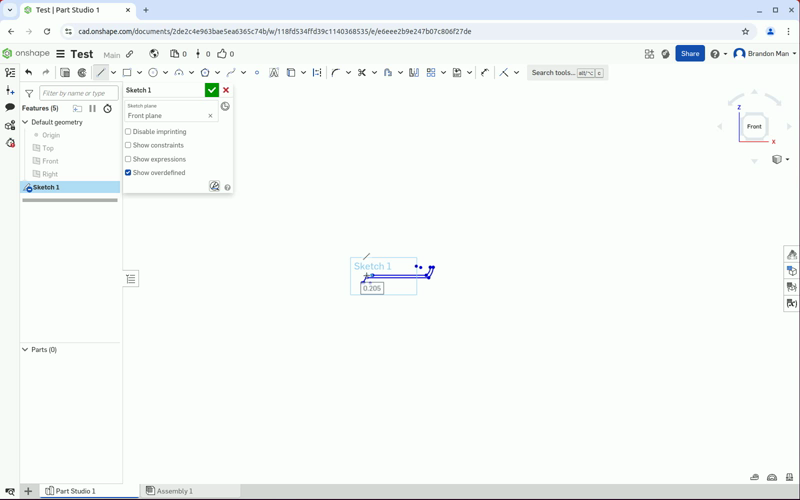
scroll(6)
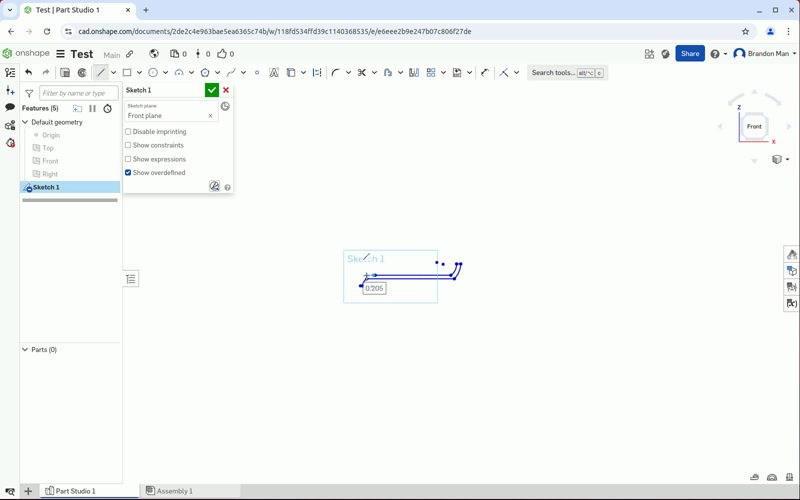
scroll(6)
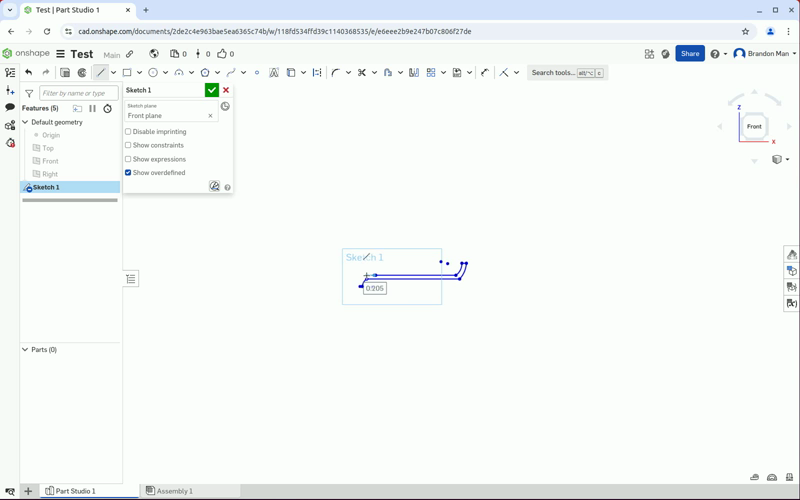
scroll(6)
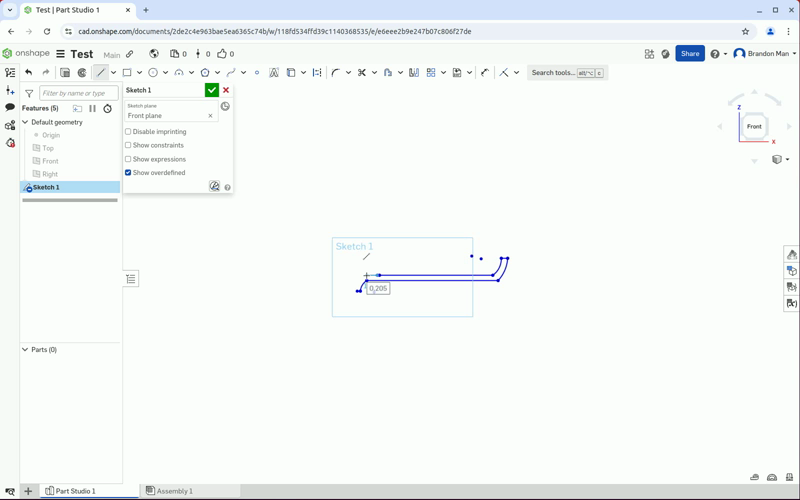
scroll(6)
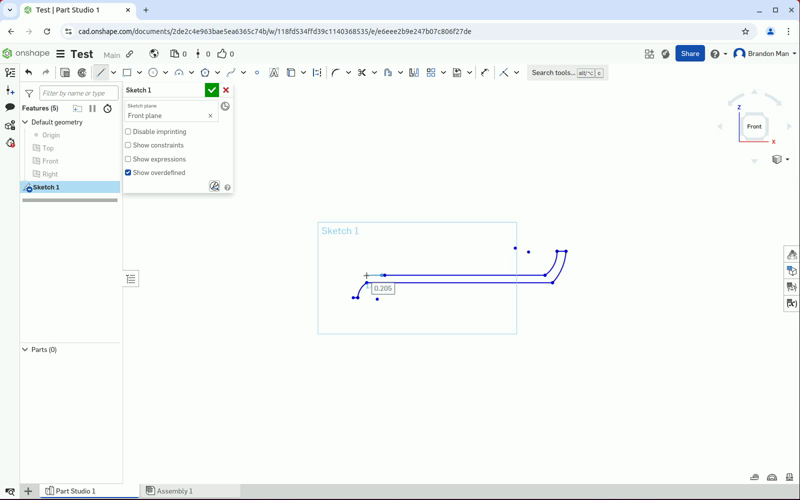
scroll(6)
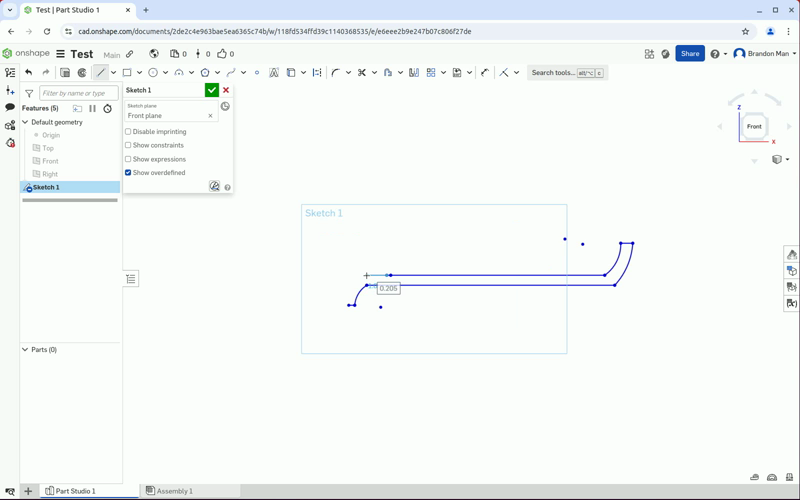
scroll(6)
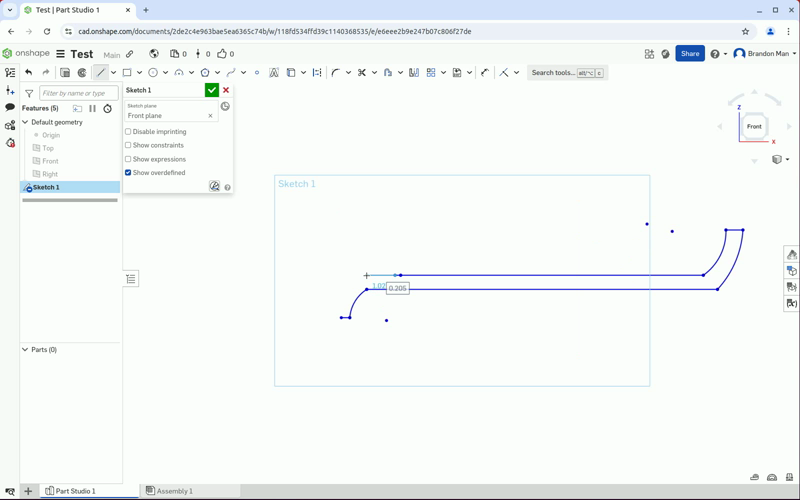
scroll(6)
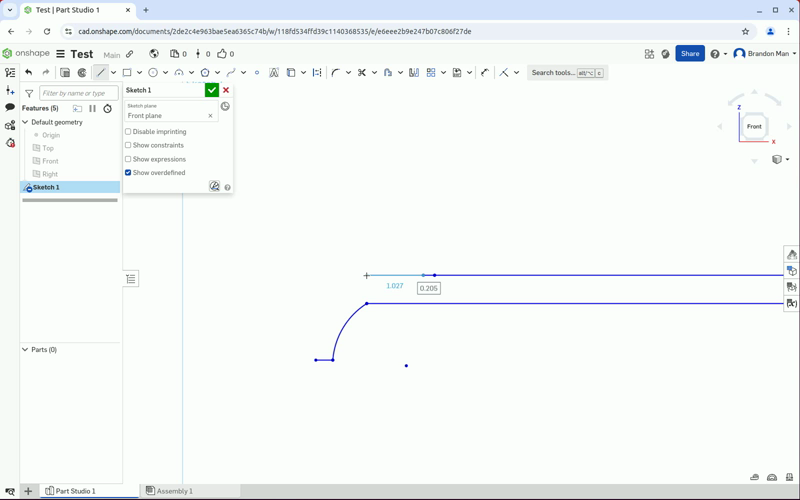
click(366, 275)
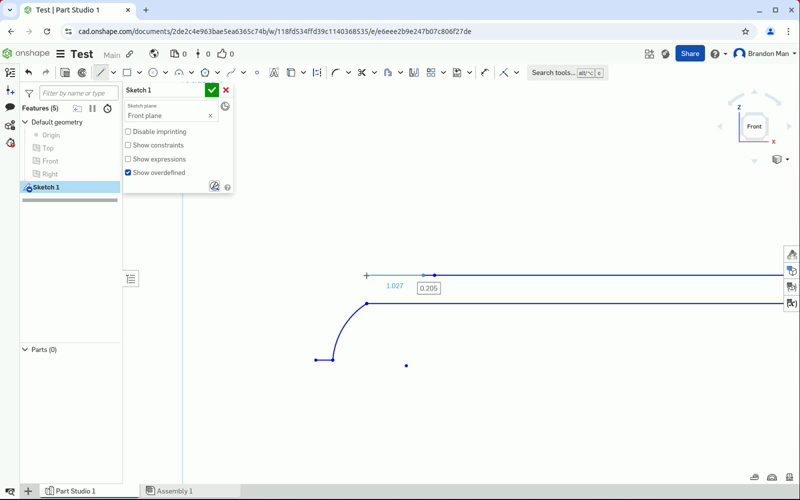
scroll(-6)
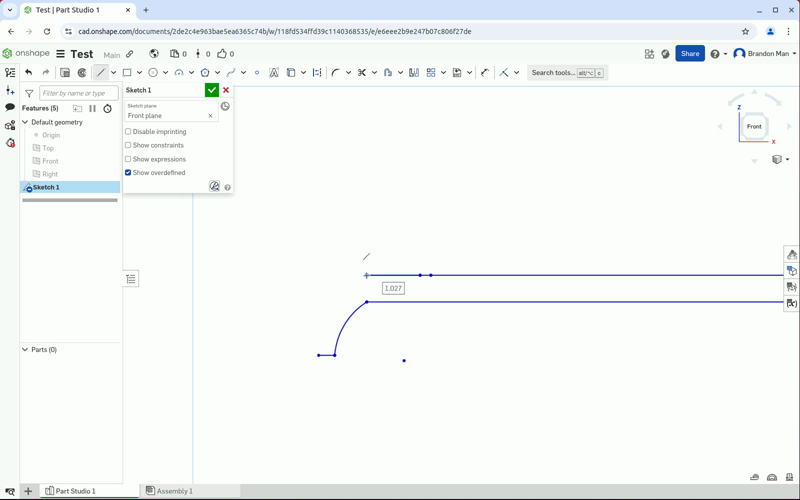
scroll(-6)
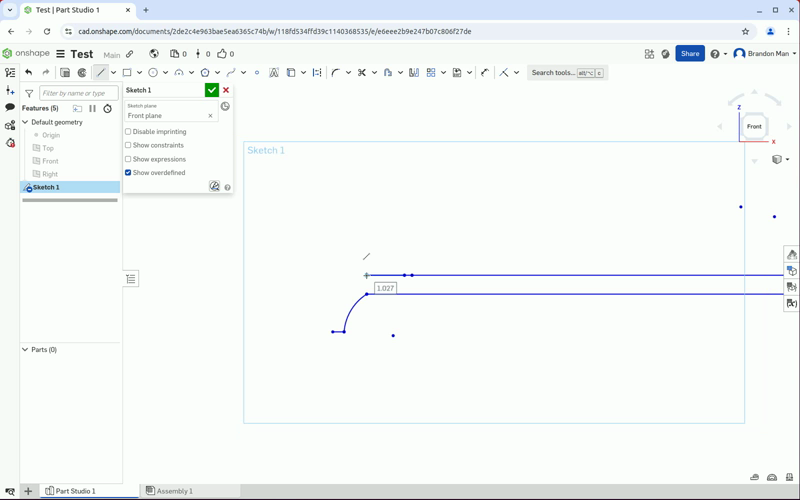
scroll(-6)
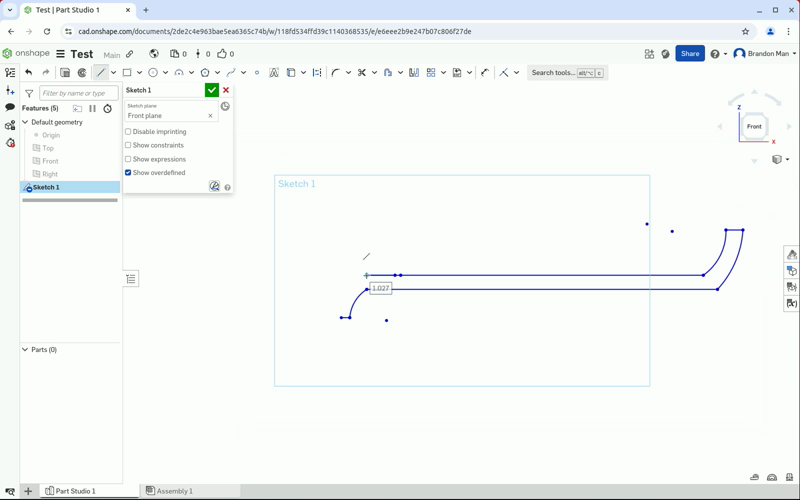
scroll(-6)
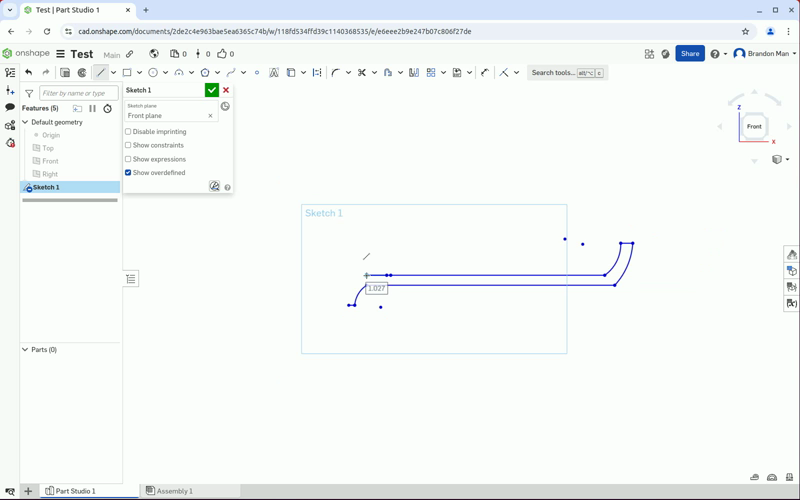
scroll(-6)
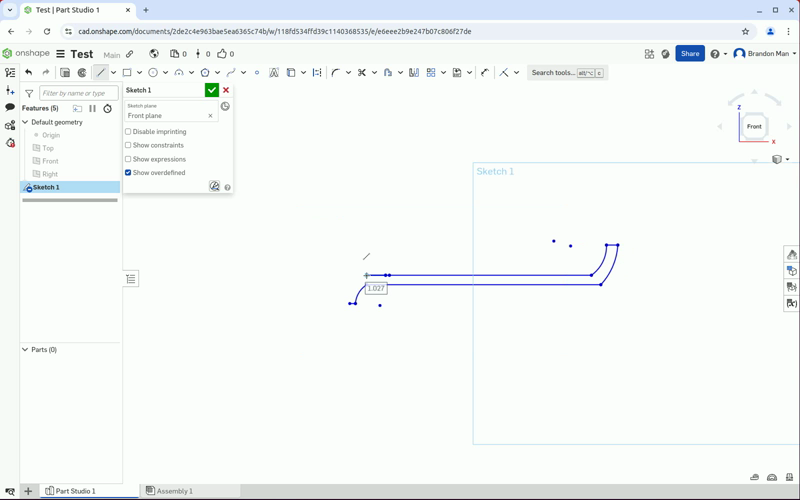
scroll(-6)
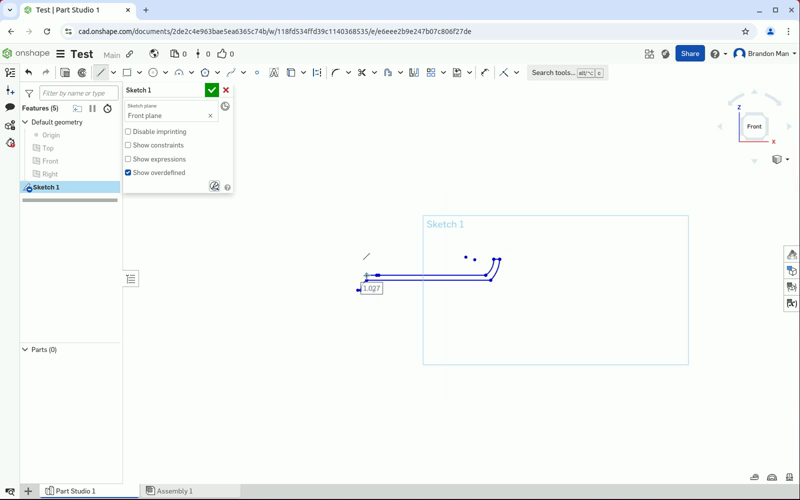
scroll(-6)
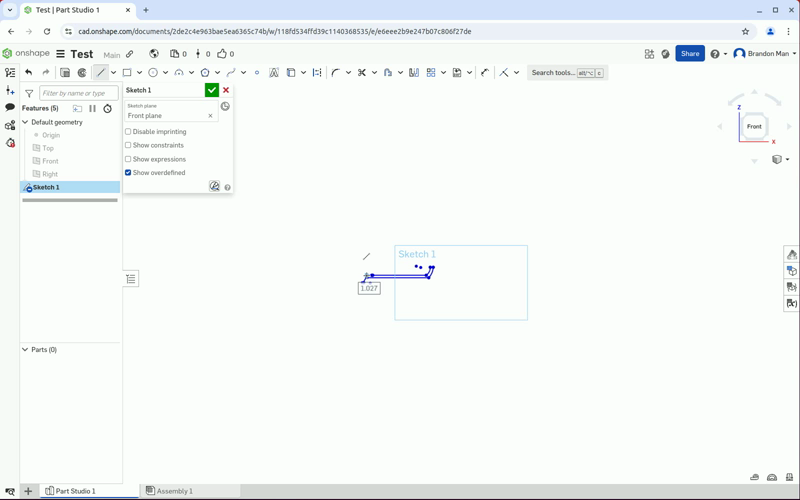
key_up(shift)
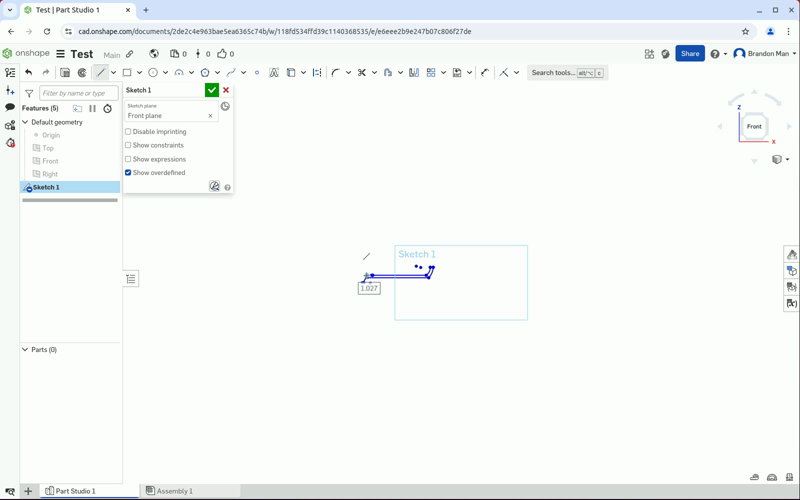
key(esc)
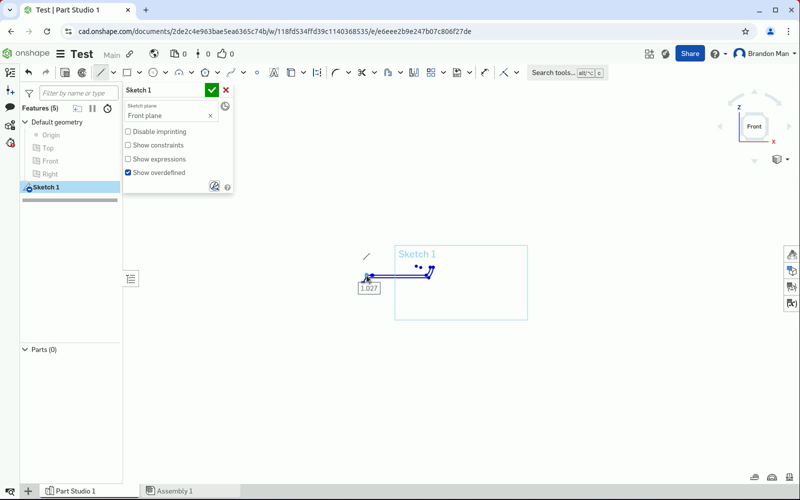
key(a)
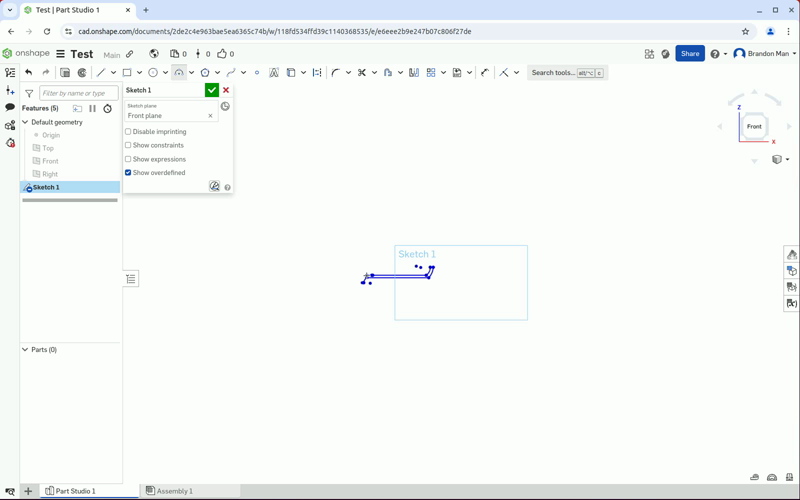
mouse_move(366, 275)
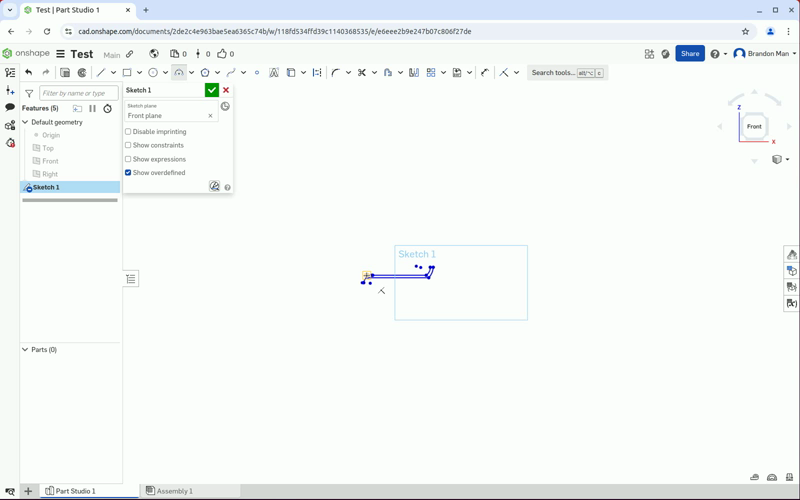
scroll(6)
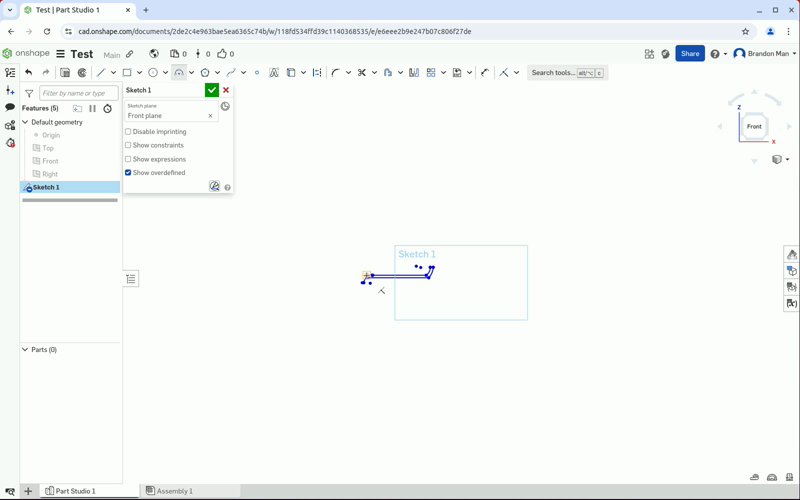
scroll(6)
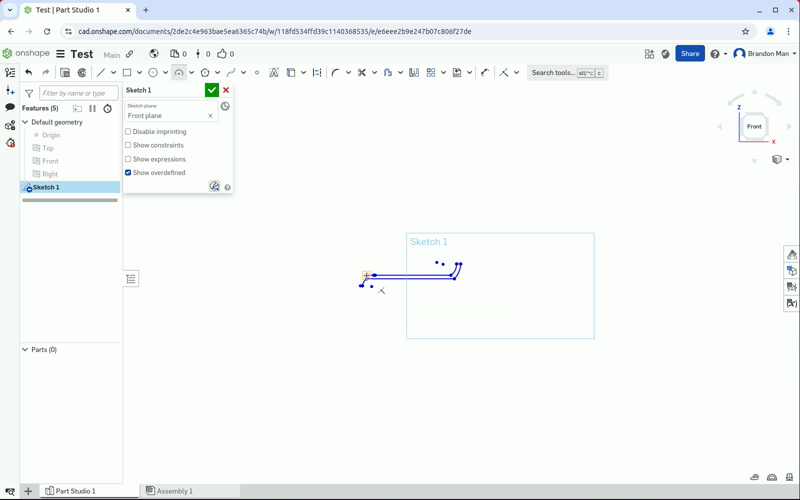
scroll(6)
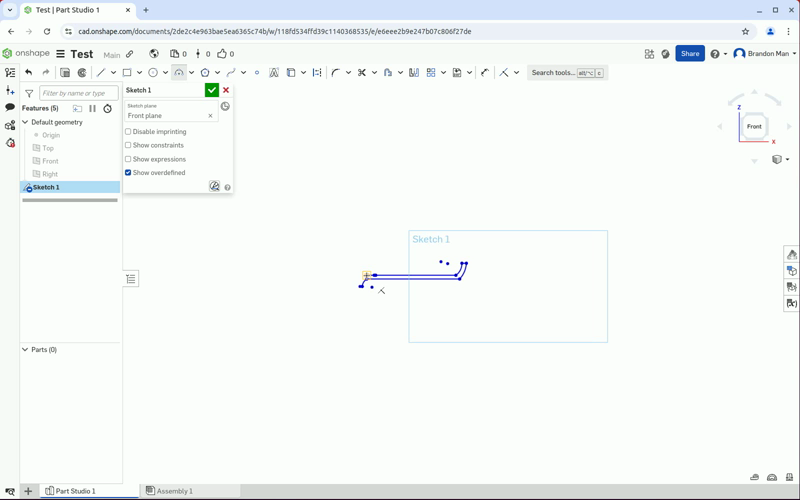
scroll(6)
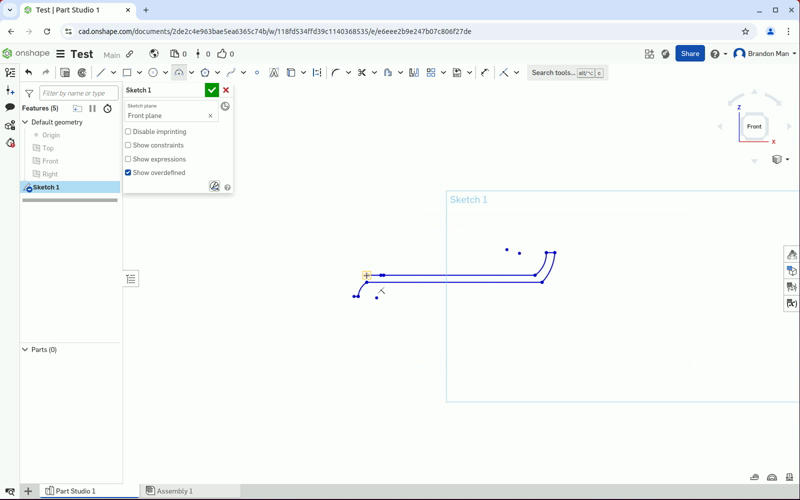
scroll(6)
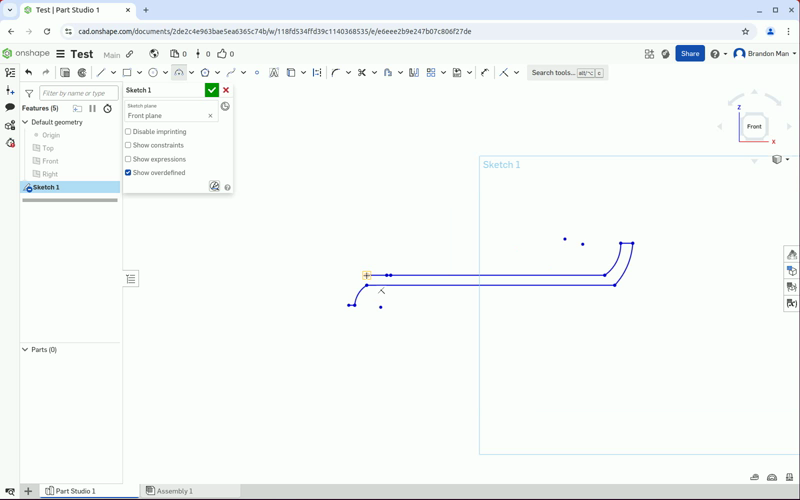
scroll(6)
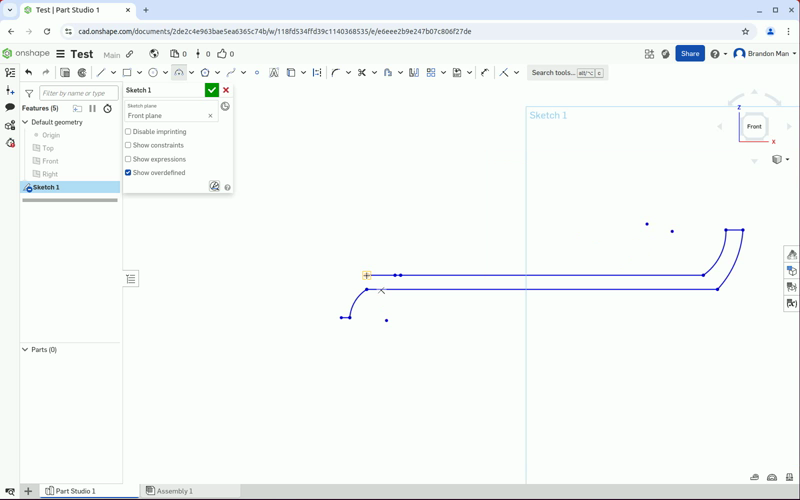
scroll(6)
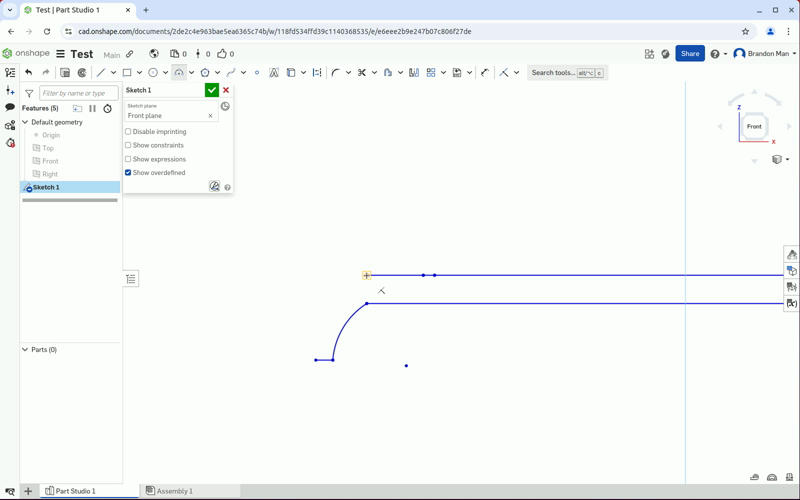
click(366, 275)
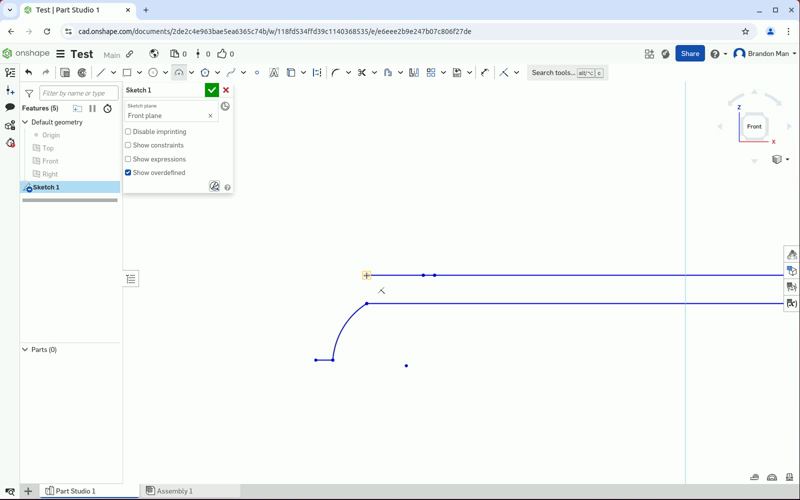
scroll(-6)
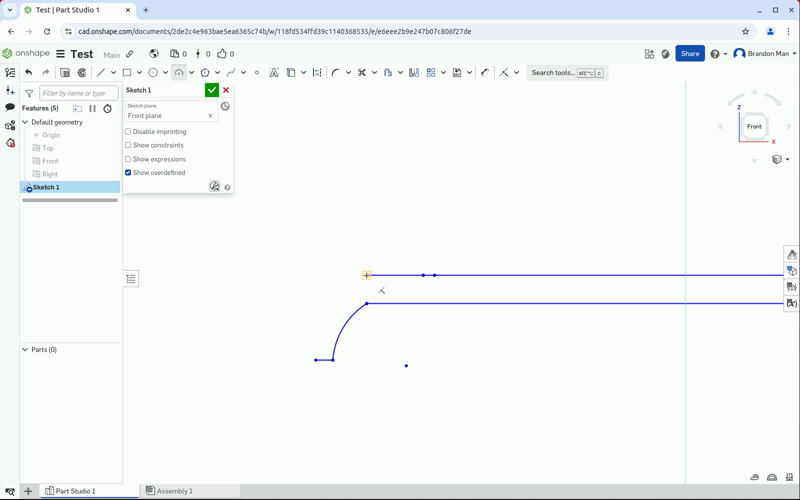
scroll(-6)
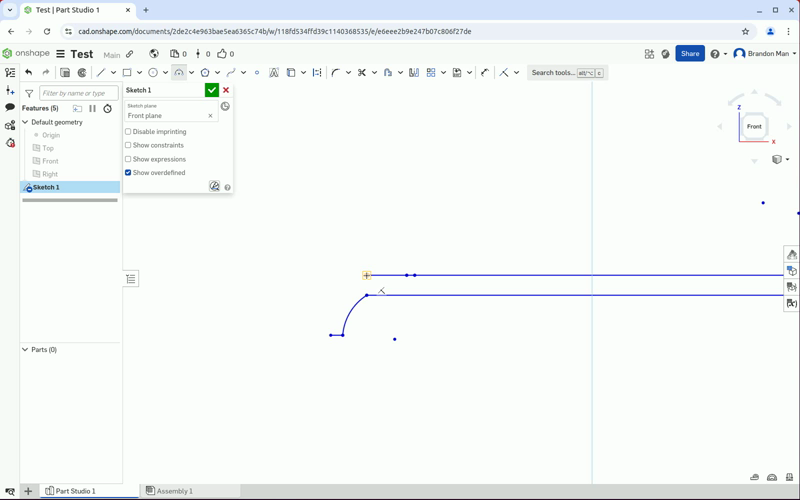
scroll(-6)
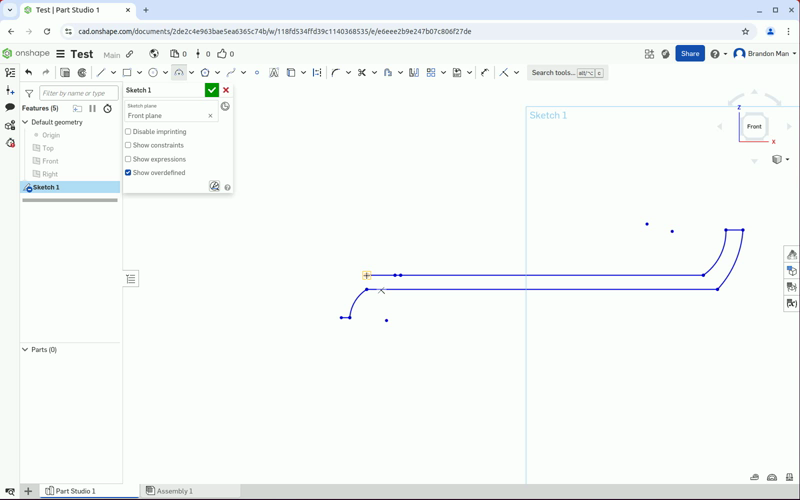
scroll(-6)
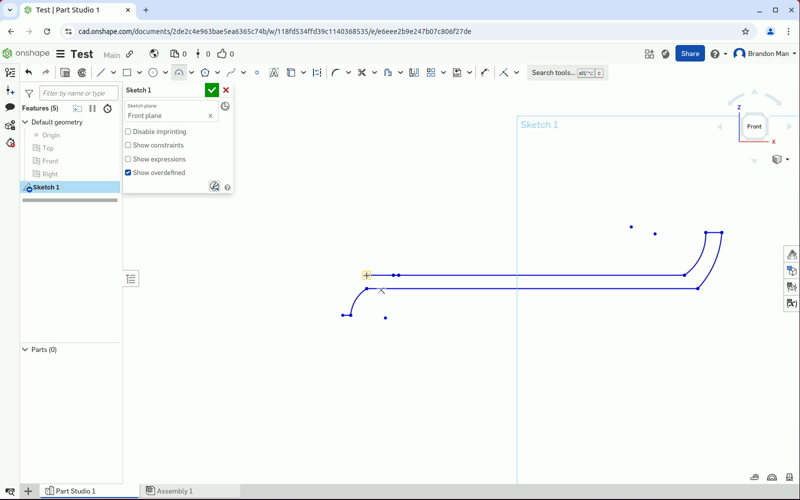
scroll(-6)
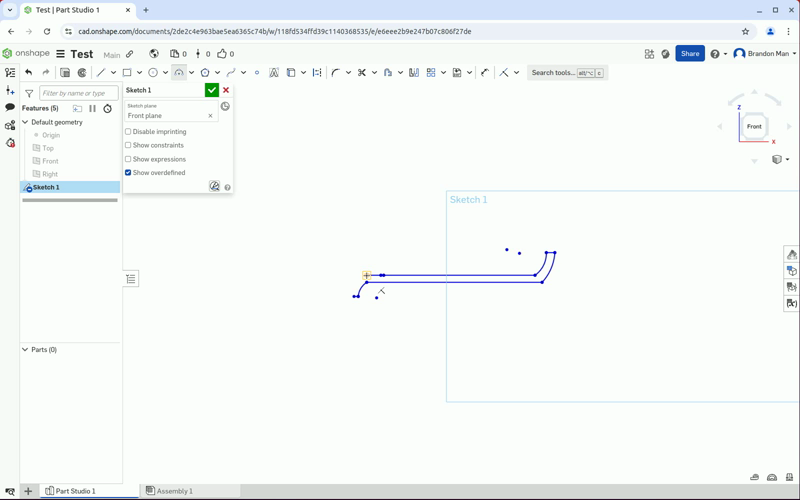
scroll(-6)
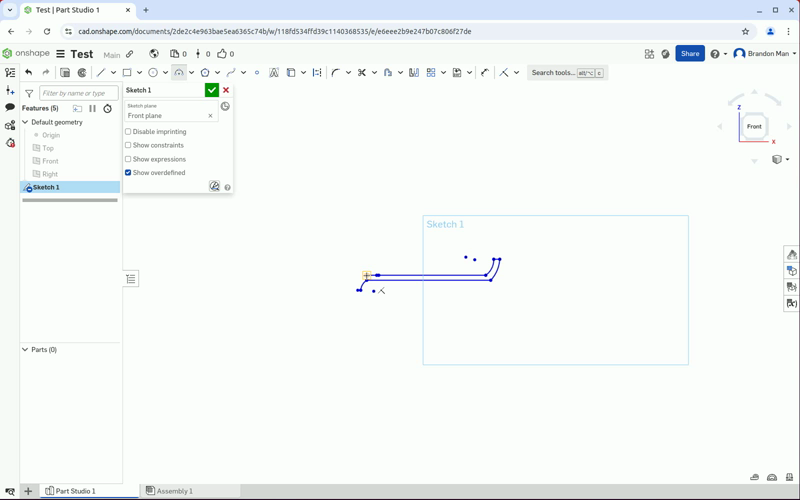
scroll(-6)
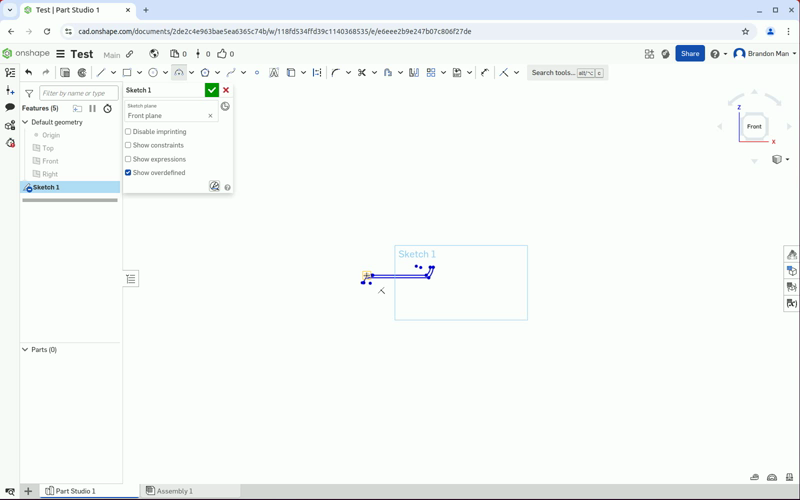
mouse_move(362, 282)
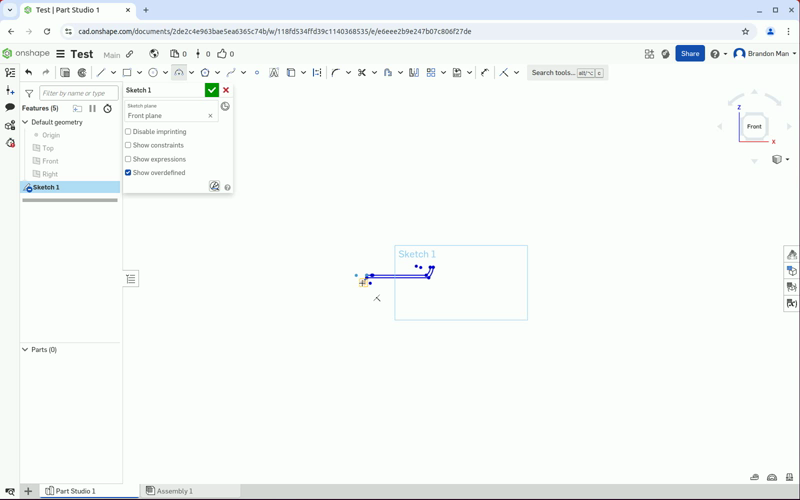
scroll(6)
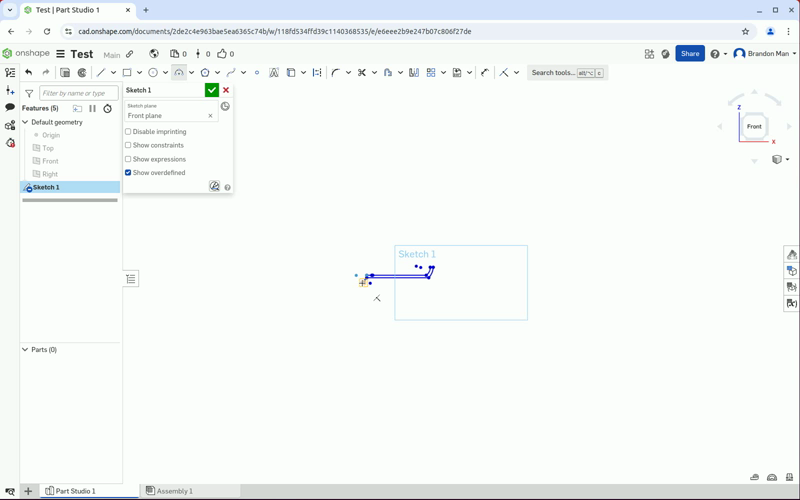
scroll(6)
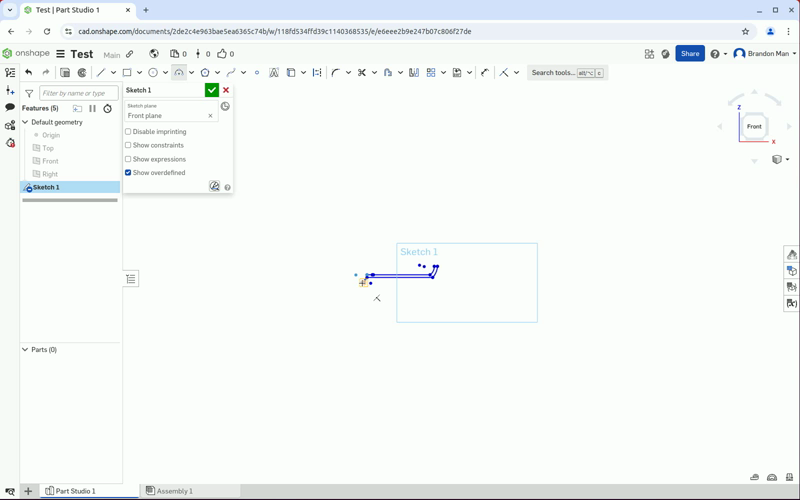
scroll(6)
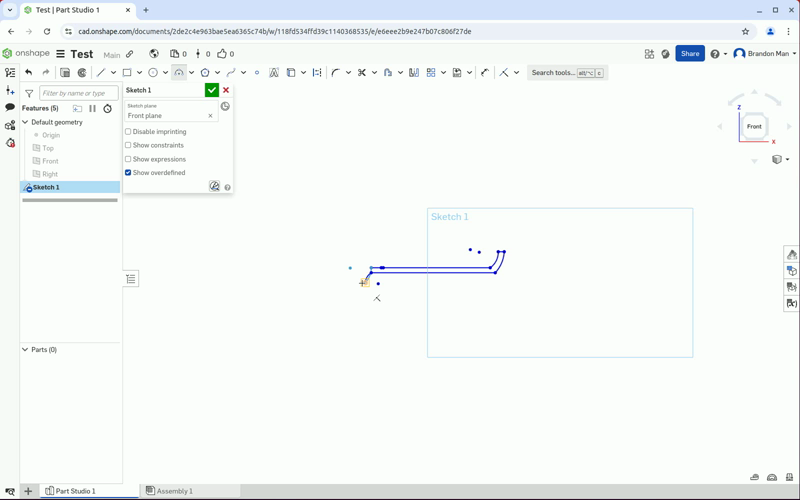
scroll(6)
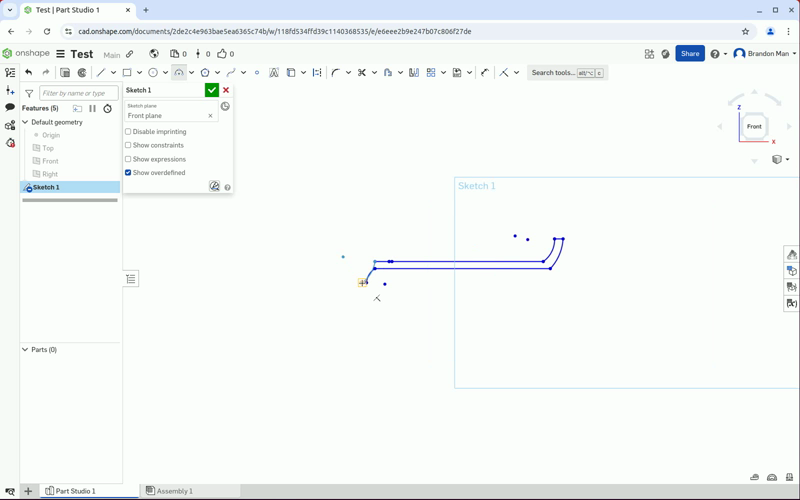
scroll(6)
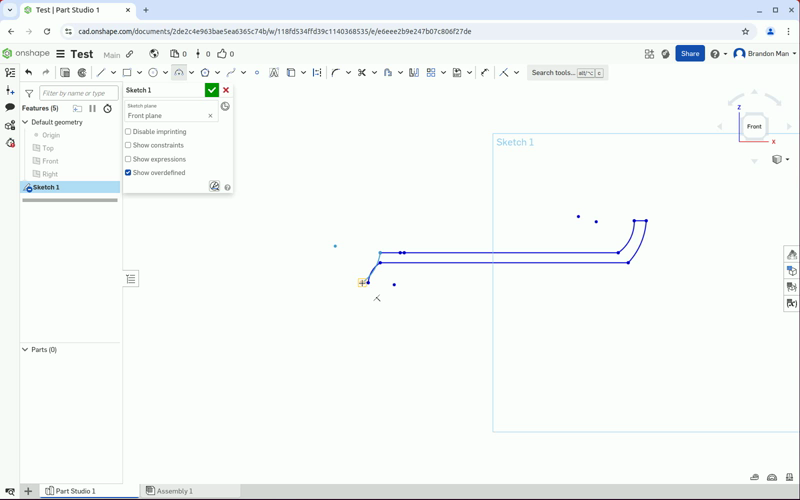
scroll(6)
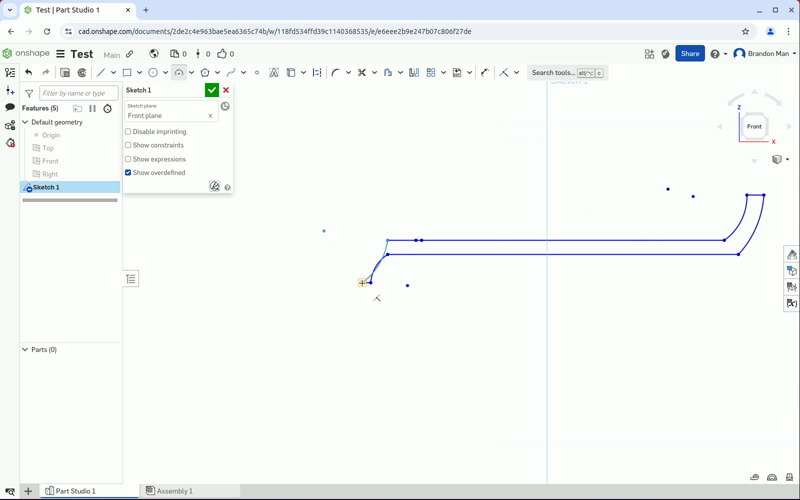
scroll(6)
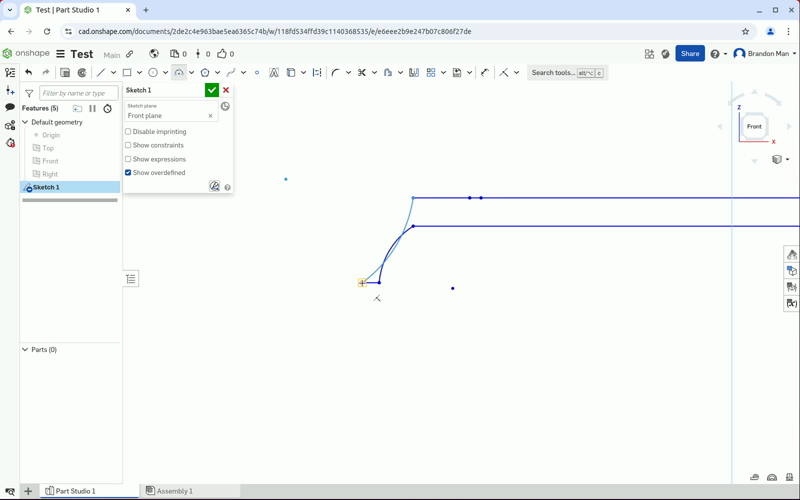
click(362, 282)
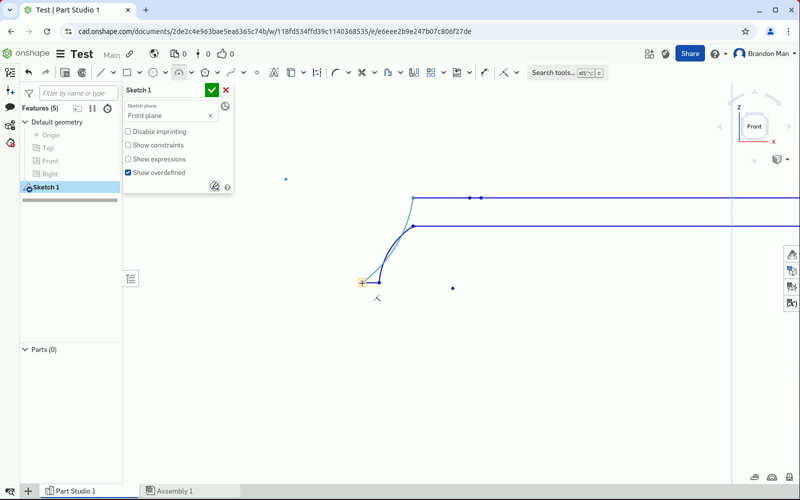
scroll(-6)
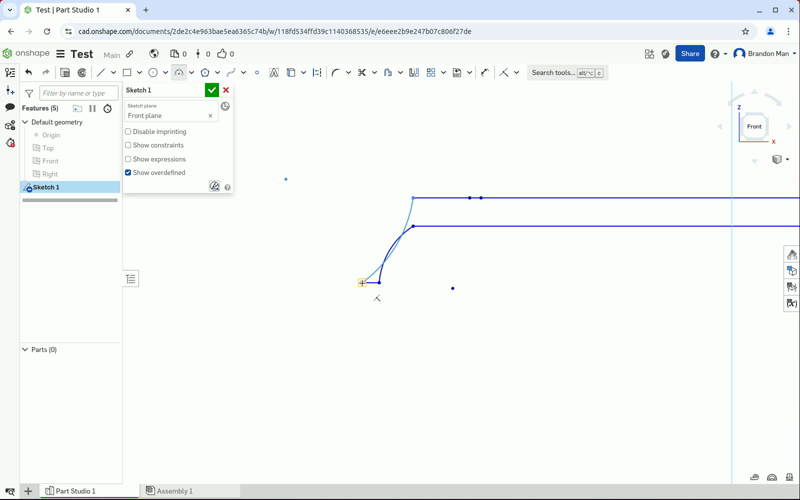
scroll(-6)
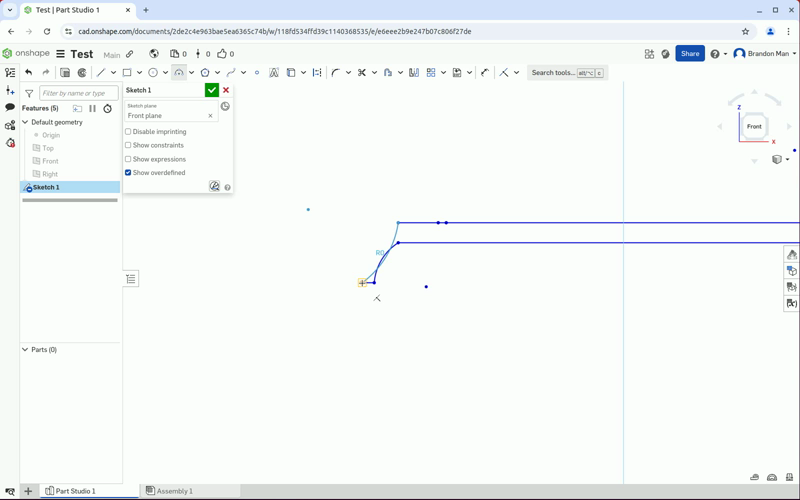
scroll(-6)
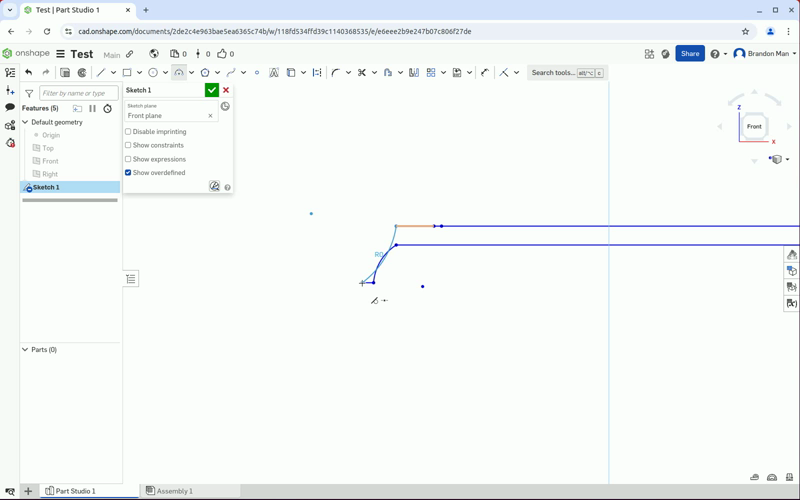
scroll(-6)
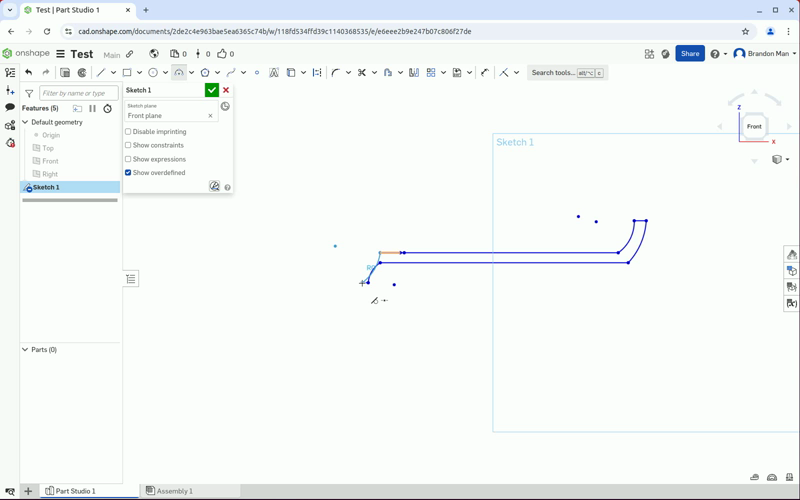
scroll(-6)
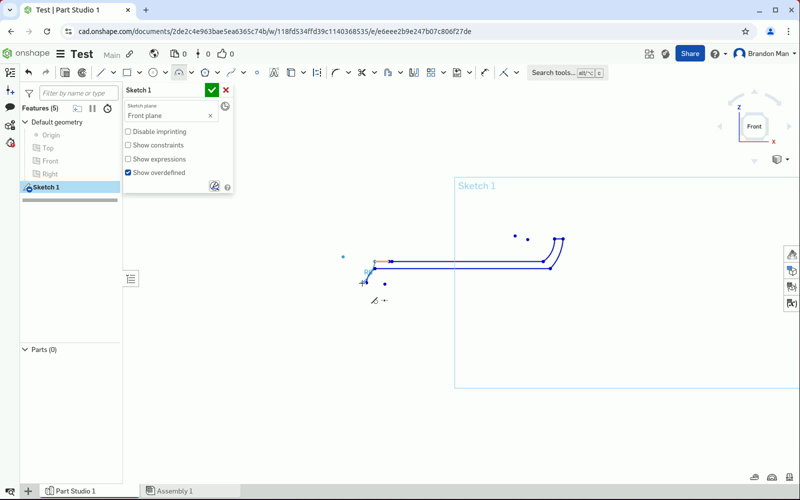
scroll(-6)
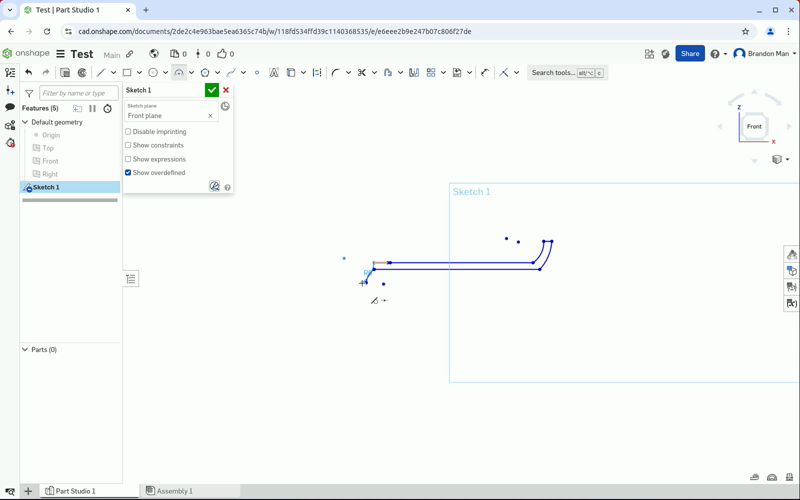
scroll(-6)
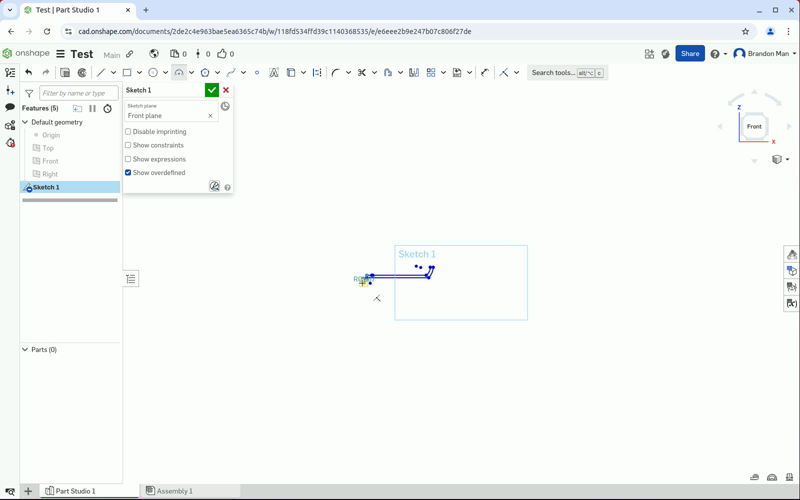
key_down(shift)
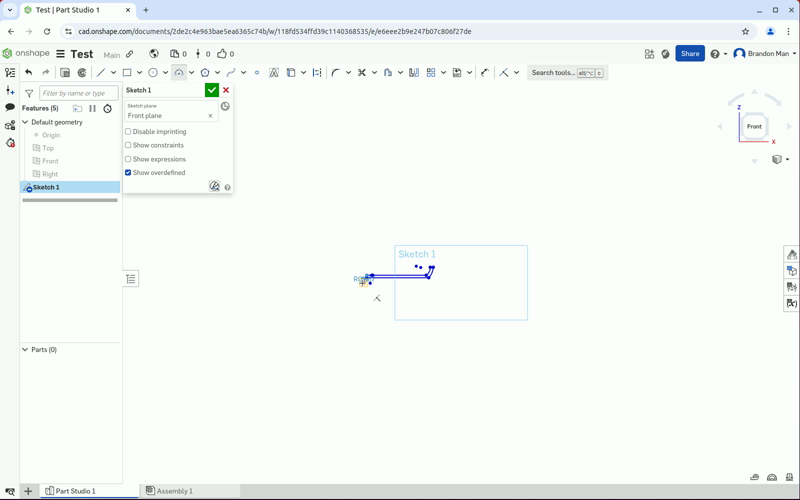
mouse_move(363, 278)
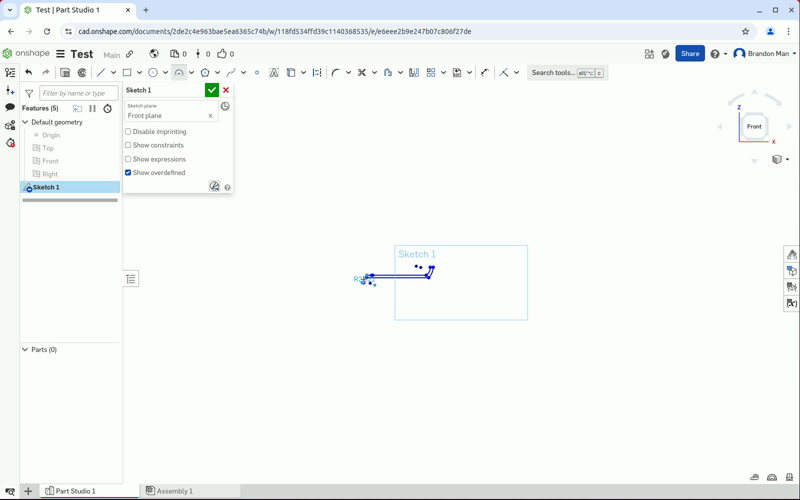
scroll(6)
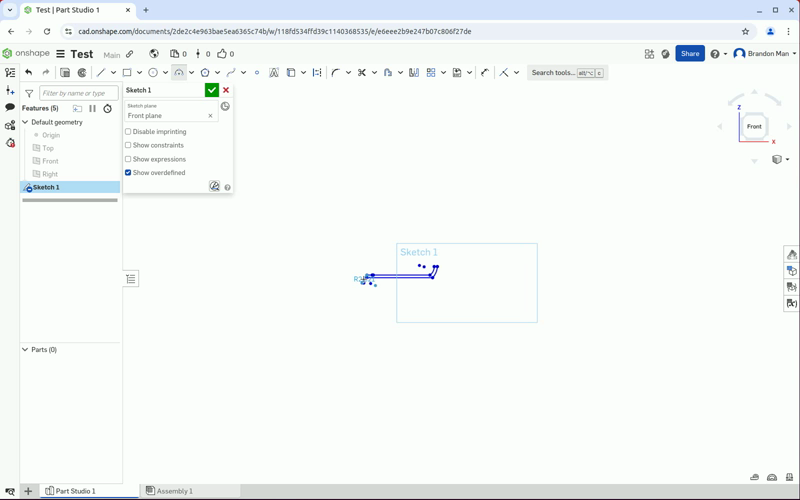
scroll(6)
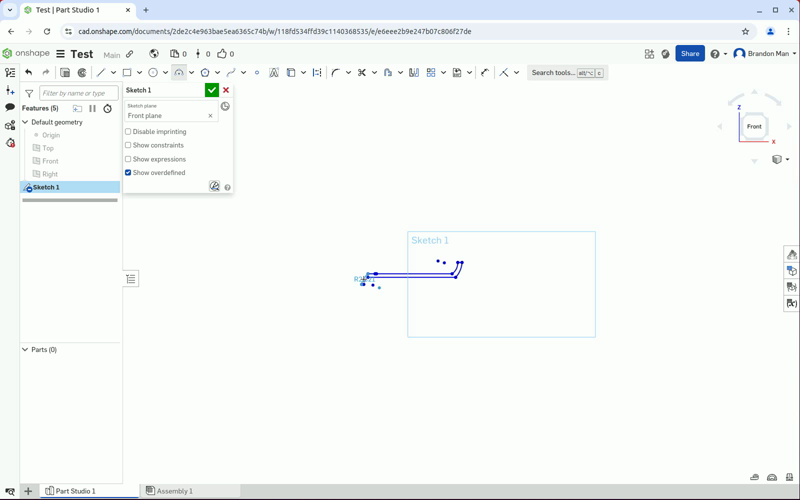
scroll(6)
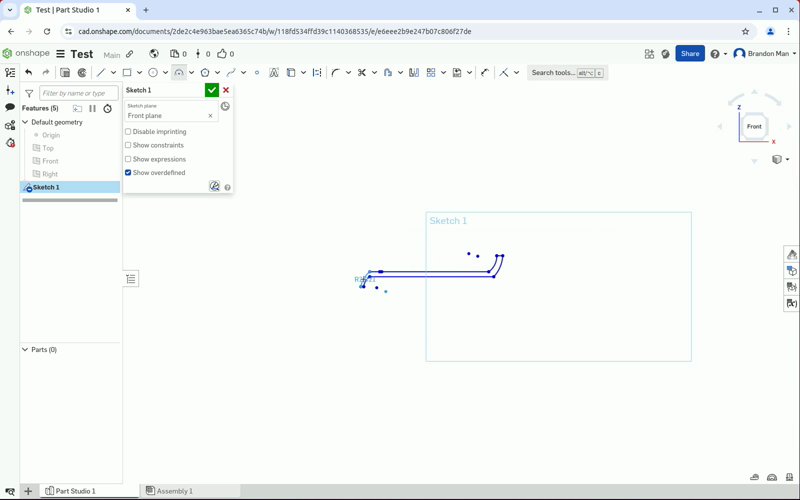
scroll(6)
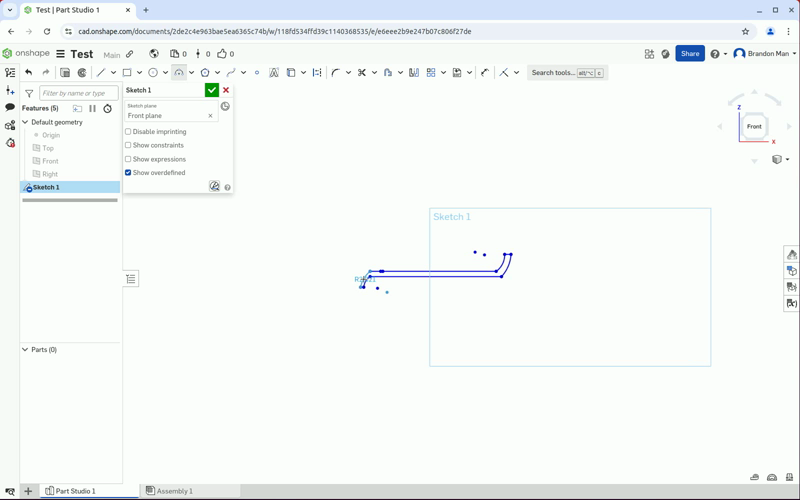
scroll(6)
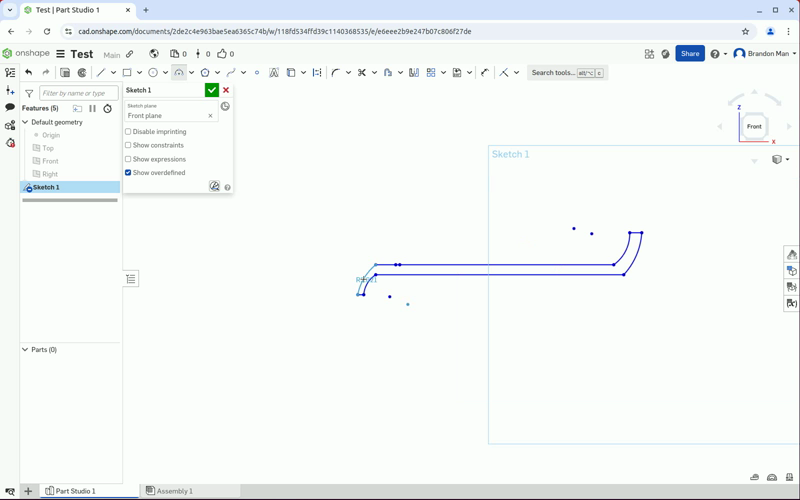
scroll(6)
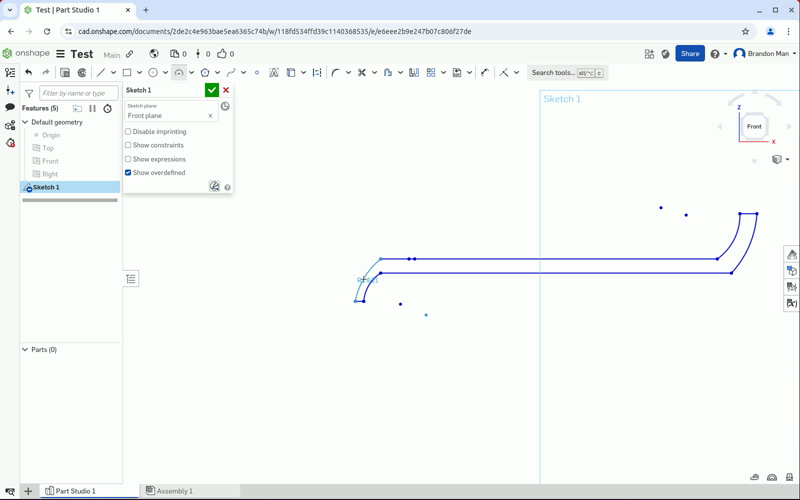
scroll(6)
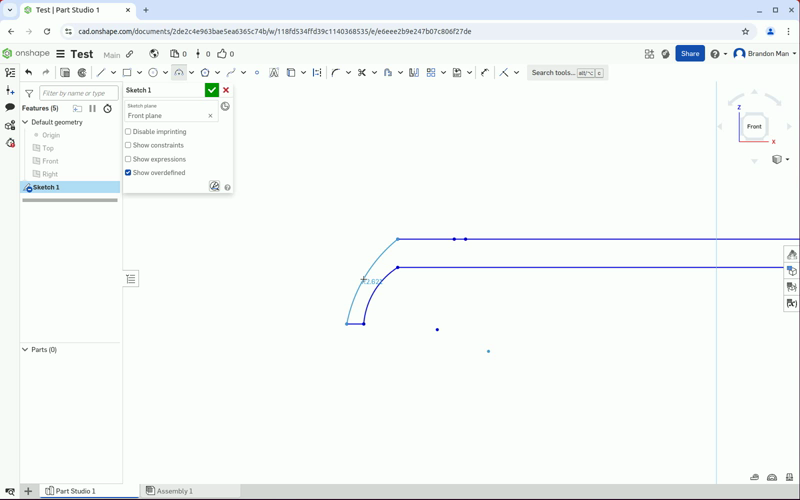
click(363, 278)
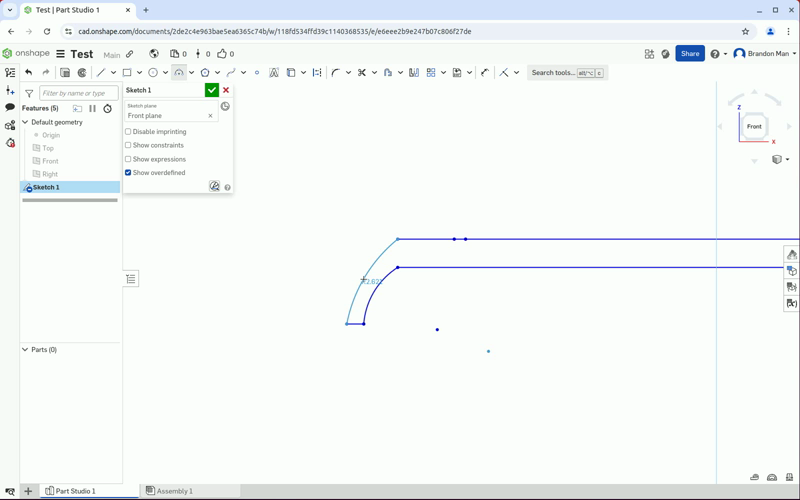
scroll(-6)
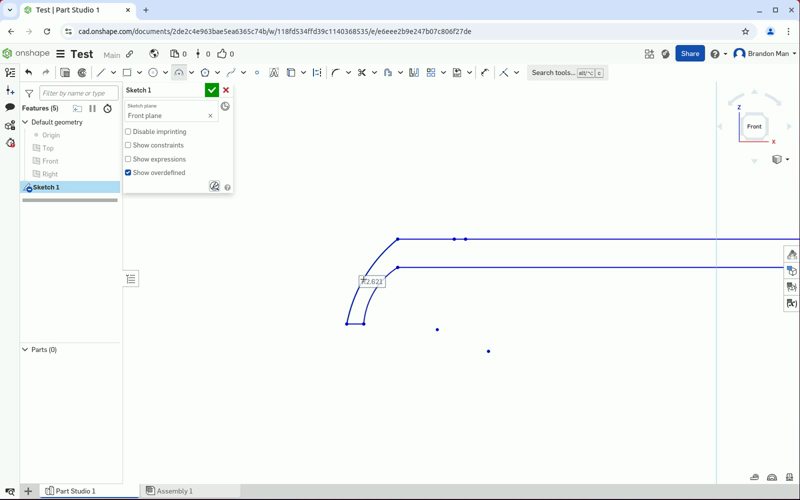
scroll(-6)
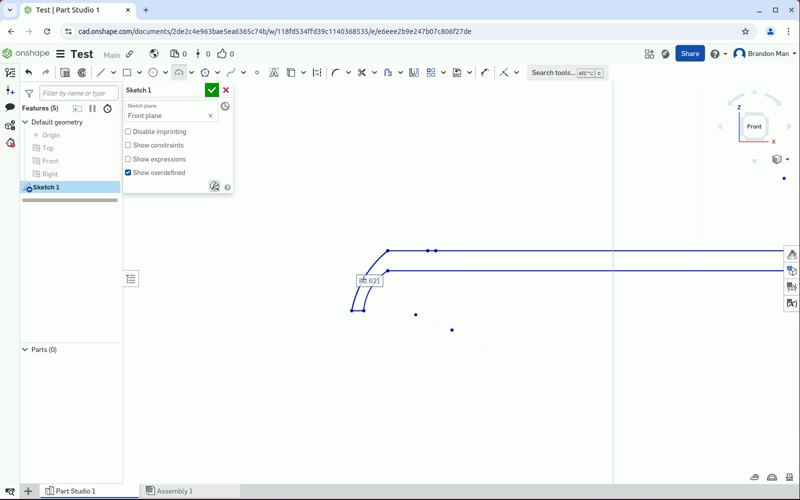
scroll(-6)
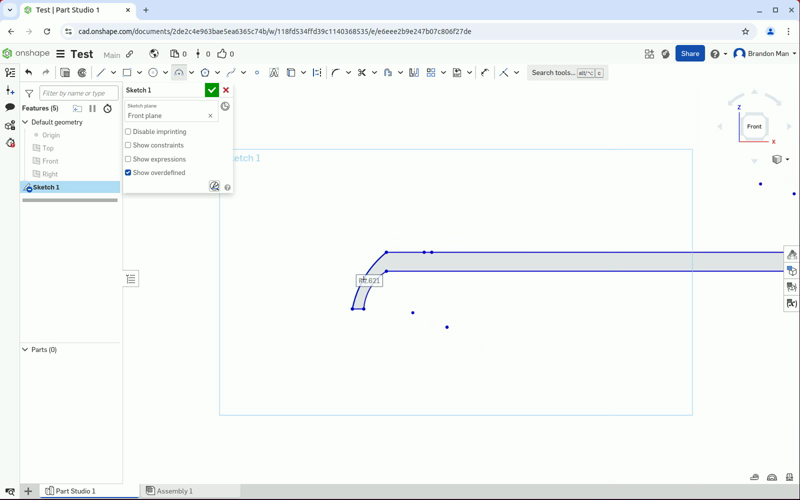
scroll(-6)
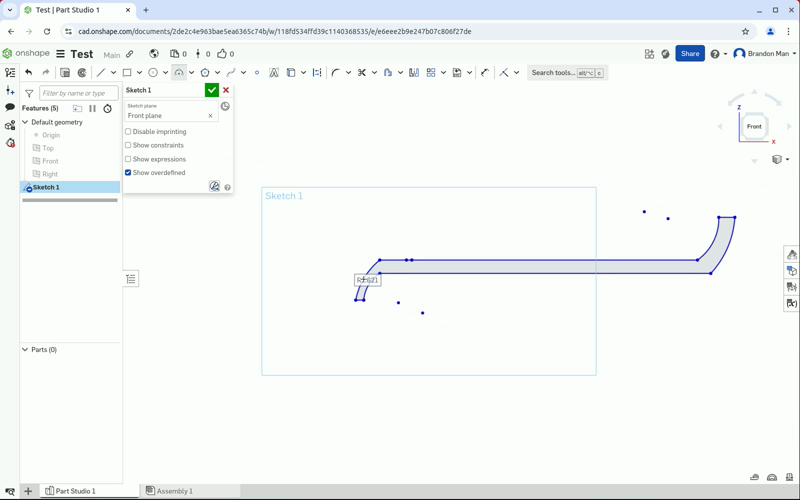
scroll(-6)
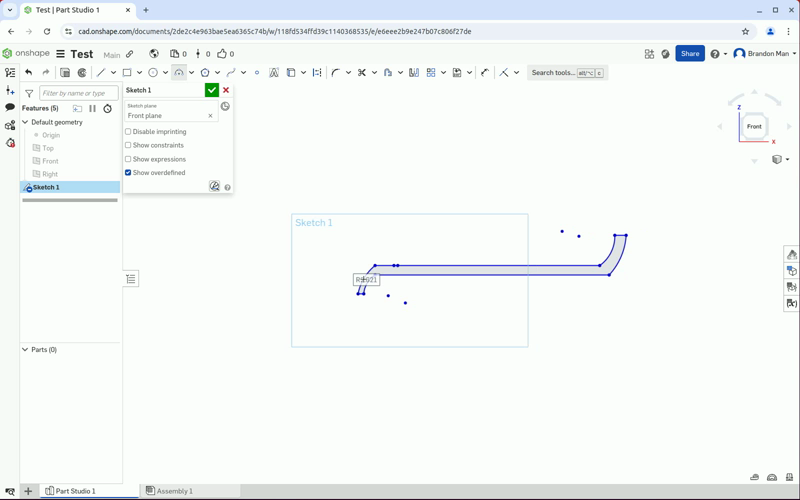
scroll(-6)
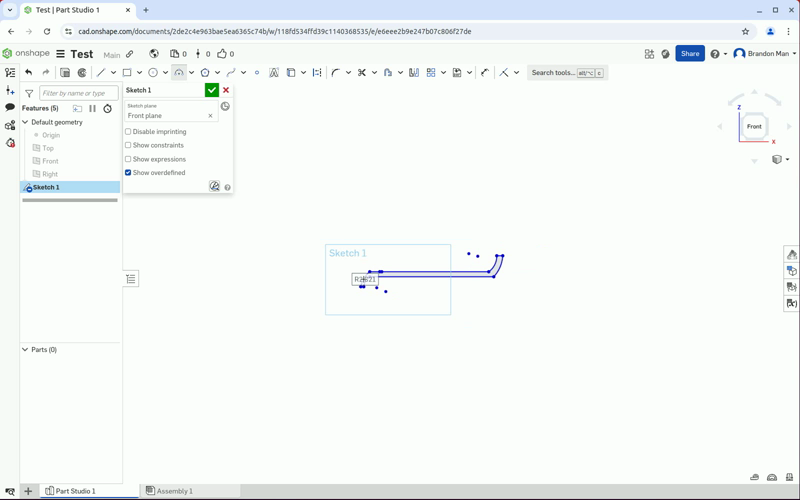
scroll(-6)
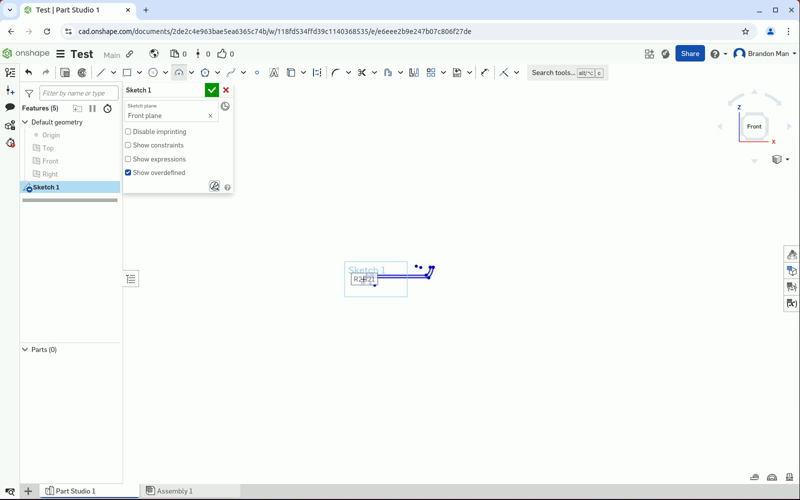
key_up(shift)
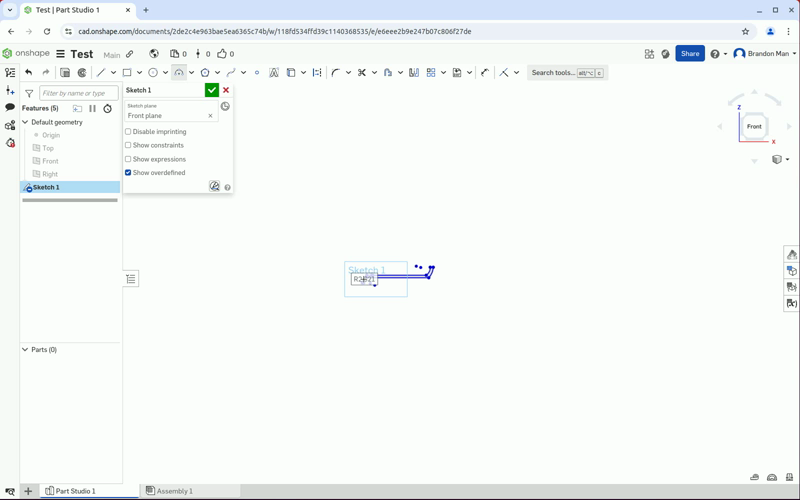
key(esc)
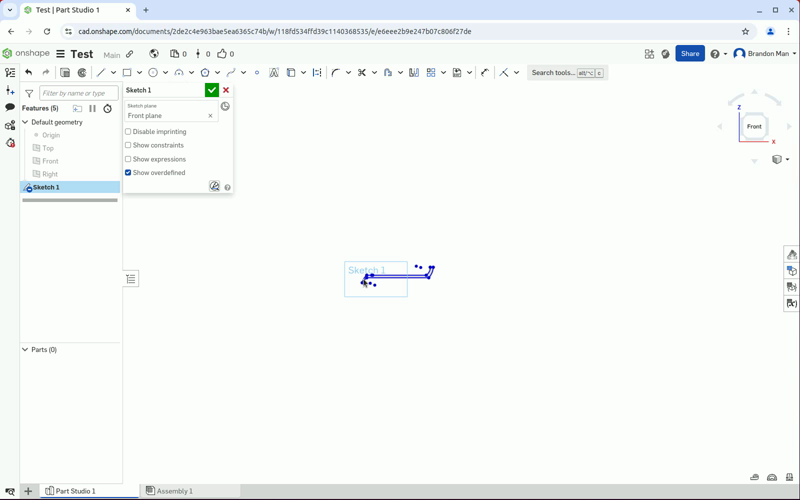
mouse_move(393, 277)
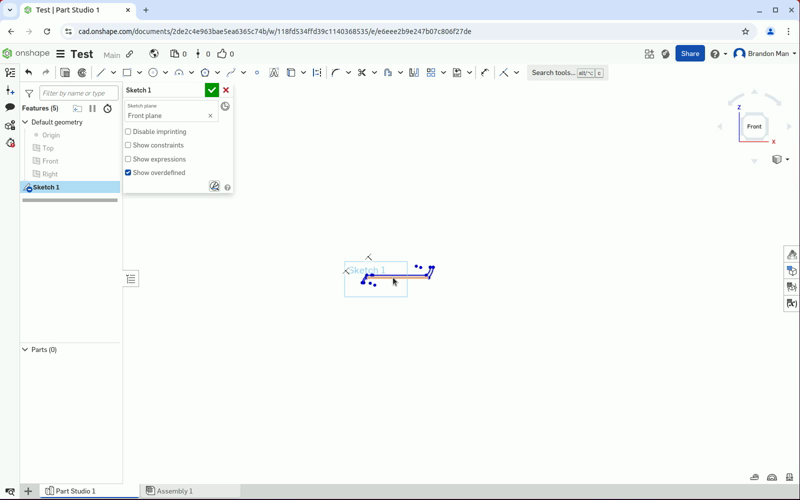
scroll(6)
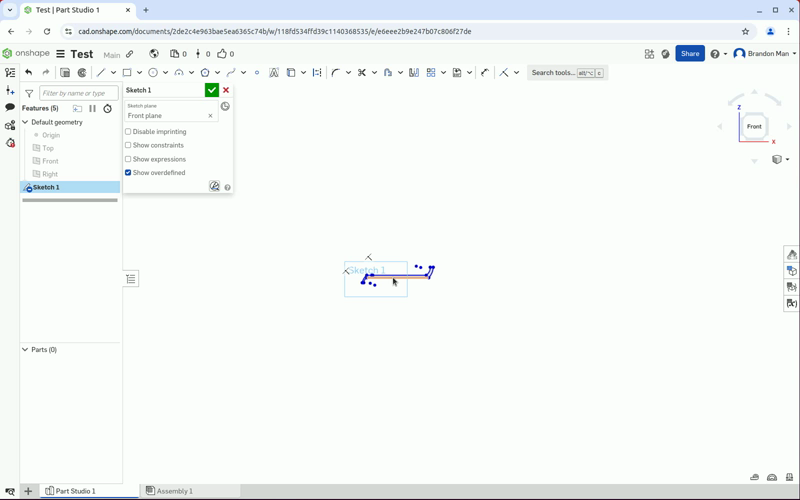
scroll(6)
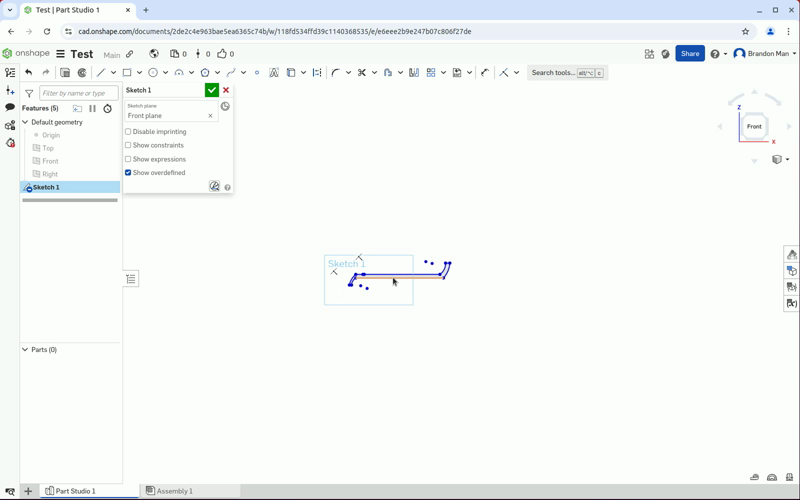
scroll(6)
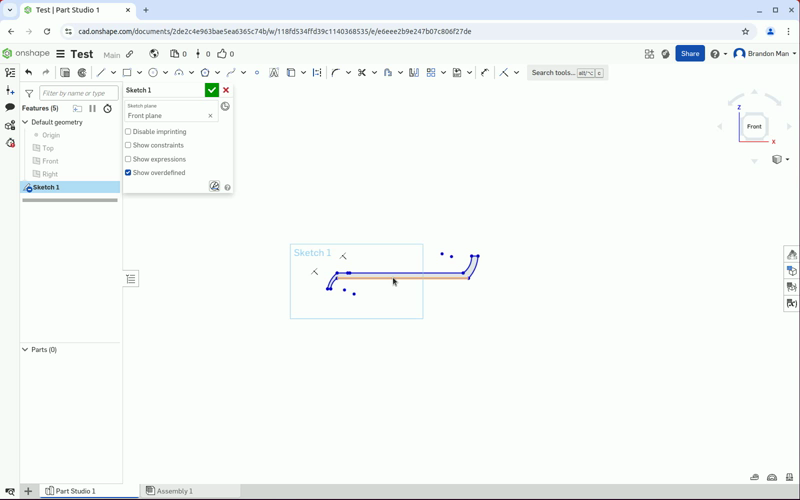
scroll(6)
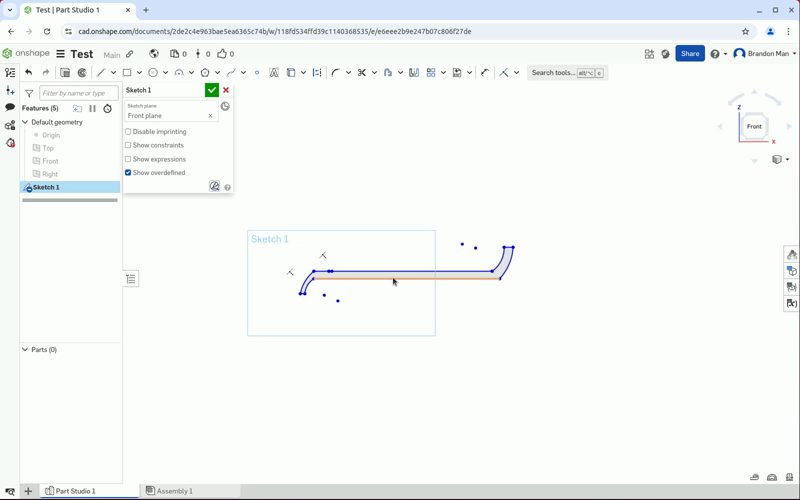
scroll(6)
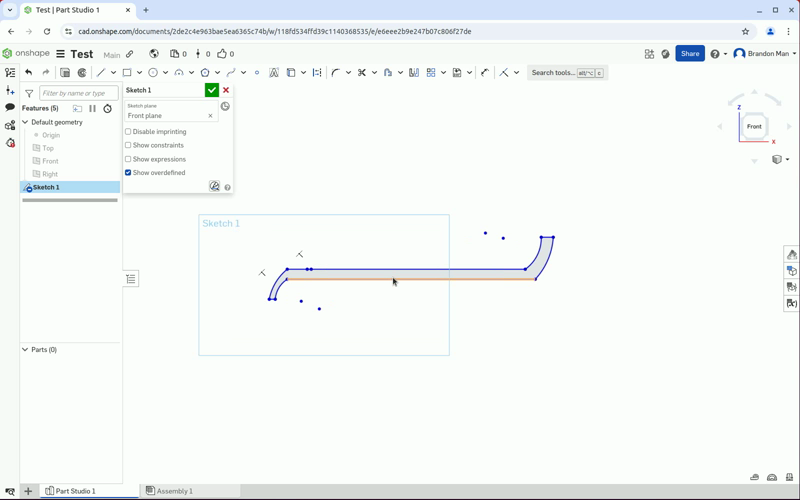
scroll(6)
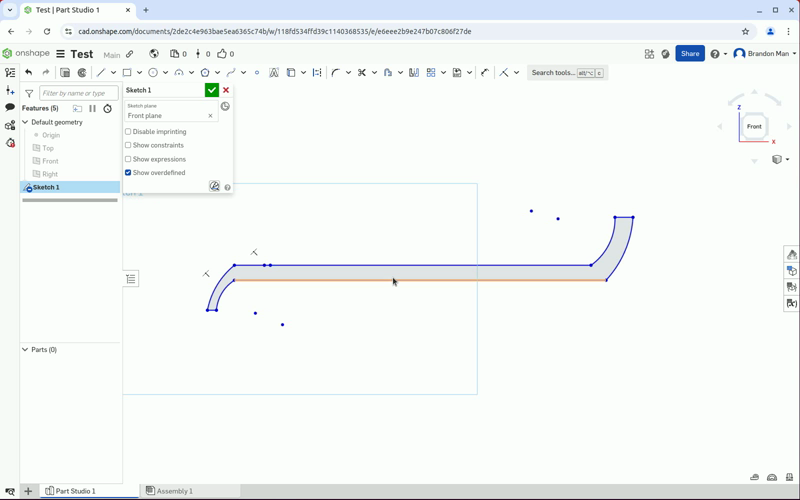
scroll(6)
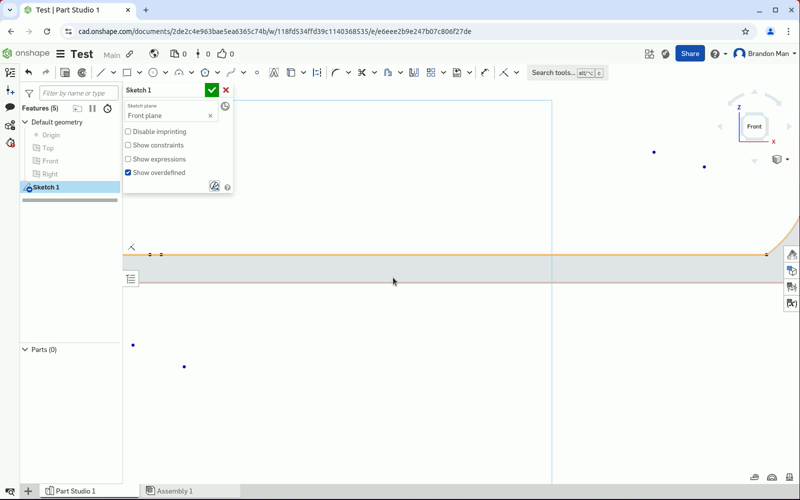
click(393, 277)
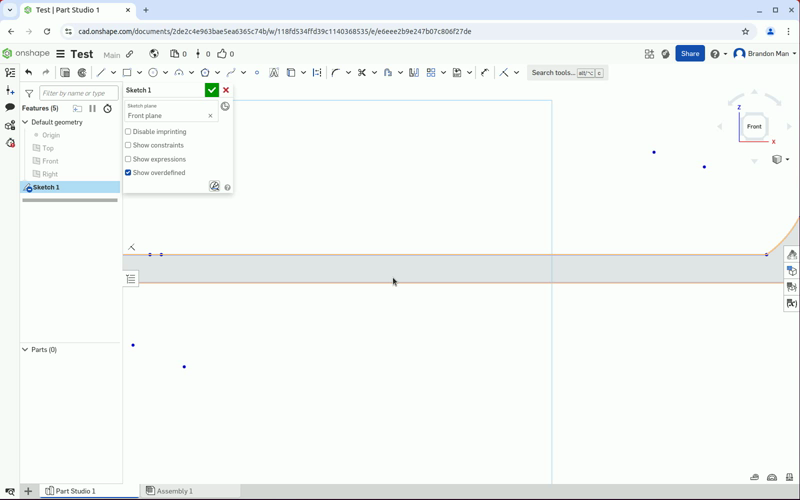
scroll(-6)
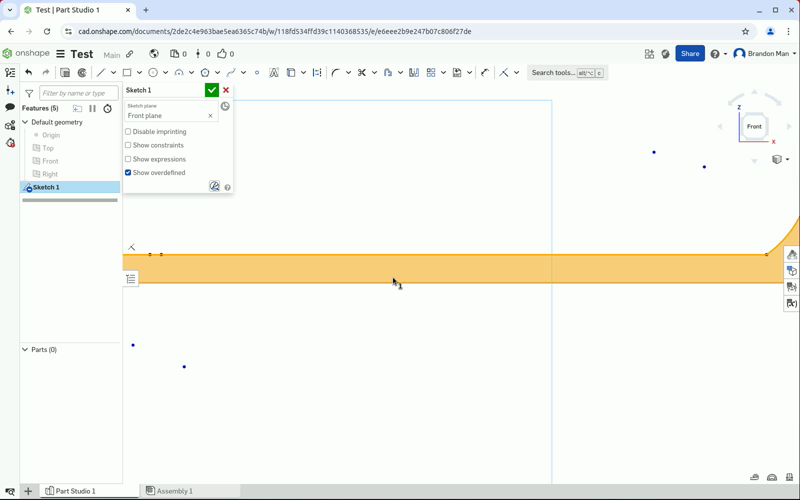
scroll(-6)
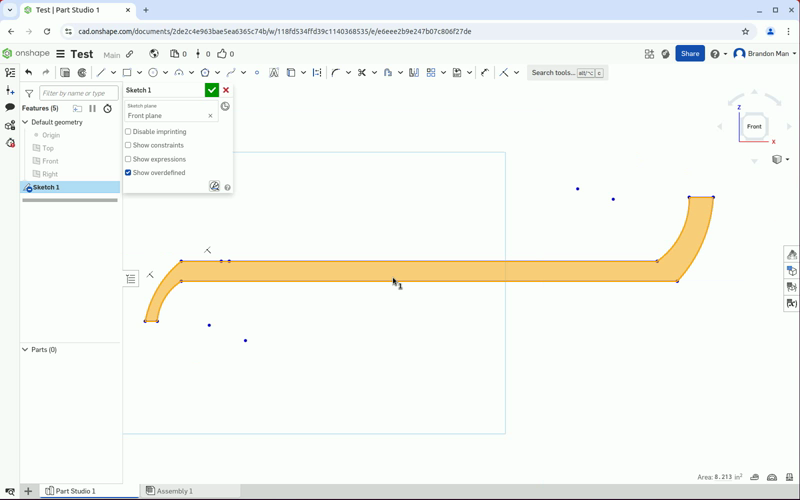
scroll(-6)
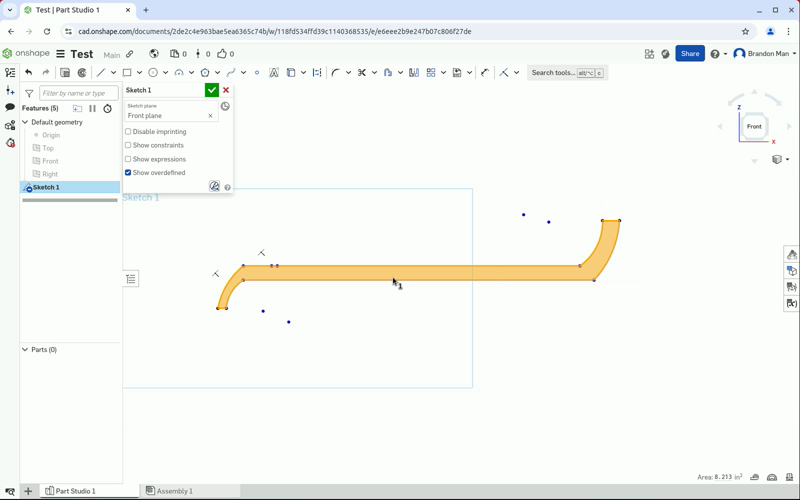
scroll(-6)
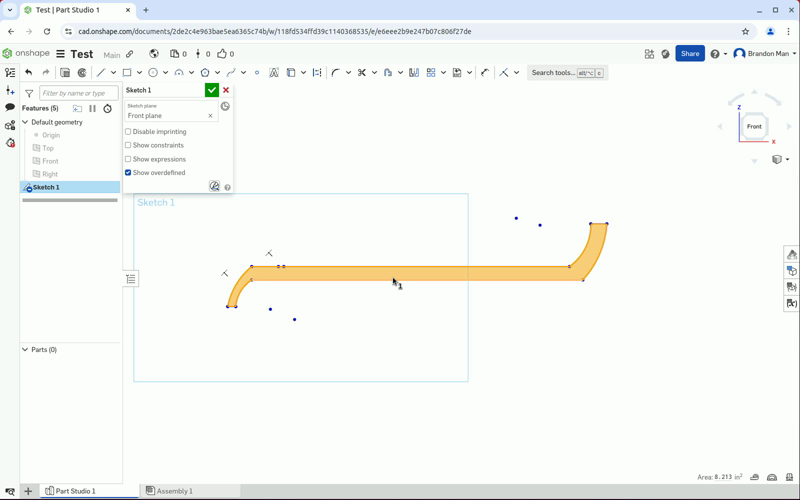
scroll(-6)
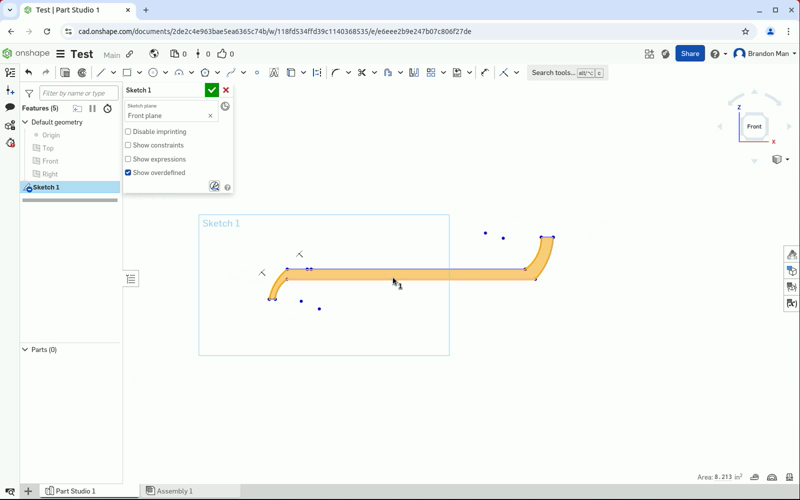
scroll(-6)
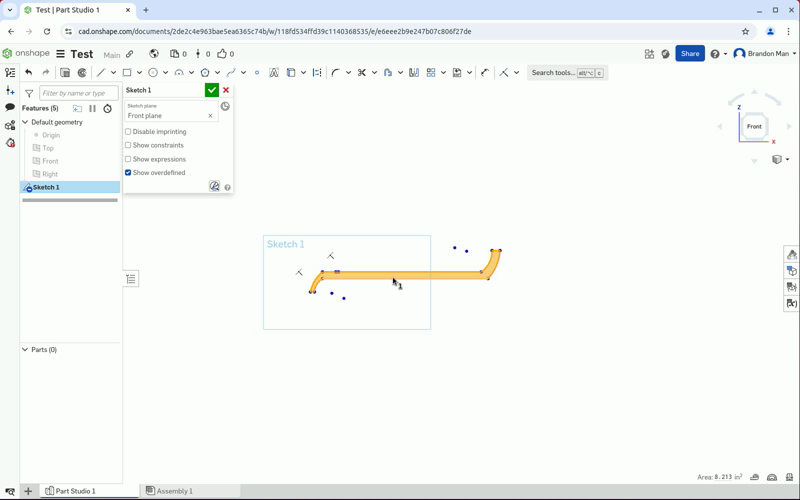
scroll(-6)
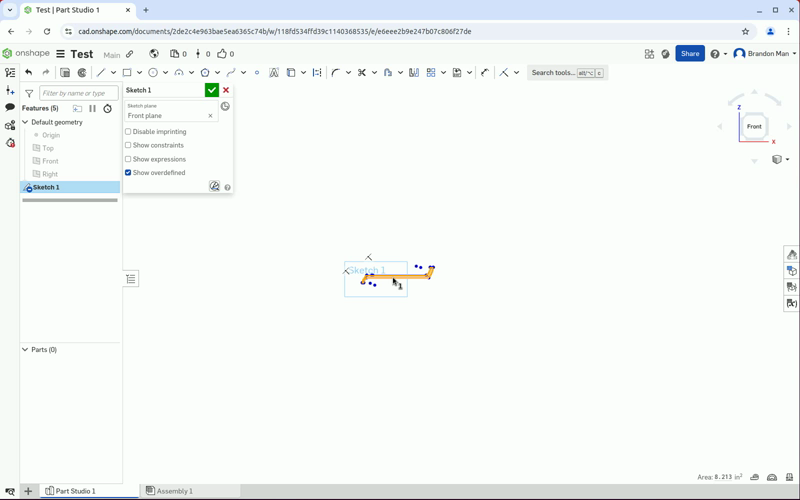
mouse_move(73, 352)
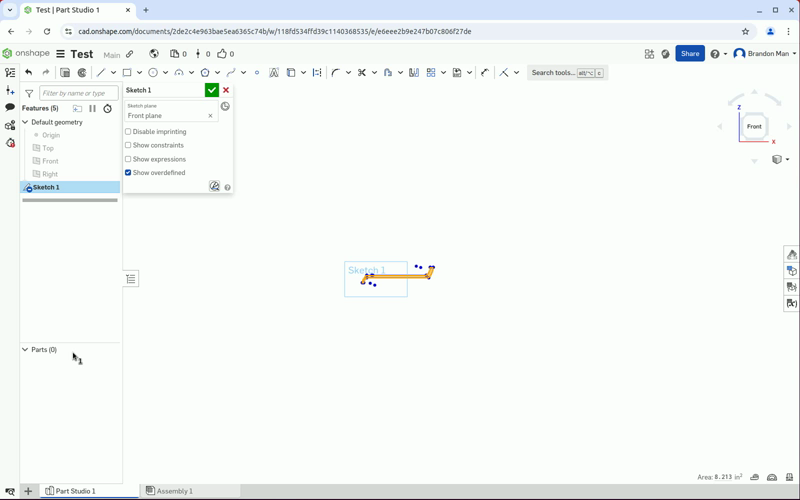
key(shift+y)
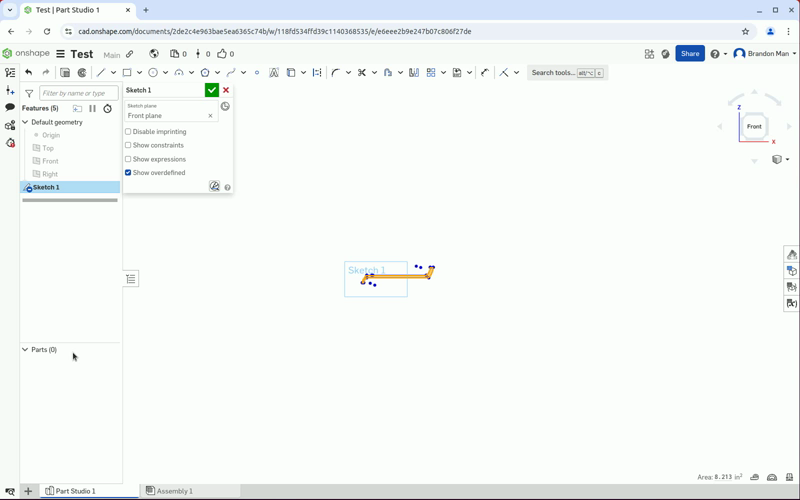
key(shift+e)
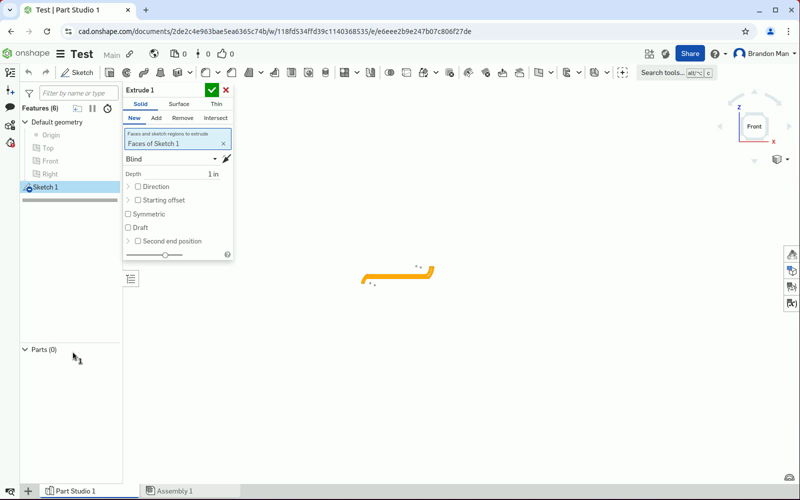
mouse_move(143, 106)
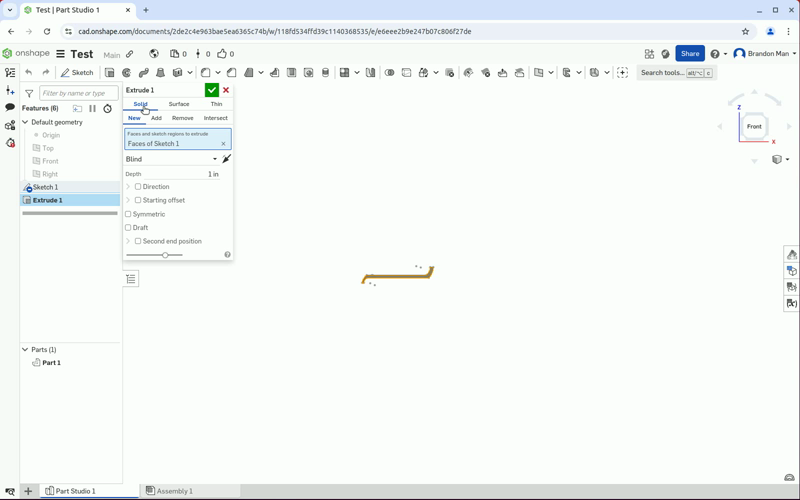
click(143, 106)
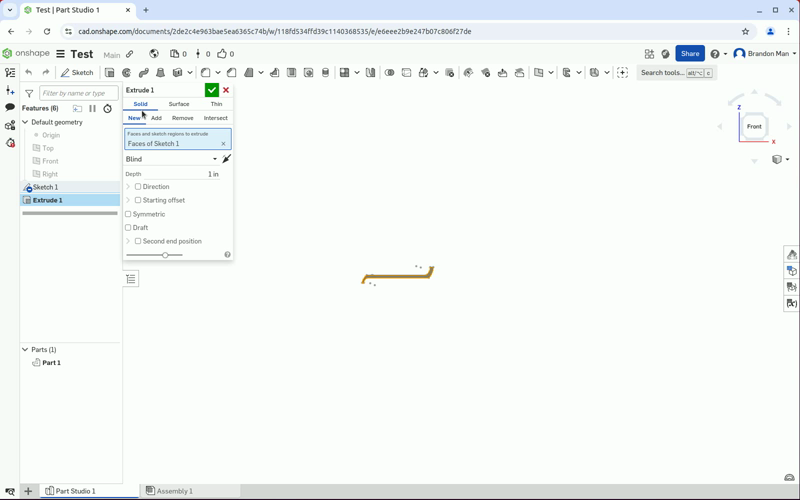
mouse_move(137, 120)
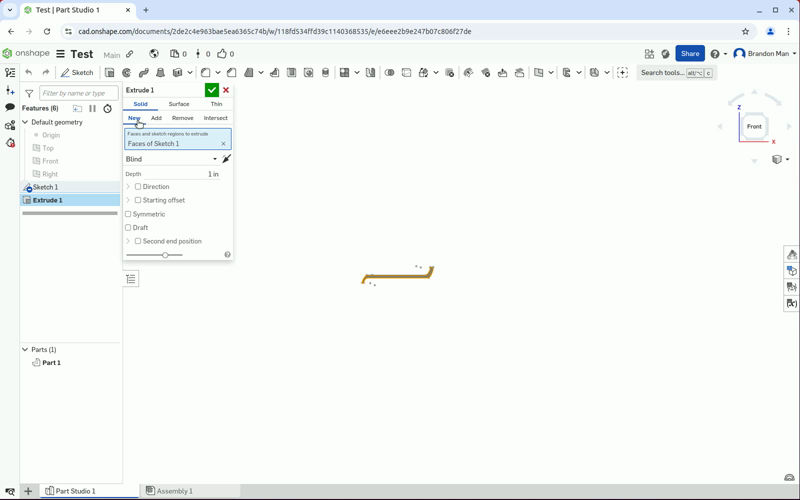
click(137, 120)
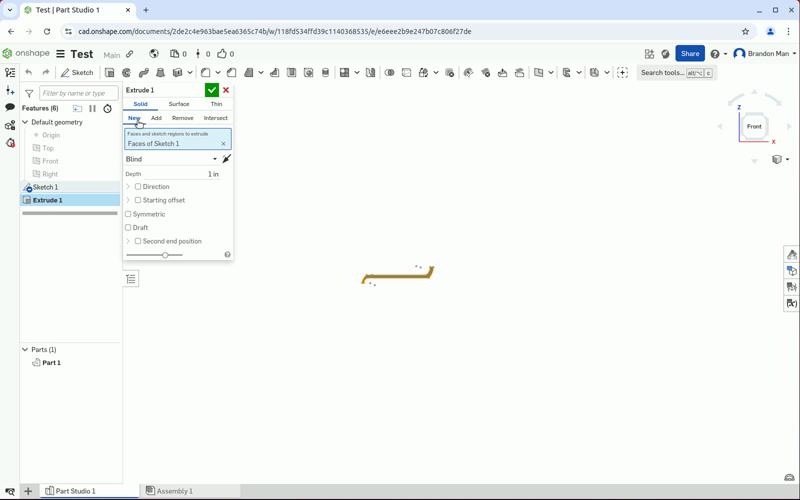
key(tab, 4)
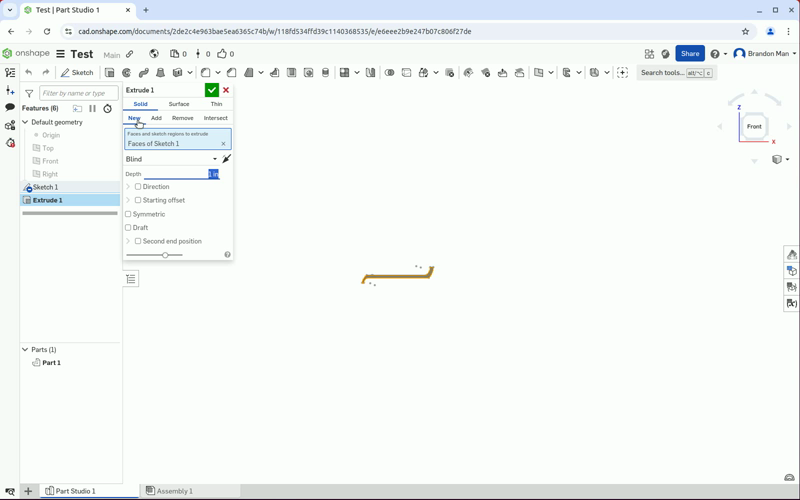
text(9.869)
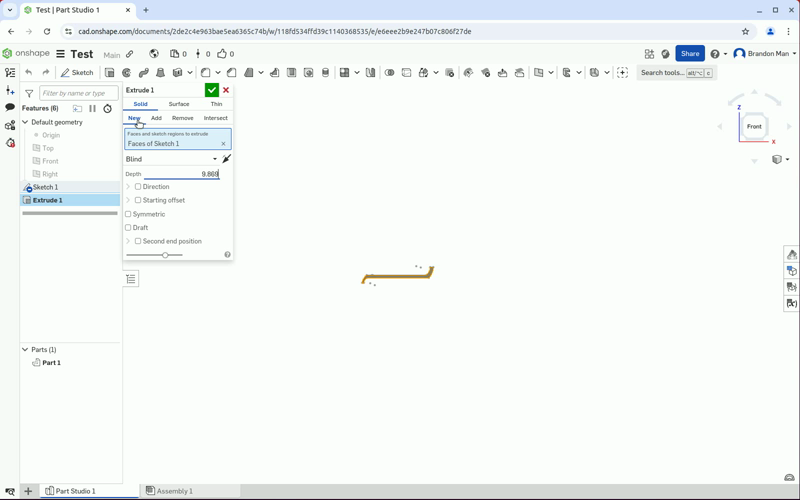
key(enter)
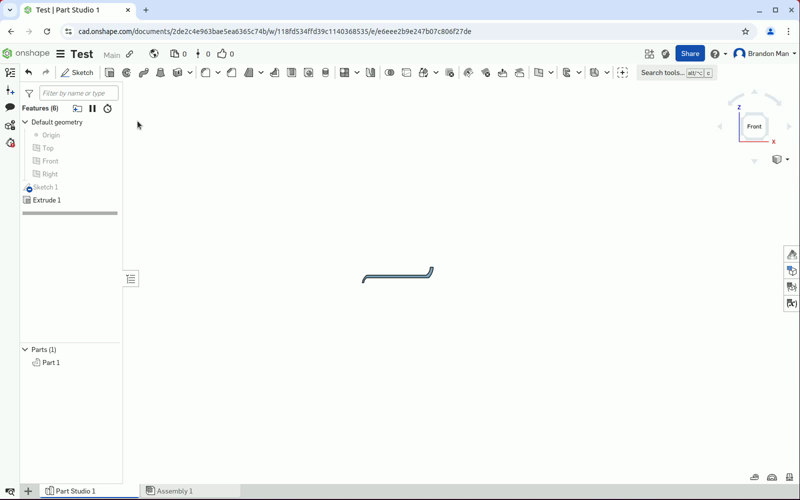
key(shift+h)
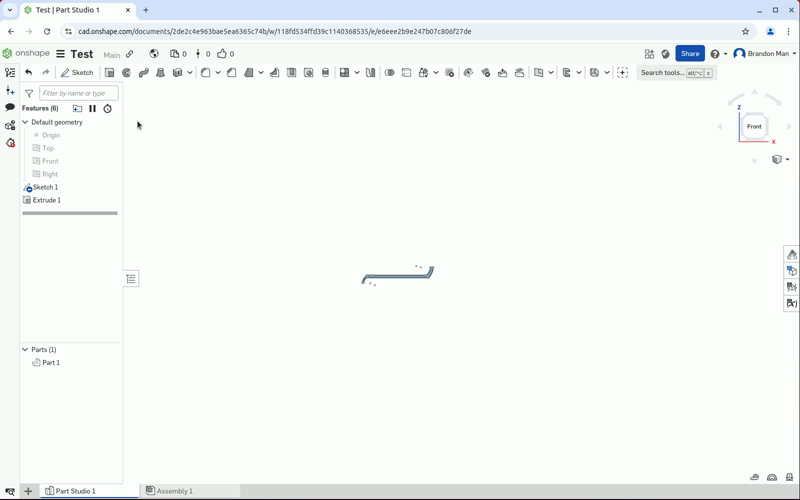
key(shift+h)
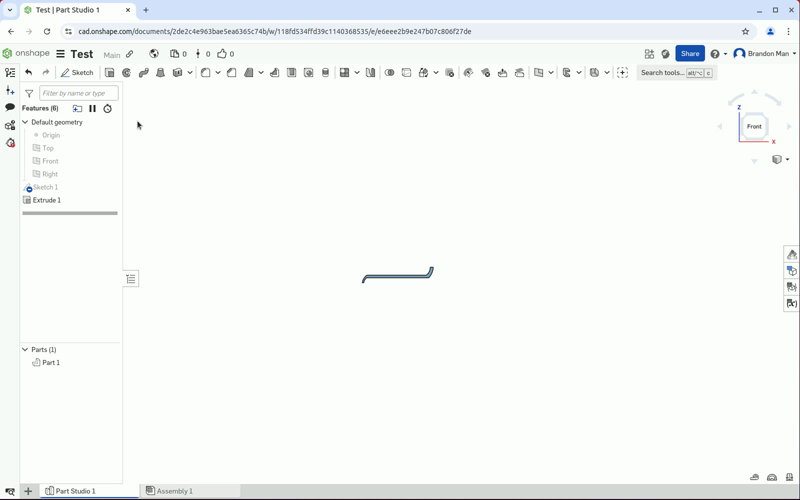
mouse_move(73, 189)
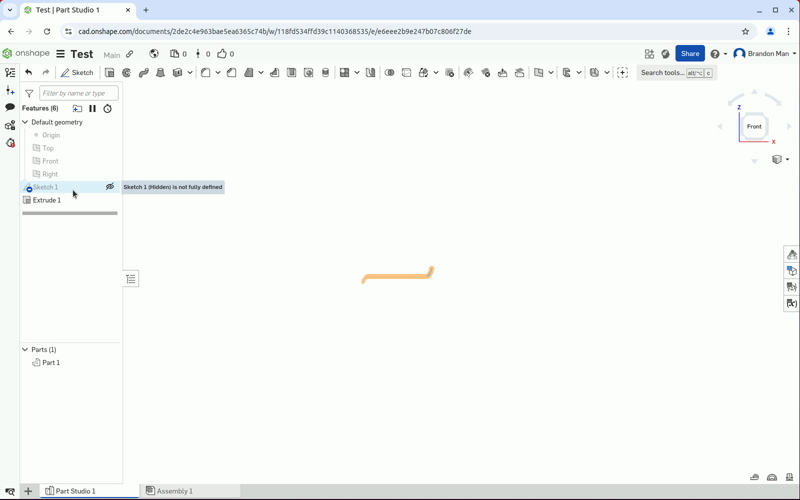
click(73, 189)
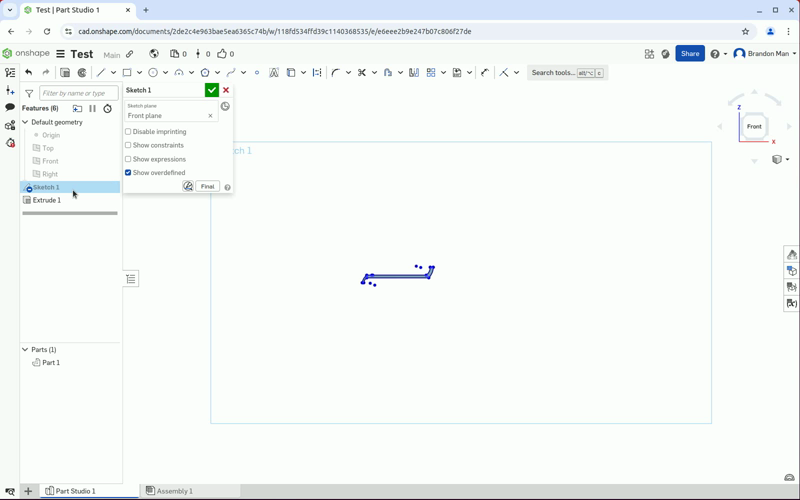
mouse_move(229, 92)
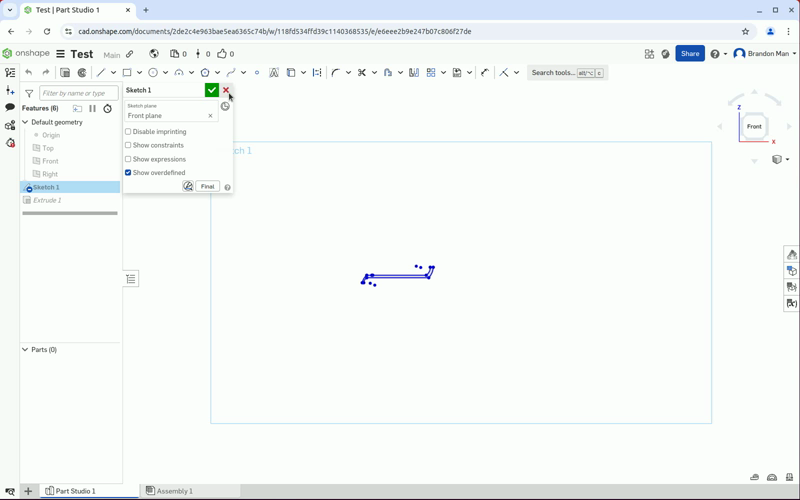
click(229, 92)
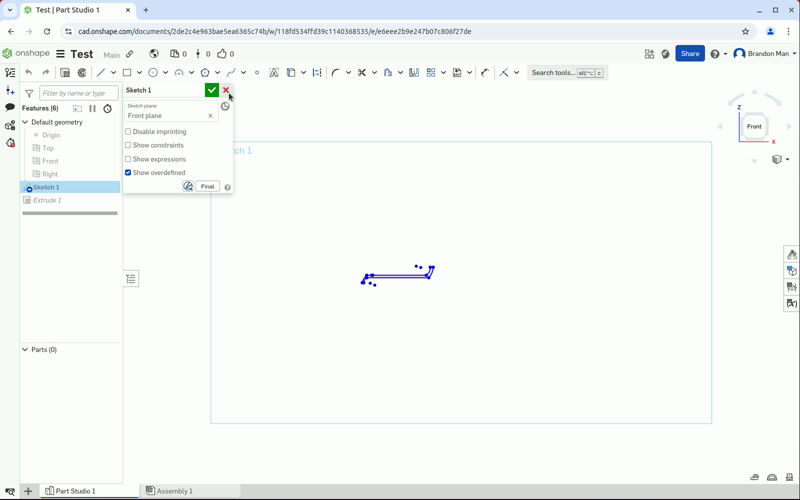
key(shift+s)
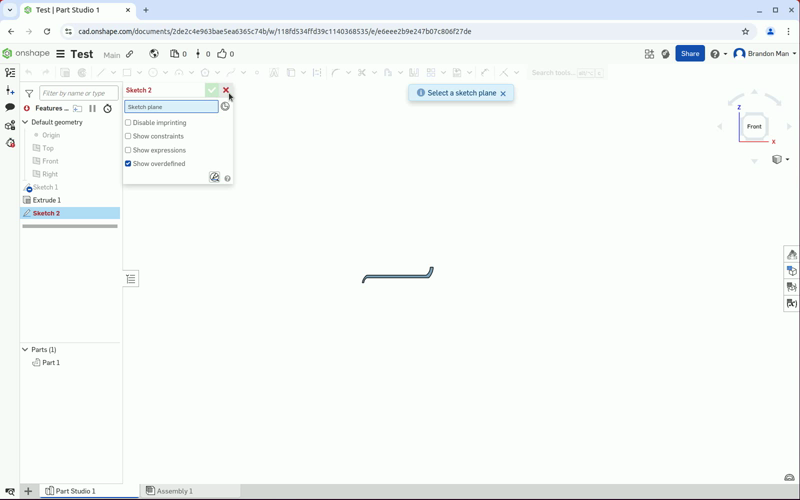
mouse_move(73, 163)
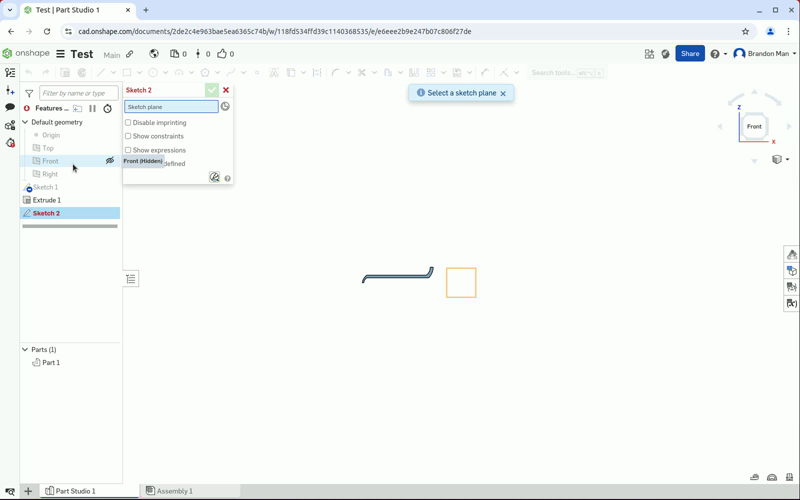
click(73, 163)
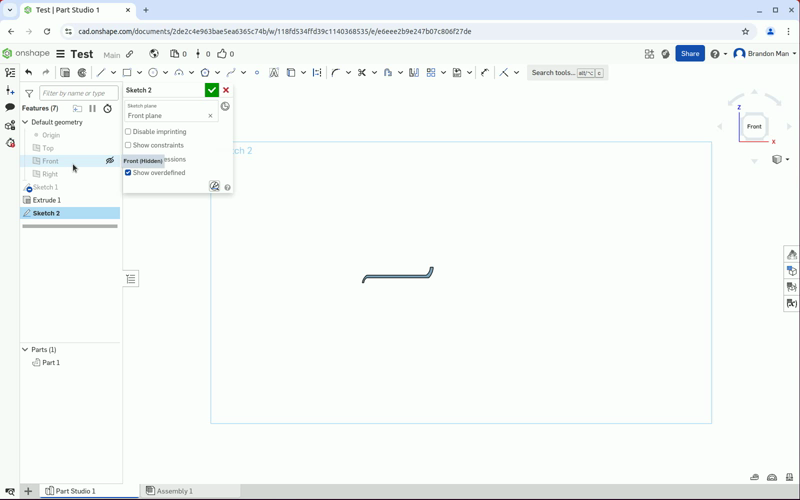
mouse_move(73, 352)
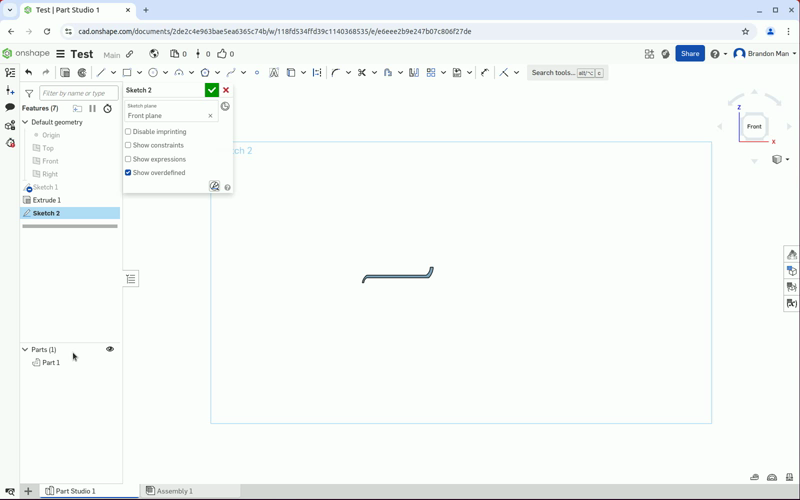
key(y)
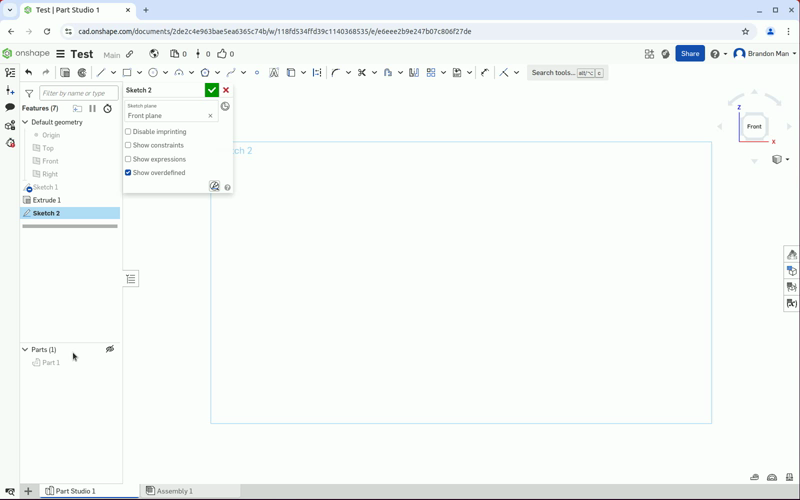
key(l)
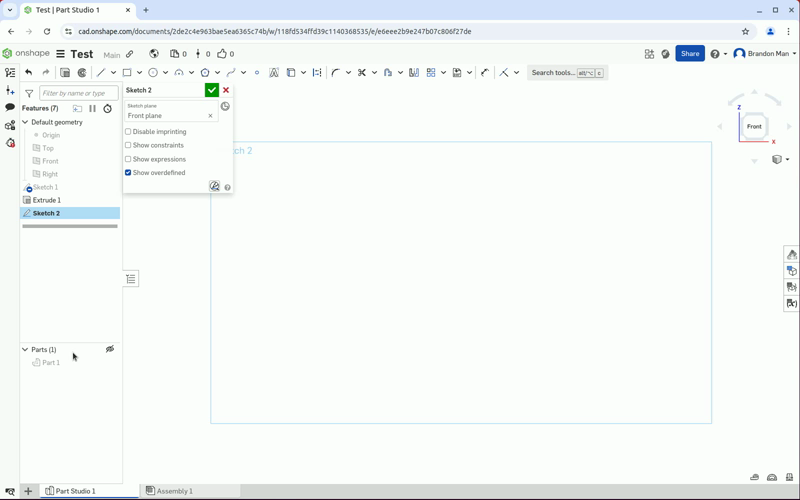
key_down(shift)
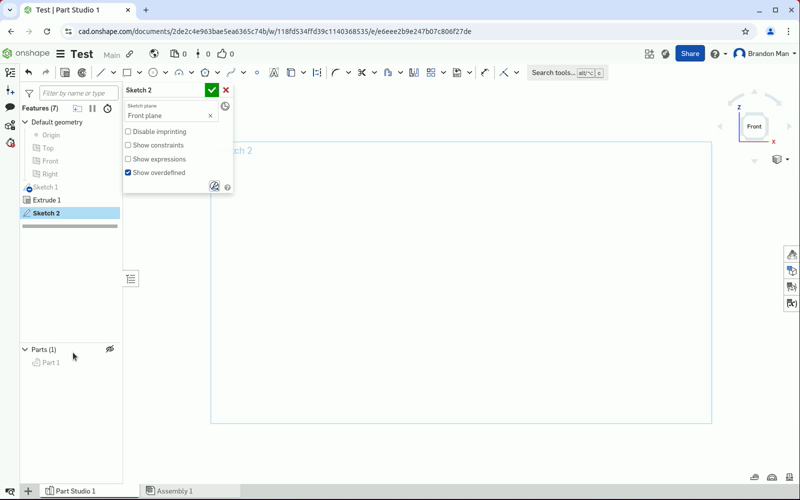
mouse_move(348, 278)
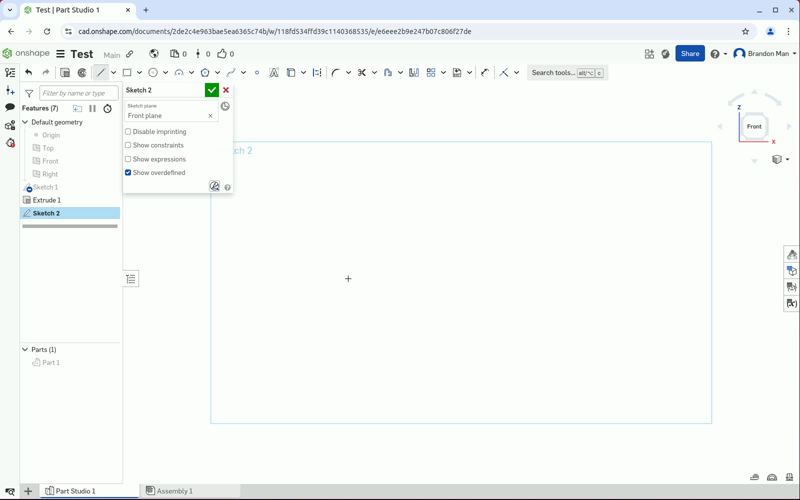
click(348, 278)
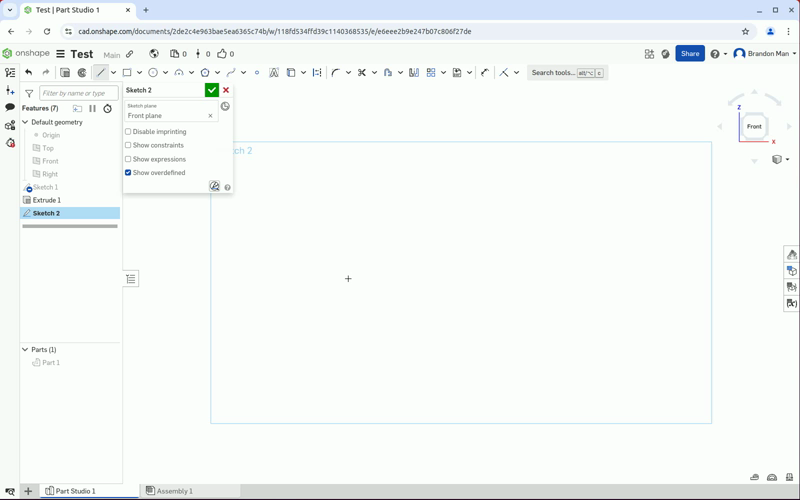
key_up(shift)
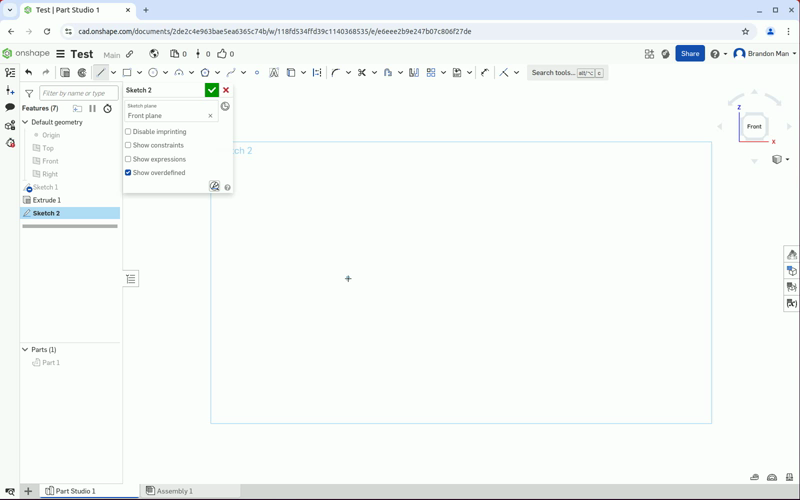
key_down(shift)
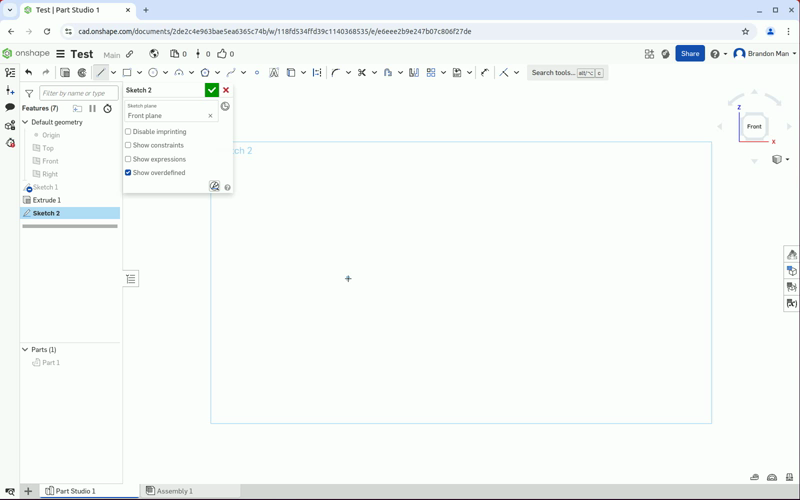
mouse_move(378, 278)
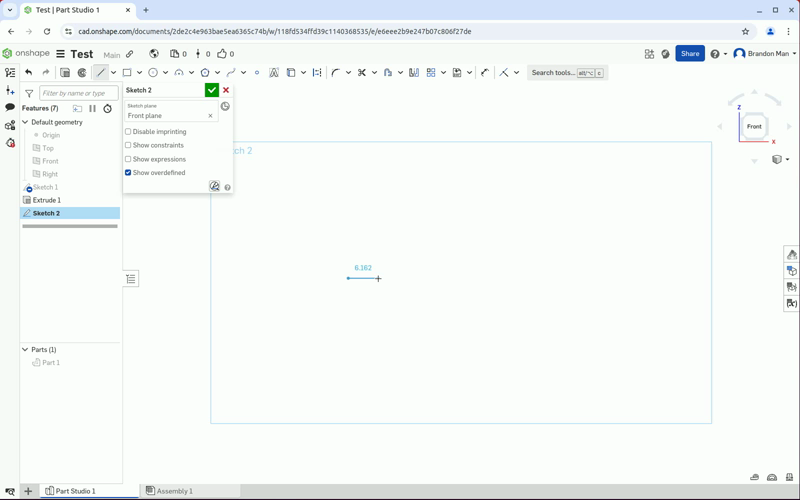
mouse_move(358, 278)
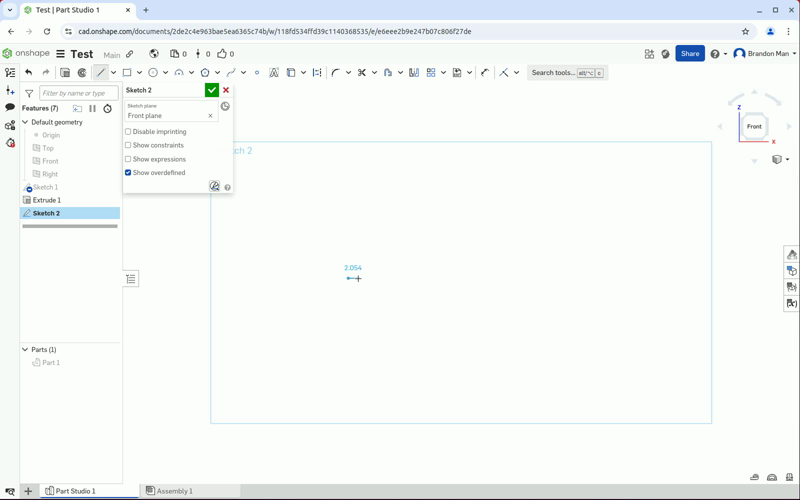
click(358, 278)
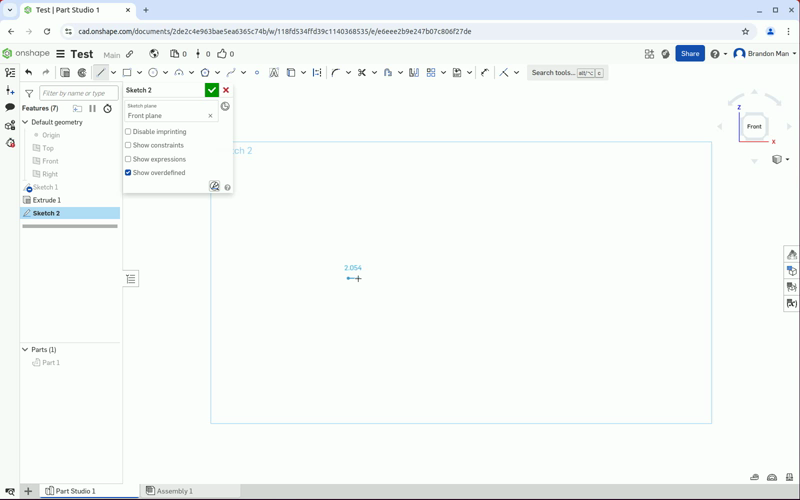
key_up(shift)
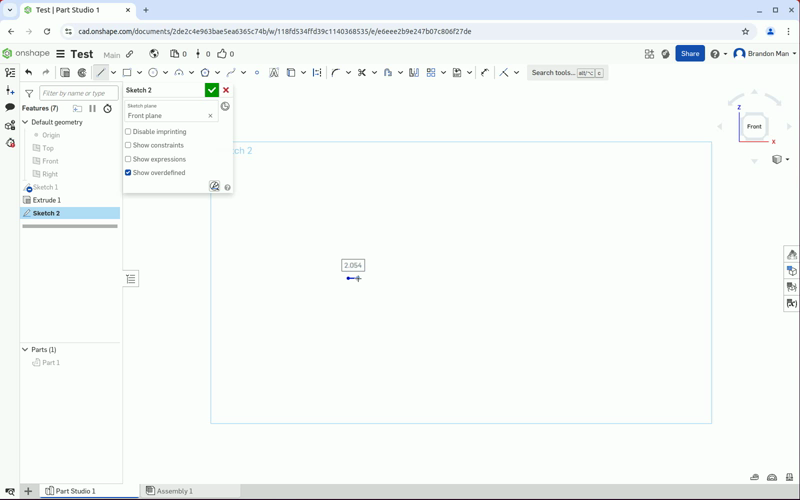
key_down(shift)
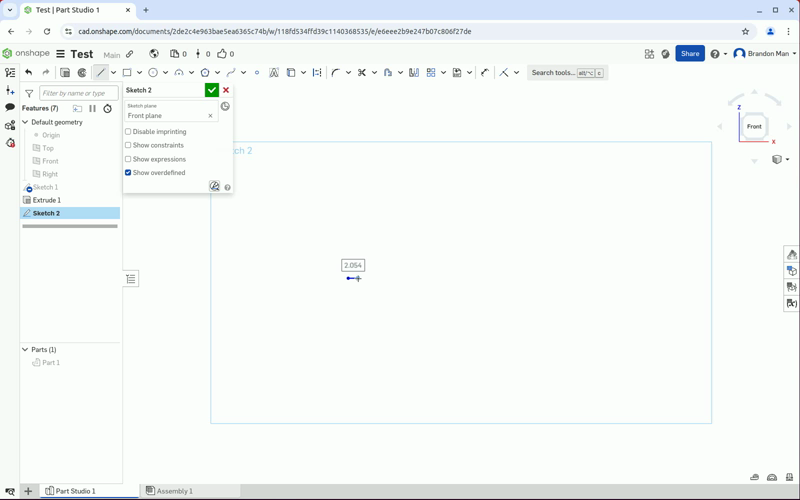
mouse_move(388, 278)
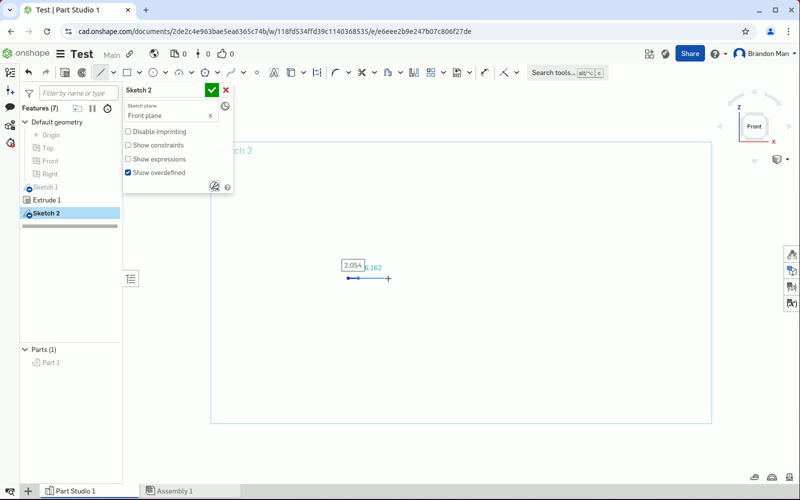
mouse_move(358, 297)
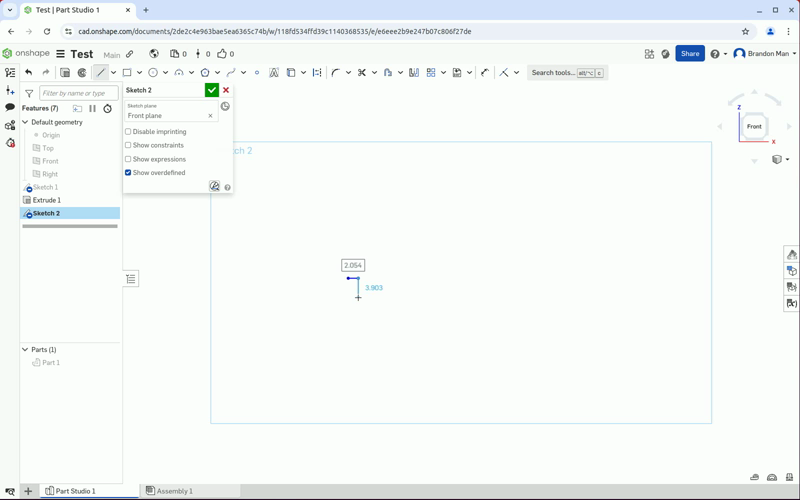
click(358, 297)
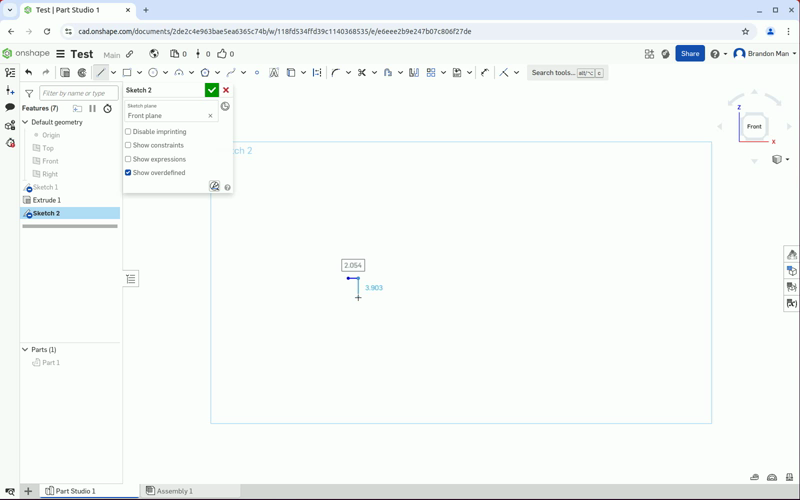
key_up(shift)
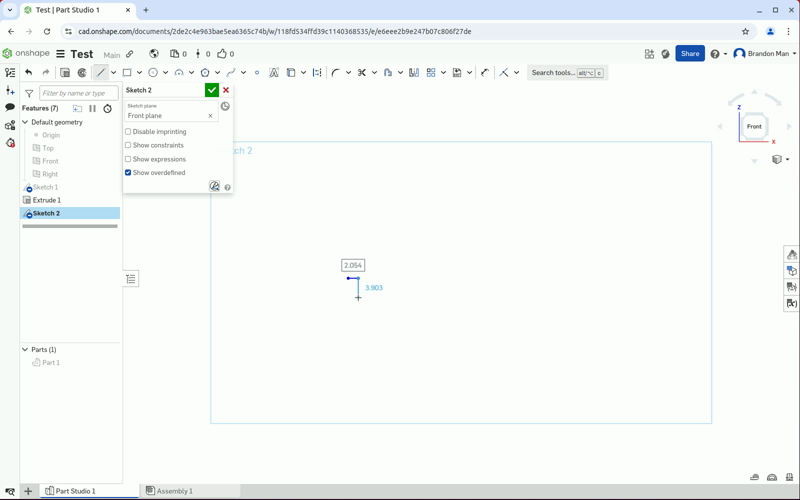
key_down(shift)
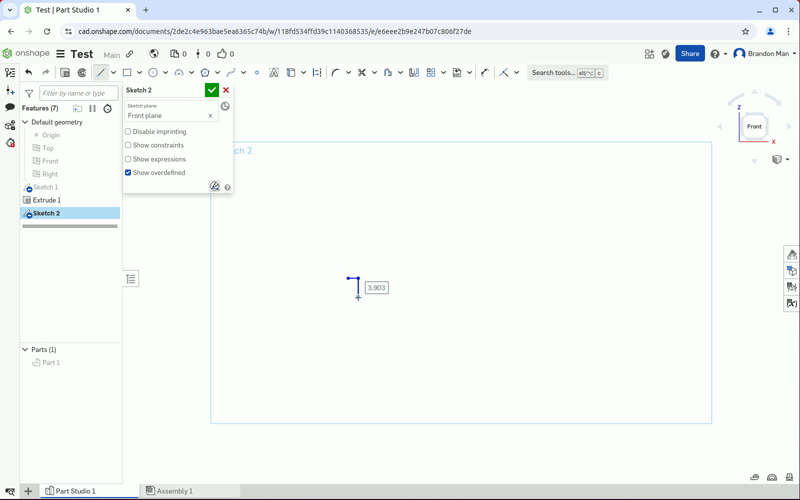
mouse_move(444, 297)
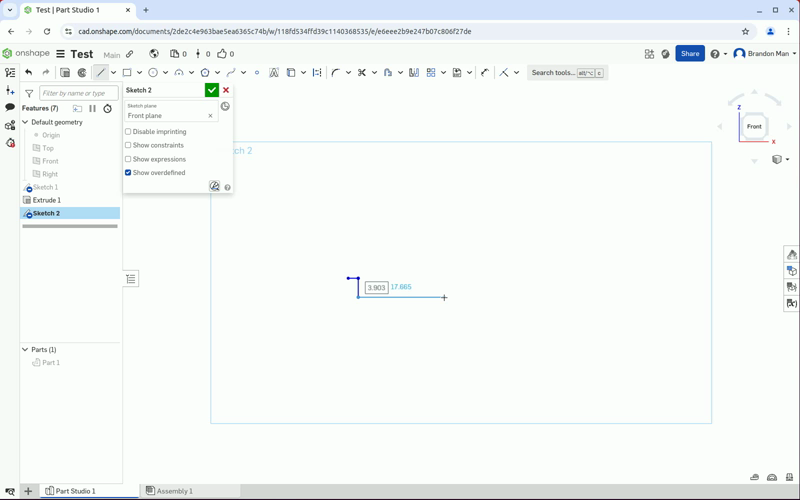
click(444, 297)
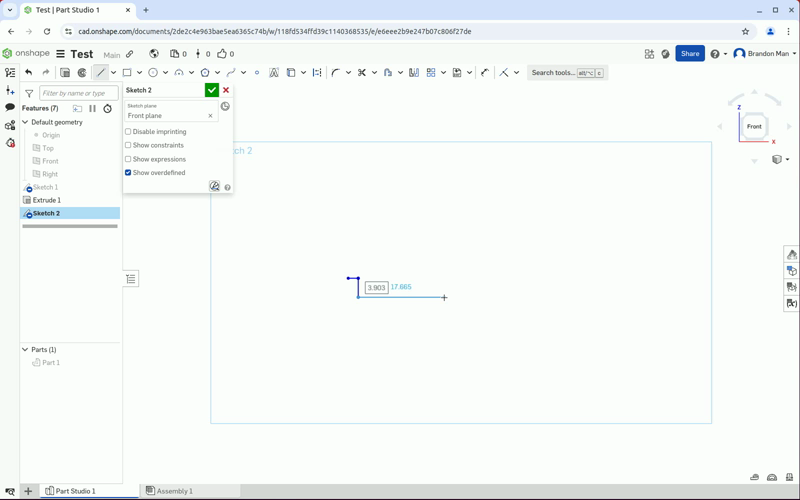
key_up(shift)
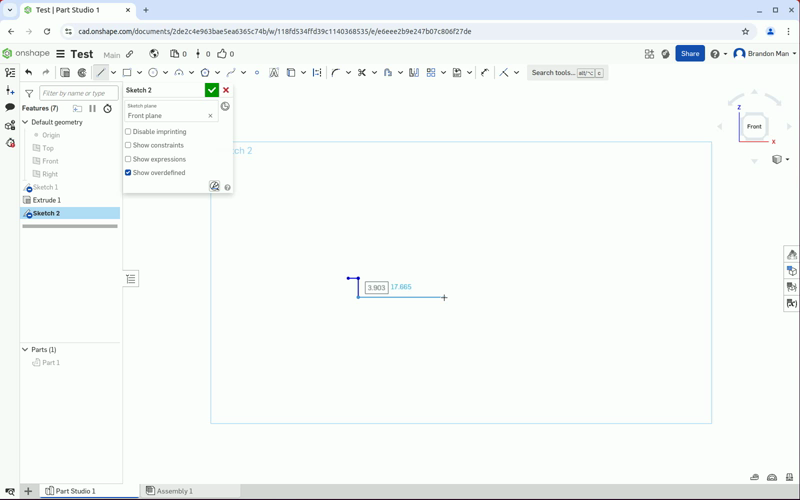
key_down(shift)
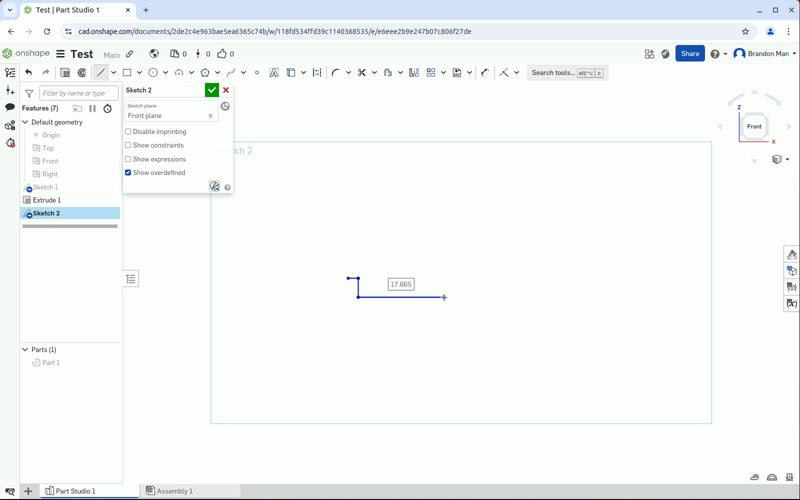
mouse_move(474, 297)
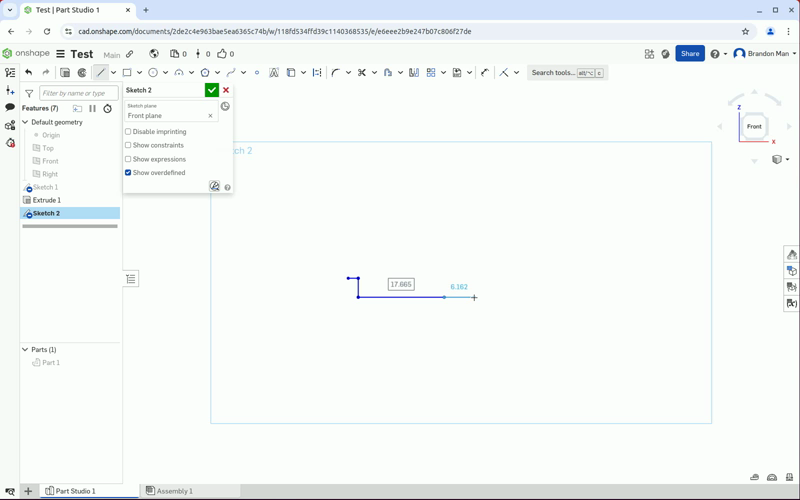
mouse_move(444, 278)
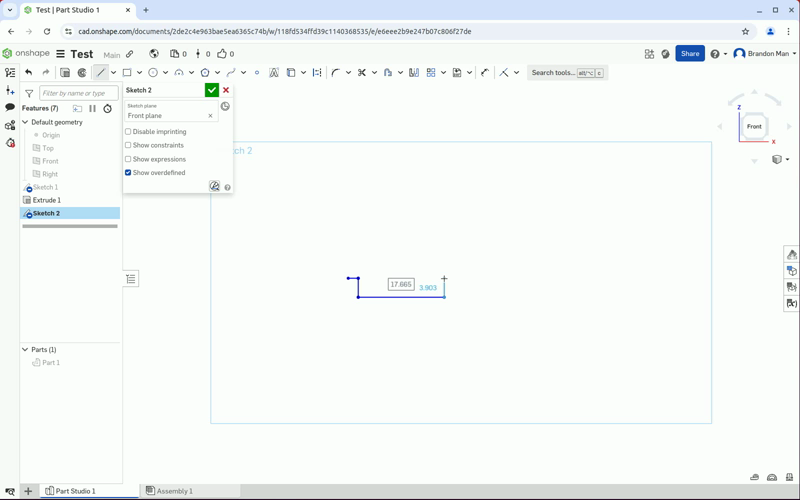
click(444, 278)
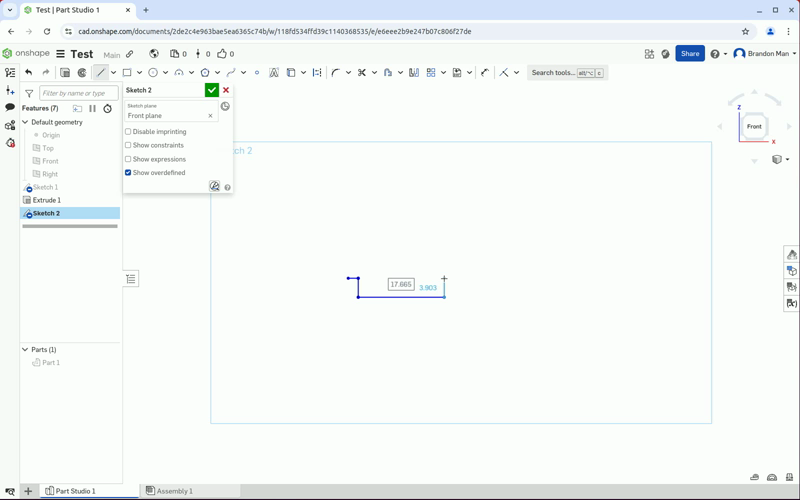
key_up(shift)
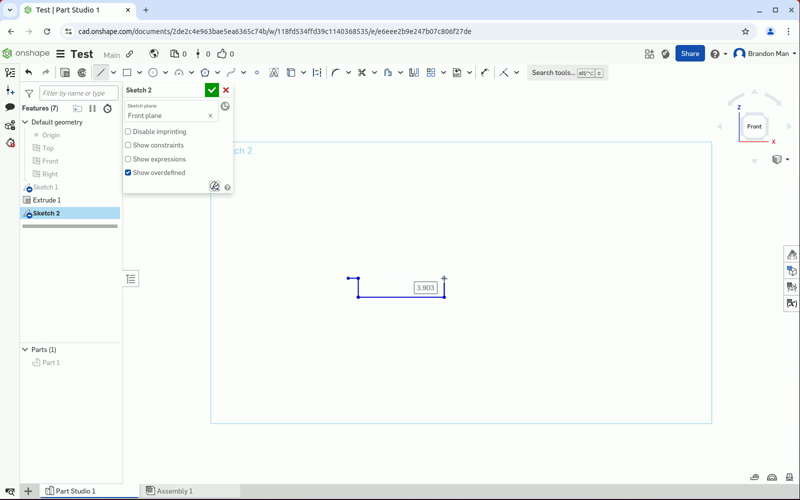
key_down(shift)
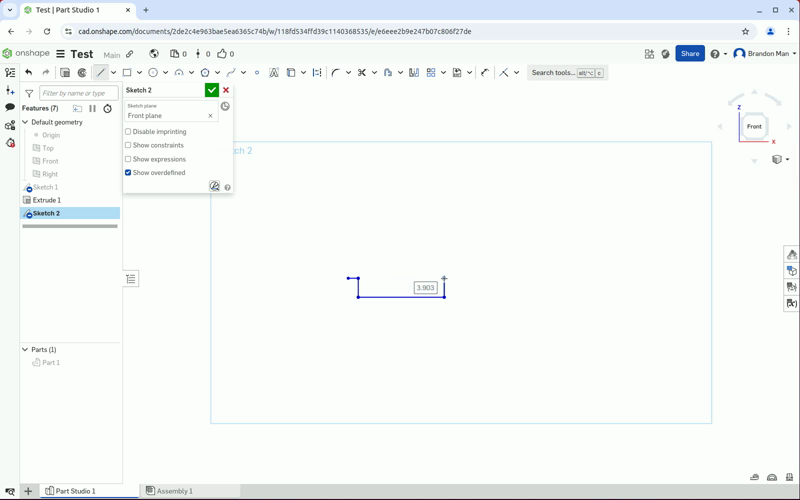
mouse_move(474, 278)
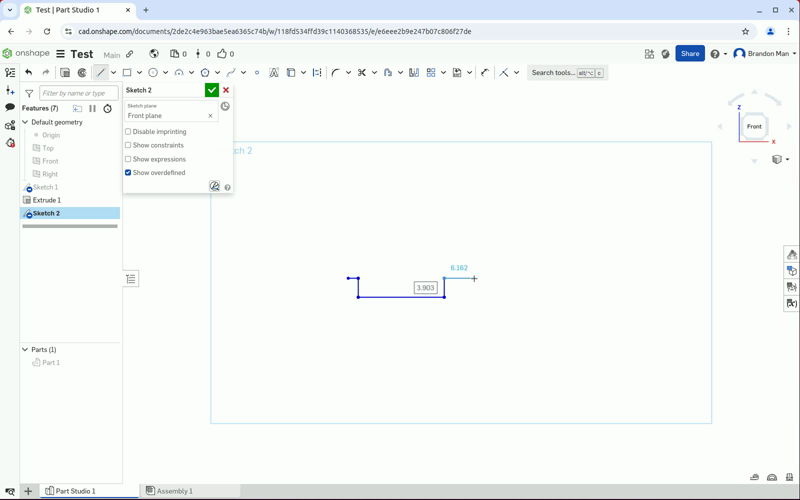
mouse_move(466, 278)
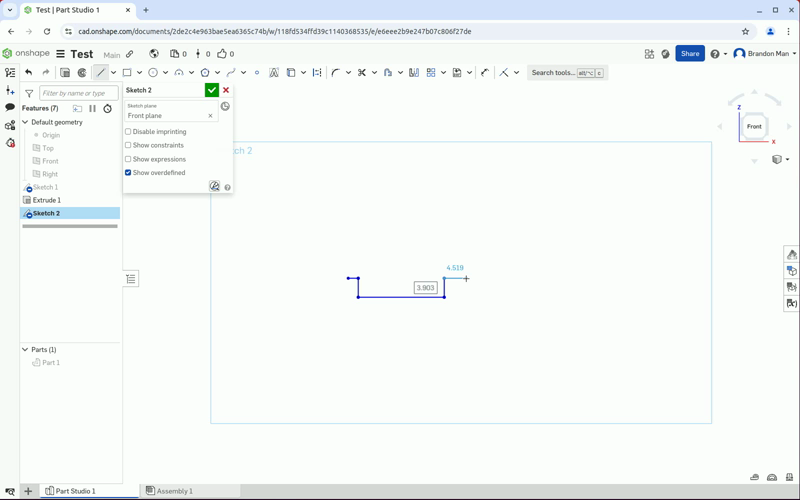
click(466, 278)
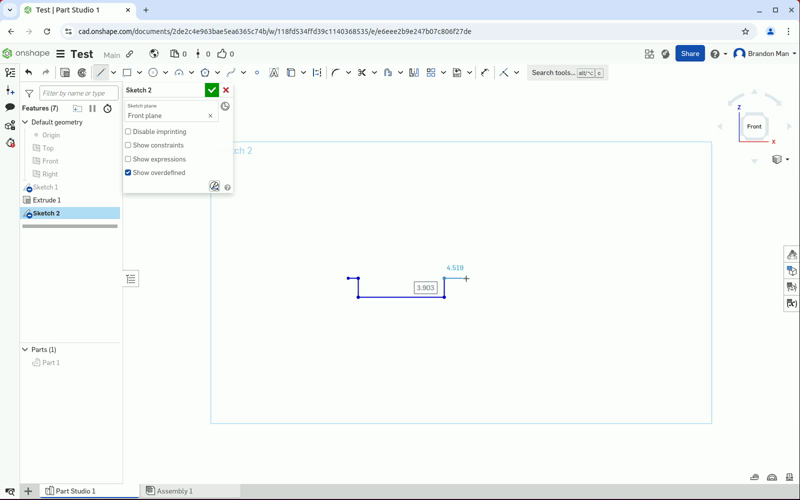
key_up(shift)
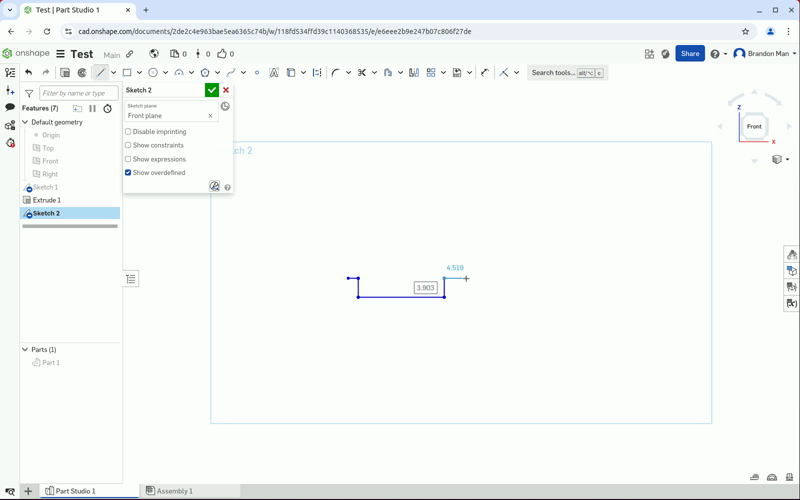
key_down(shift)
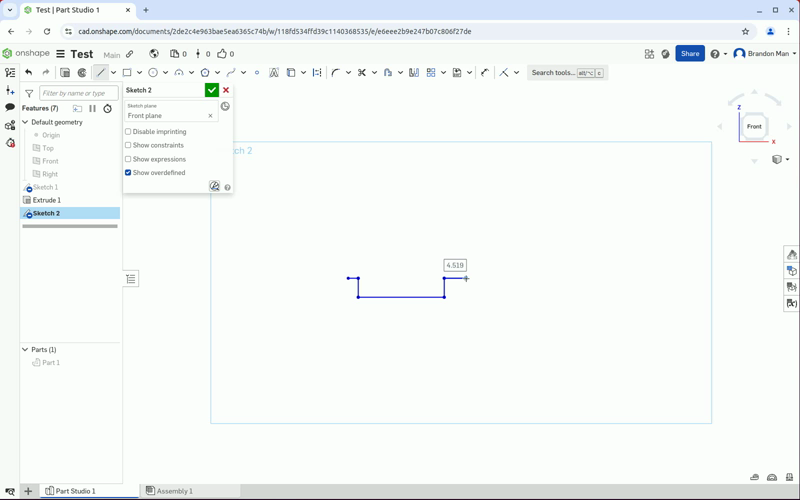
mouse_move(496, 278)
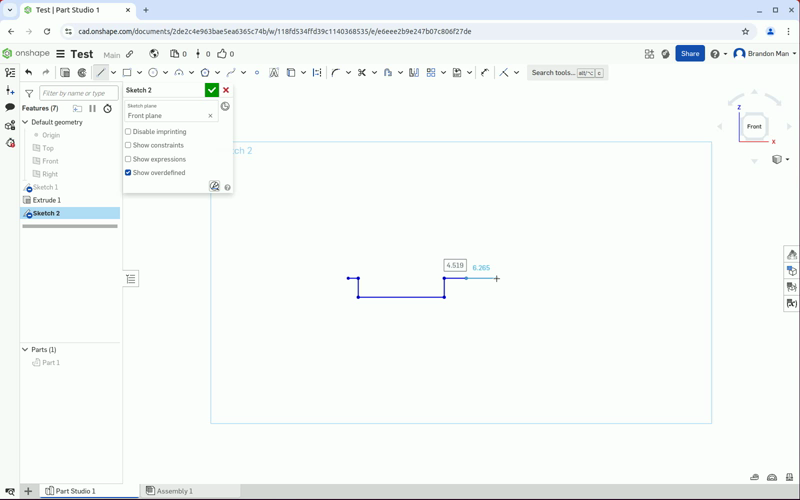
mouse_move(466, 276)
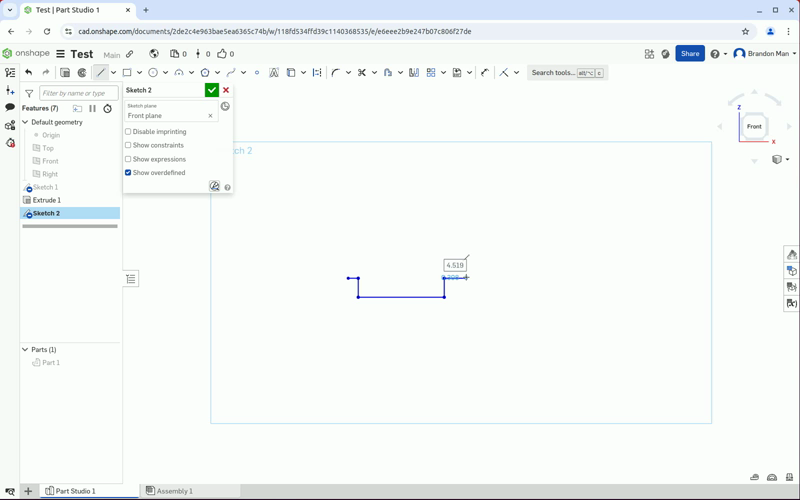
scroll(6)
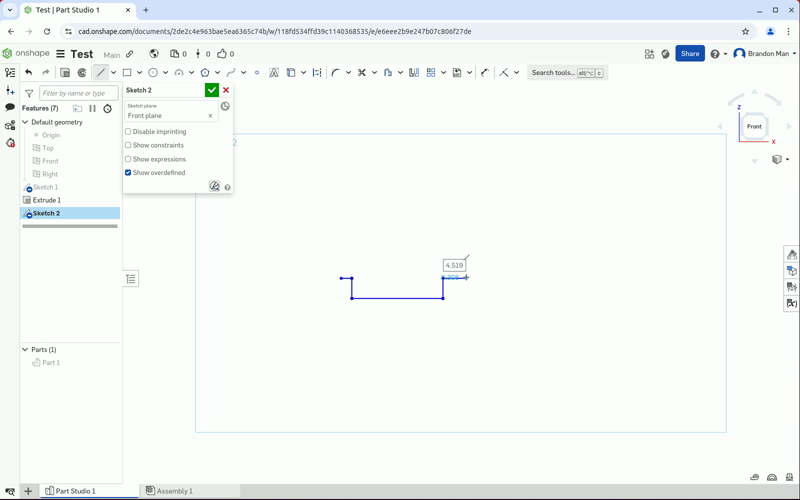
scroll(6)
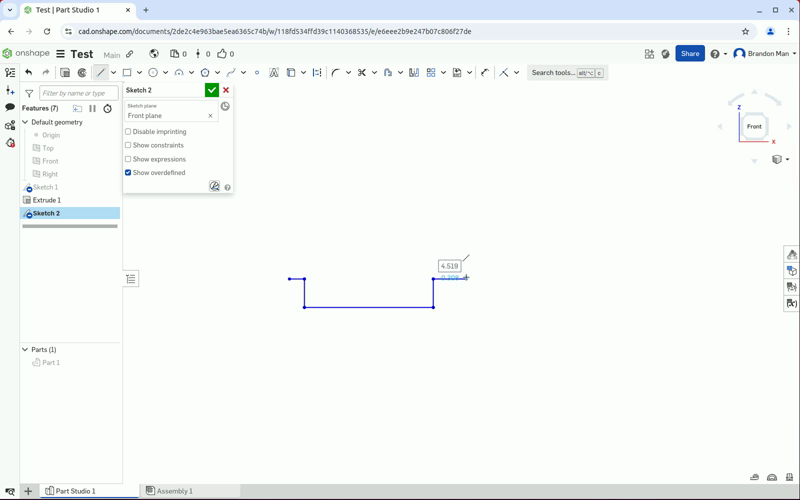
scroll(6)
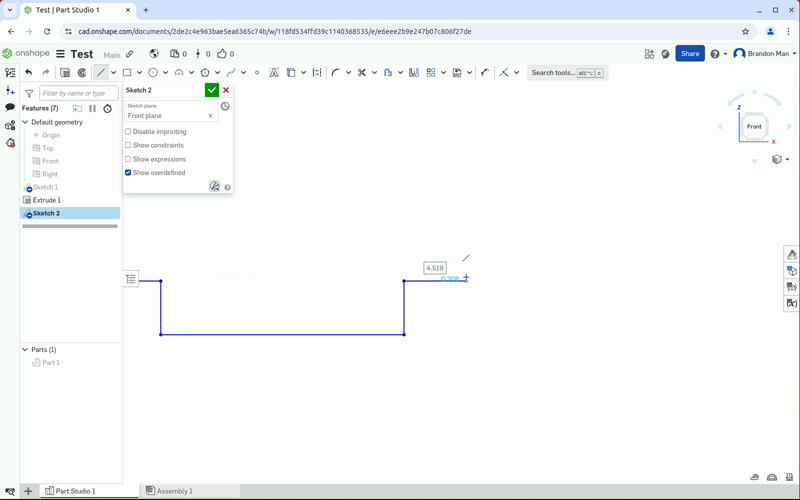
scroll(6)
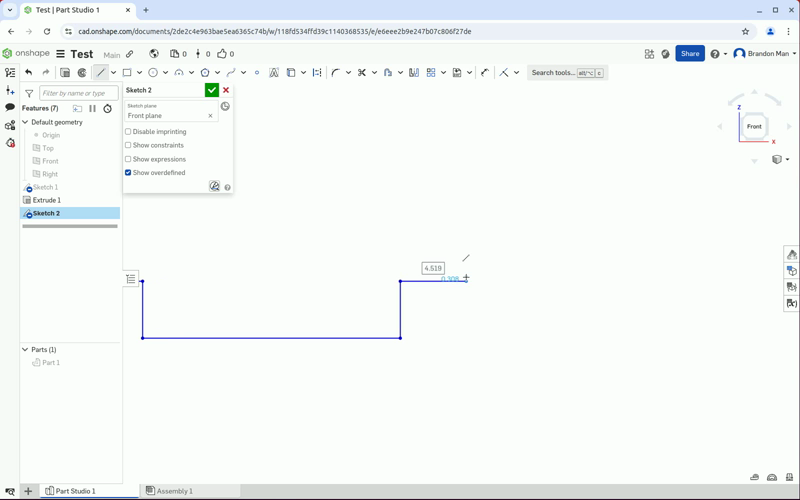
scroll(6)
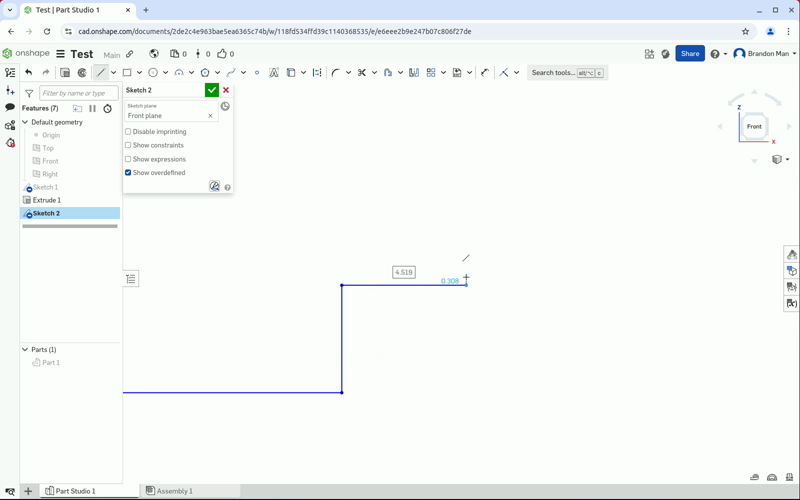
scroll(6)
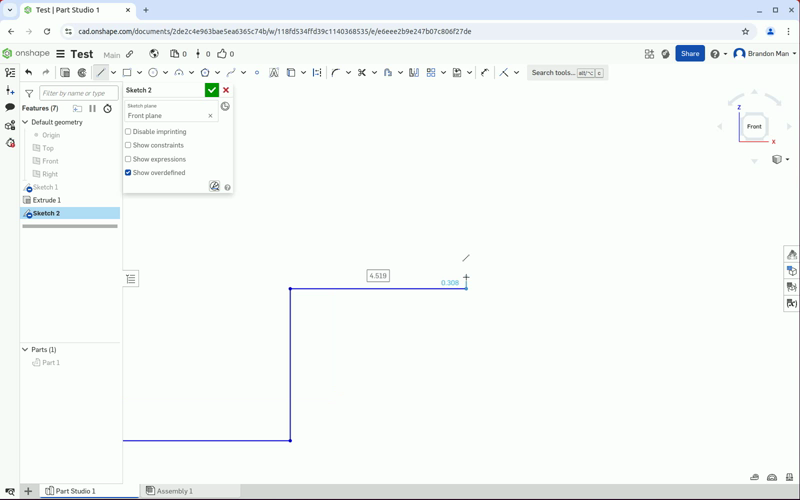
scroll(6)
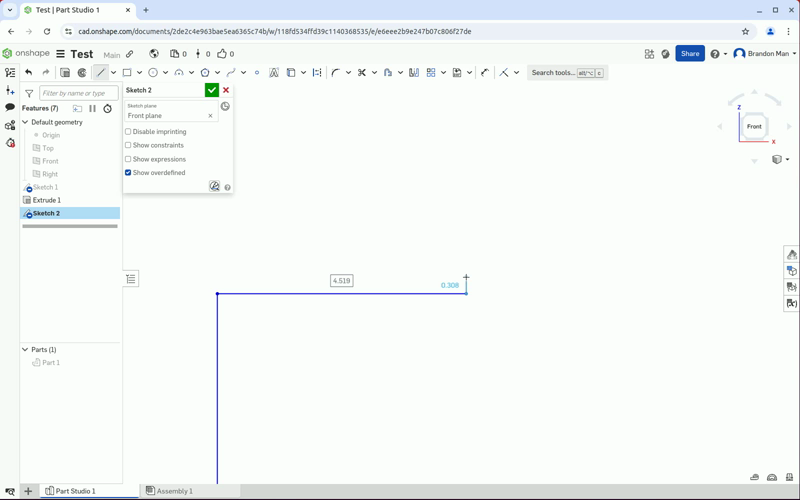
click(466, 276)
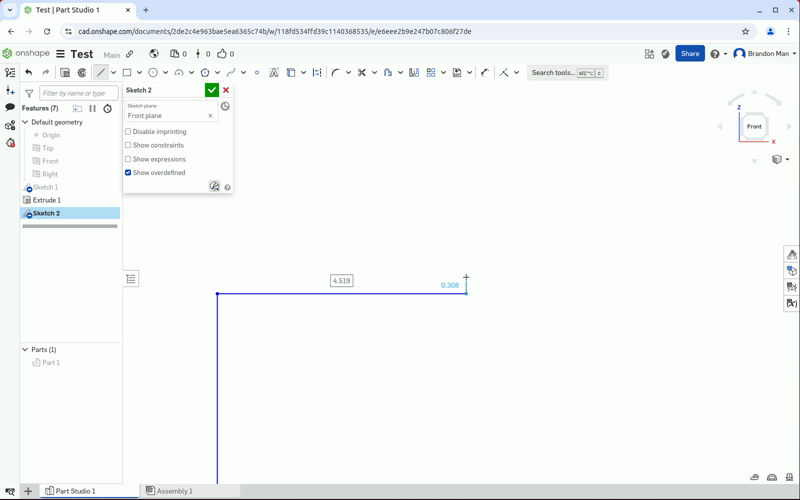
scroll(-6)
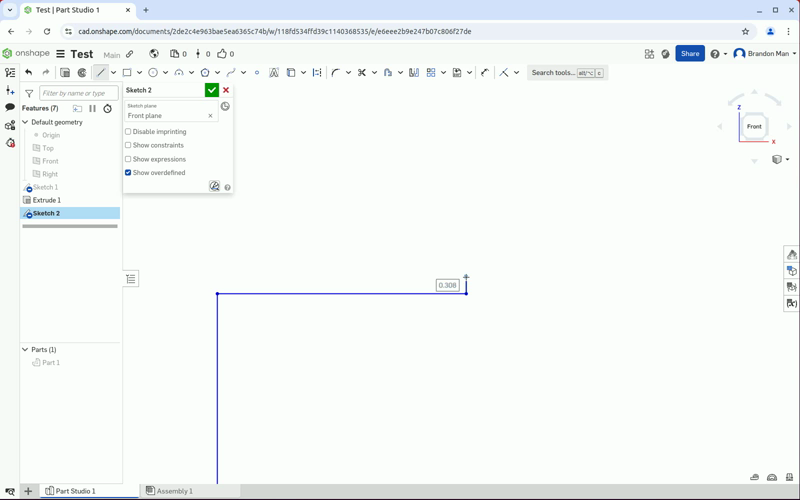
scroll(-6)
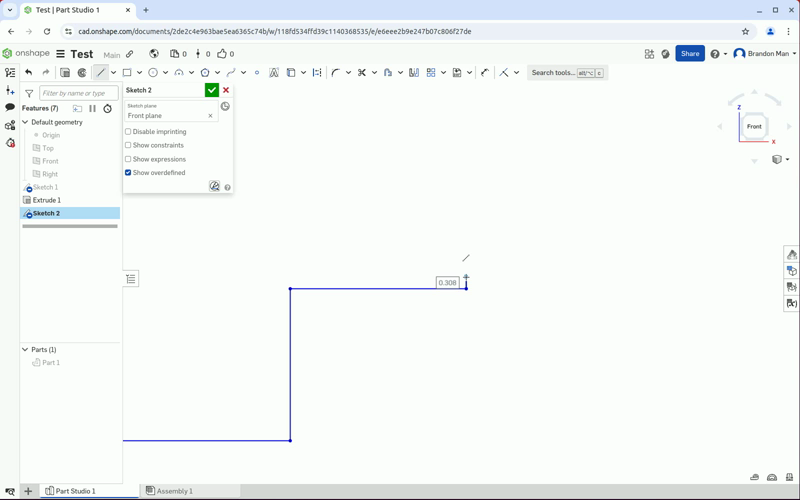
scroll(-6)
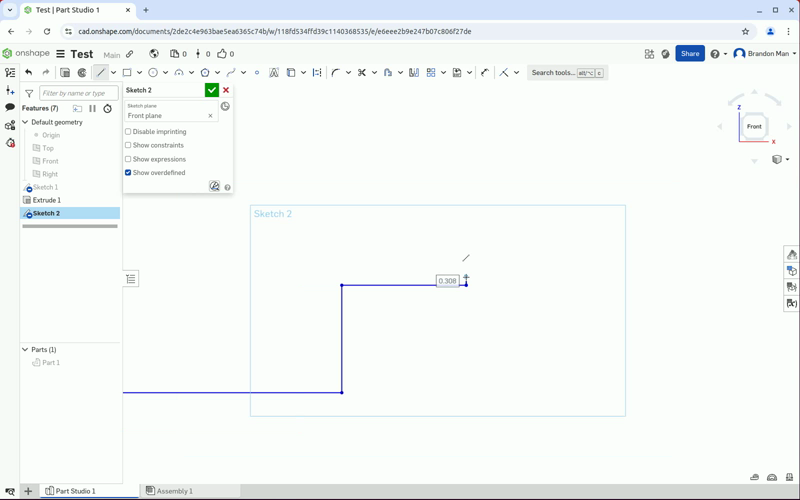
scroll(-6)
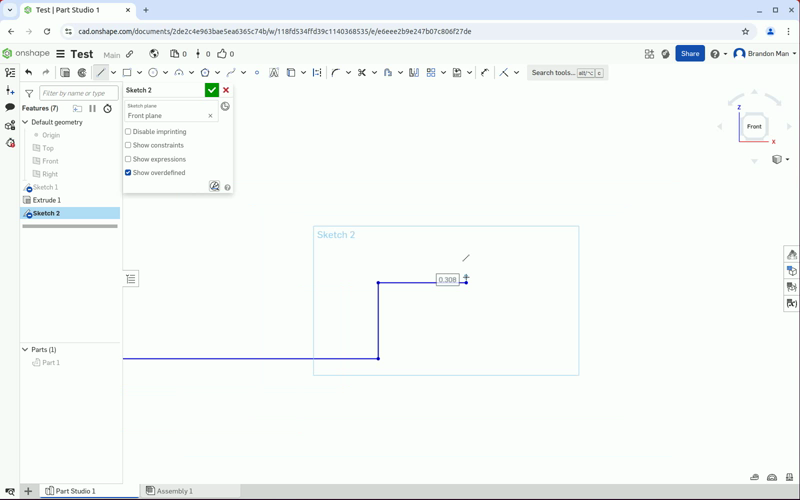
scroll(-6)
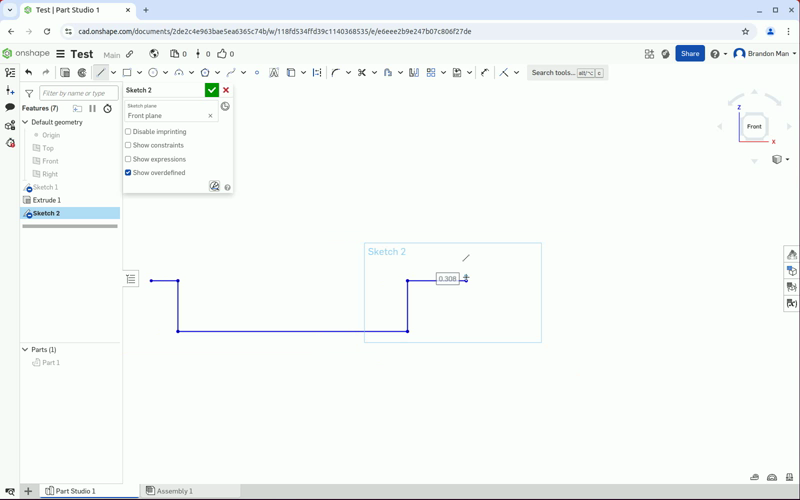
scroll(-6)
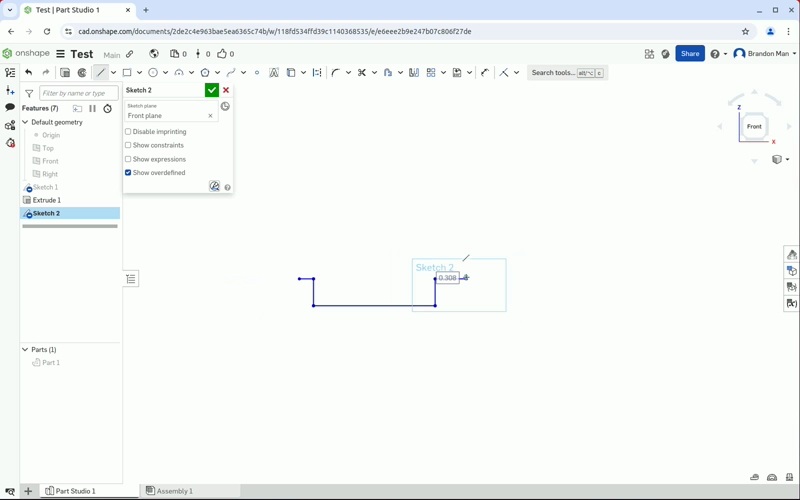
scroll(-6)
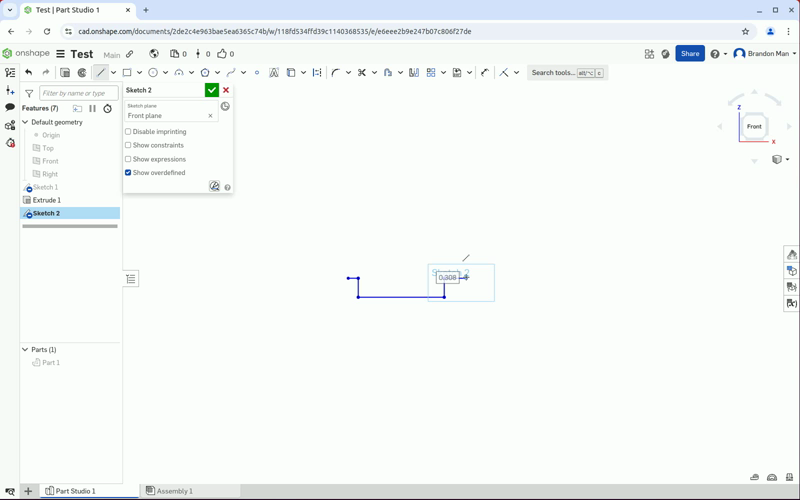
key_up(shift)
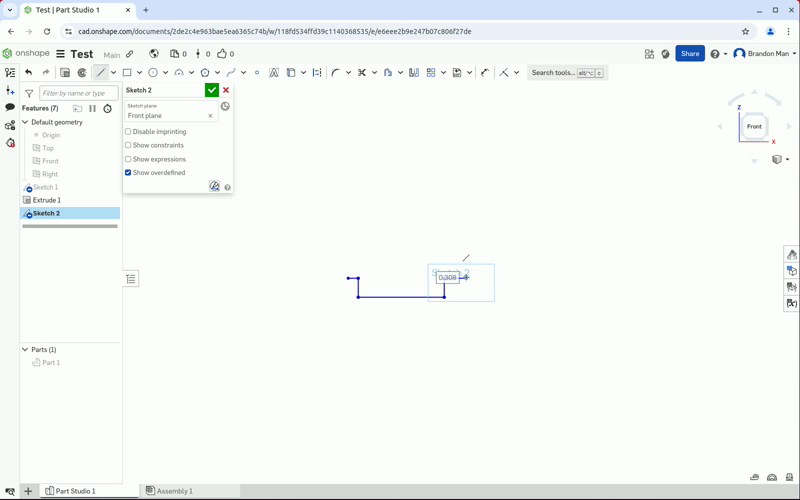
key_down(shift)
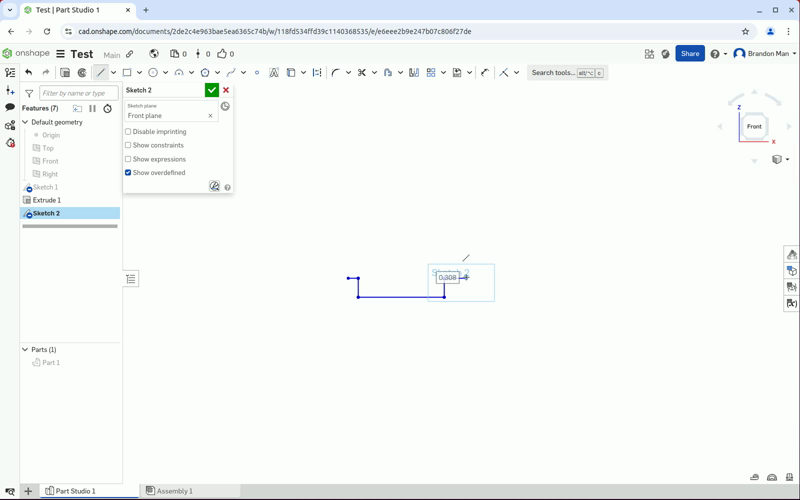
mouse_move(496, 276)
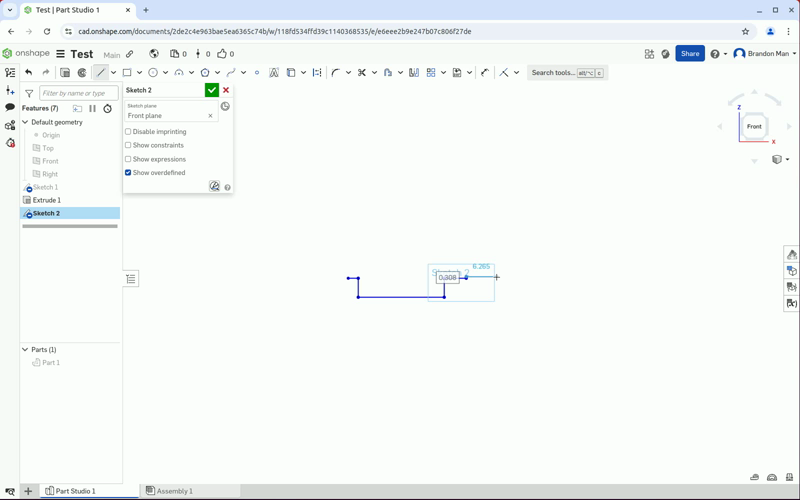
mouse_move(442, 276)
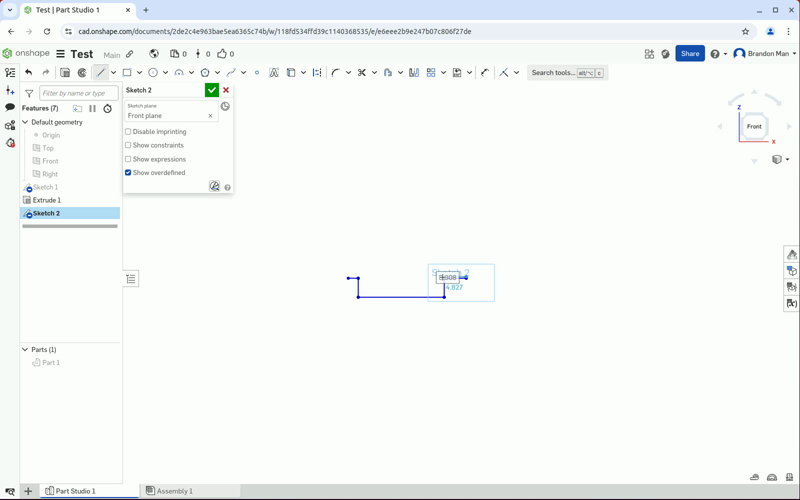
scroll(6)
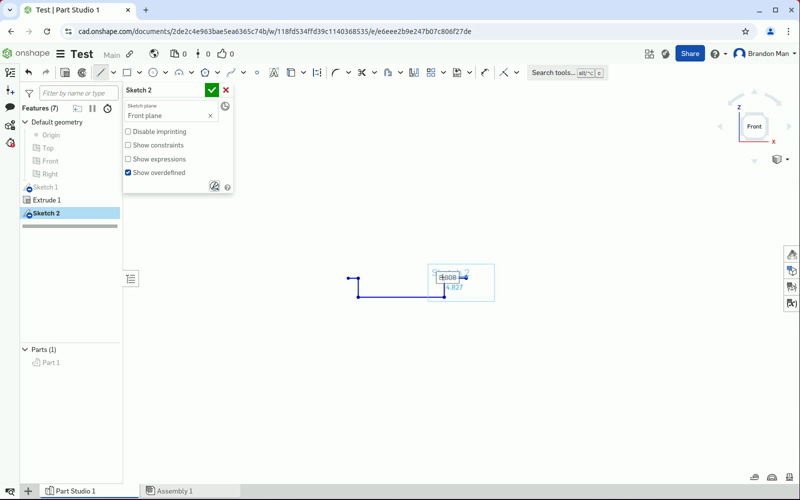
scroll(6)
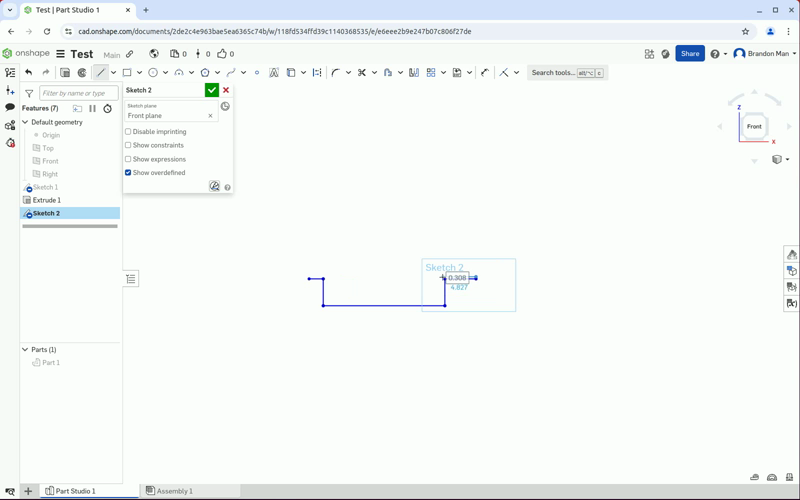
scroll(6)
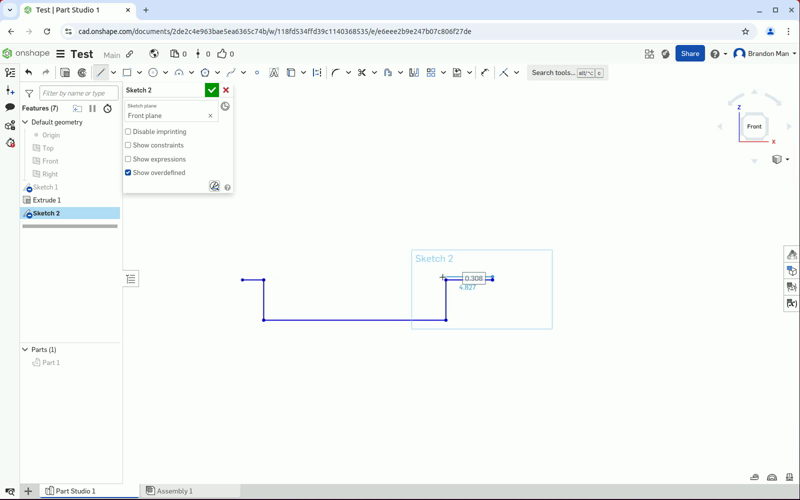
scroll(6)
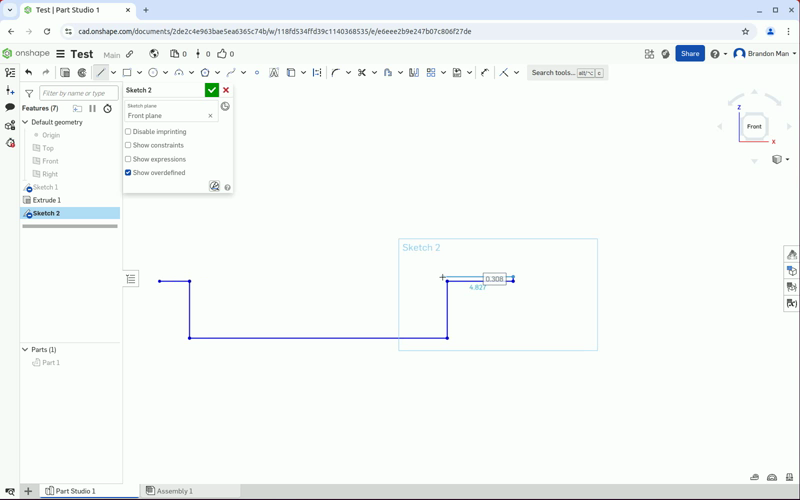
scroll(6)
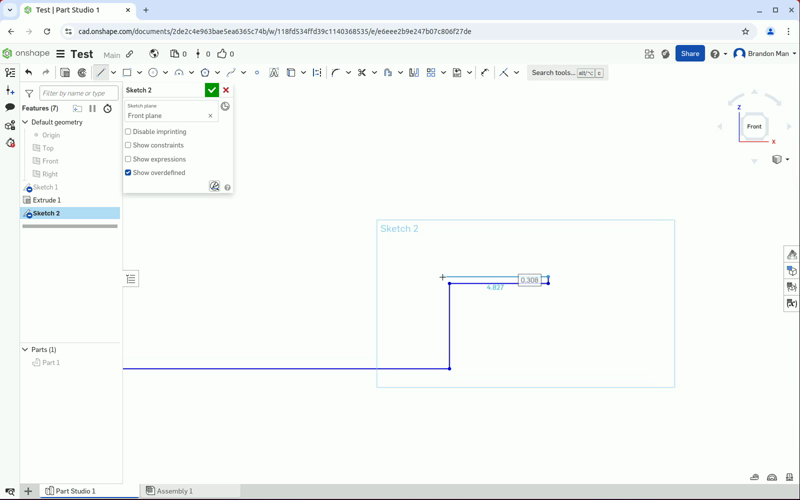
scroll(6)
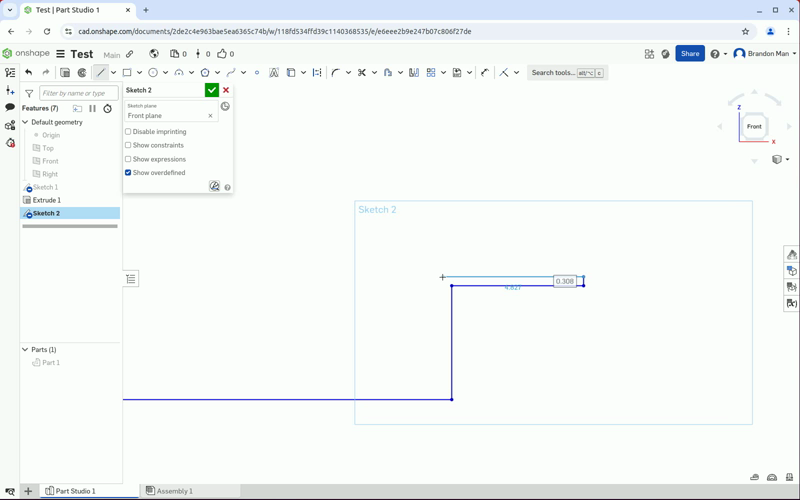
scroll(6)
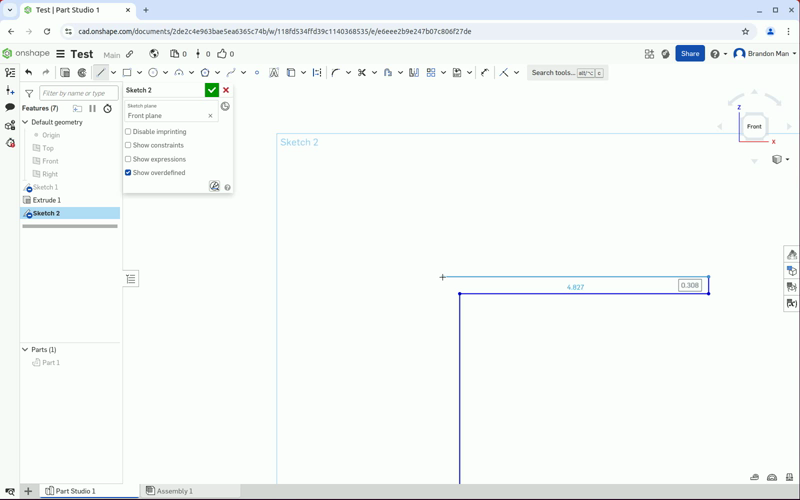
click(442, 276)
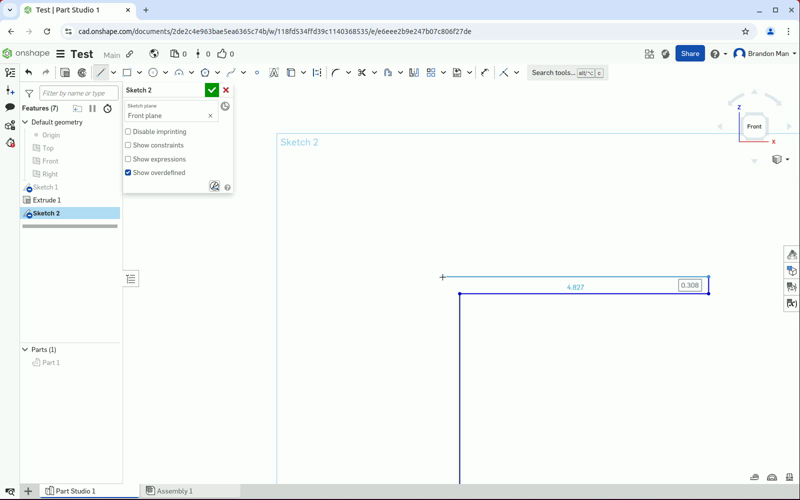
scroll(-6)
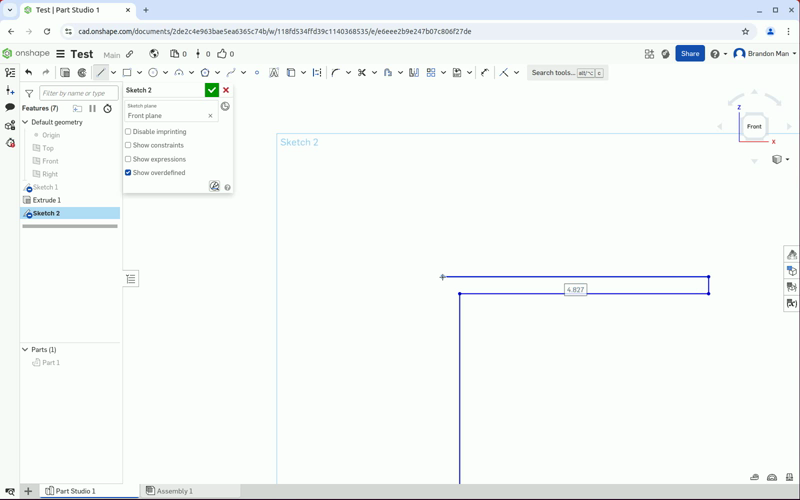
scroll(-6)
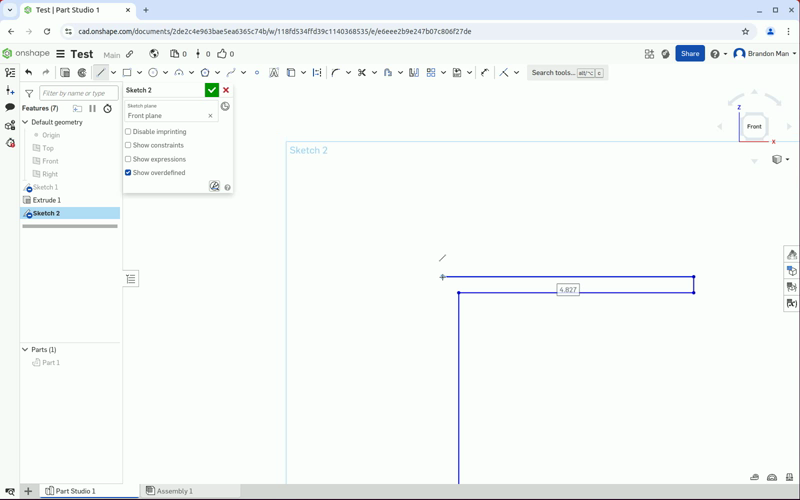
scroll(-6)
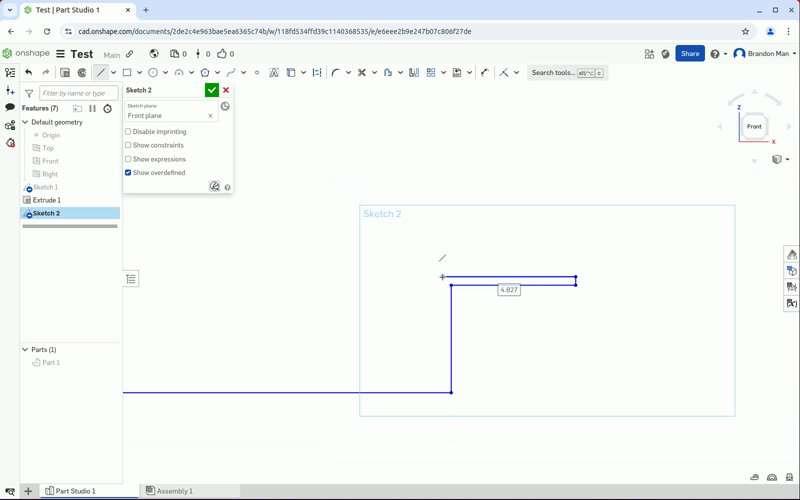
scroll(-6)
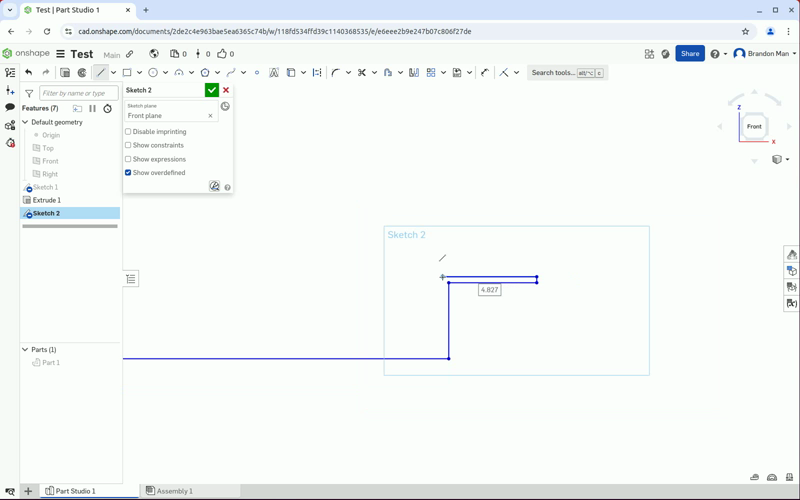
scroll(-6)
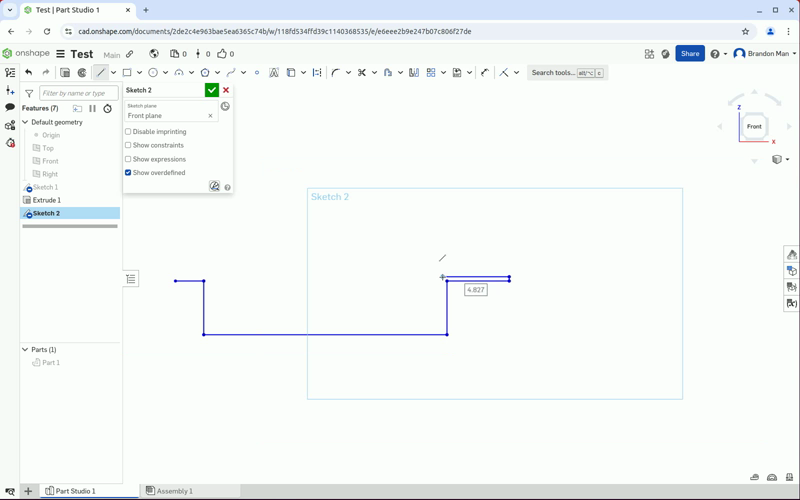
scroll(-6)
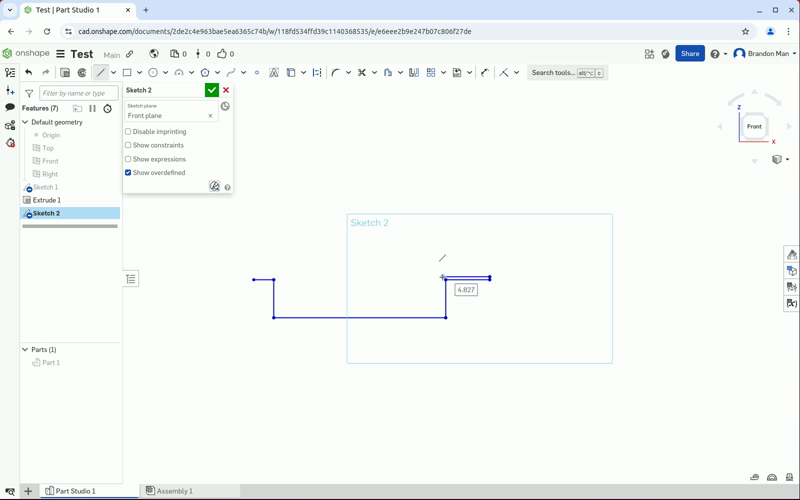
scroll(-6)
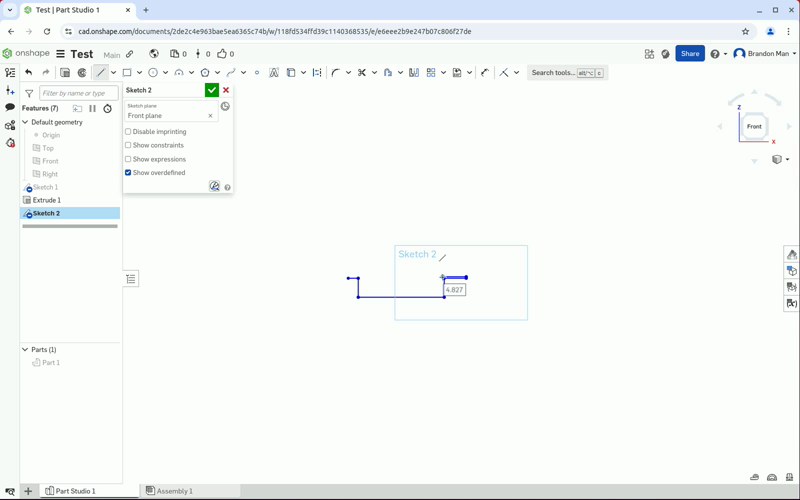
key_up(shift)
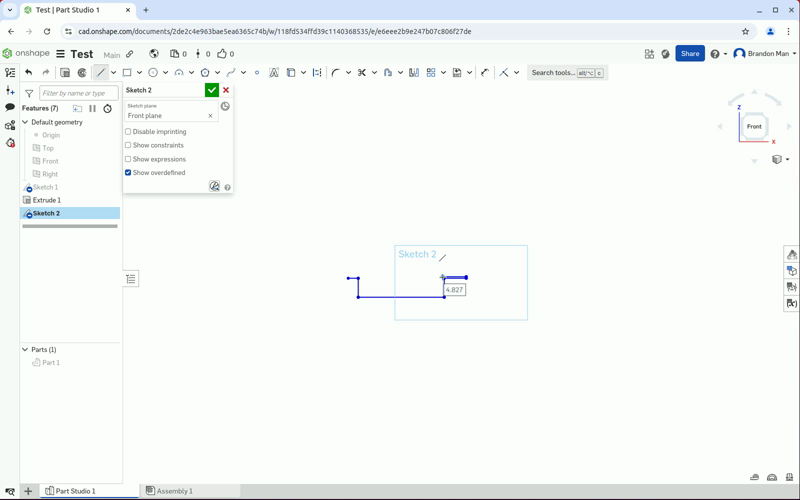
key_down(shift)
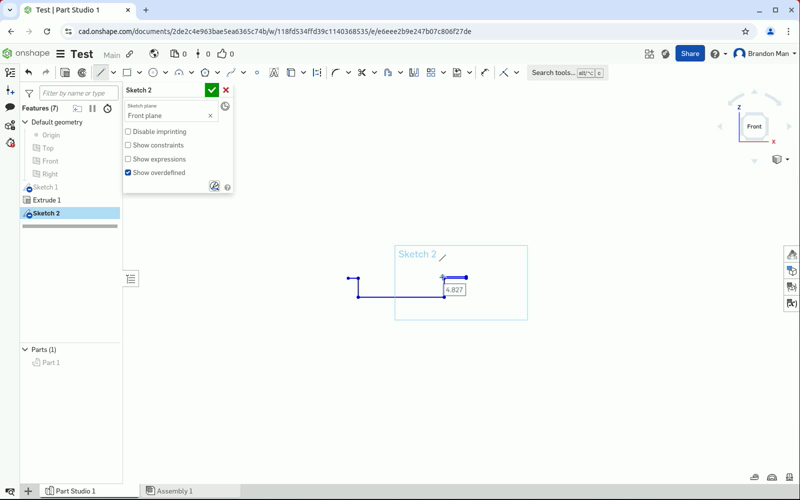
mouse_move(472, 276)
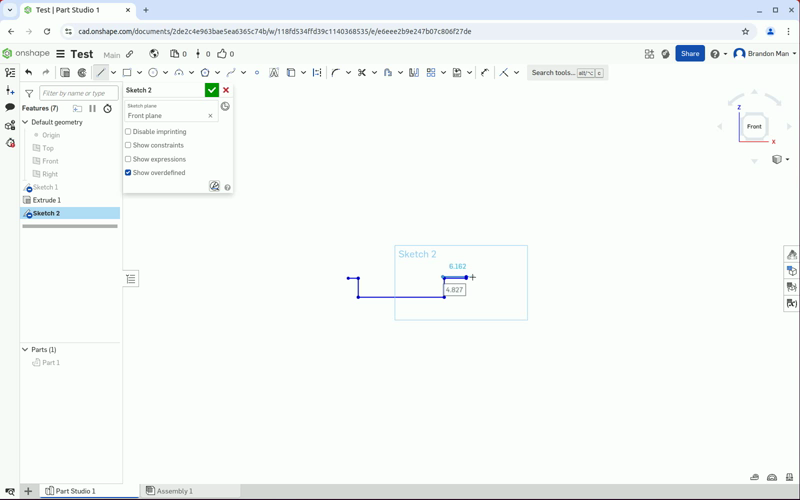
mouse_move(442, 295)
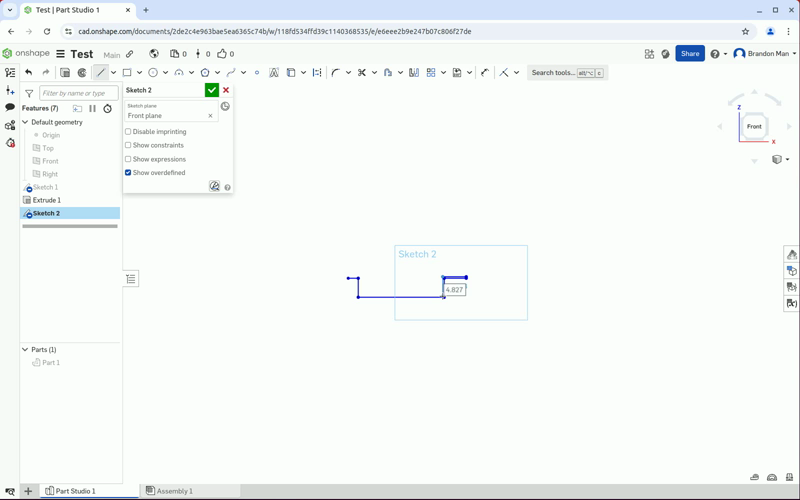
scroll(6)
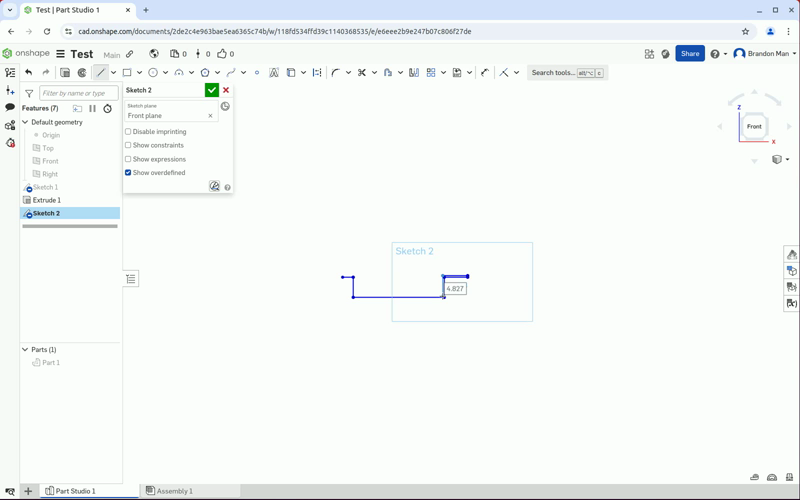
scroll(6)
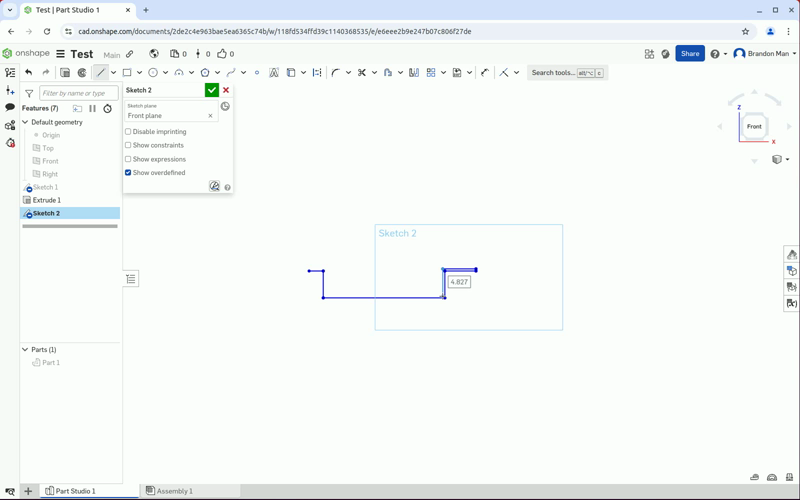
scroll(6)
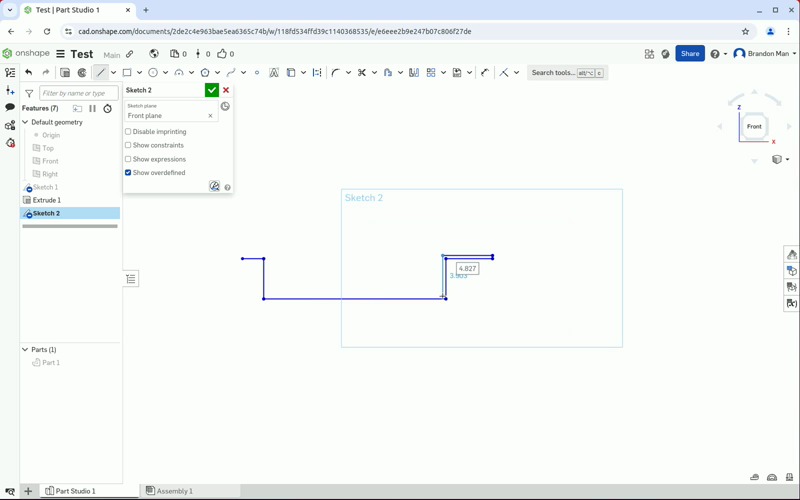
scroll(6)
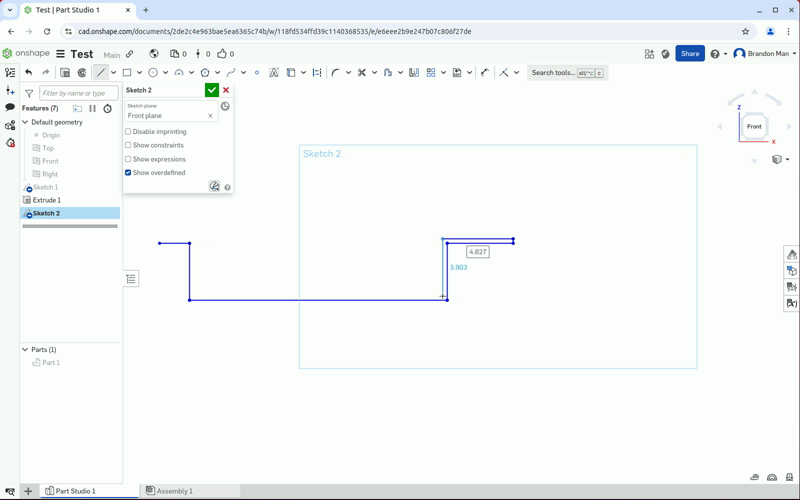
scroll(6)
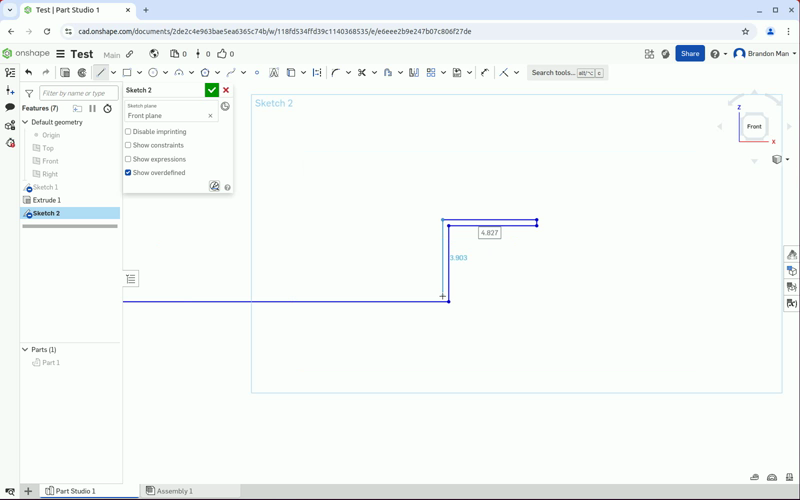
scroll(6)
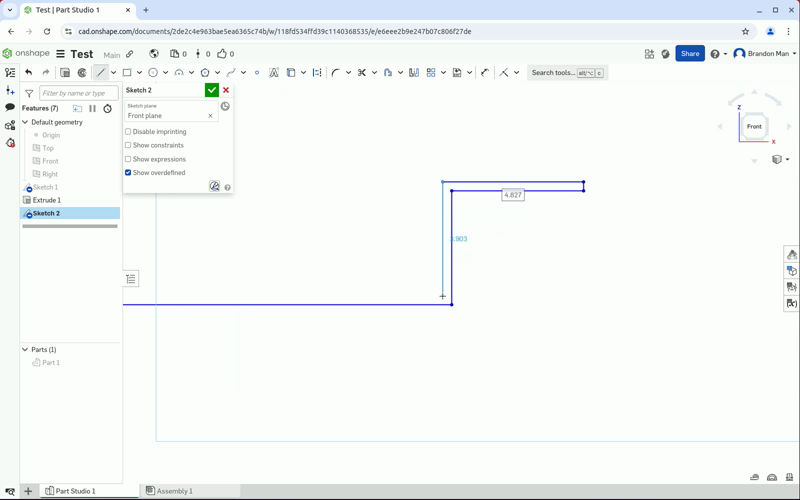
scroll(6)
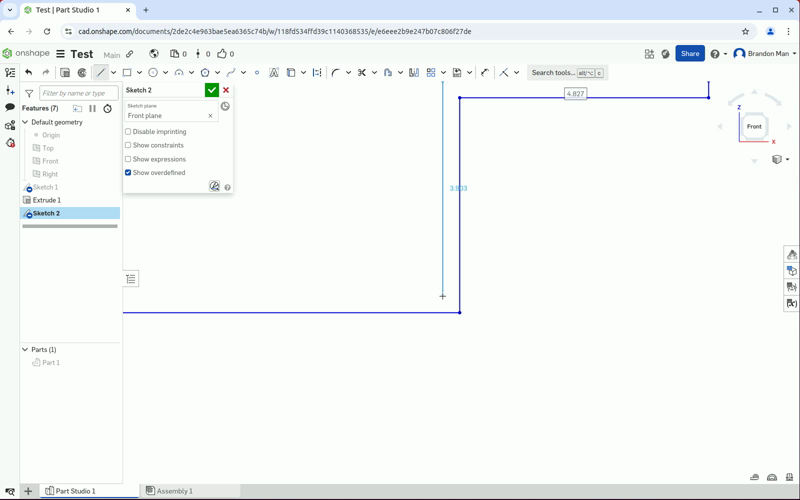
click(442, 295)
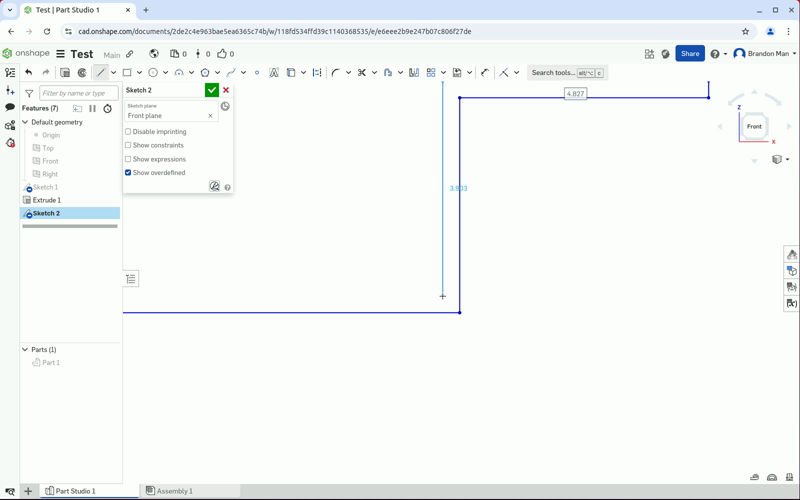
scroll(-6)
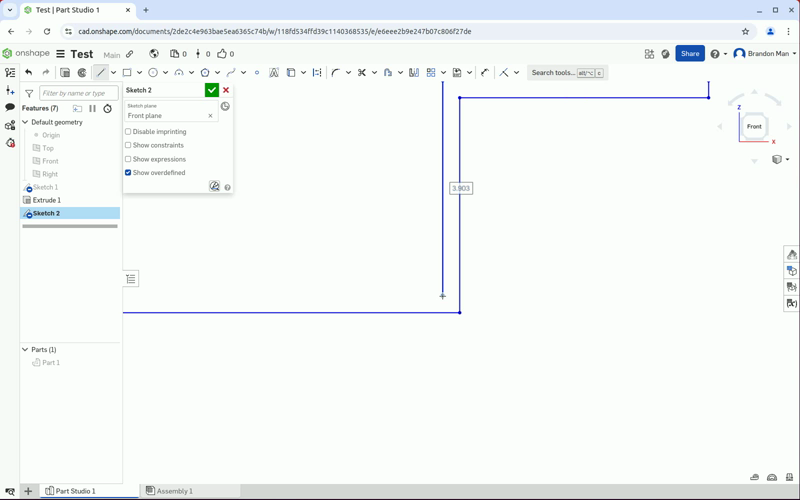
scroll(-6)
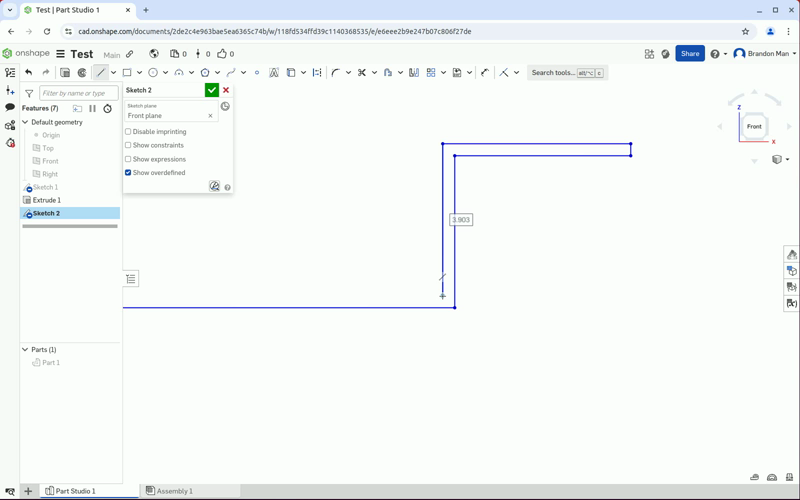
scroll(-6)
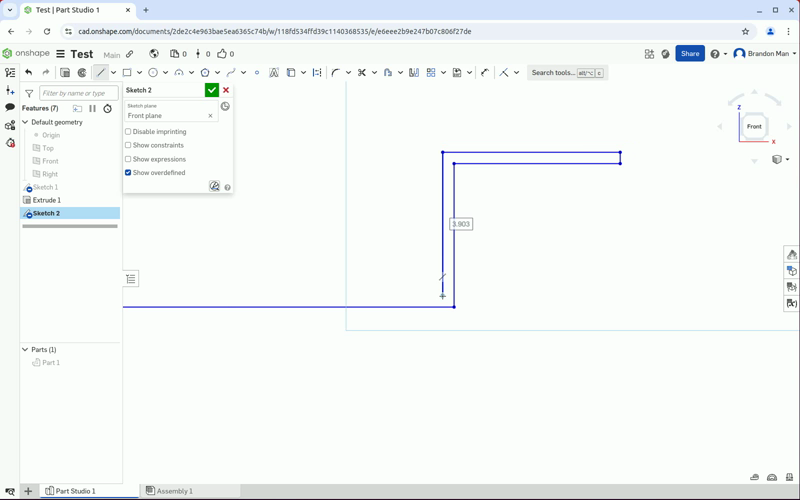
scroll(-6)
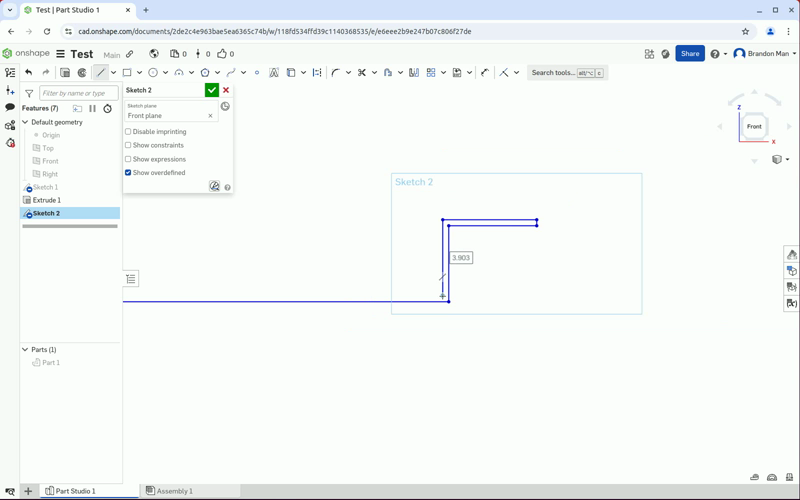
scroll(-6)
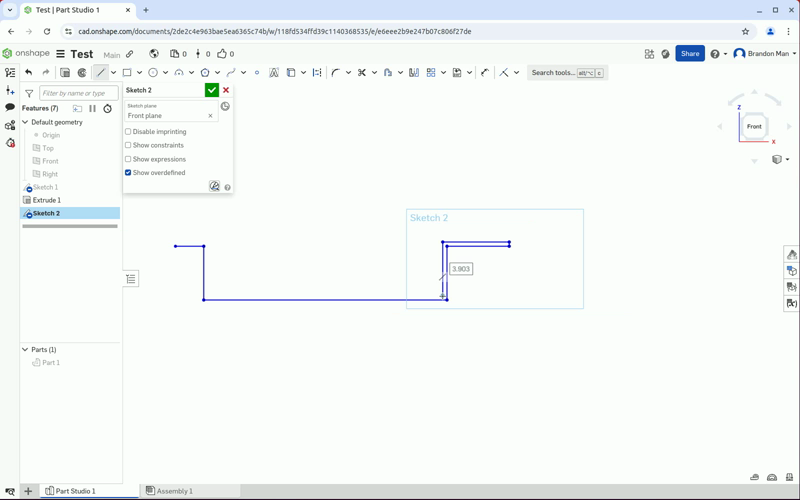
scroll(-6)
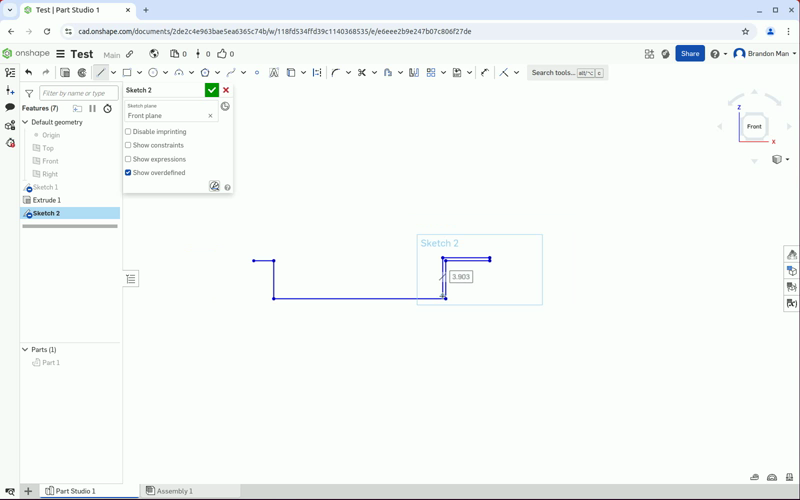
scroll(-6)
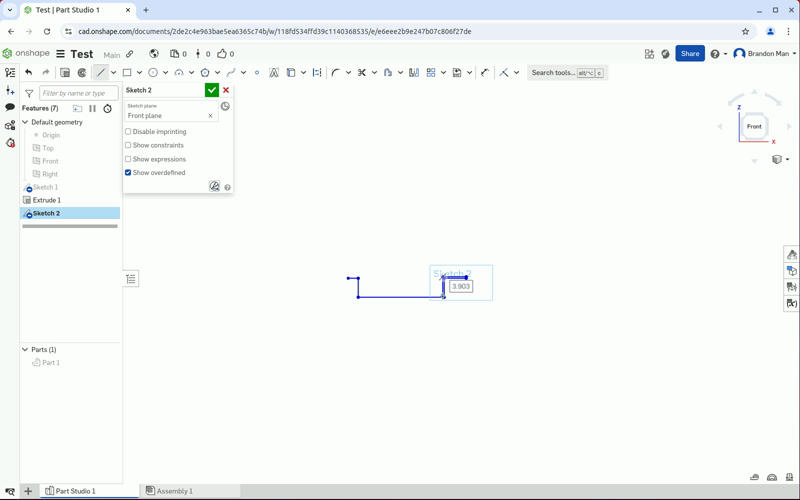
key_up(shift)
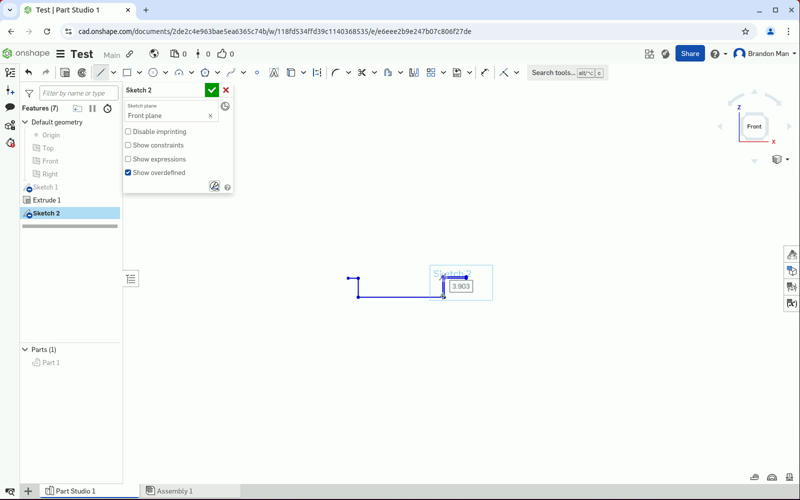
key_down(shift)
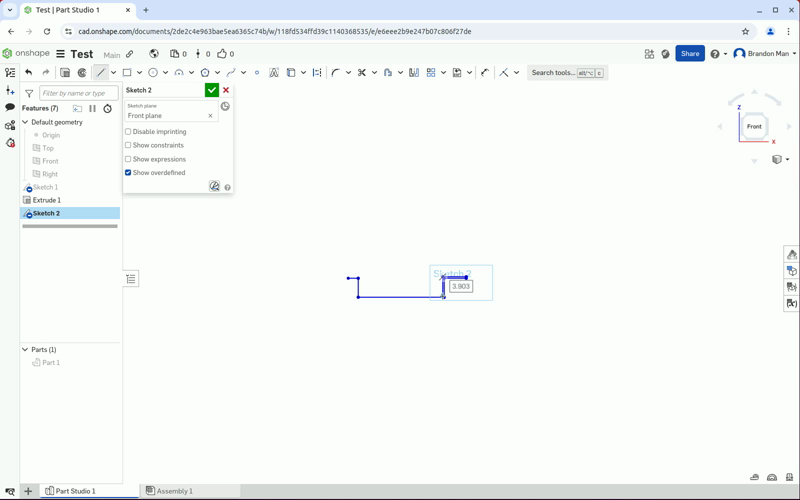
mouse_move(359, 295)
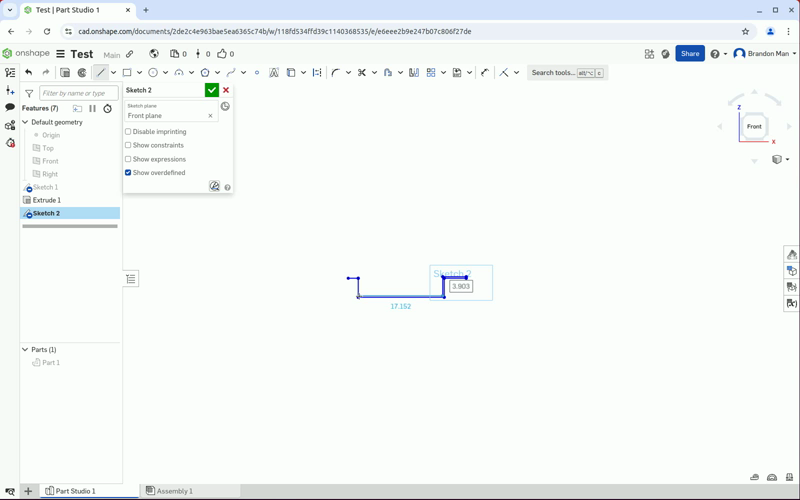
scroll(6)
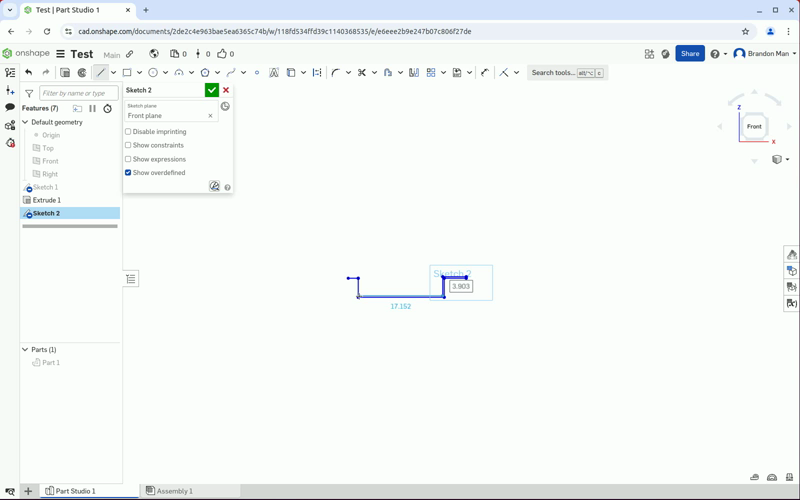
scroll(6)
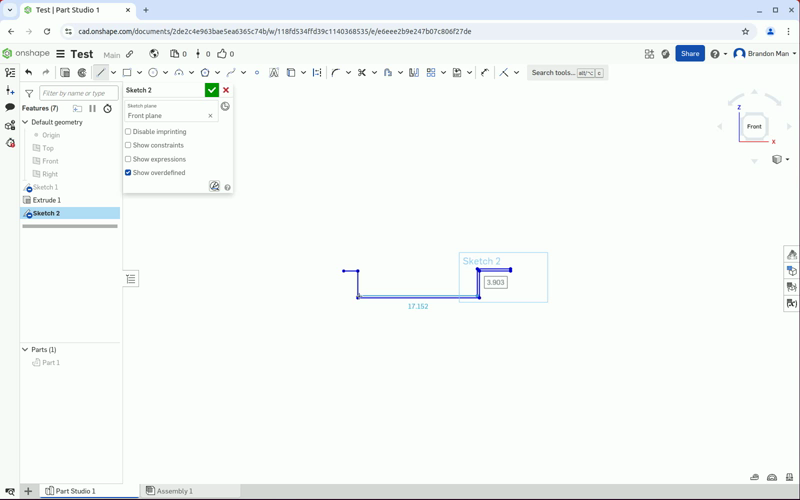
scroll(6)
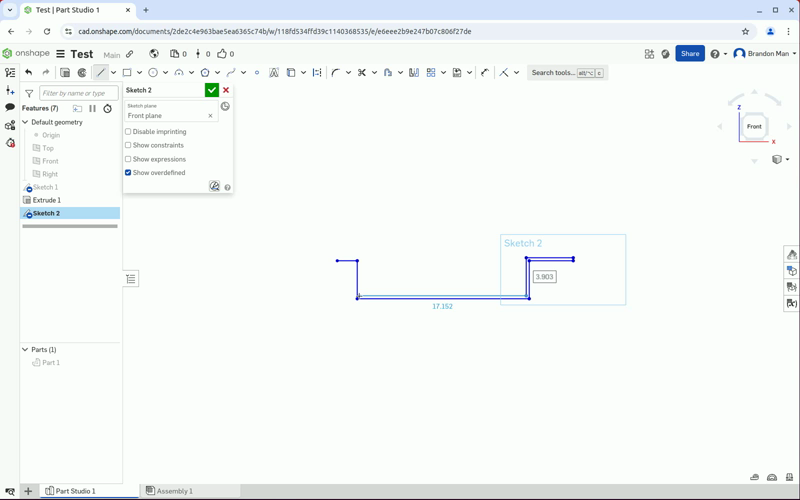
scroll(6)
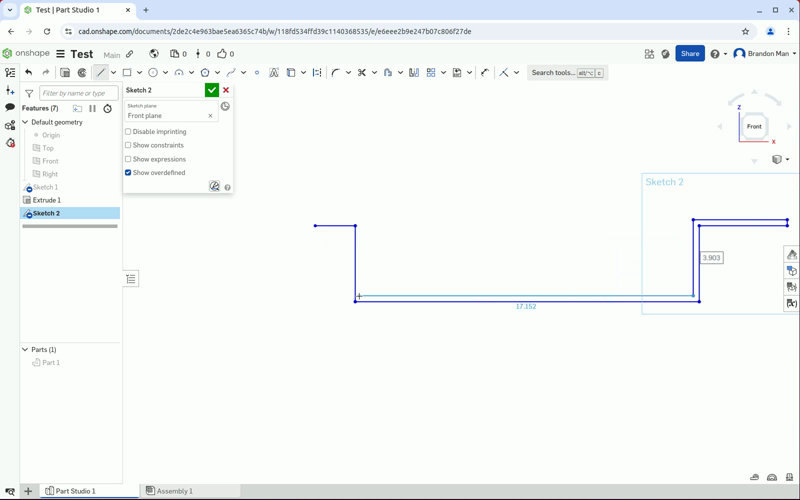
scroll(6)
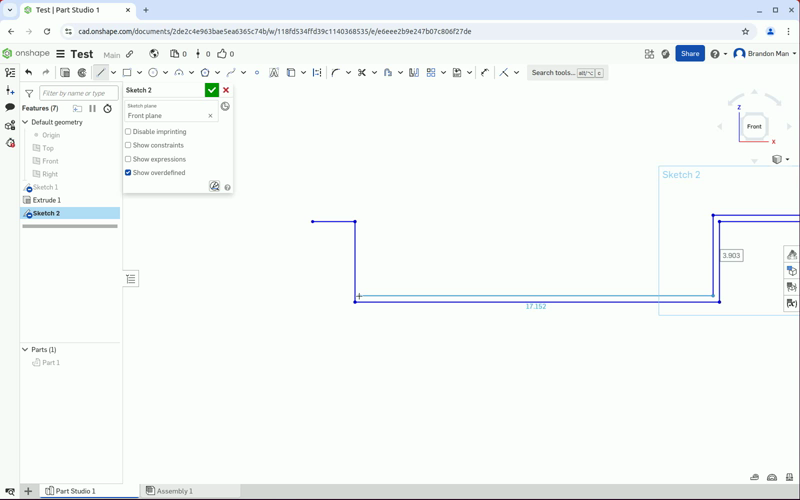
scroll(6)
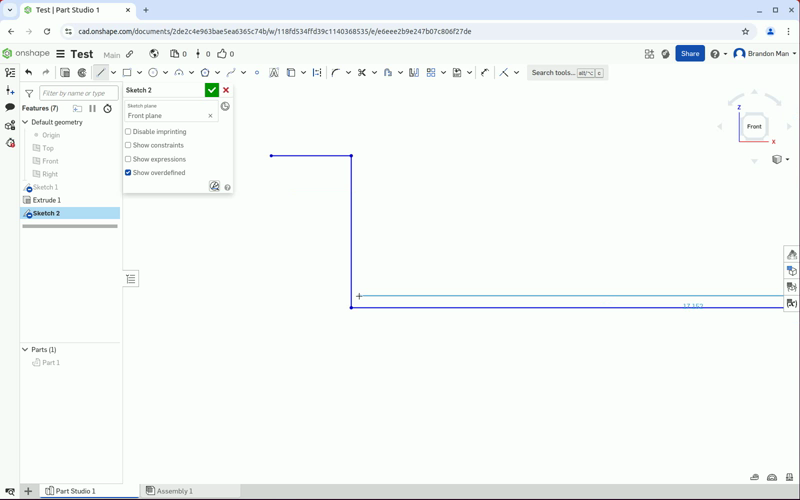
scroll(6)
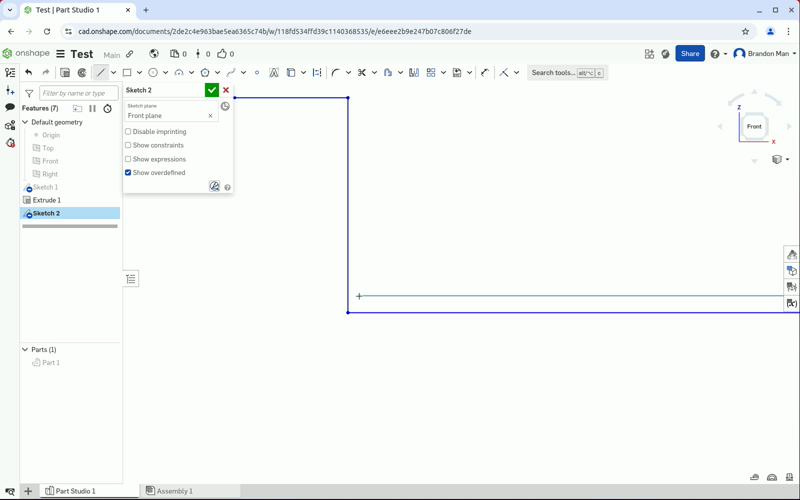
click(359, 295)
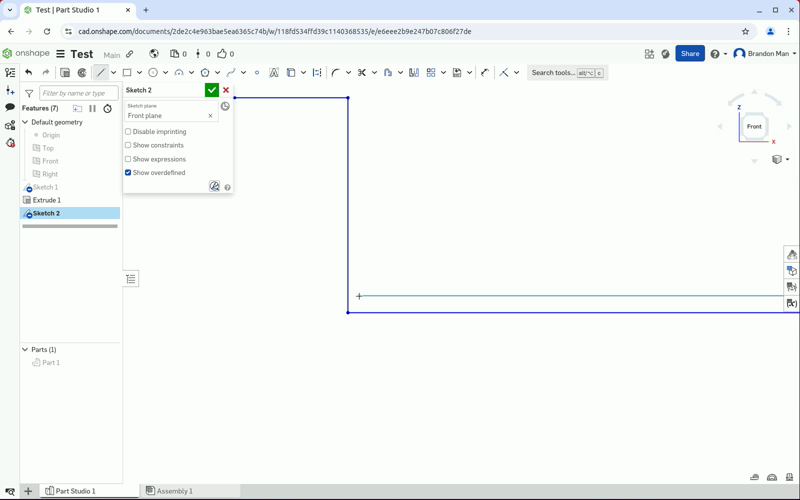
scroll(-6)
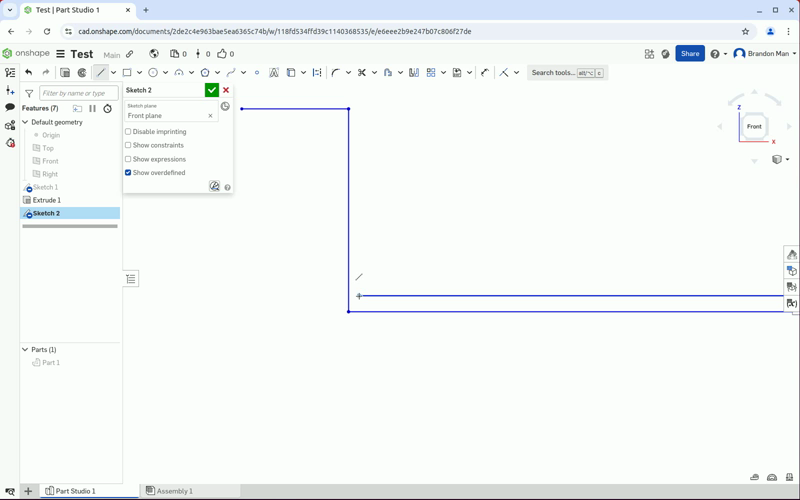
scroll(-6)
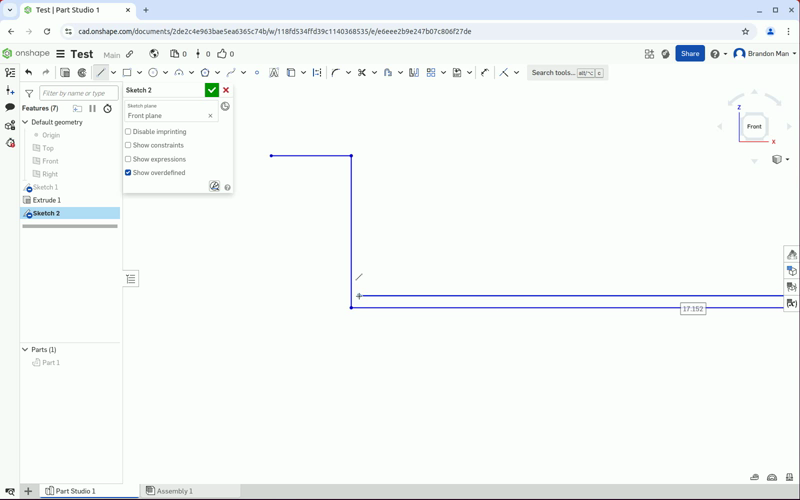
scroll(-6)
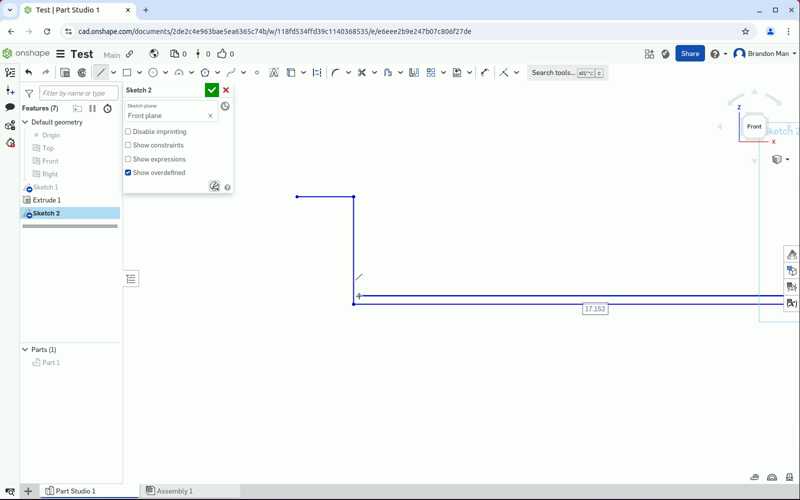
scroll(-6)
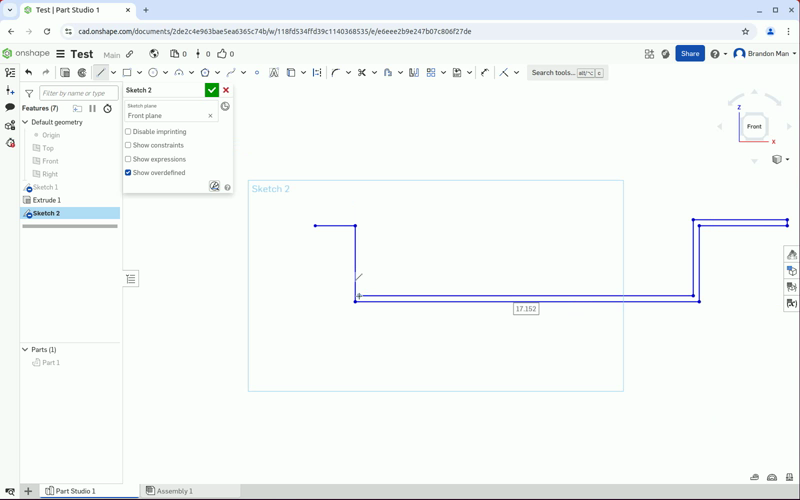
scroll(-6)
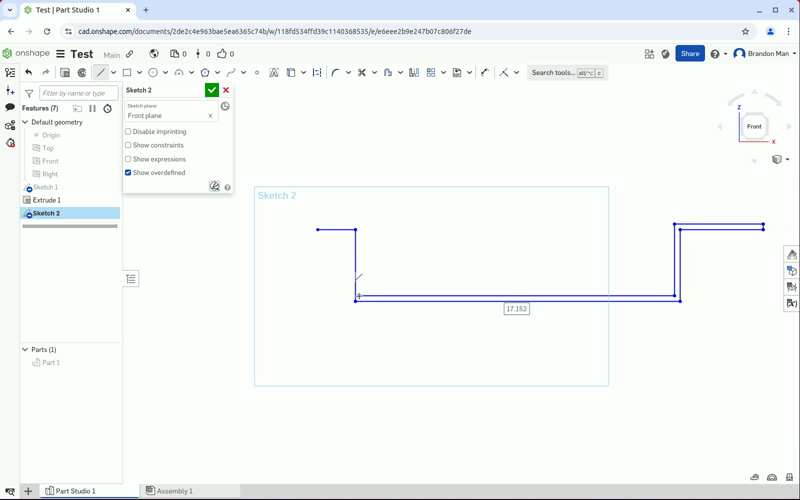
scroll(-6)
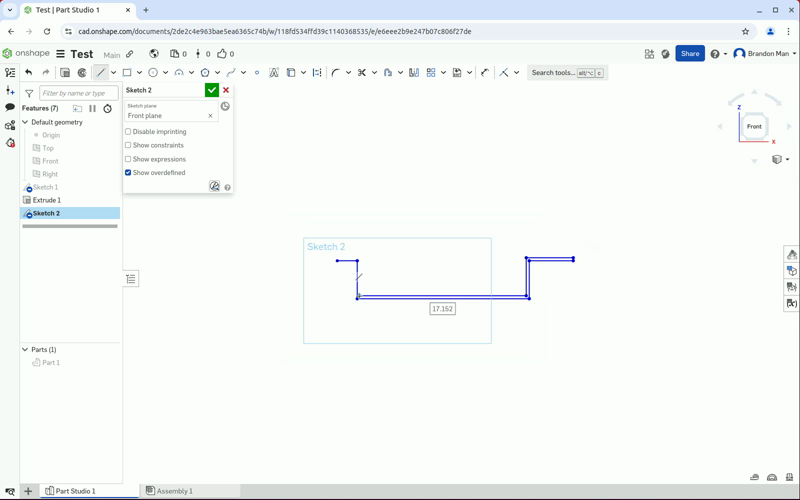
scroll(-6)
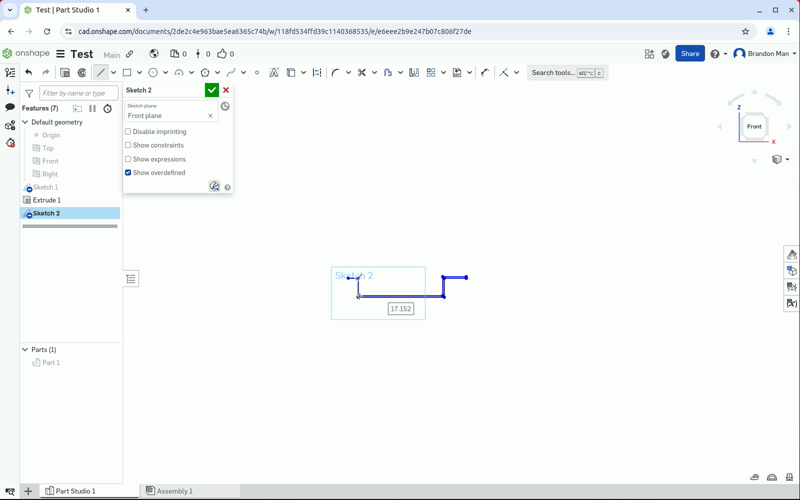
key_up(shift)
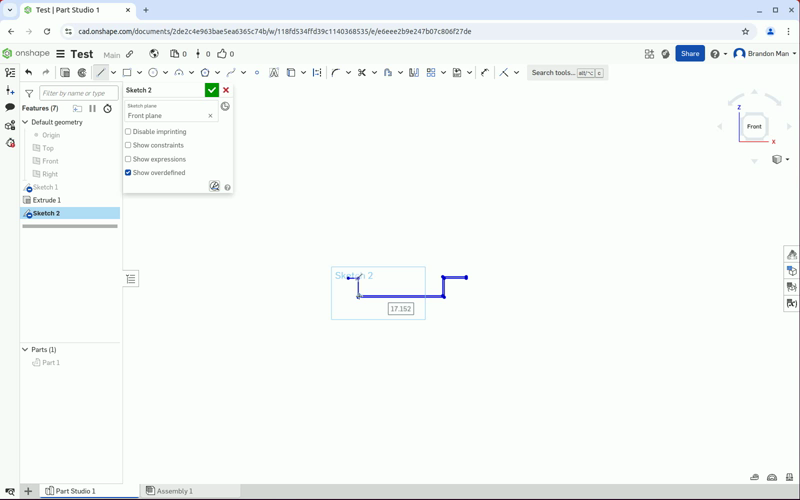
key_down(shift)
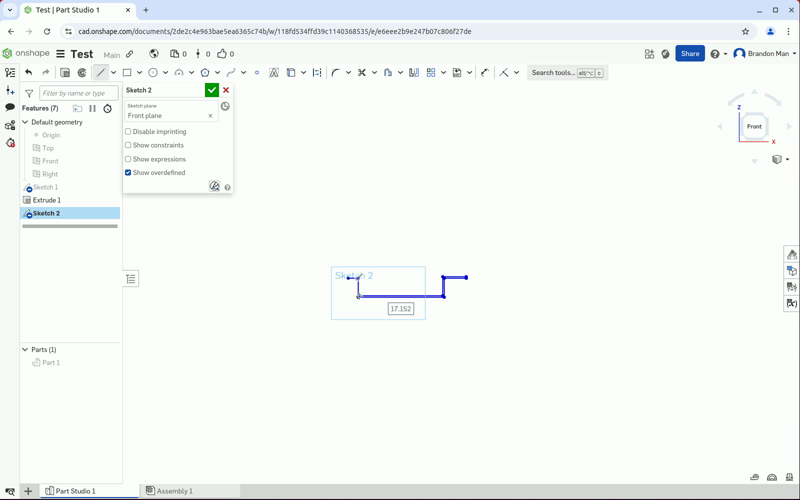
mouse_move(389, 295)
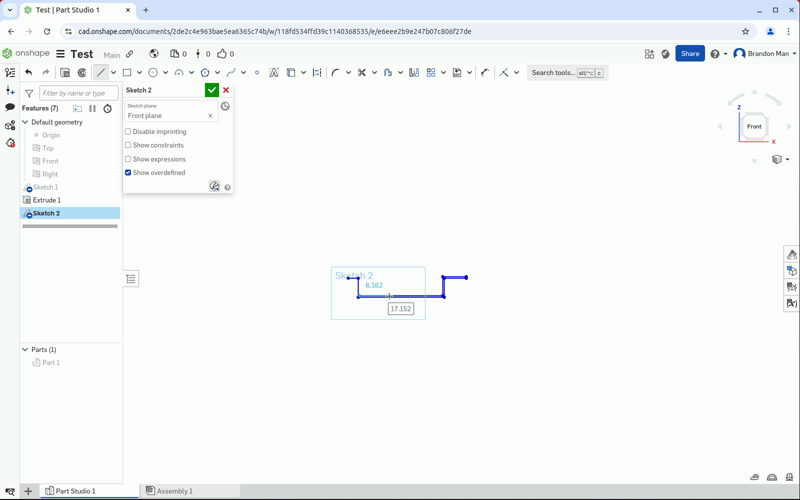
mouse_move(359, 276)
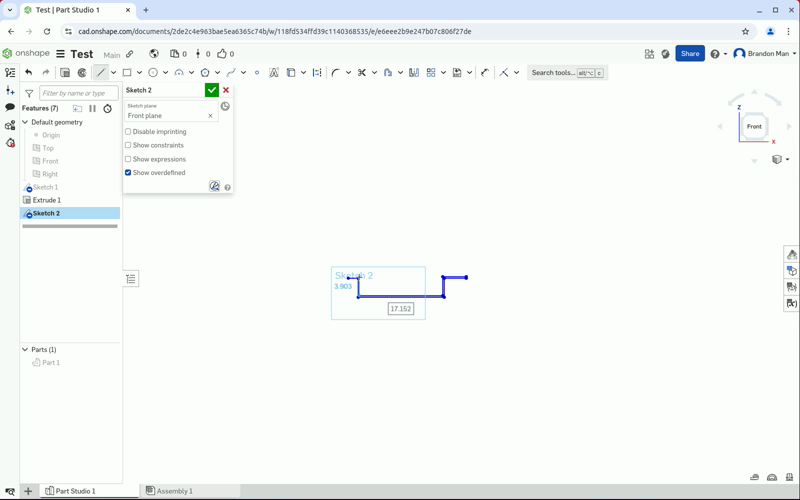
scroll(6)
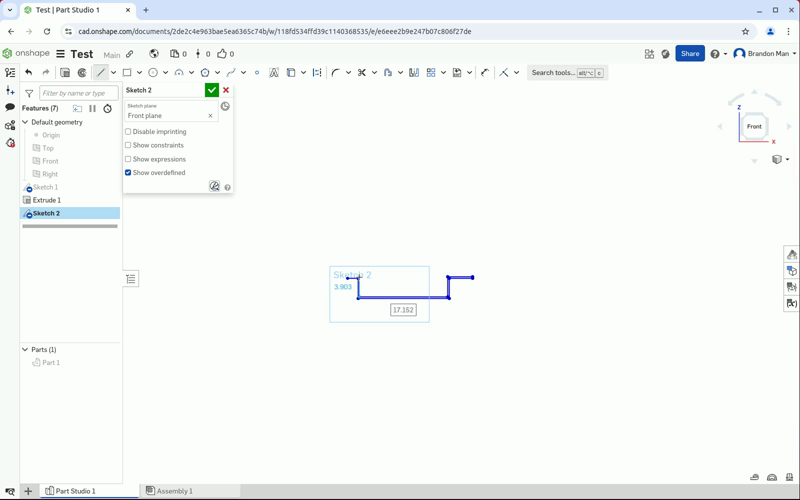
scroll(6)
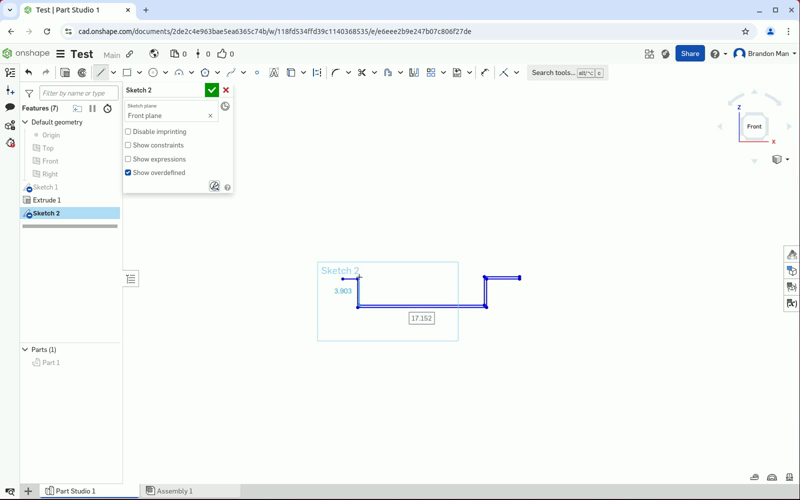
scroll(6)
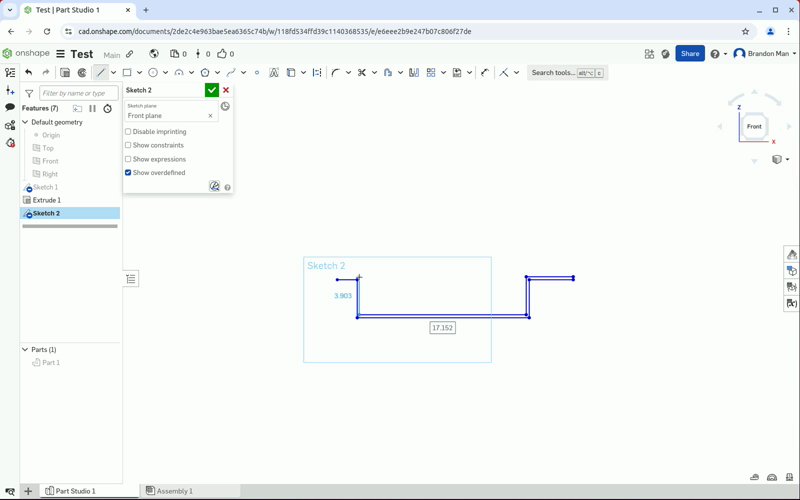
scroll(6)
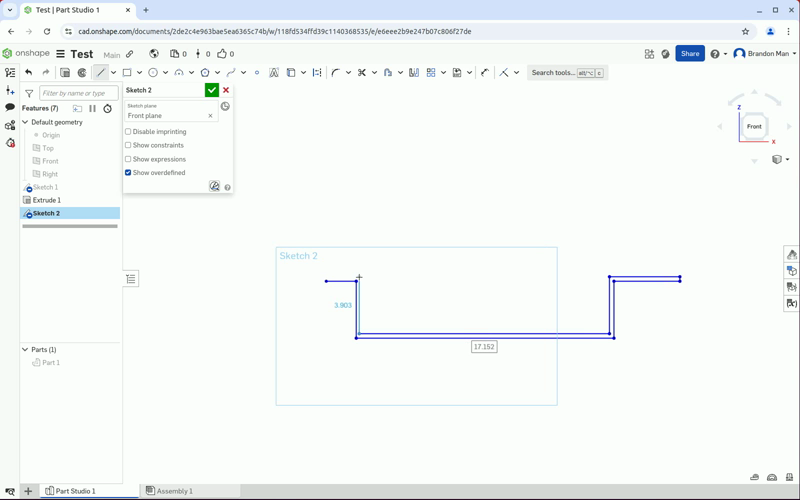
scroll(6)
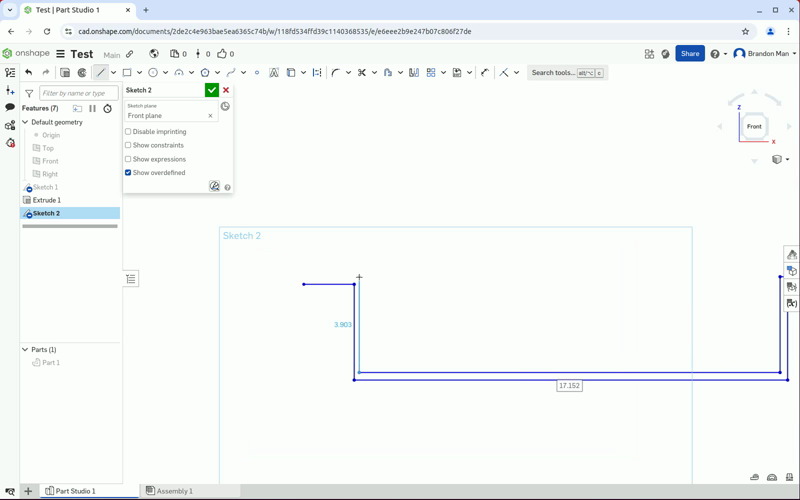
scroll(6)
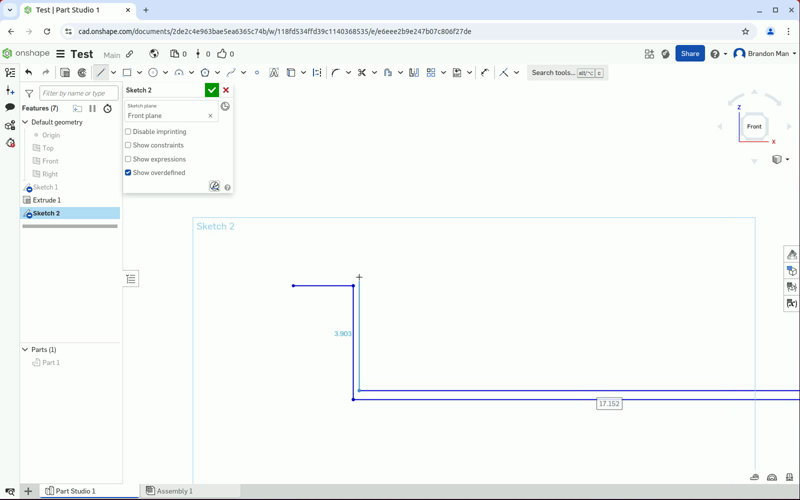
scroll(6)
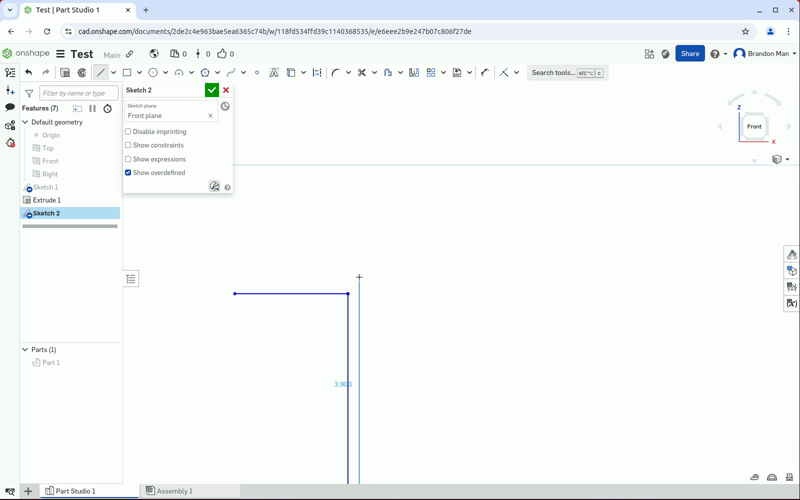
click(359, 276)
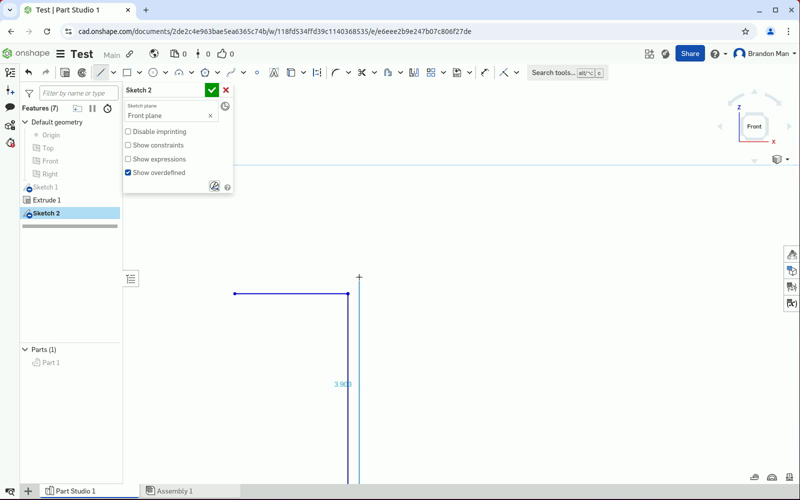
scroll(-6)
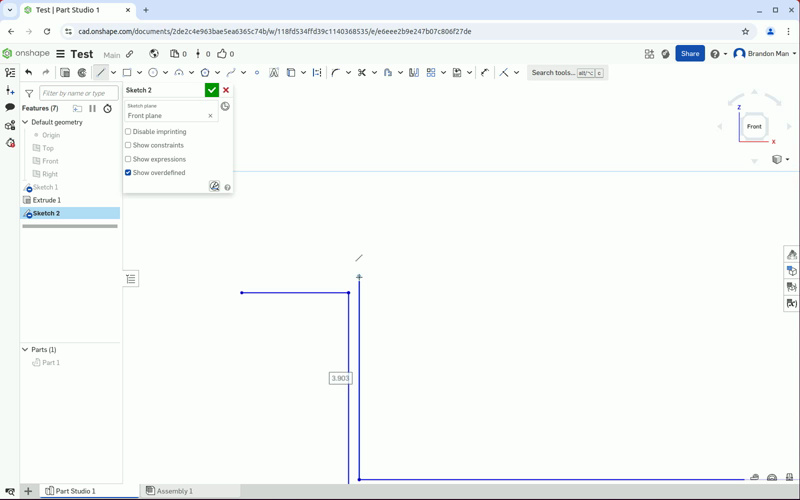
scroll(-6)
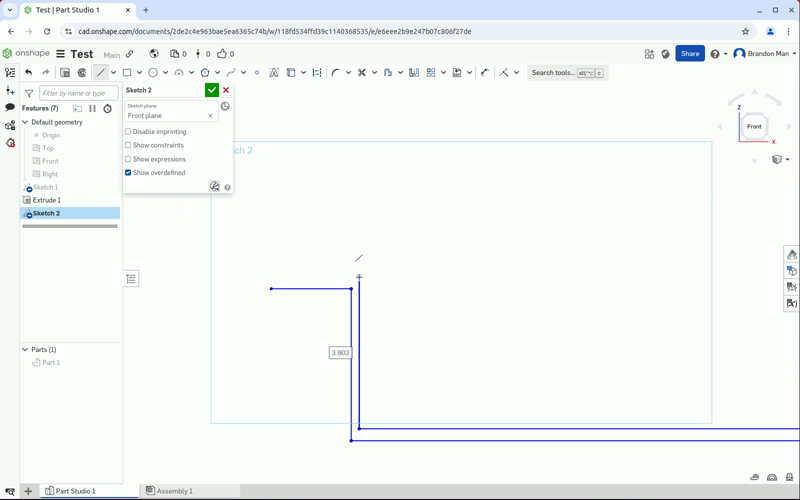
scroll(-6)
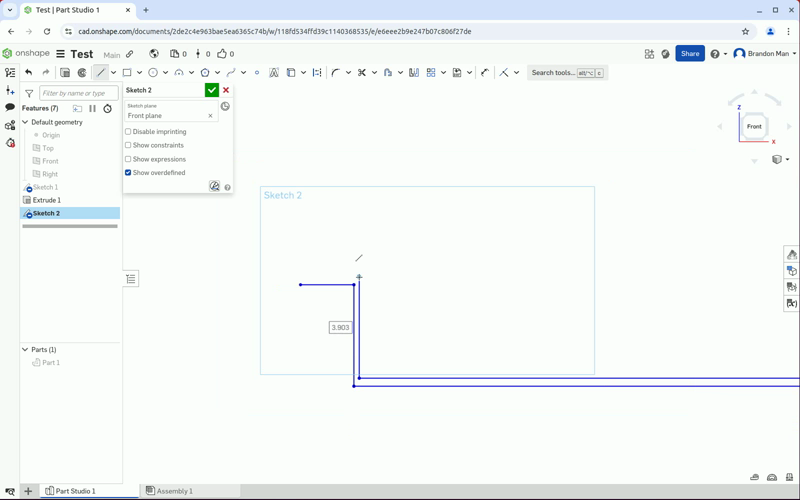
scroll(-6)
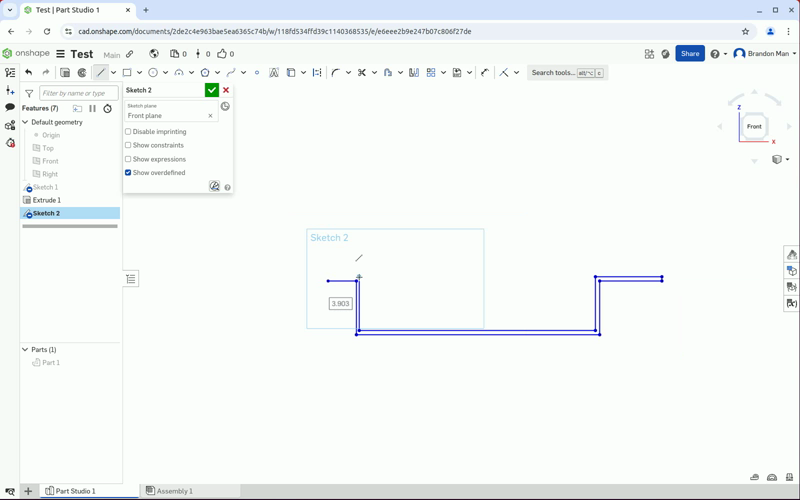
scroll(-6)
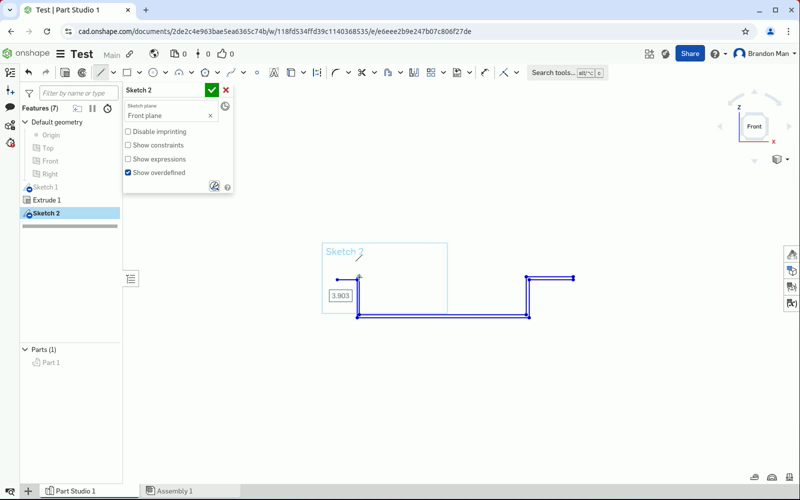
scroll(-6)
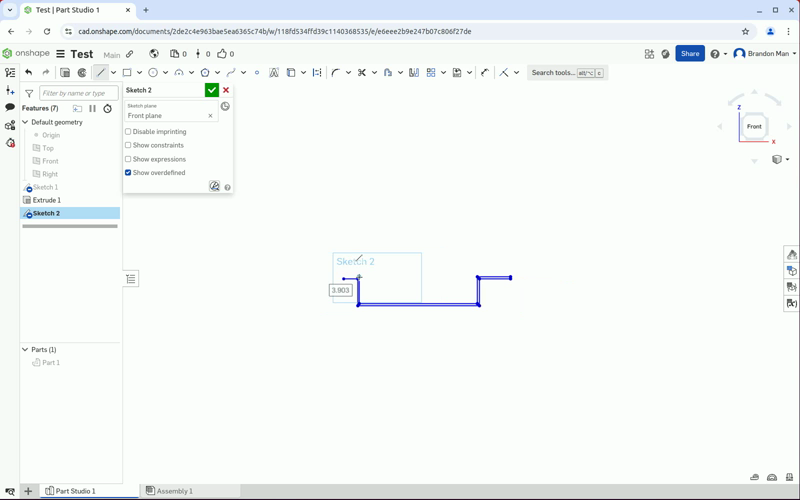
scroll(-6)
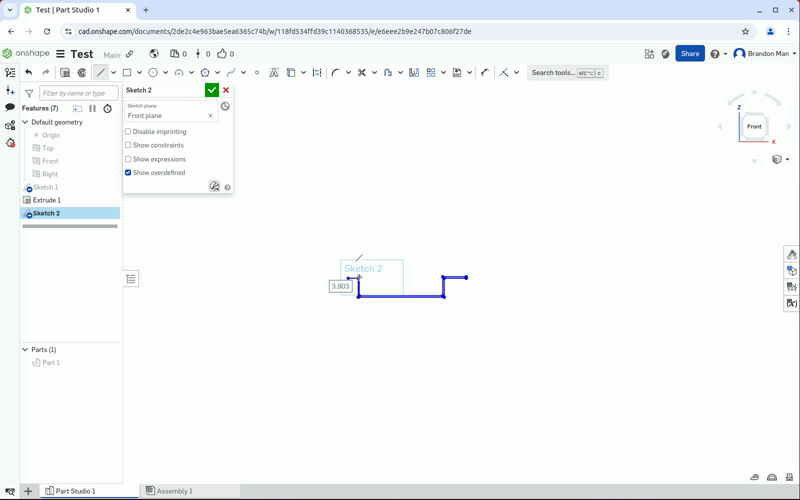
key_up(shift)
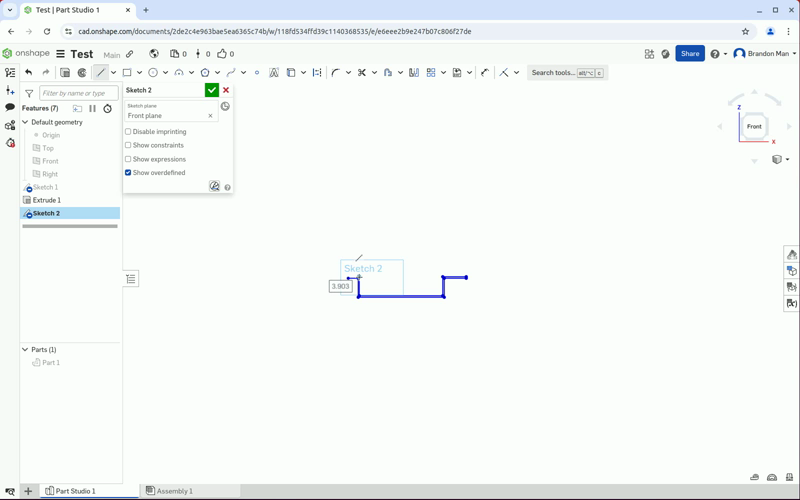
key_down(shift)
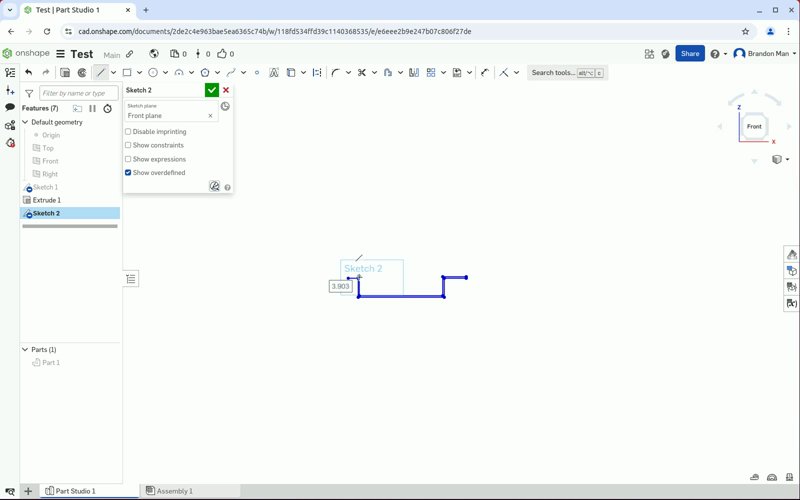
mouse_move(389, 276)
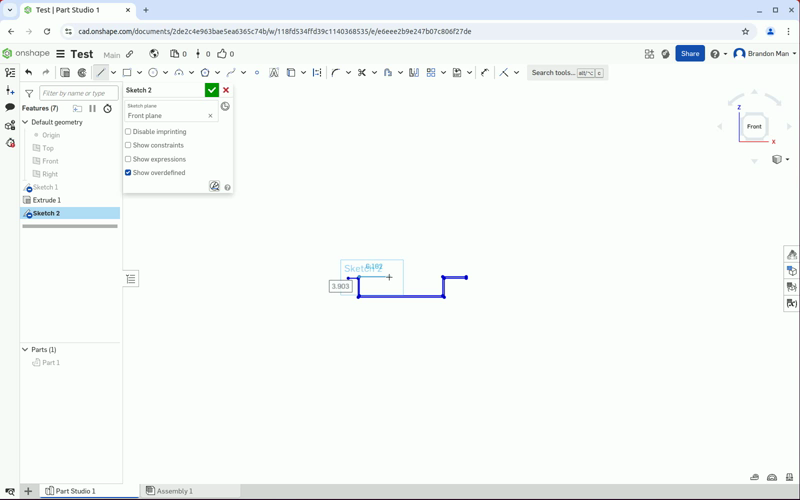
mouse_move(348, 276)
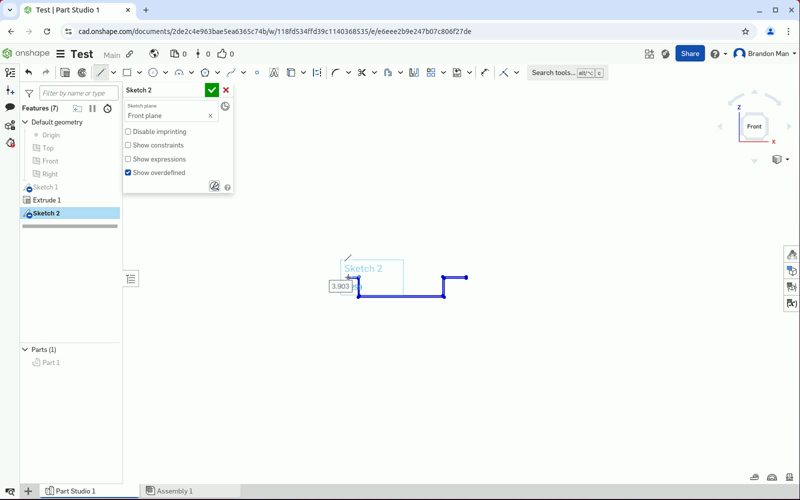
scroll(6)
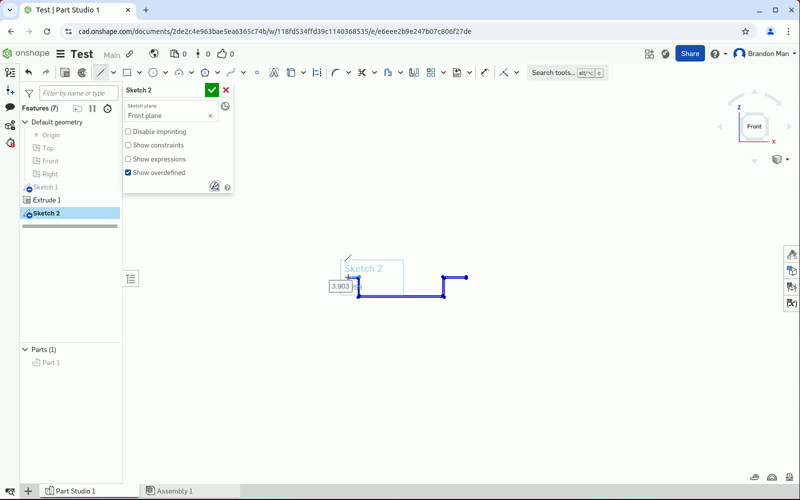
scroll(6)
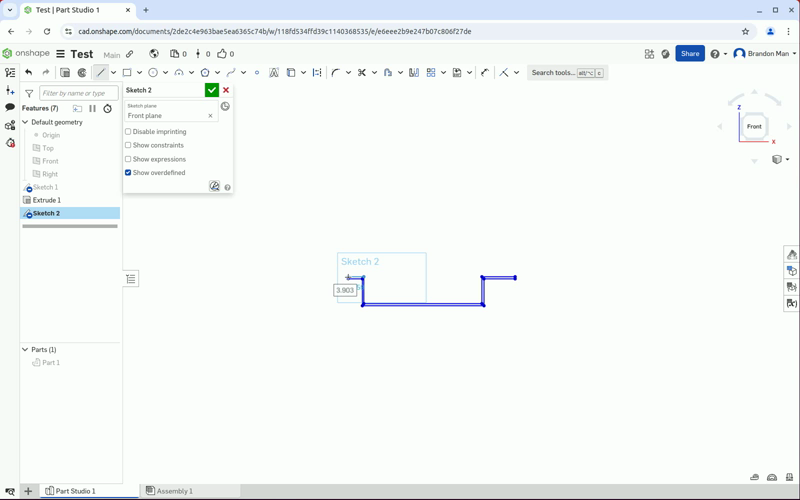
scroll(6)
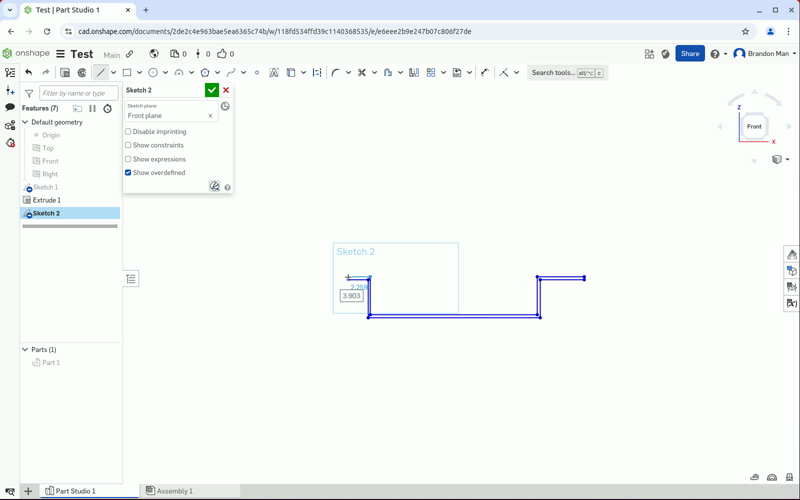
scroll(6)
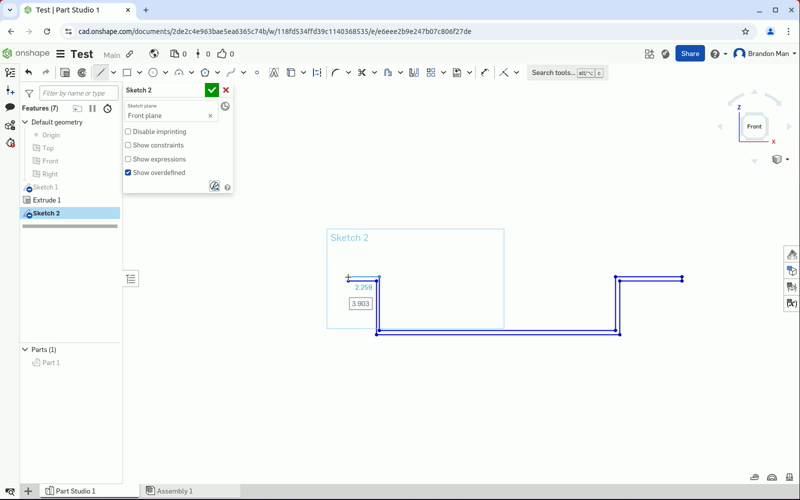
scroll(6)
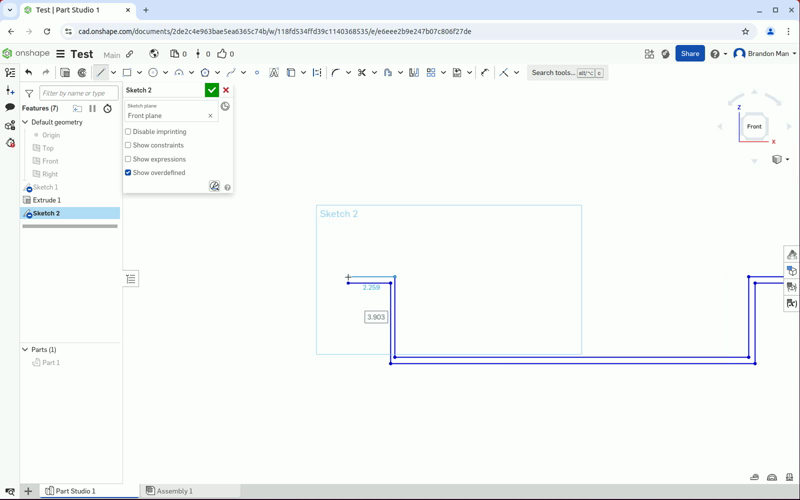
scroll(6)
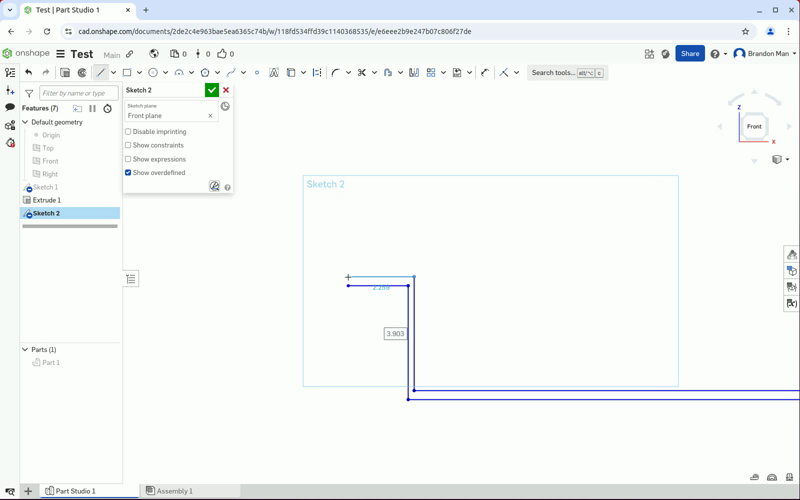
scroll(6)
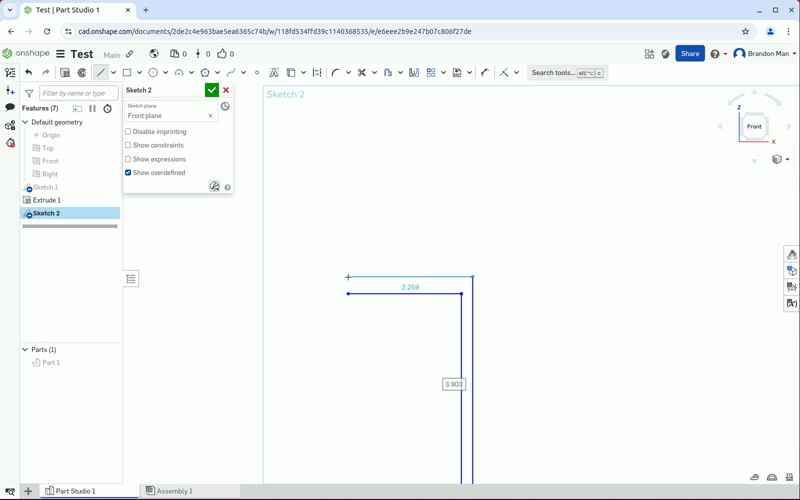
click(348, 276)
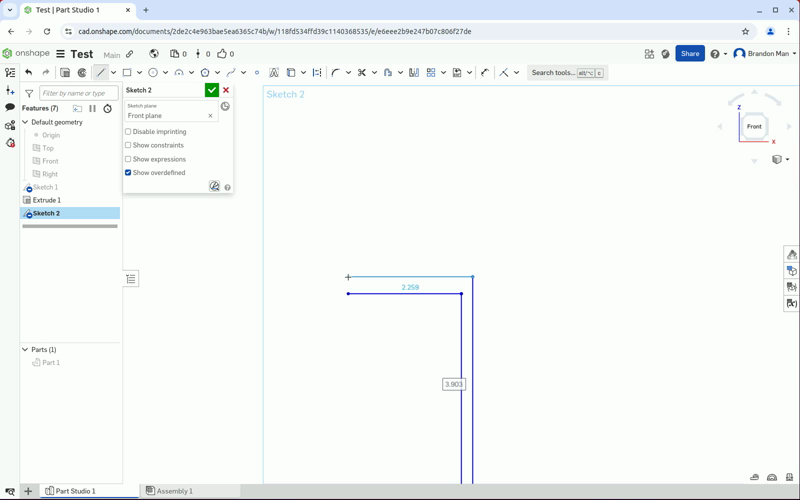
scroll(-6)
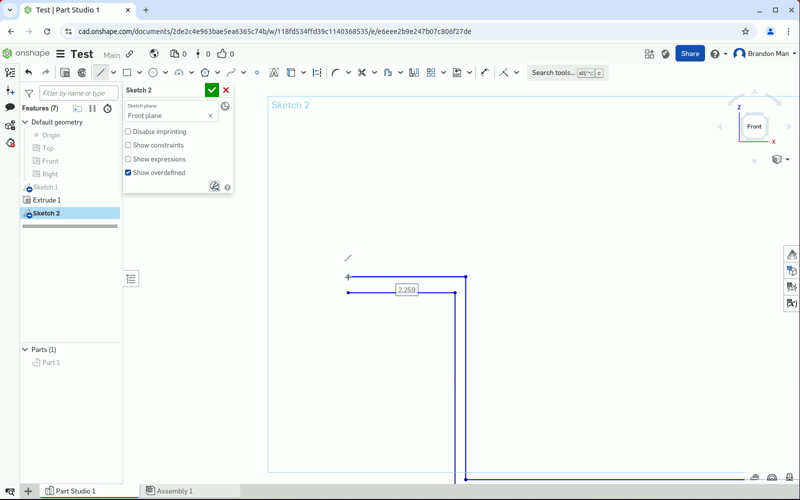
scroll(-6)
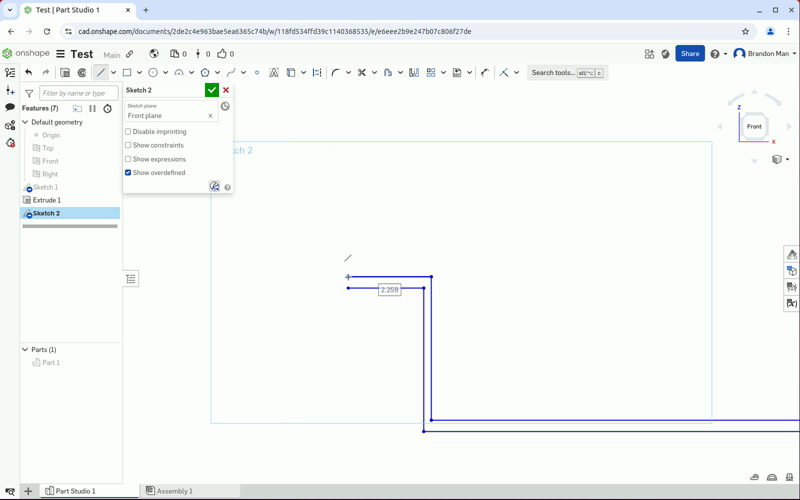
scroll(-6)
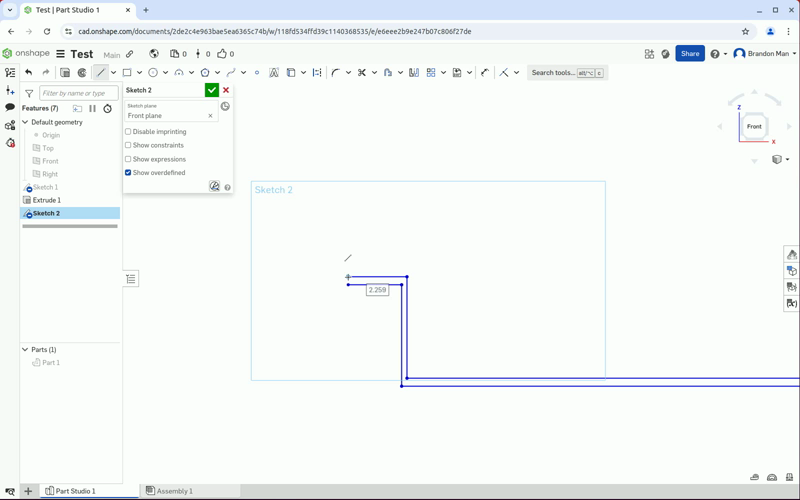
scroll(-6)
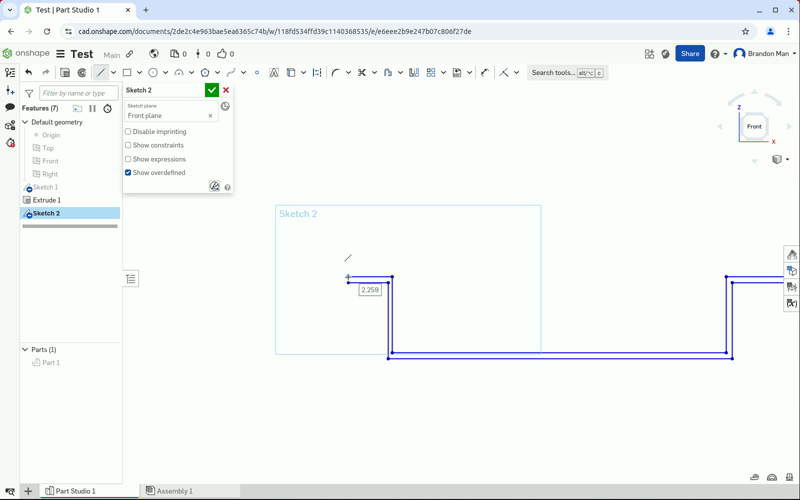
scroll(-6)
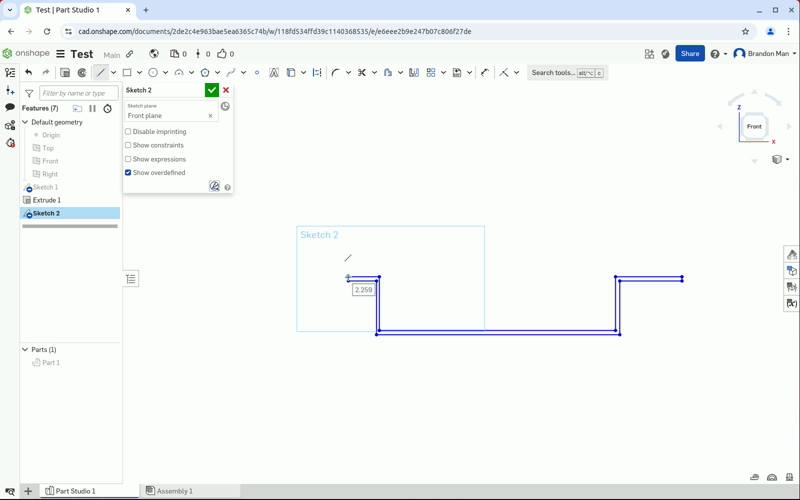
scroll(-6)
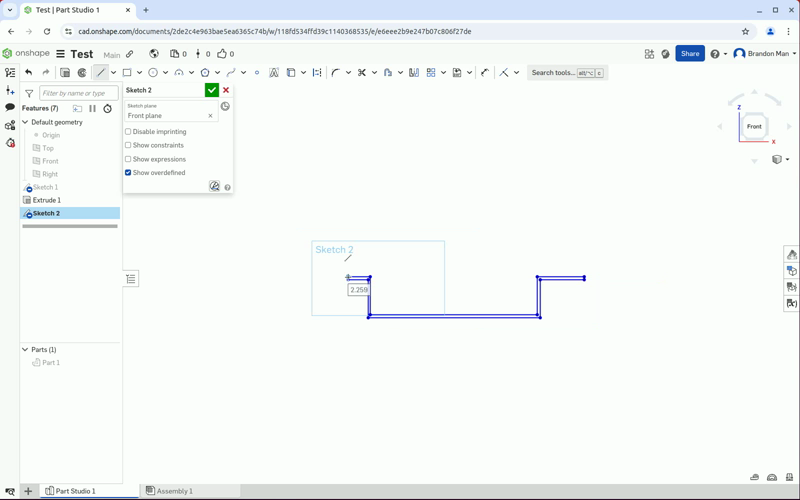
scroll(-6)
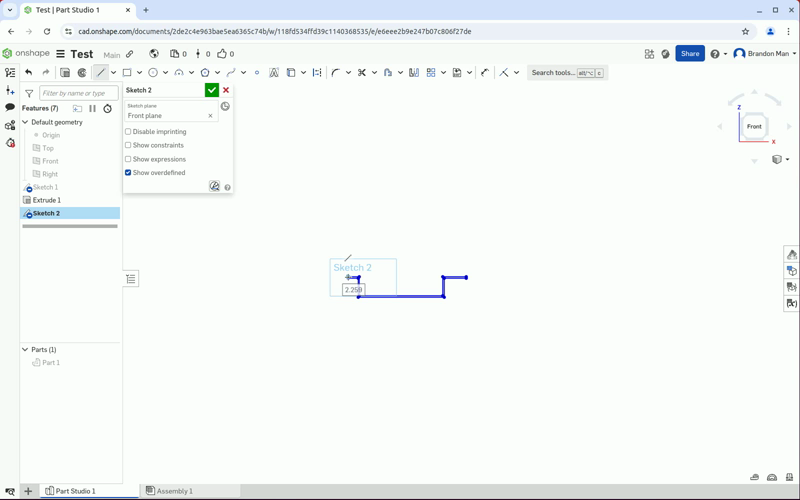
key_up(shift)
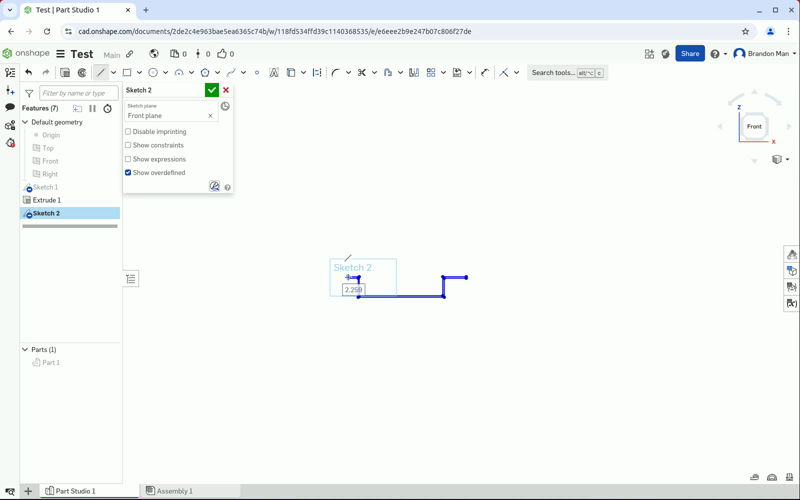
mouse_move(378, 276)
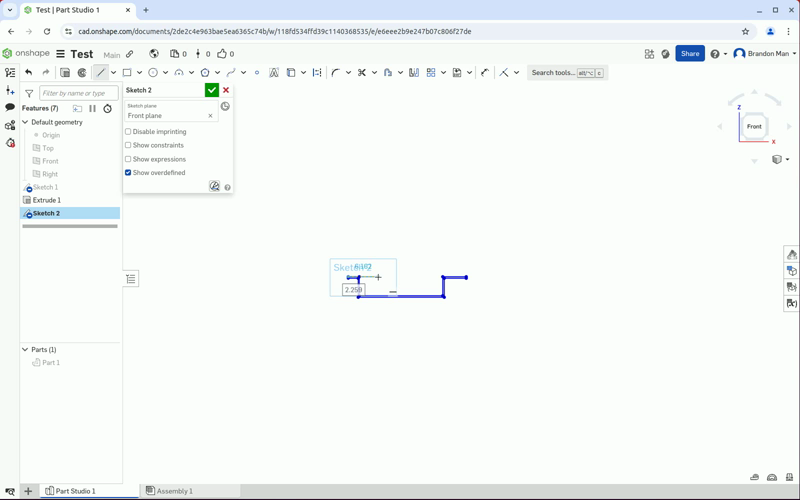
key_down(shift)
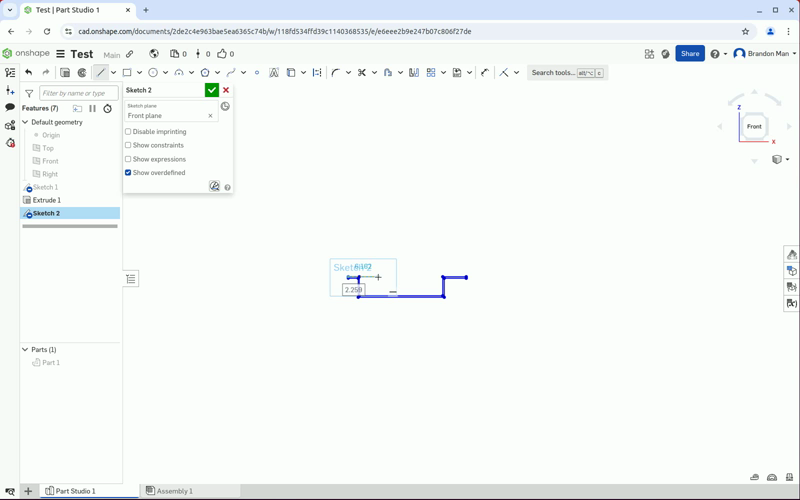
mouse_move(348, 278)
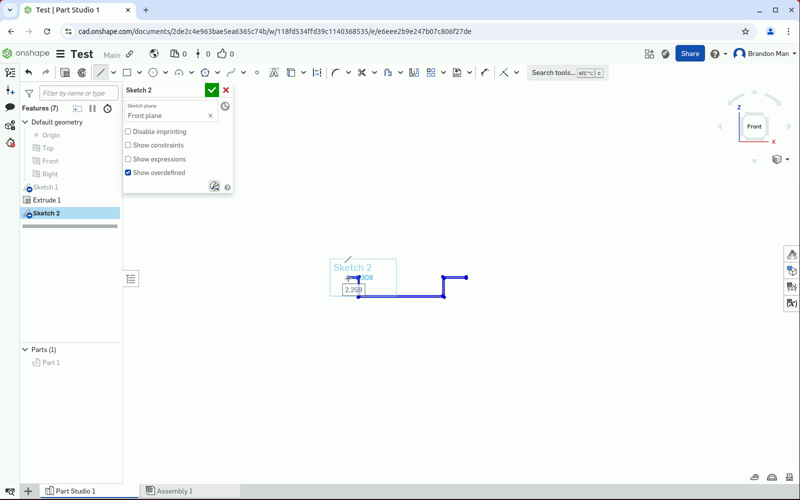
scroll(6)
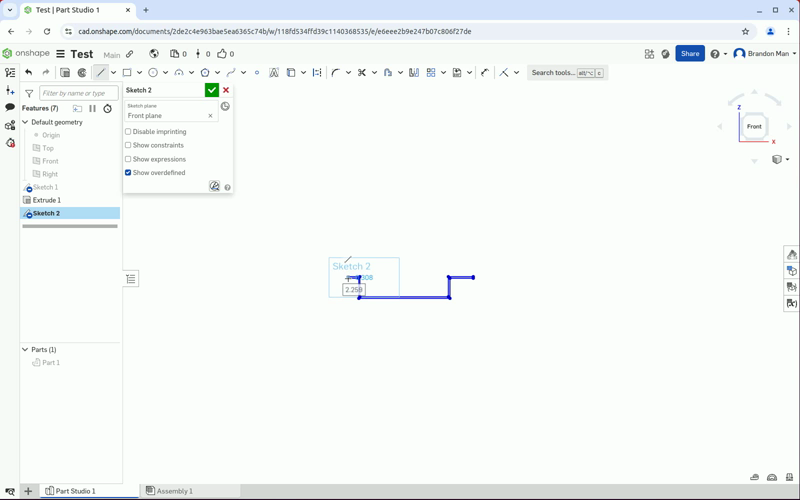
scroll(6)
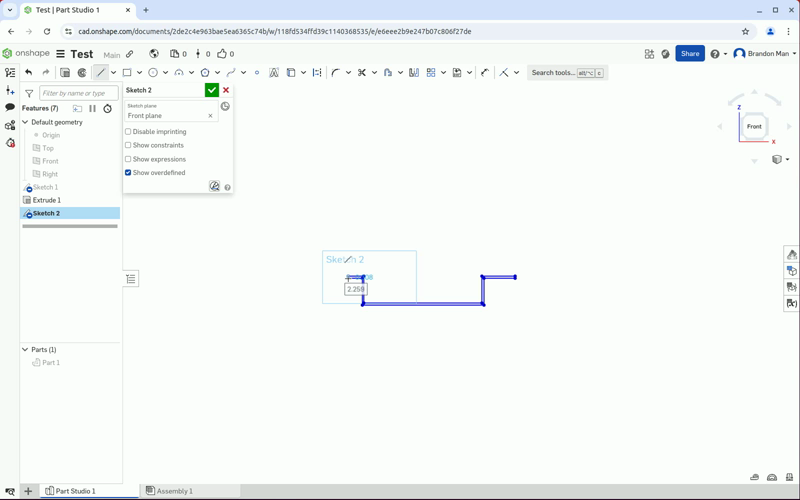
scroll(6)
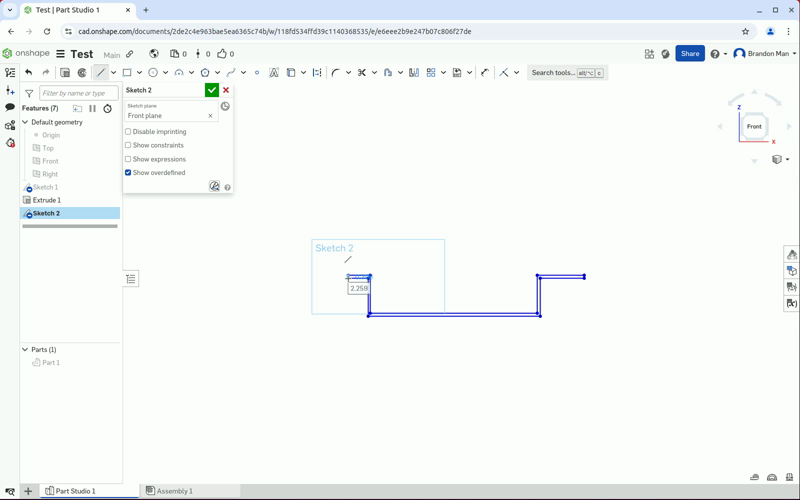
scroll(6)
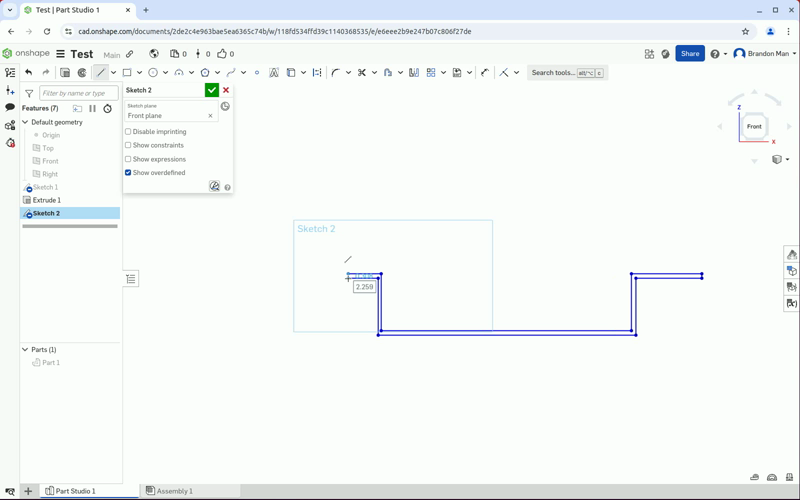
scroll(6)
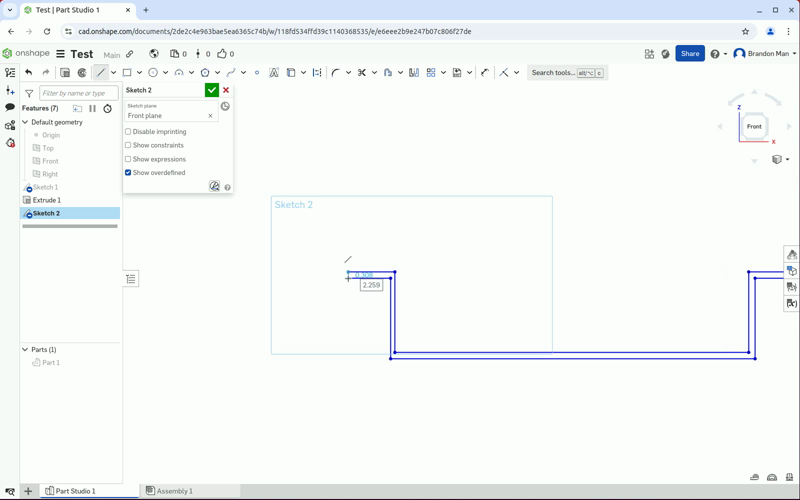
scroll(6)
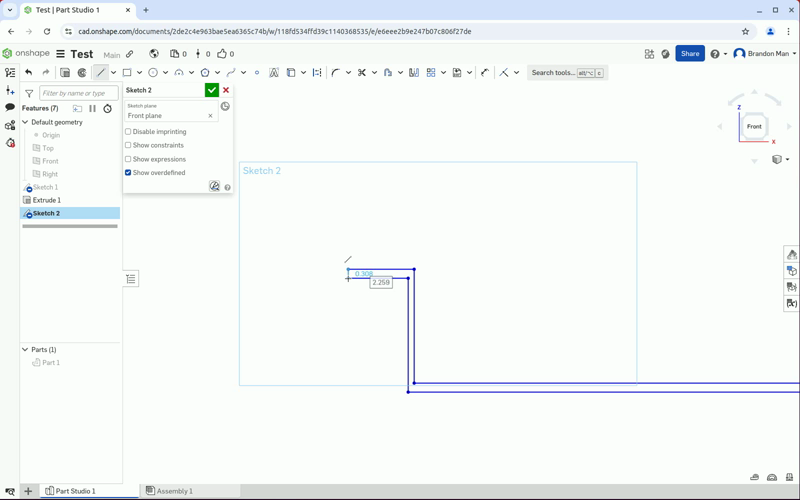
scroll(6)
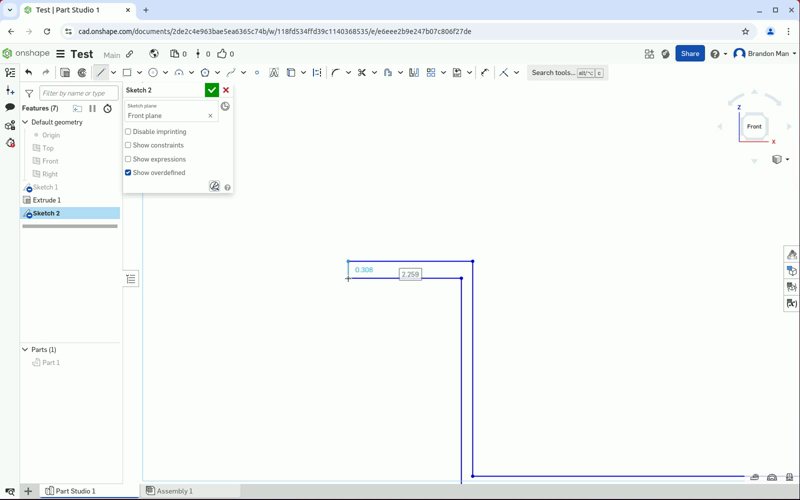
key_up(shift)
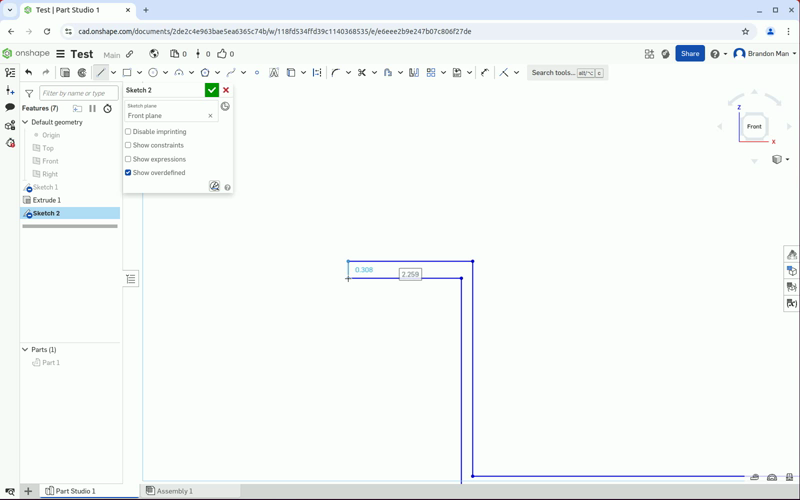
click(348, 278)
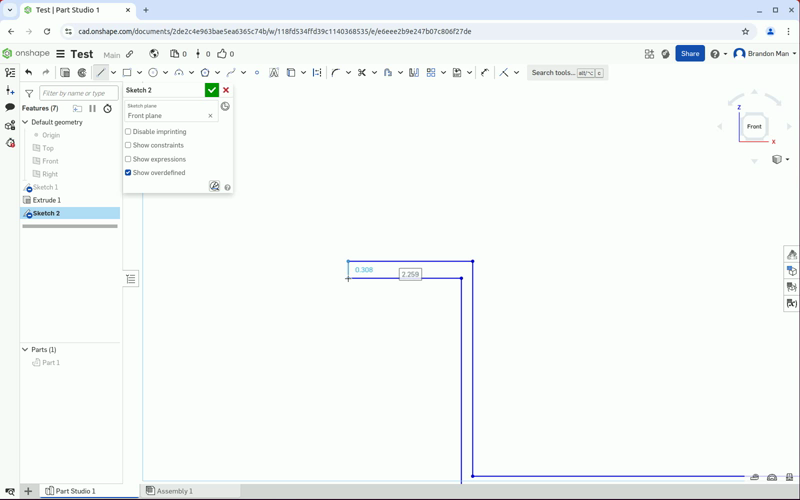
scroll(-6)
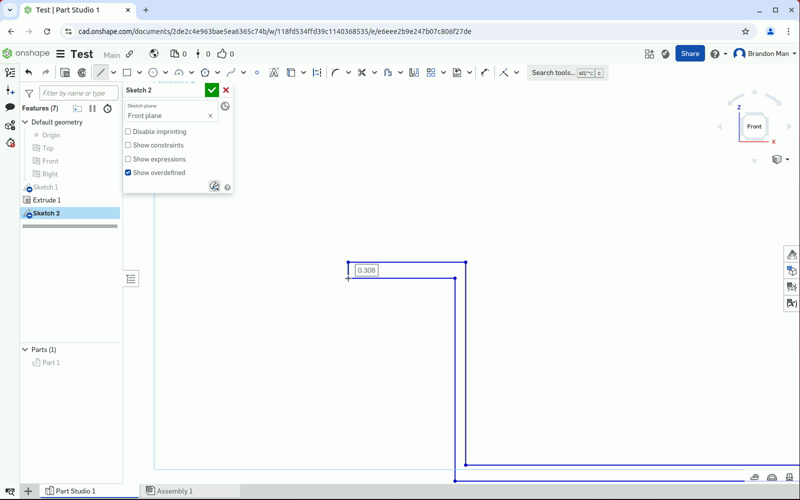
scroll(-6)
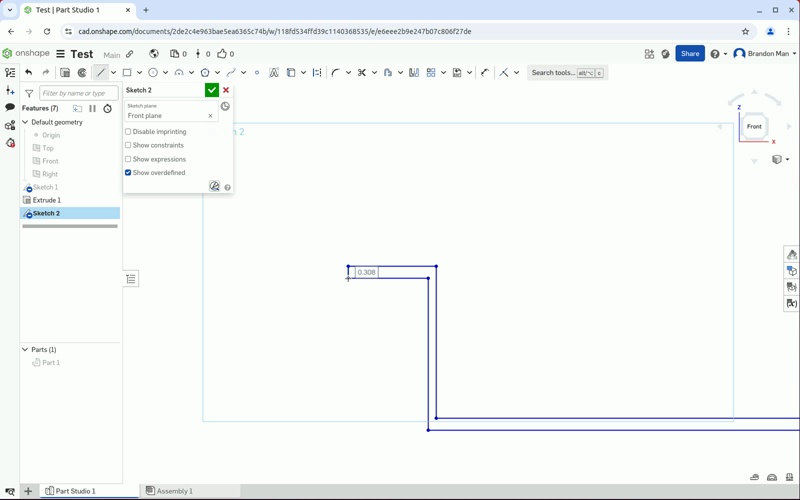
scroll(-6)
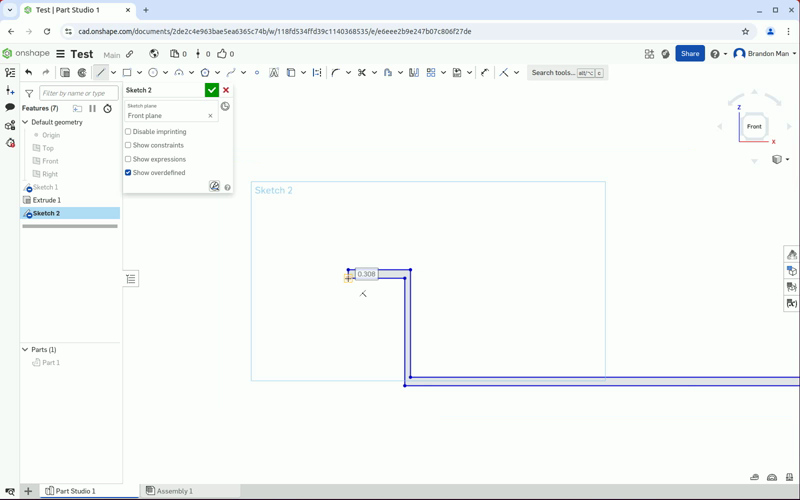
scroll(-6)
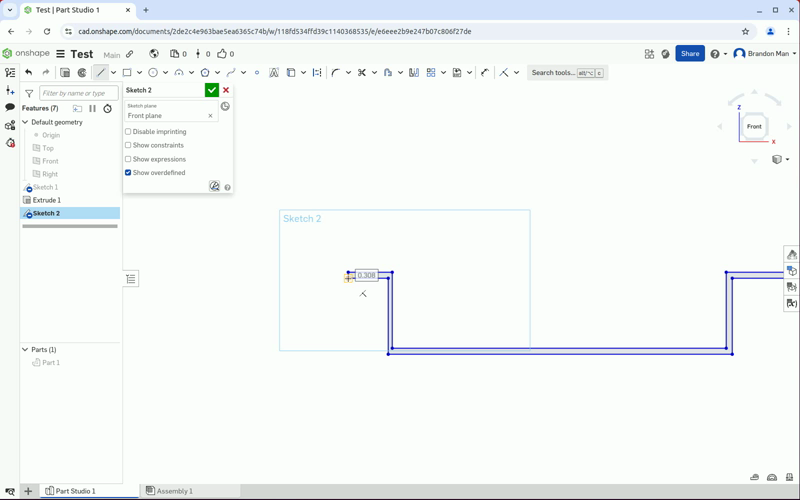
scroll(-6)
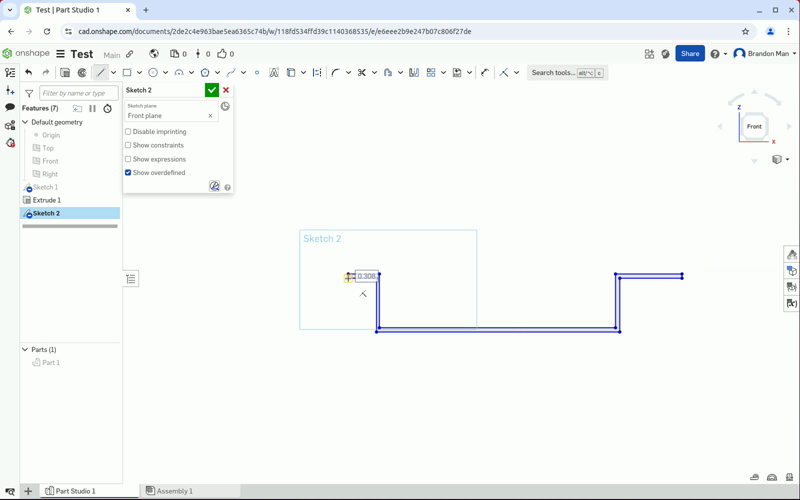
scroll(-6)
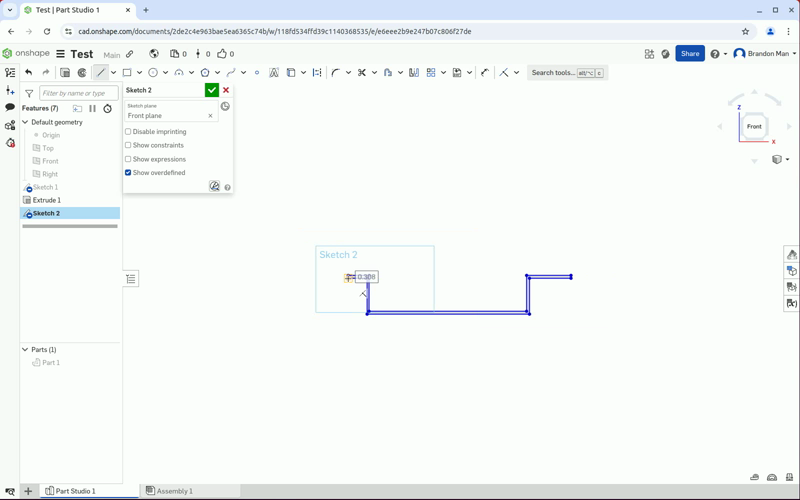
scroll(-6)
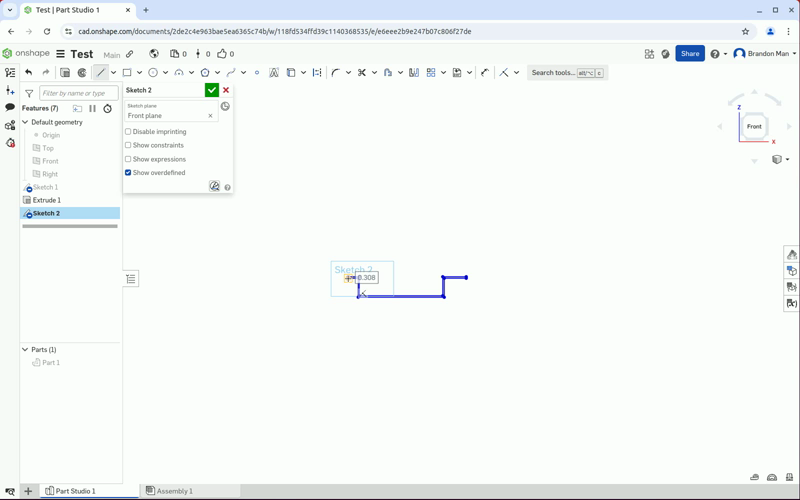
key(esc)
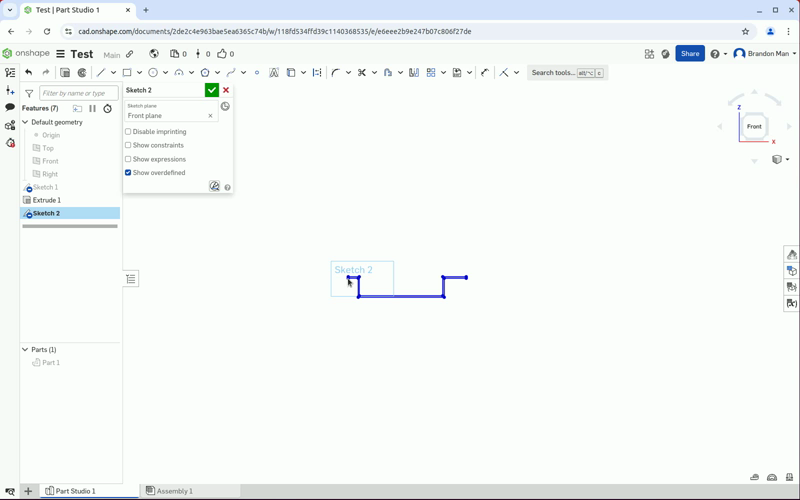
mouse_move(390, 296)
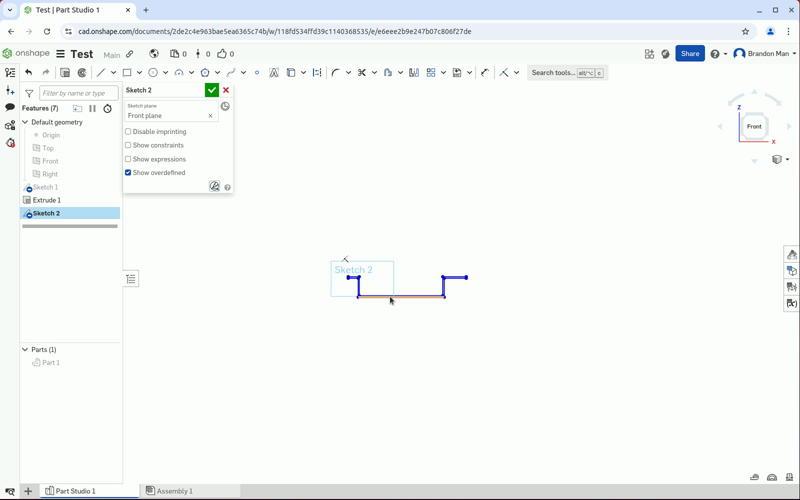
scroll(6)
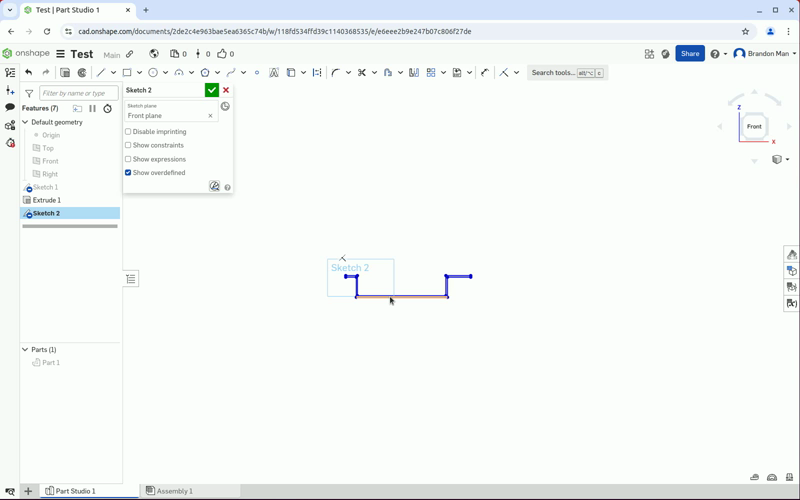
scroll(6)
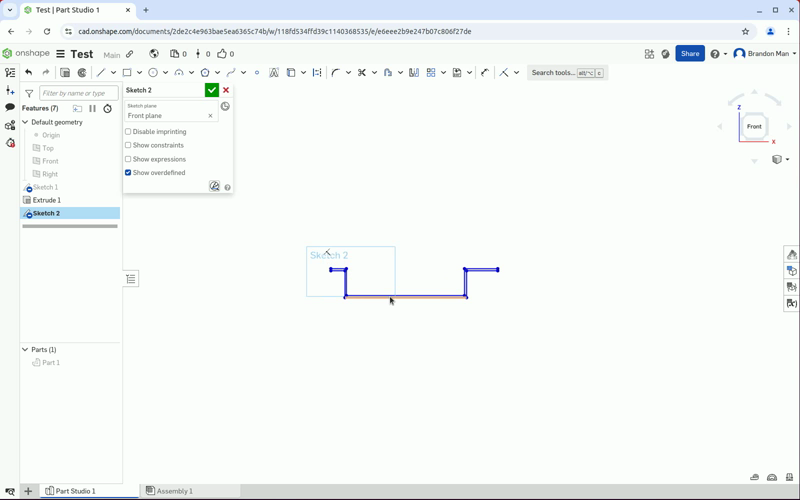
scroll(6)
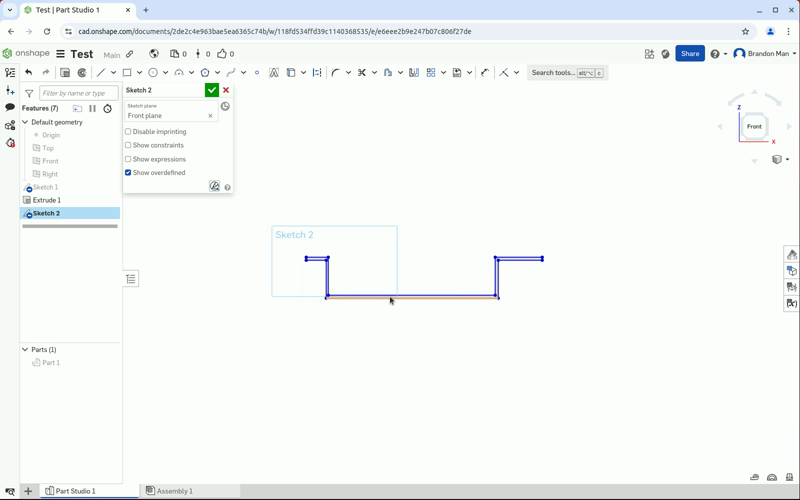
scroll(6)
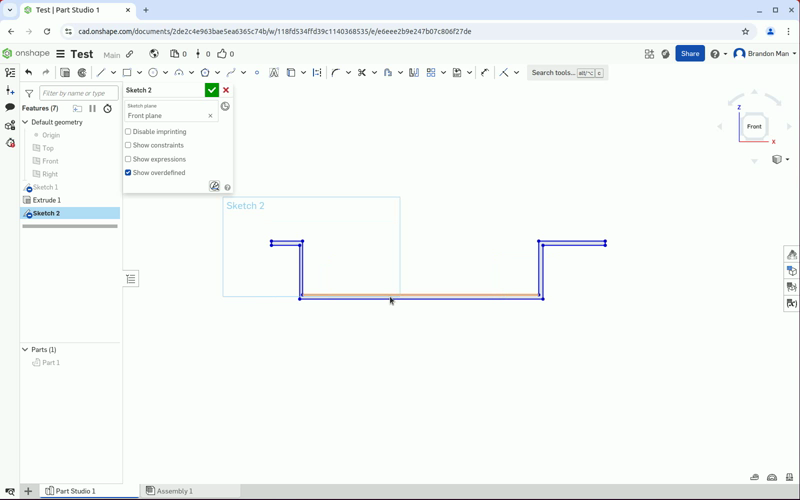
scroll(6)
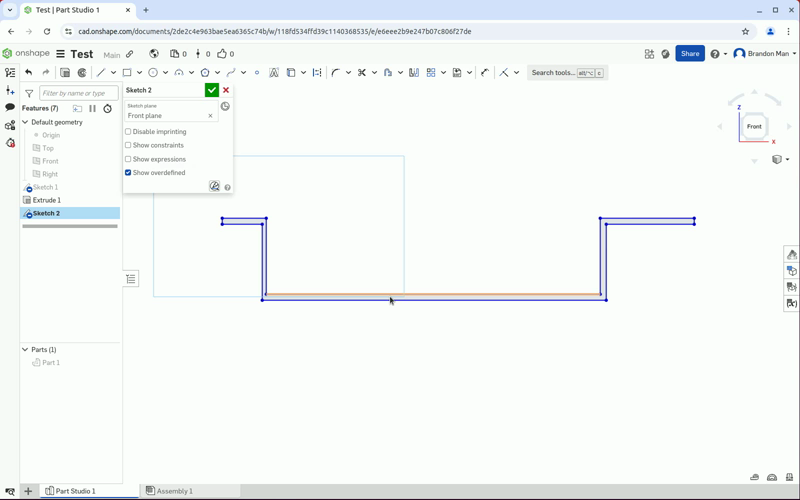
scroll(6)
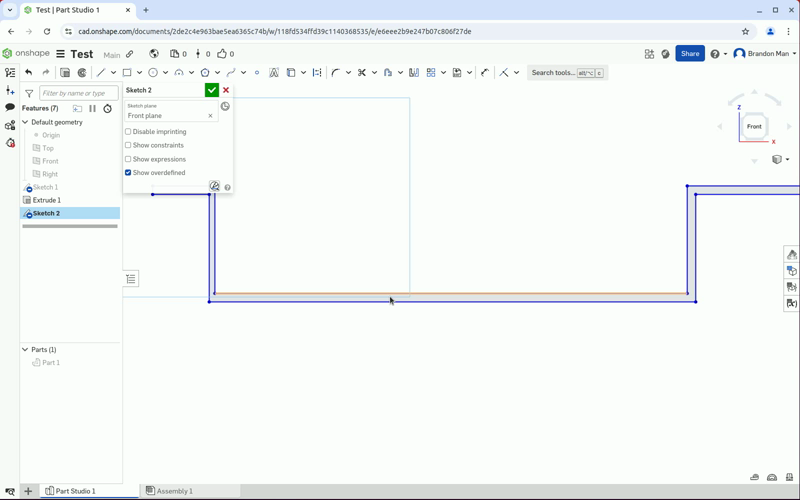
scroll(6)
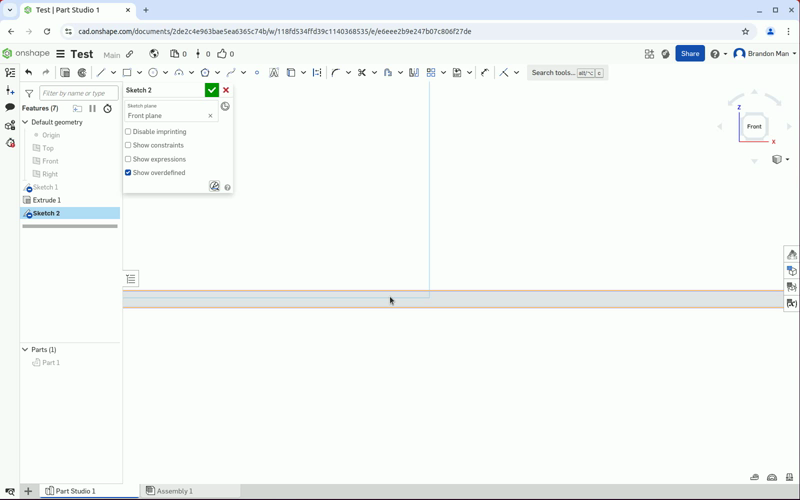
click(390, 296)
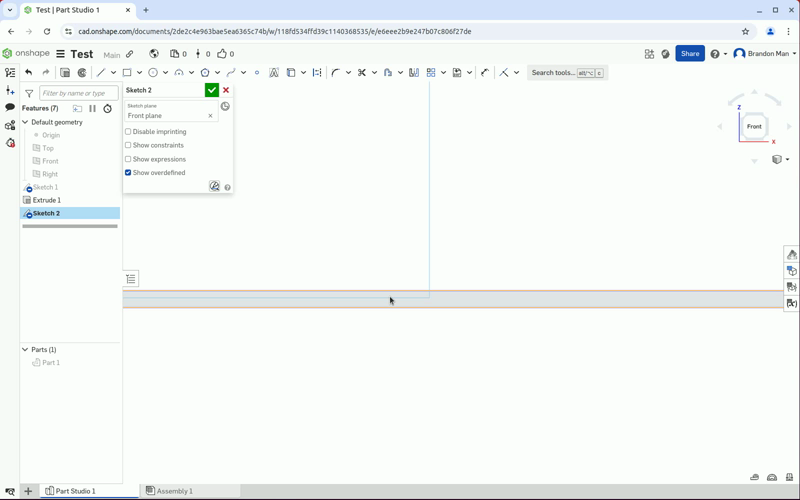
scroll(-6)
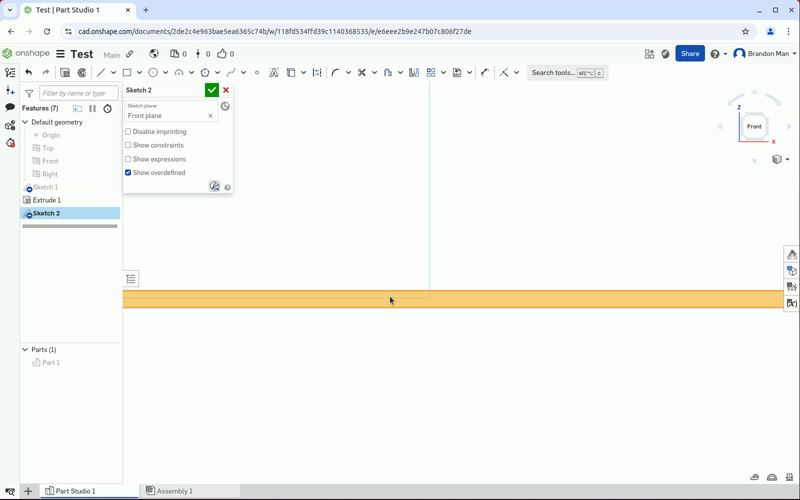
scroll(-6)
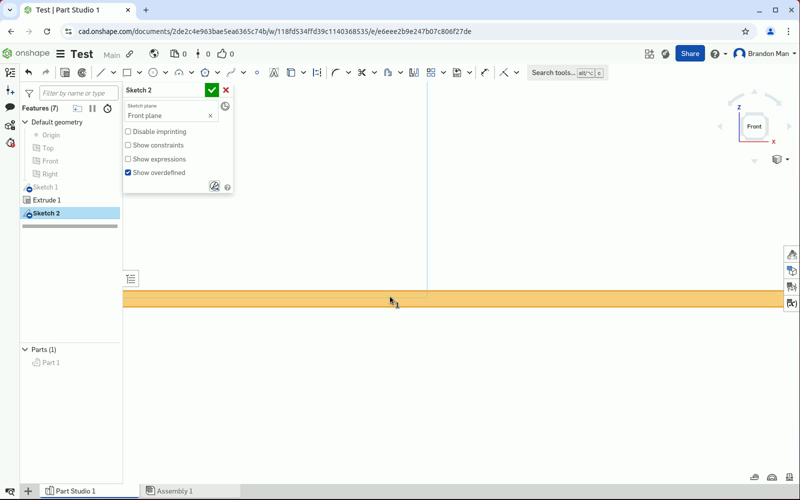
scroll(-6)
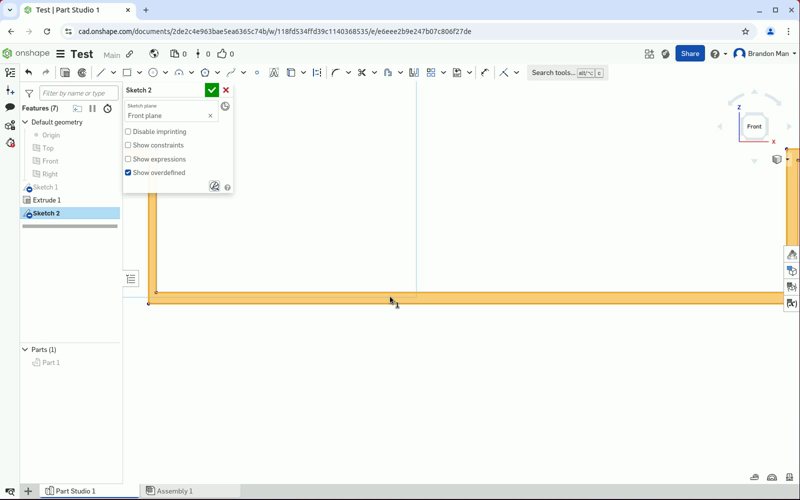
scroll(-6)
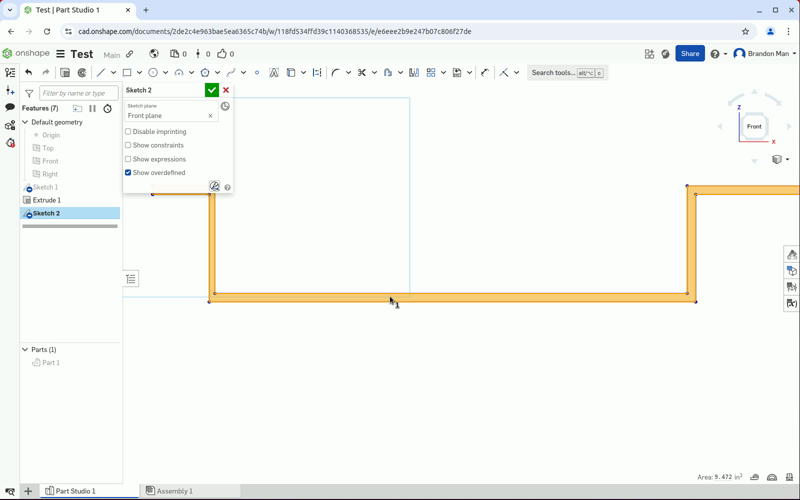
scroll(-6)
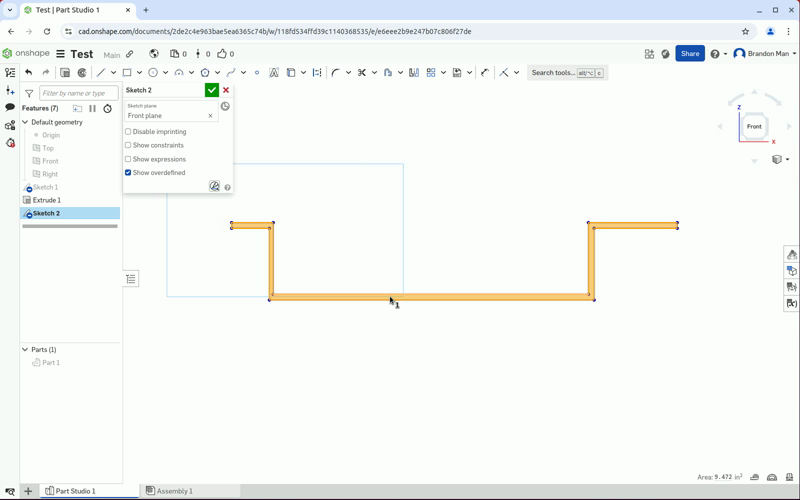
scroll(-6)
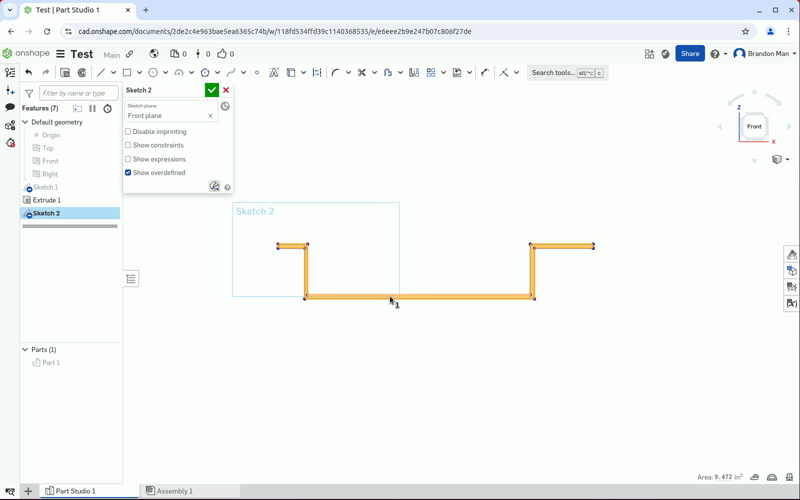
scroll(-6)
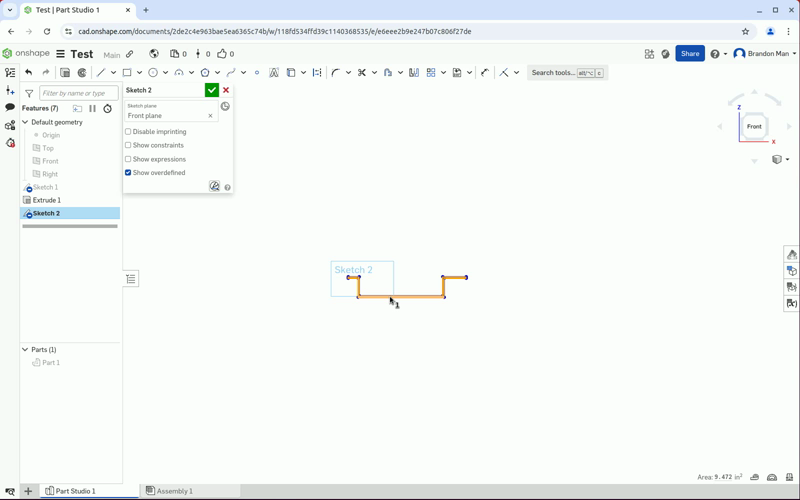
mouse_move(73, 352)
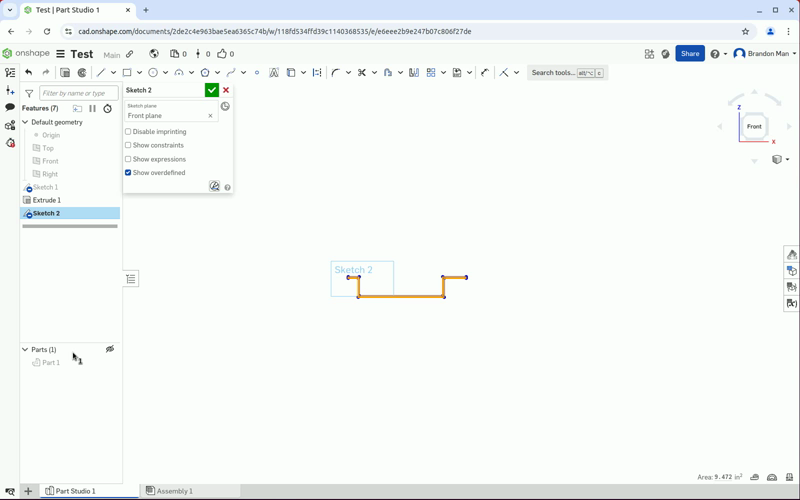
key(shift+y)
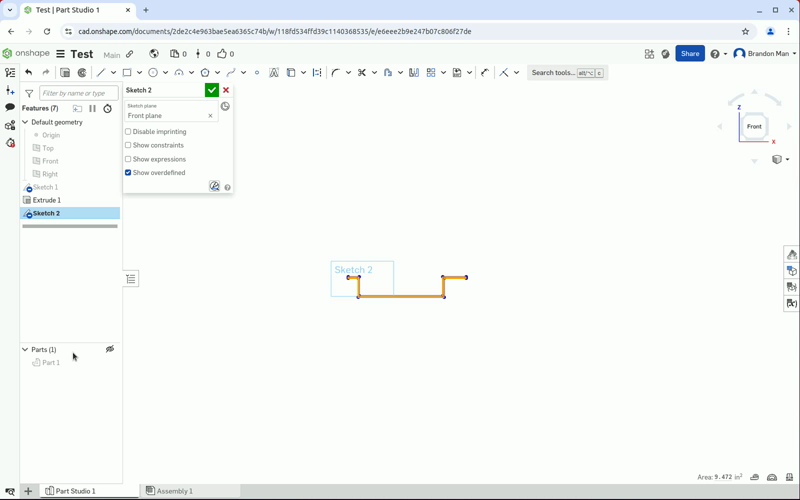
key(shift+e)
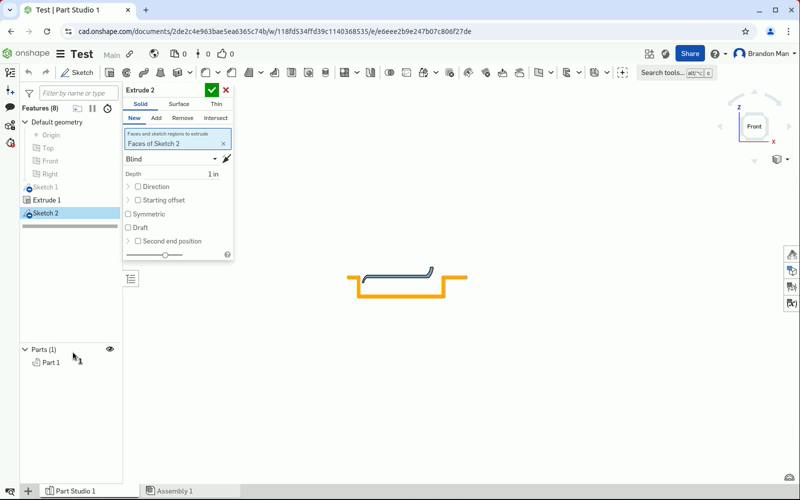
mouse_move(143, 106)
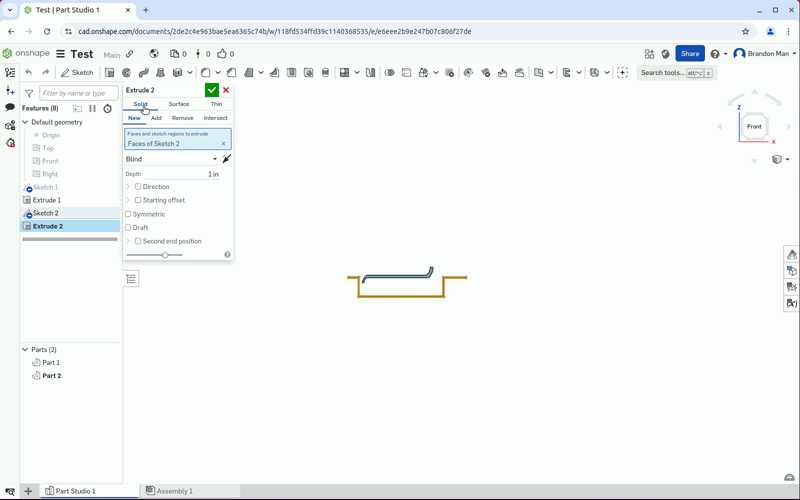
click(143, 106)
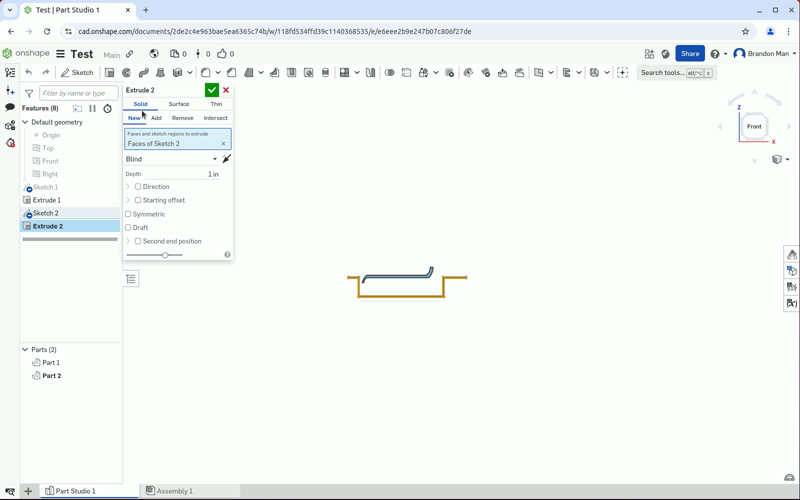
mouse_move(137, 120)
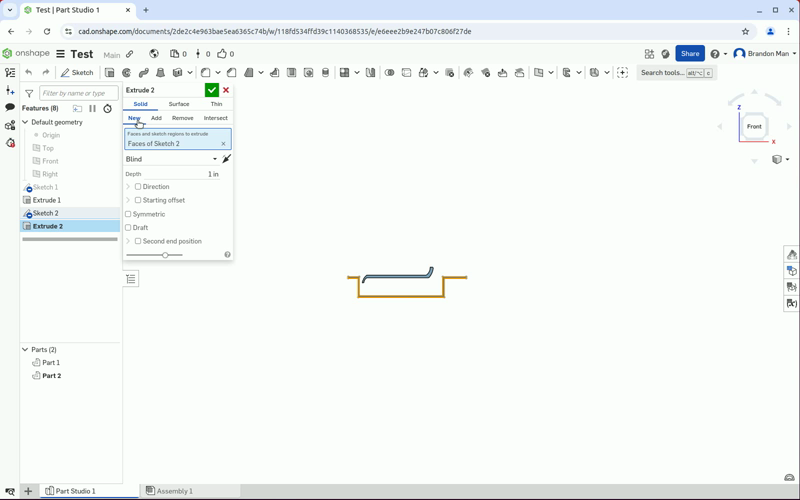
click(137, 120)
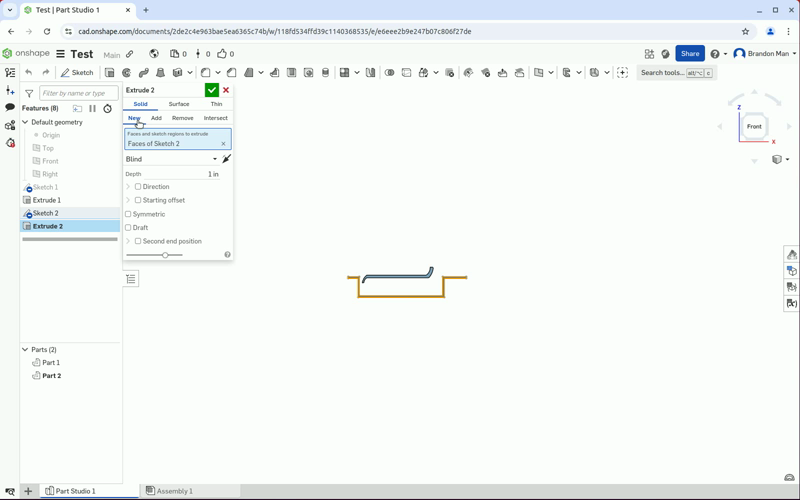
key(tab, 4)
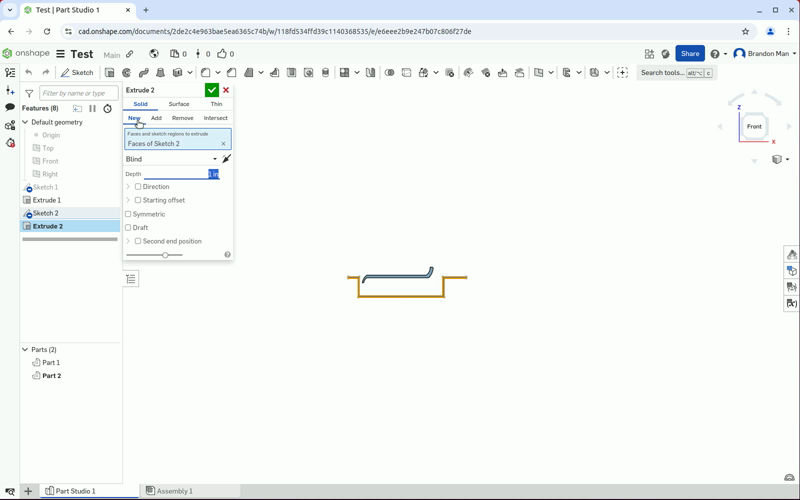
text(9.869)
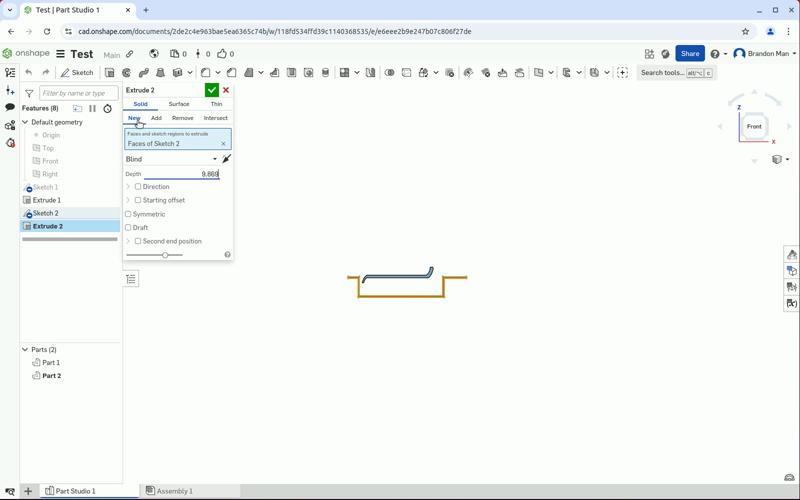
key(enter)
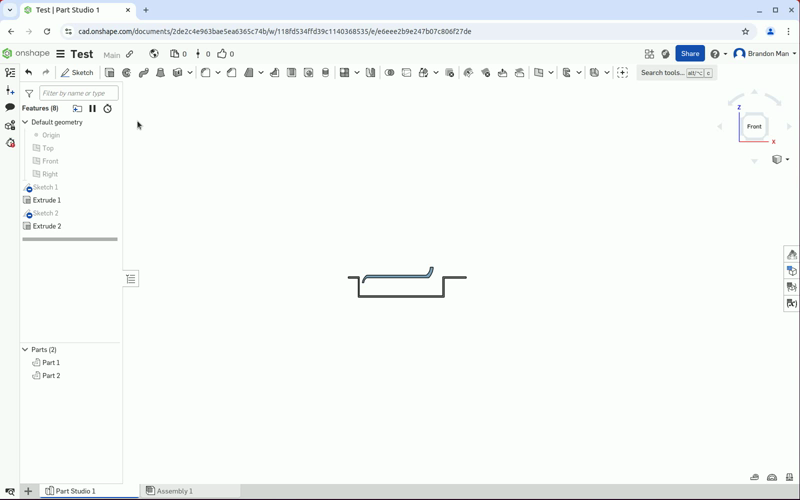
key(shift+h)
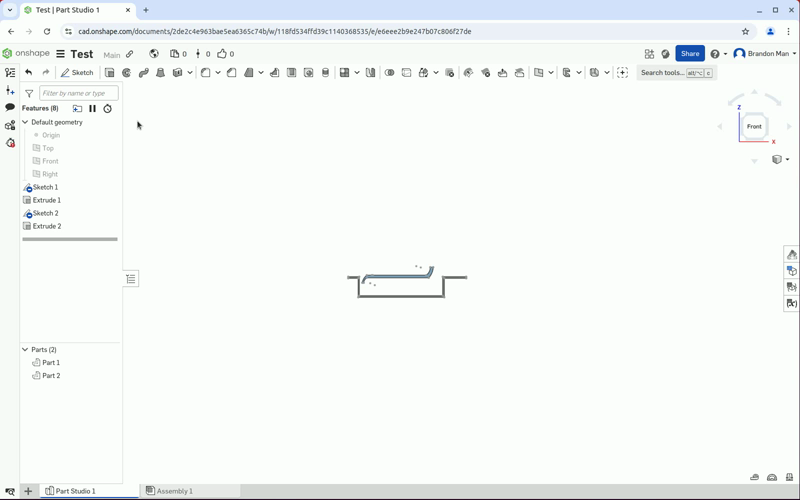
key(shift+h)
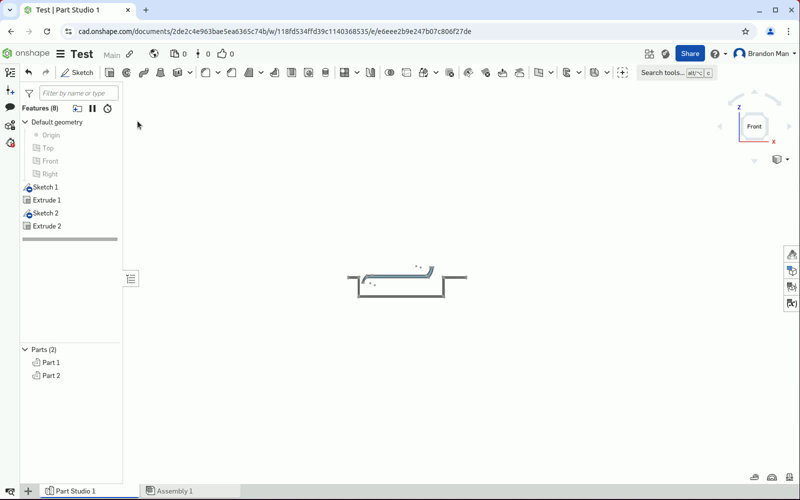
key(shift+7)
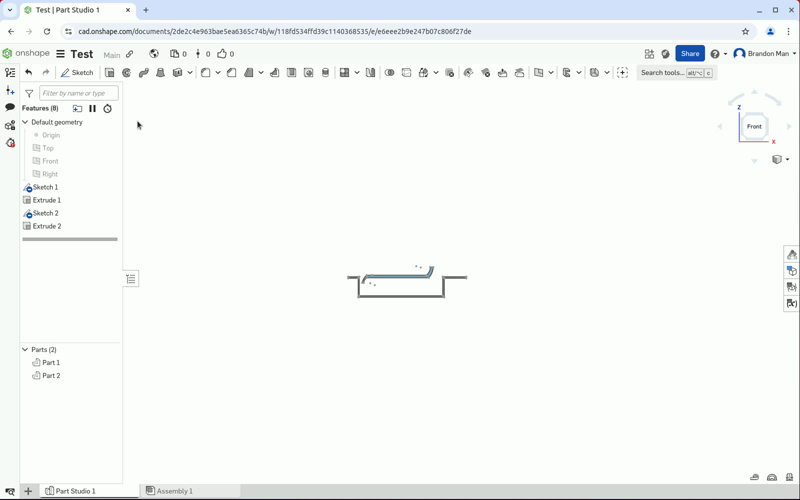
key(left, 2)
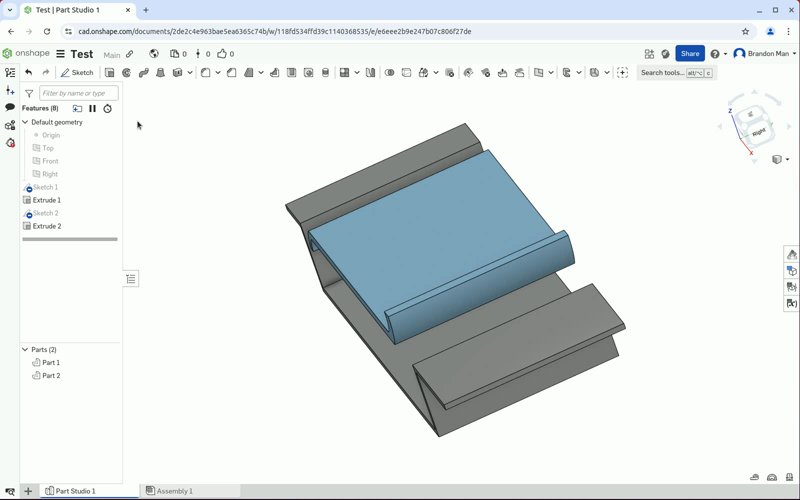
key(down, 2)
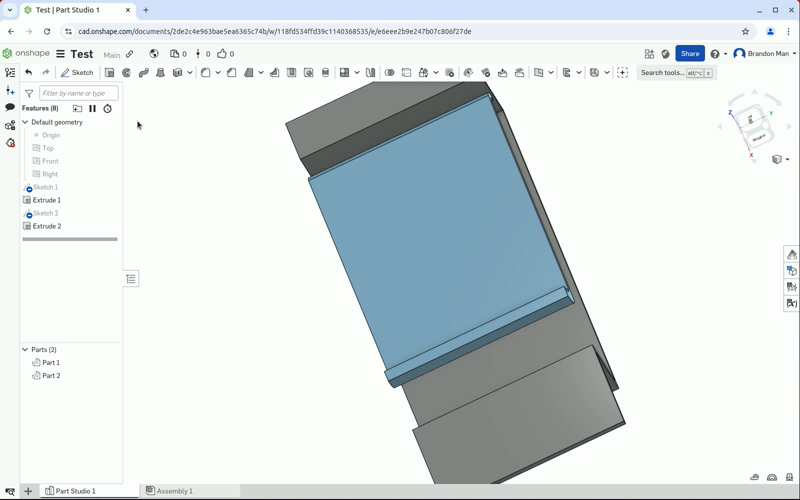
key(up, 2)
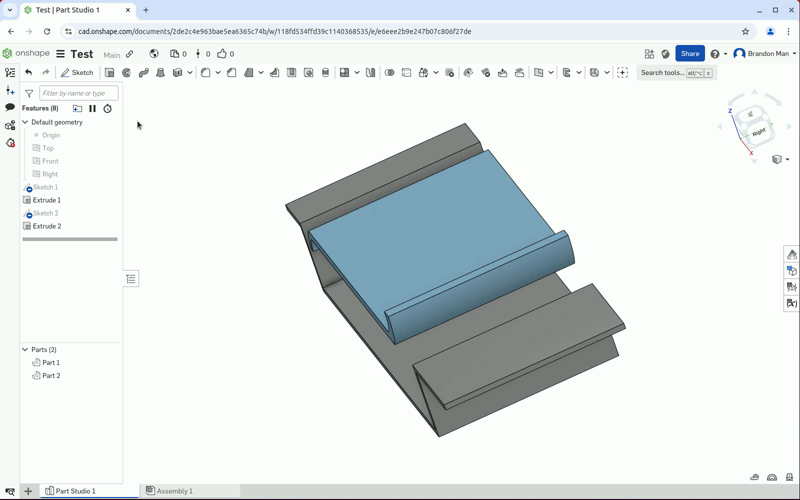
key(right, 2)
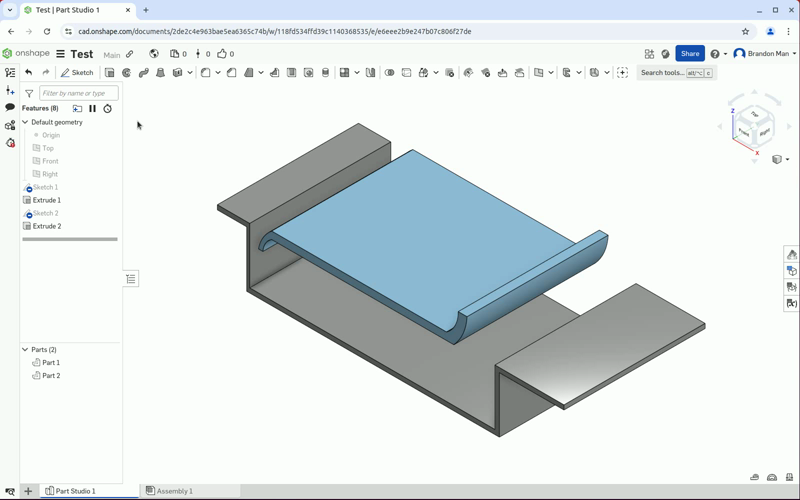
mouse_move(73, 189)
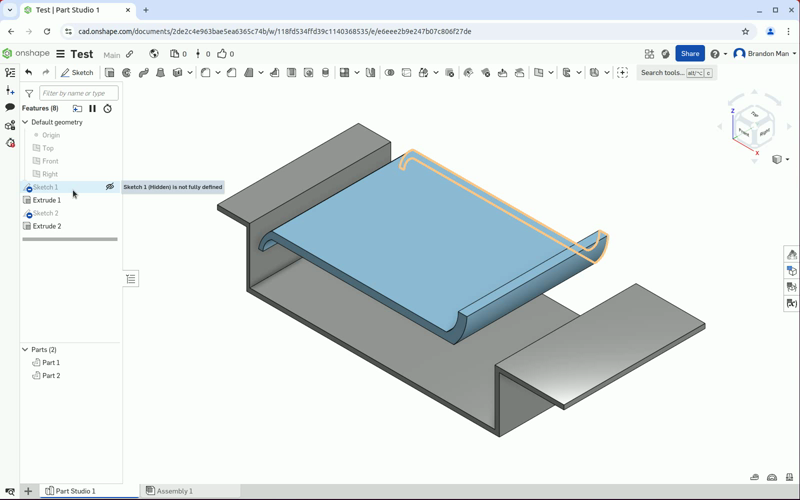
click(73, 189)